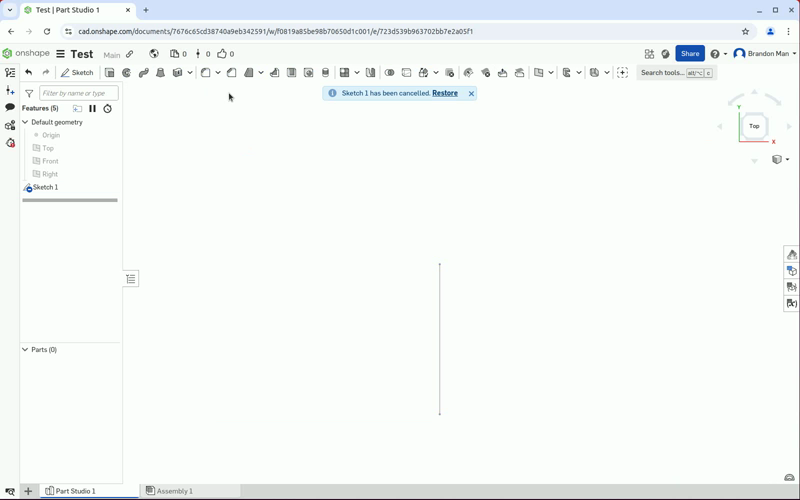
key(shift+h)
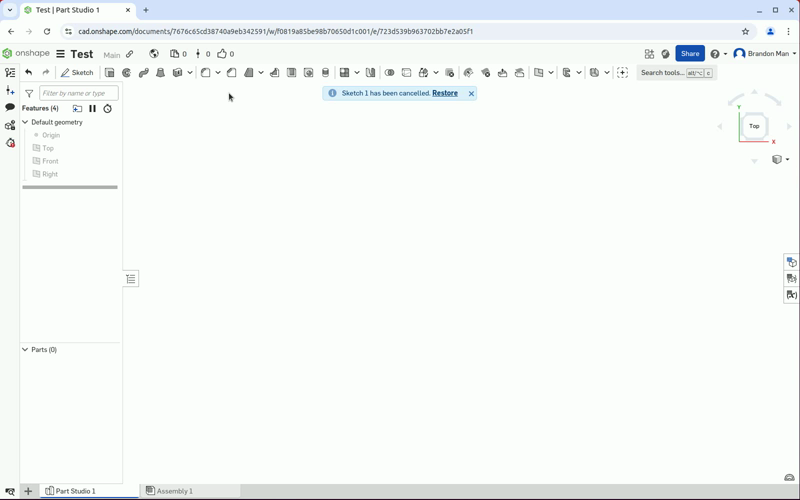
mouse_move(73, 352)
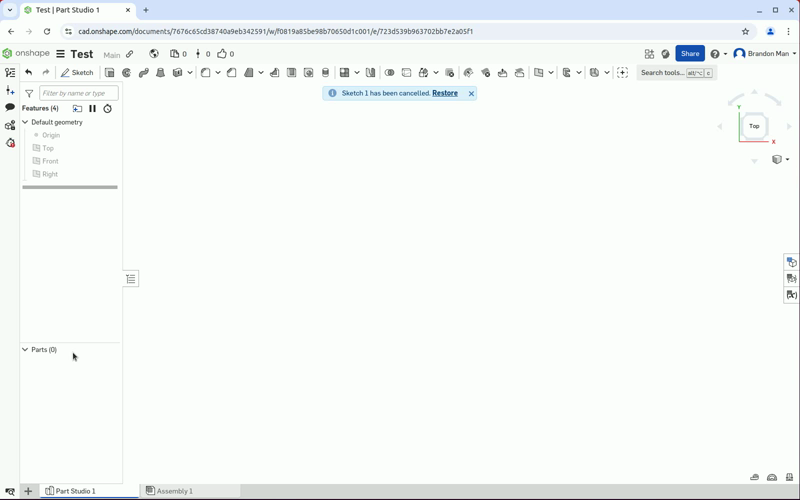
key(y)
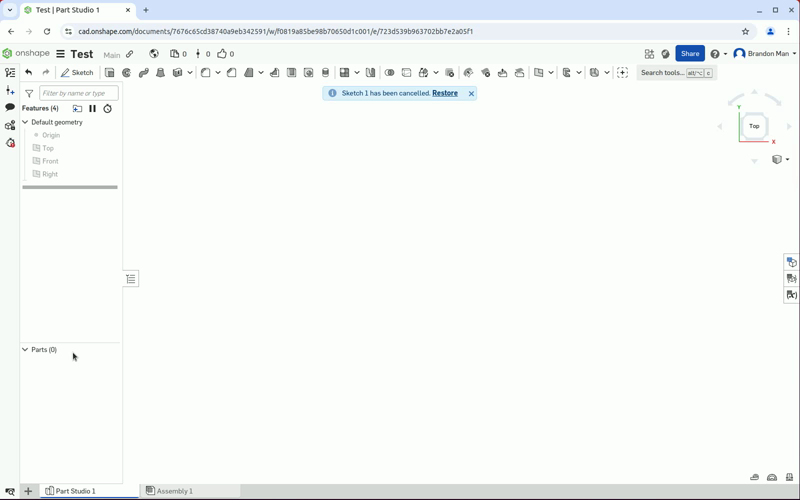
key(shift+p)
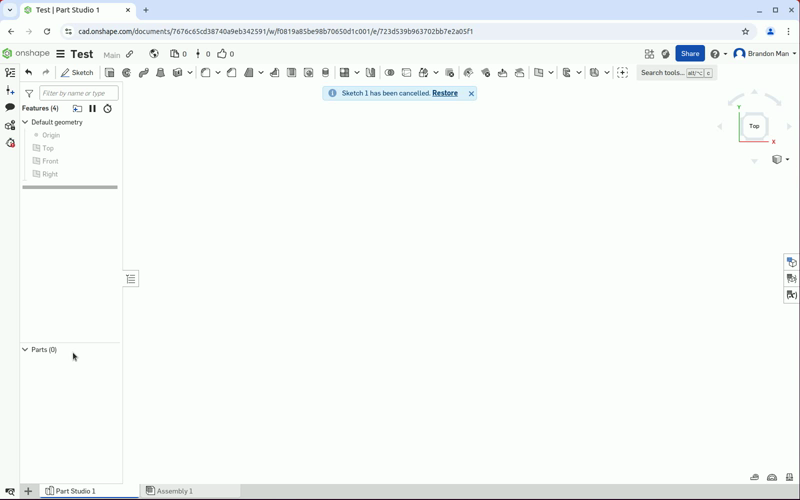
key(space)
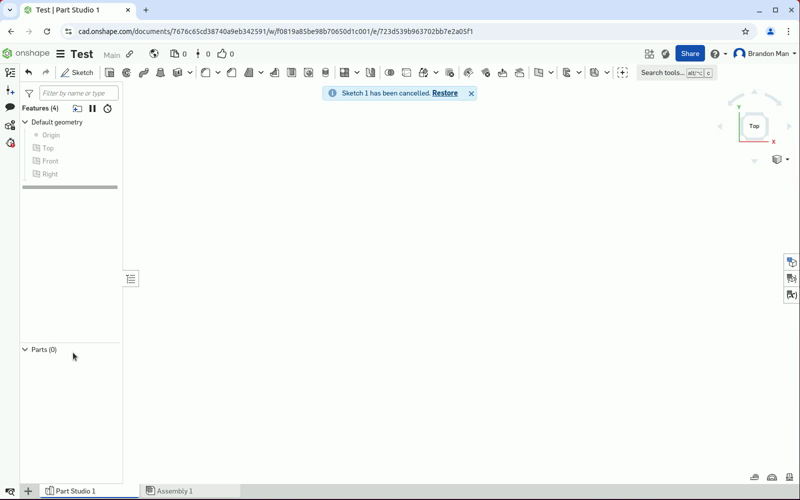
key_down(shift)
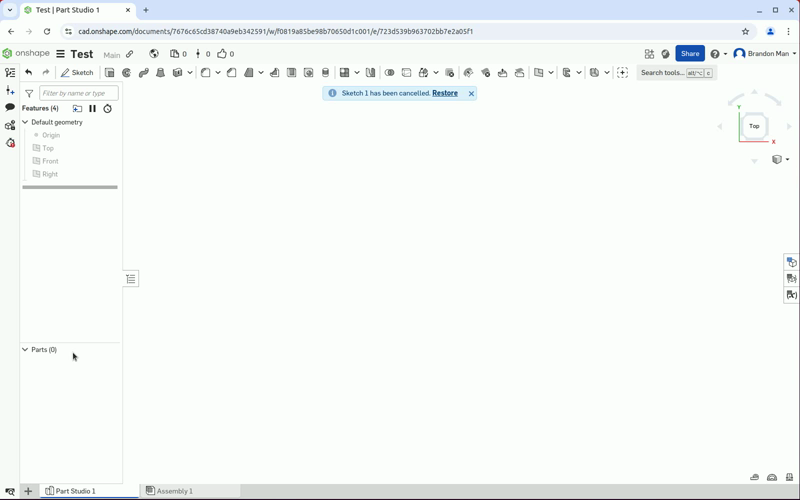
key(up)
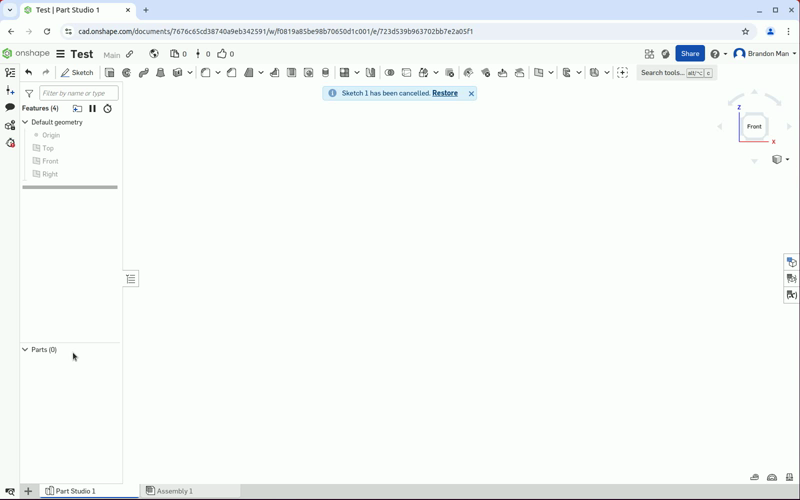
key_up(shift)
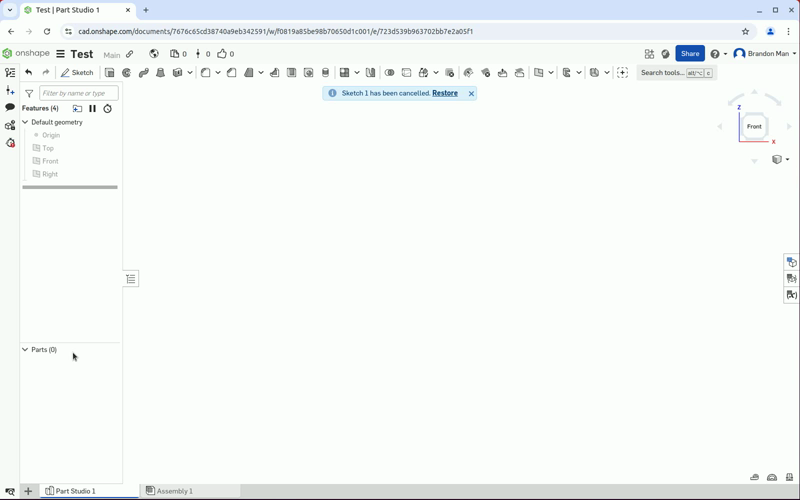
mouse_move(73, 352)
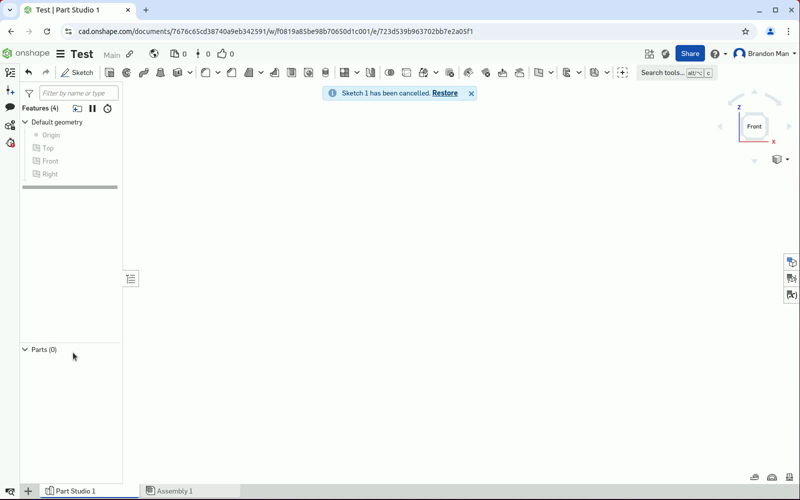
key(shift+y)
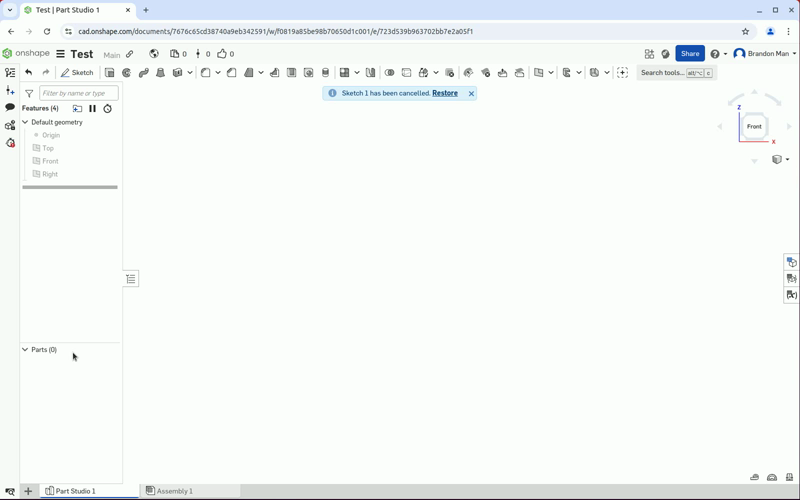
key(shift+s)
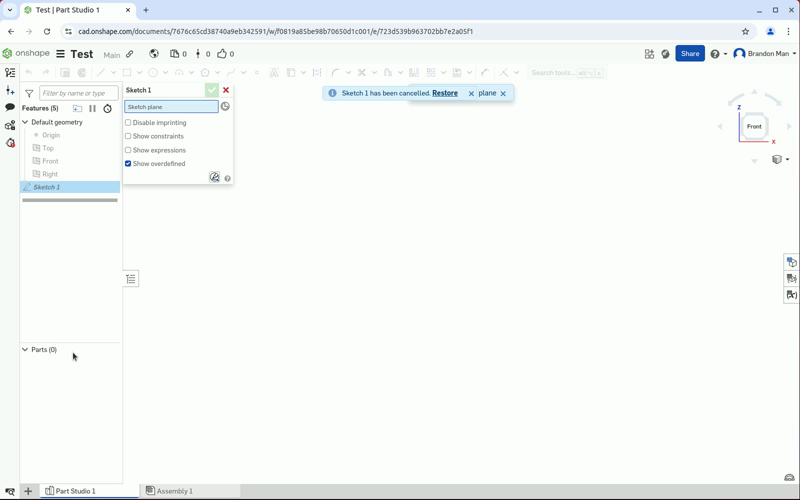
mouse_move(73, 163)
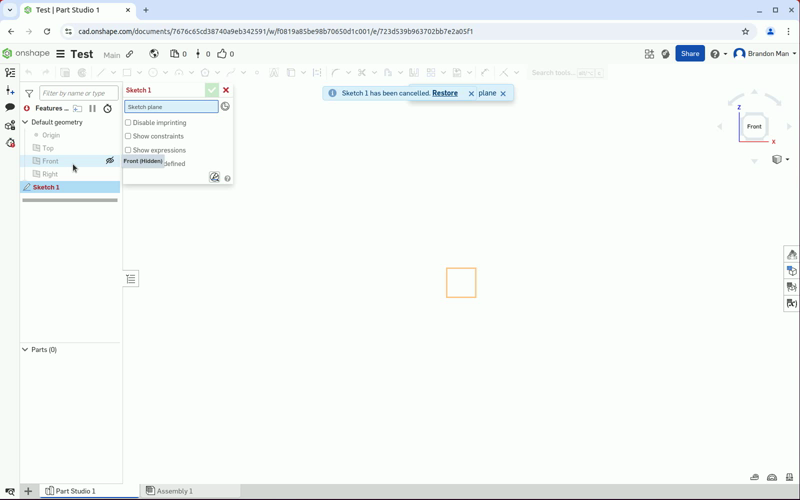
click(73, 163)
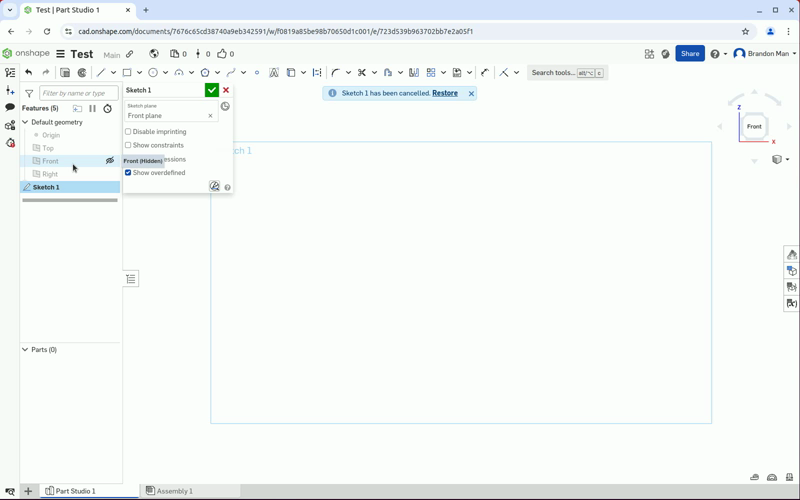
mouse_move(73, 352)
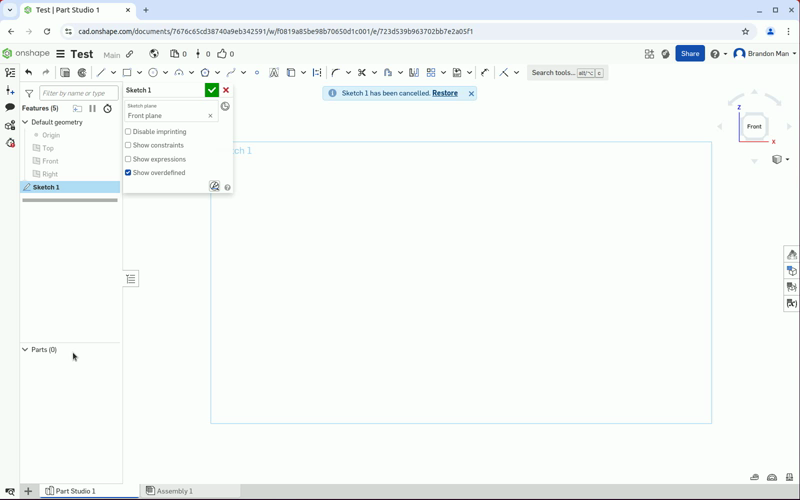
key(y)
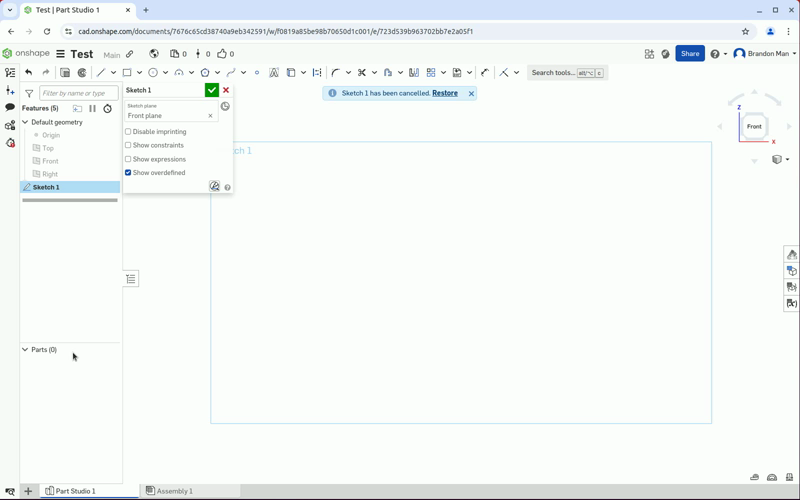
key(l)
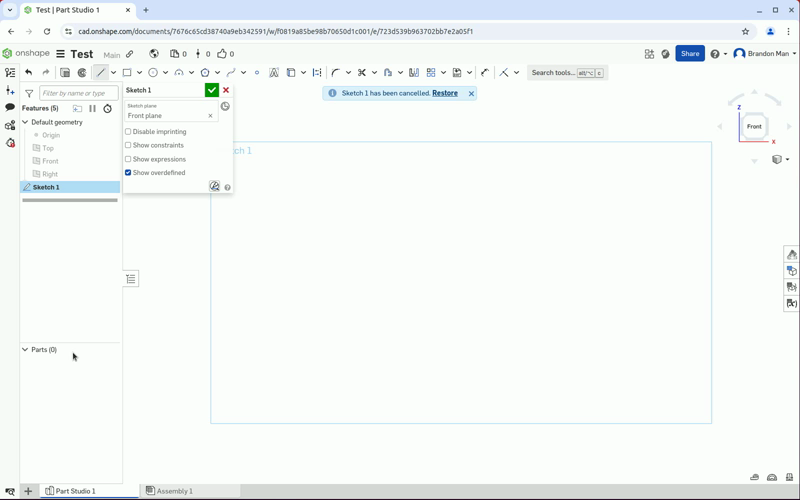
key_down(shift)
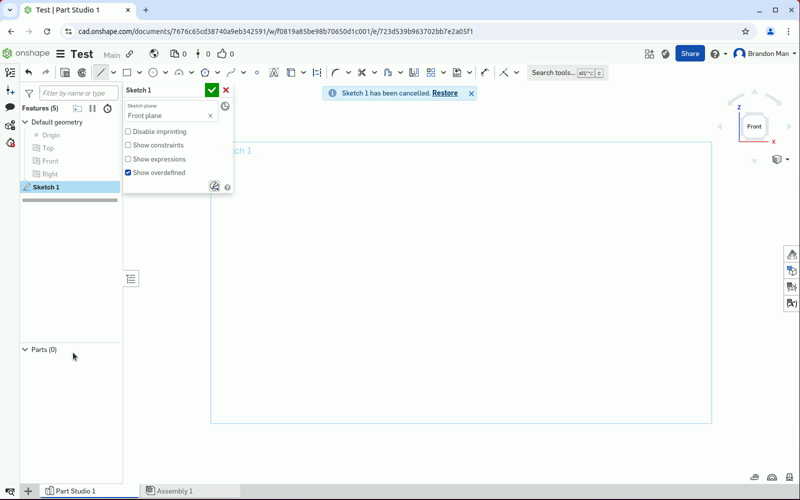
mouse_move(348, 342)
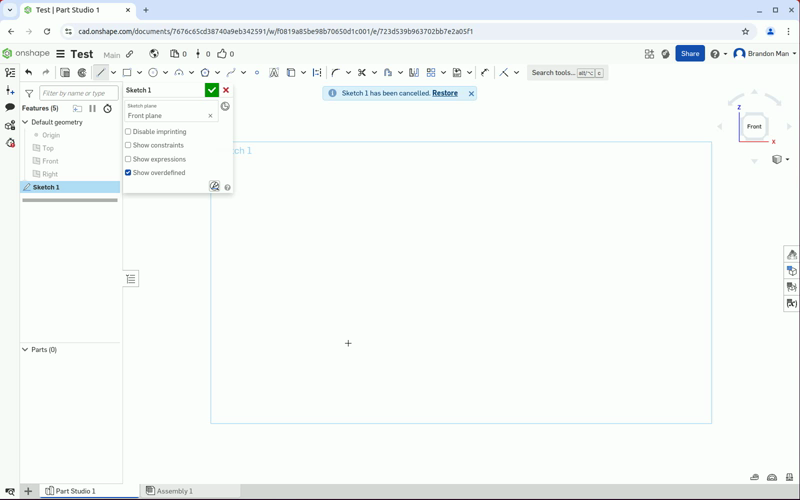
click(348, 342)
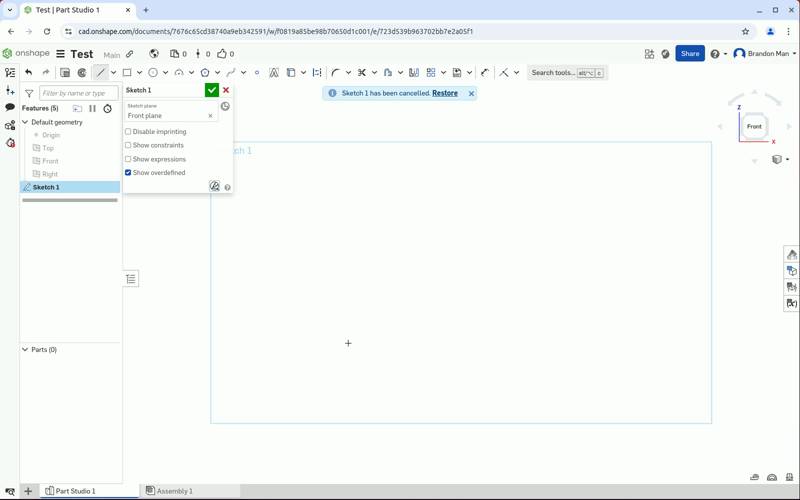
key_up(shift)
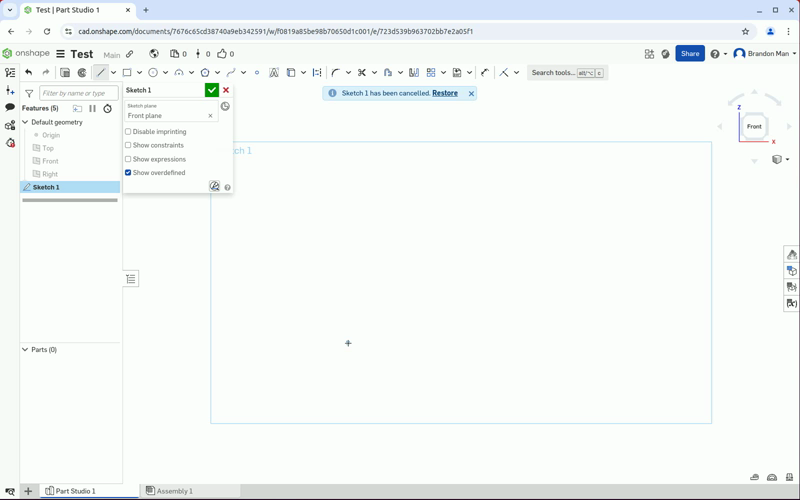
key_down(shift)
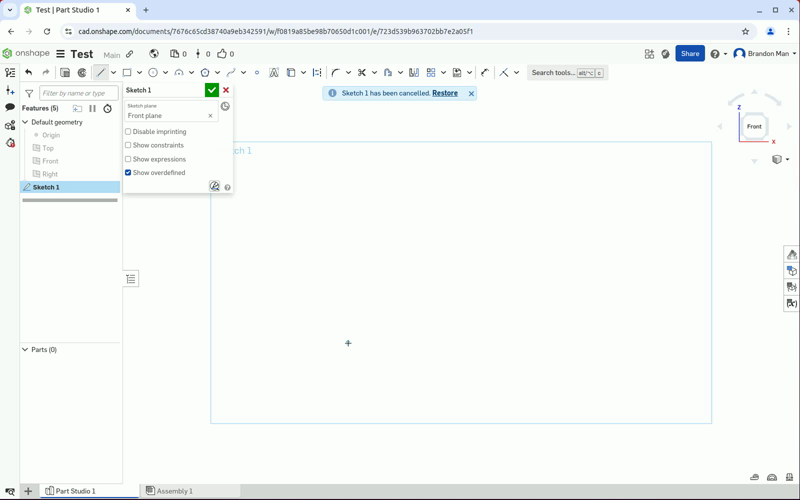
mouse_move(572, 342)
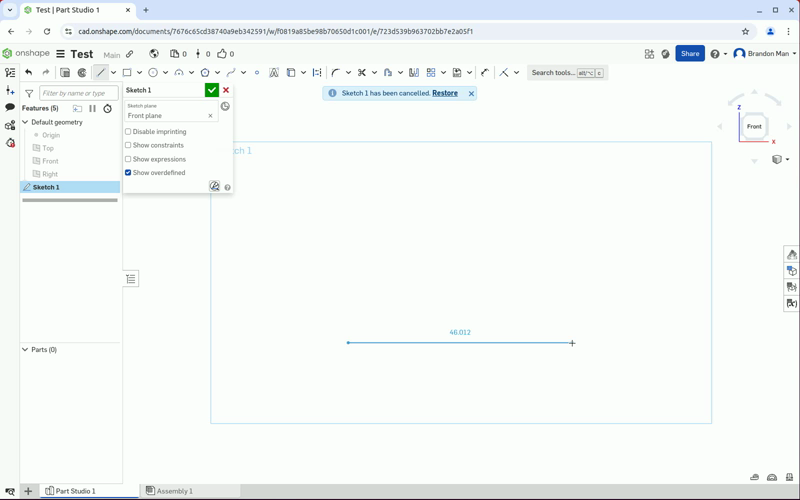
click(572, 342)
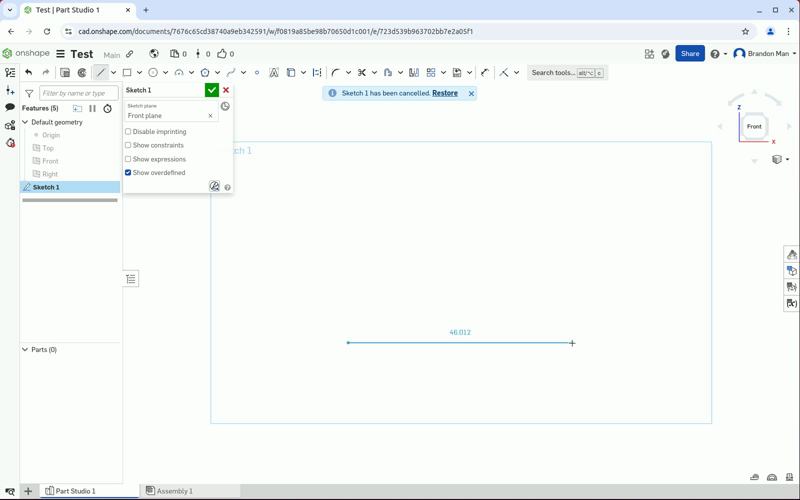
key_up(shift)
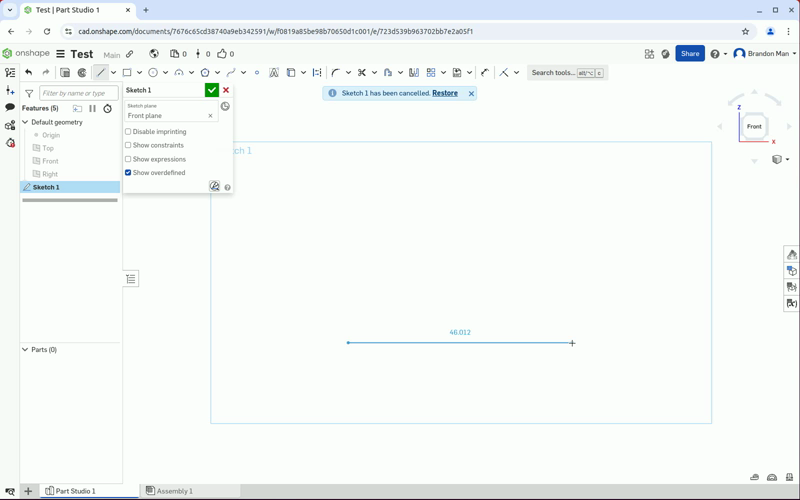
key_down(shift)
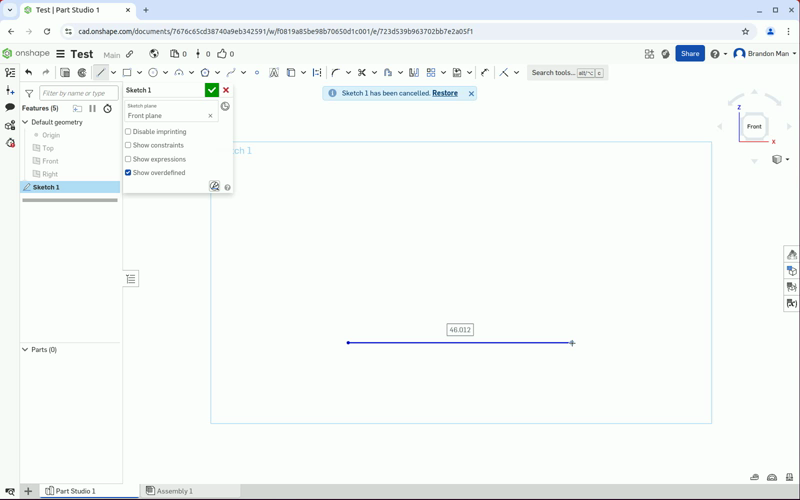
mouse_move(572, 222)
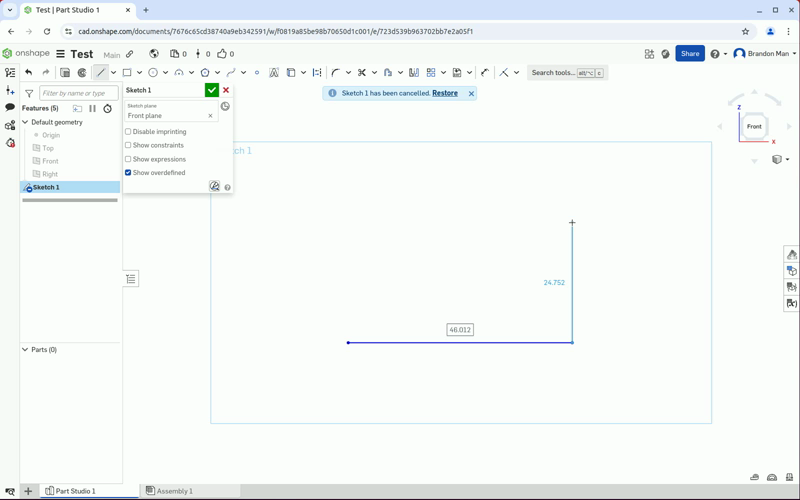
click(572, 222)
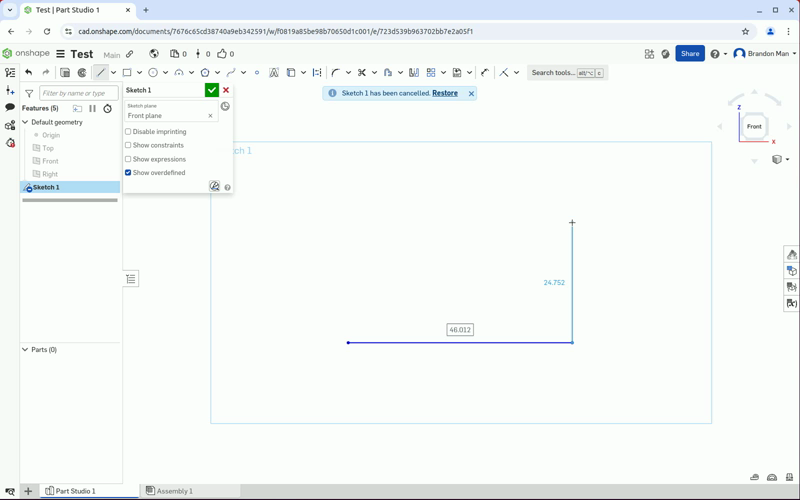
key_up(shift)
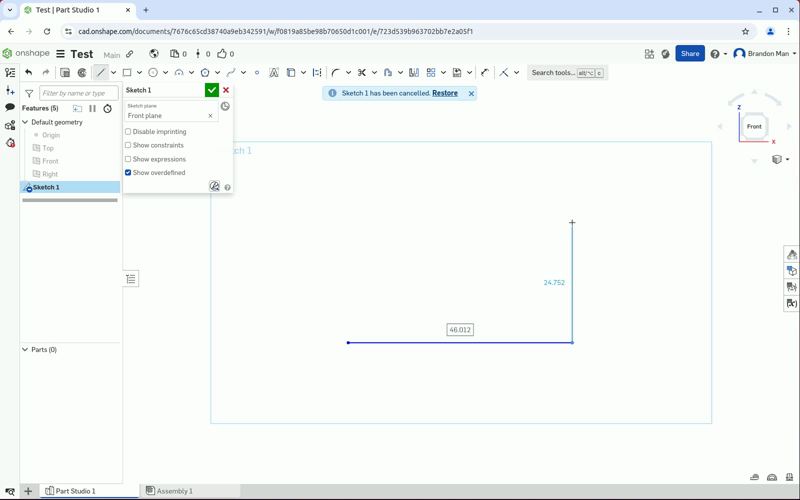
key_down(shift)
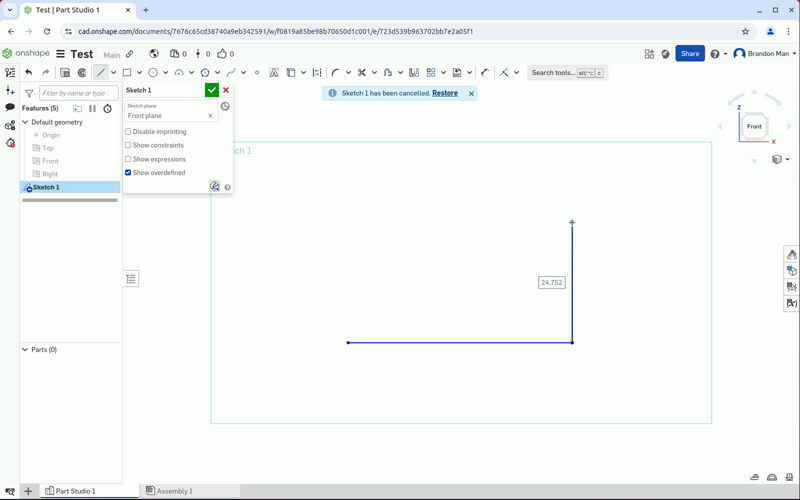
mouse_move(348, 222)
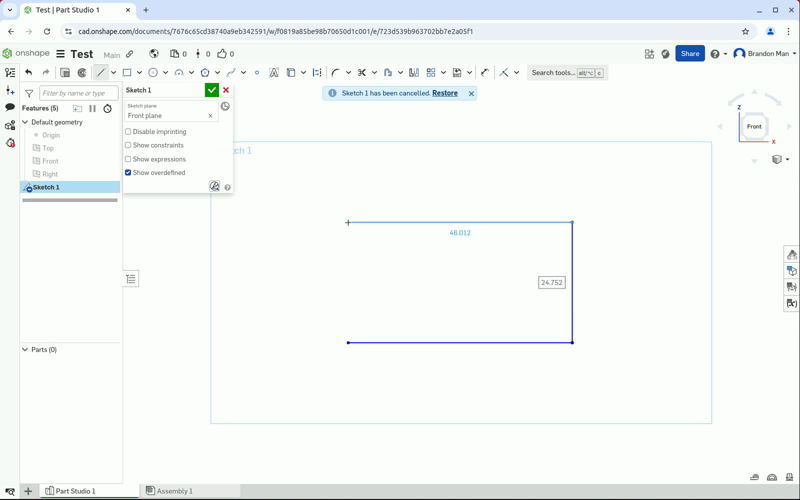
click(348, 222)
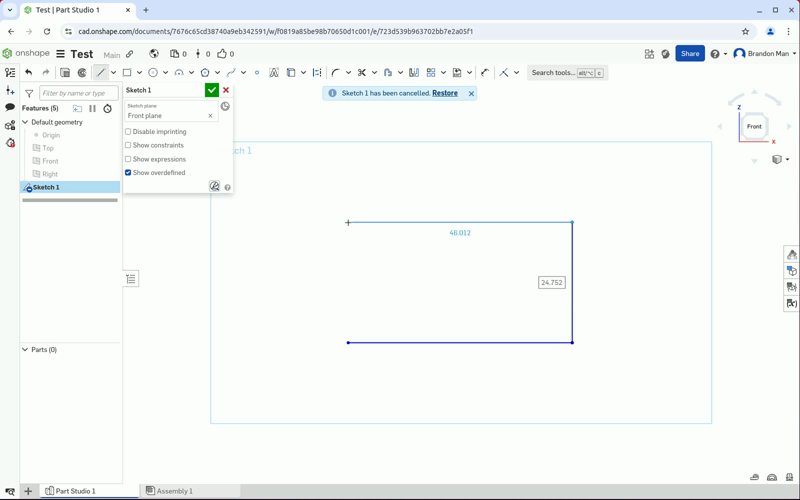
key_up(shift)
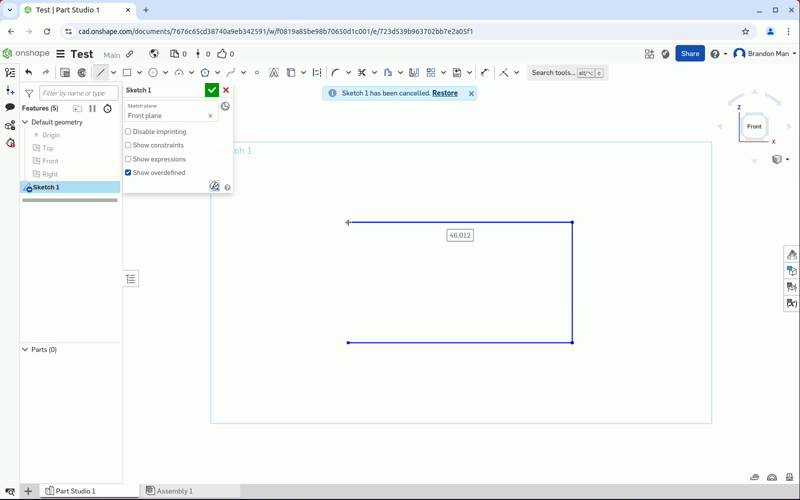
key_down(shift)
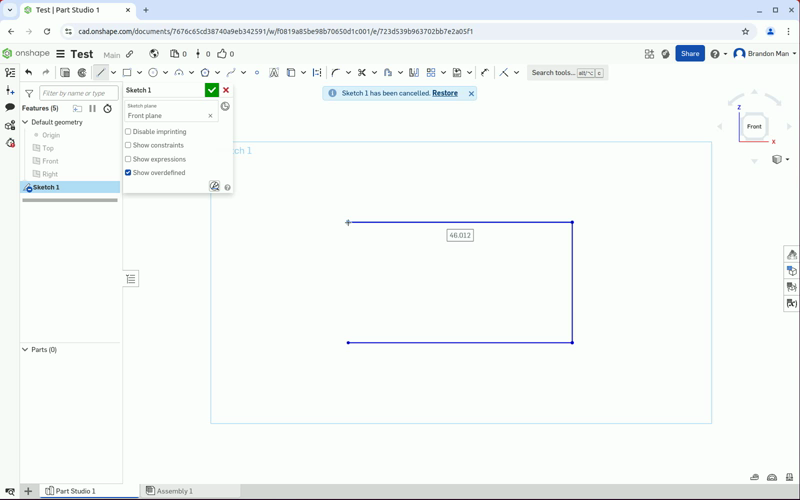
mouse_move(348, 342)
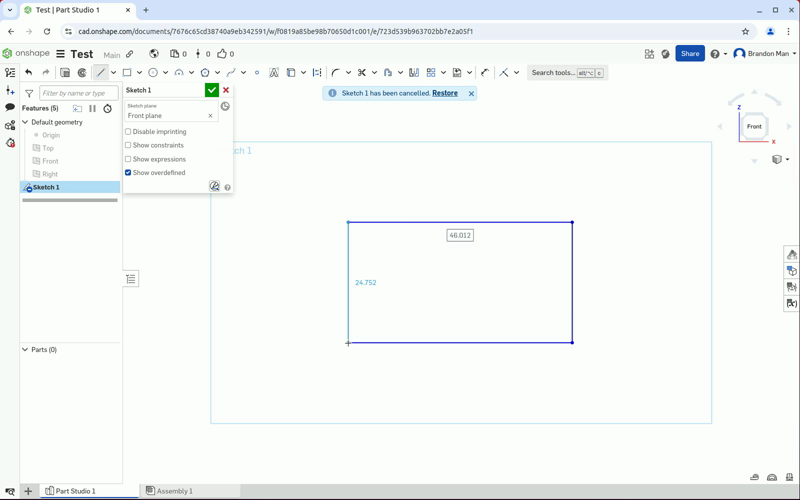
key_up(shift)
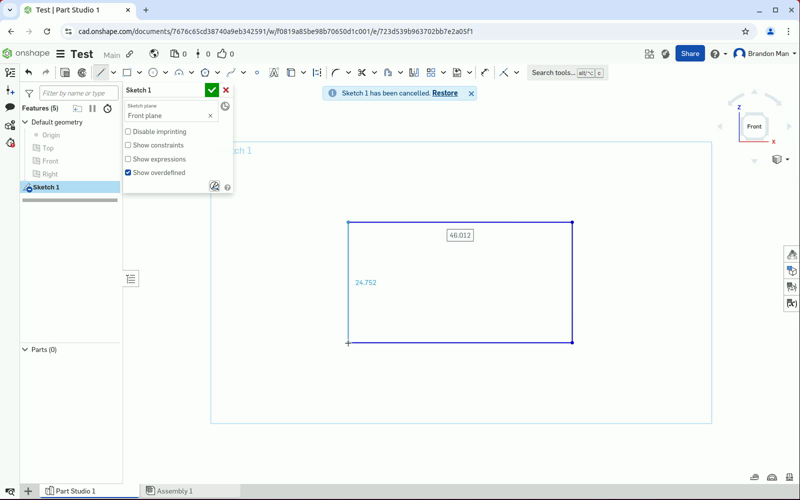
click(348, 342)
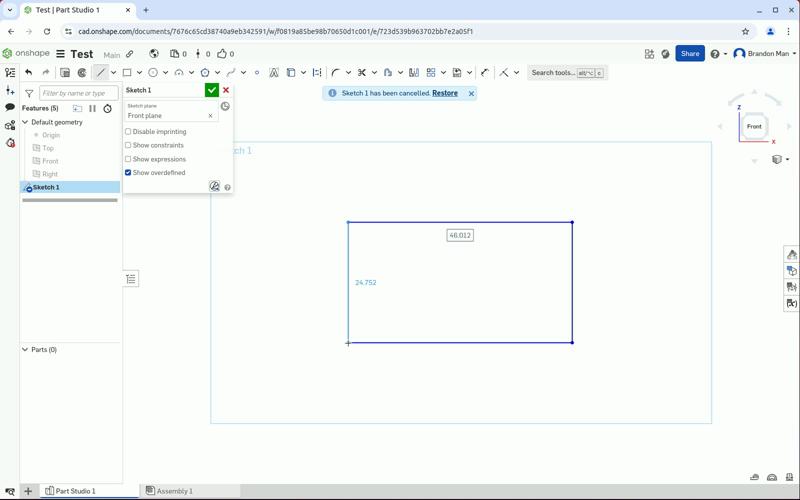
key(esc)
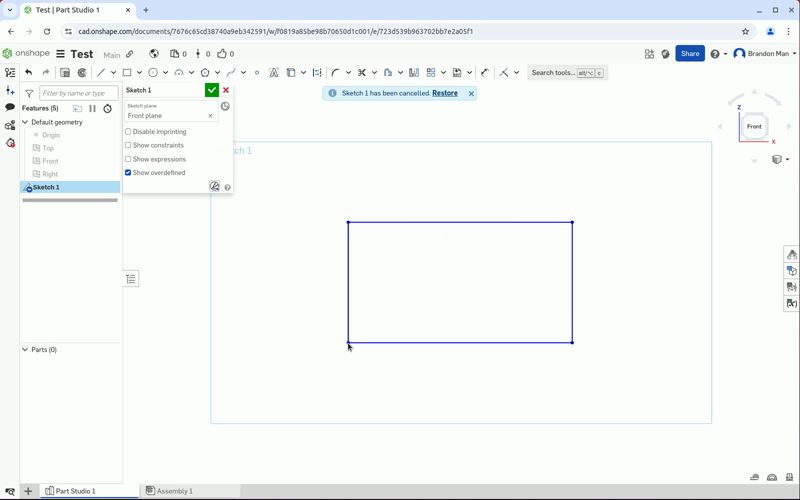
key(c)
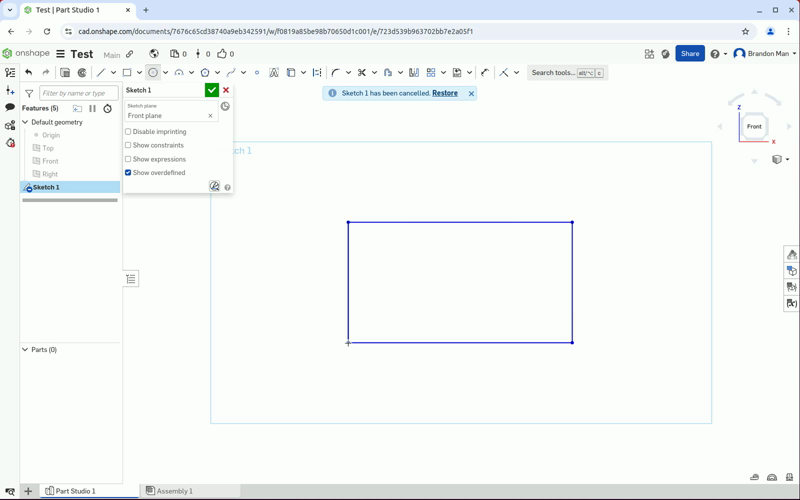
key_down(shift)
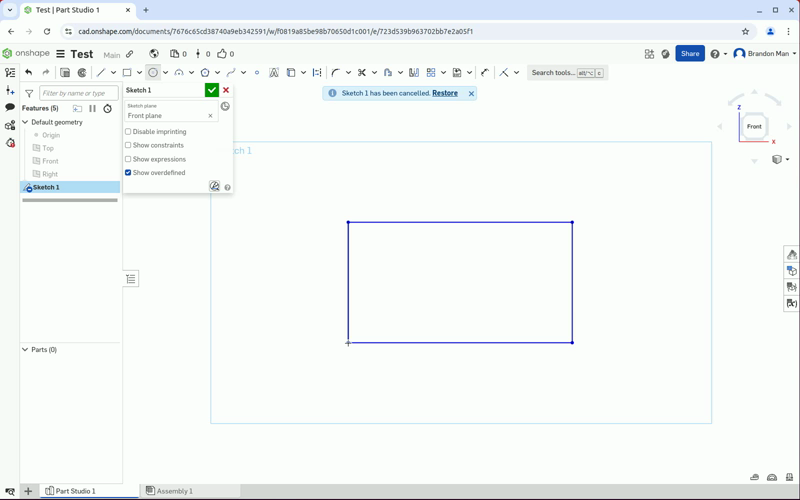
mouse_move(430, 276)
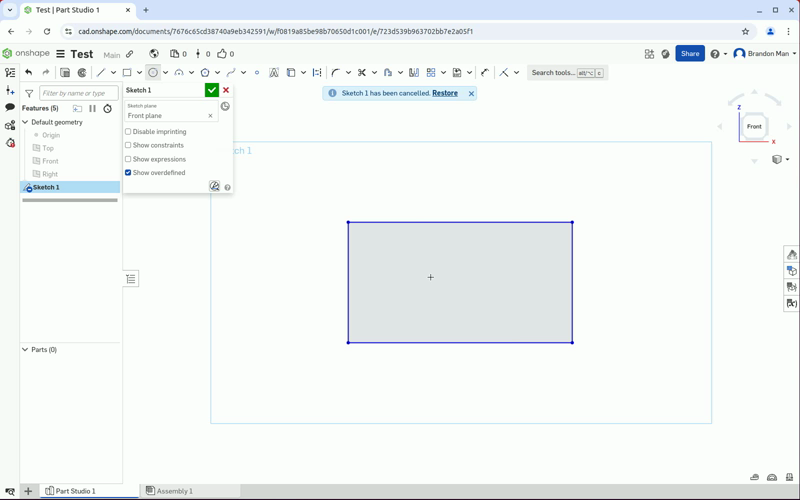
click(430, 276)
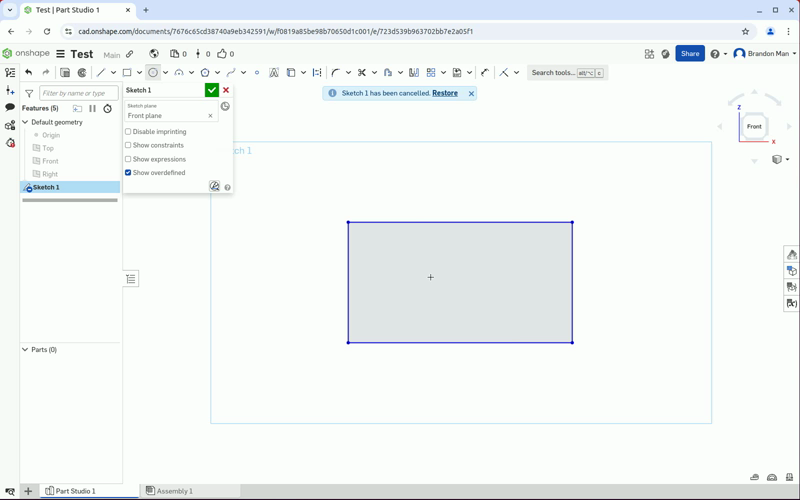
key_up(shift)
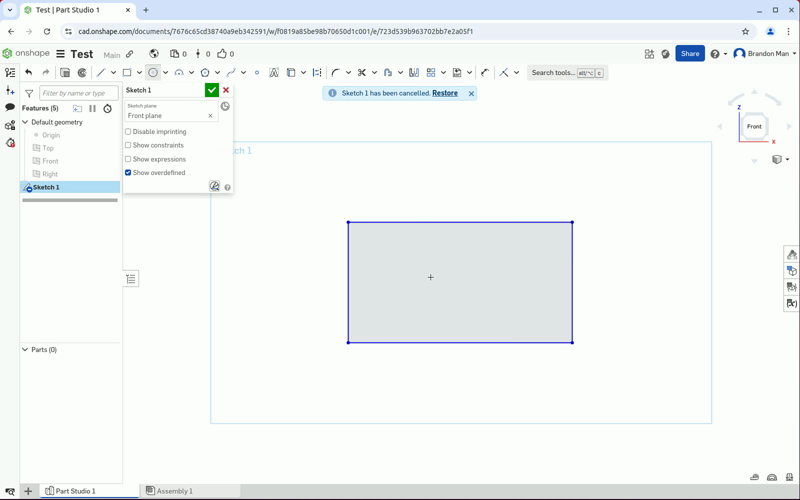
mouse_move(437, 276)
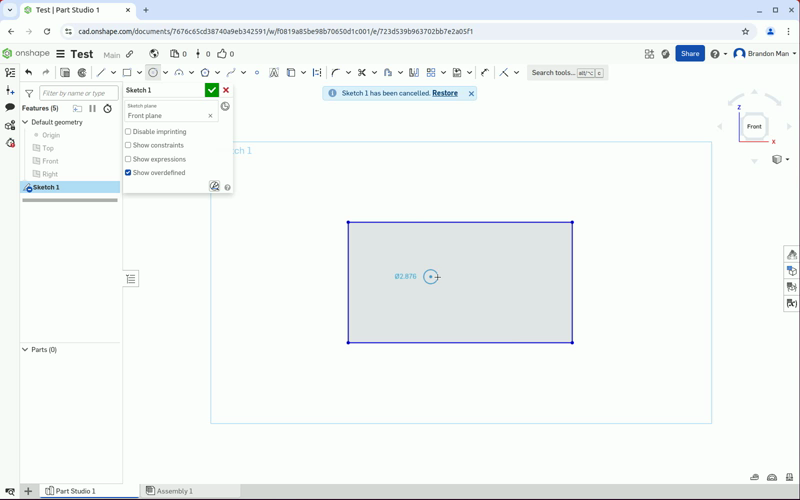
click(437, 276)
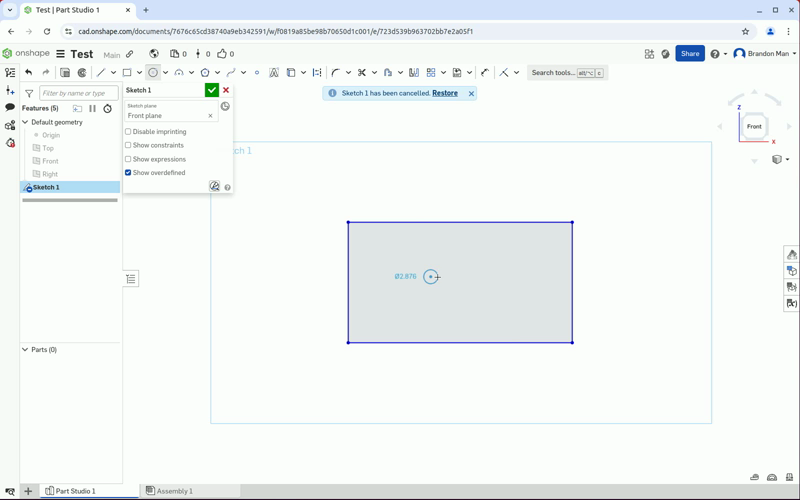
key(esc)
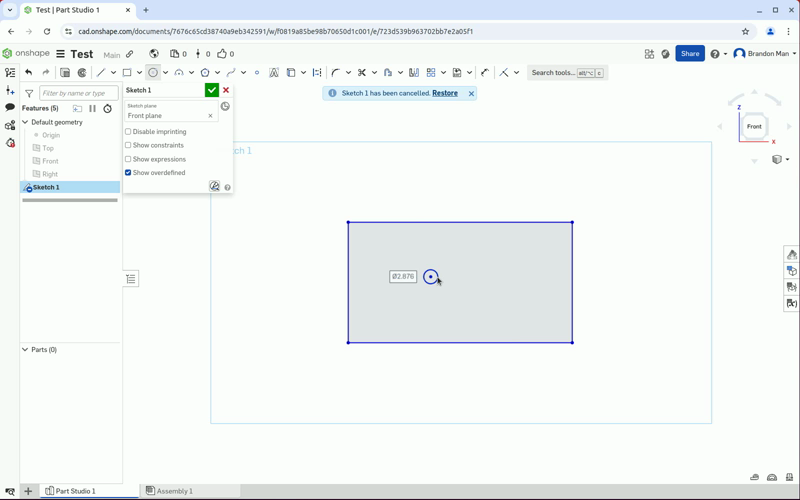
mouse_move(462, 323)
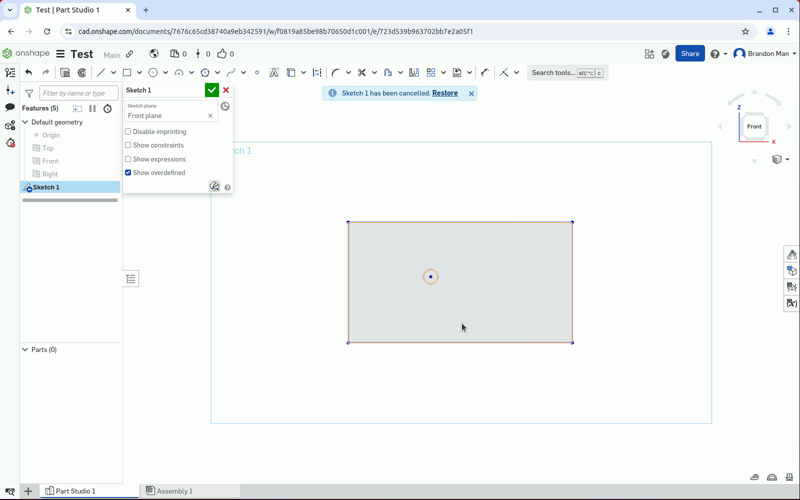
click(462, 323)
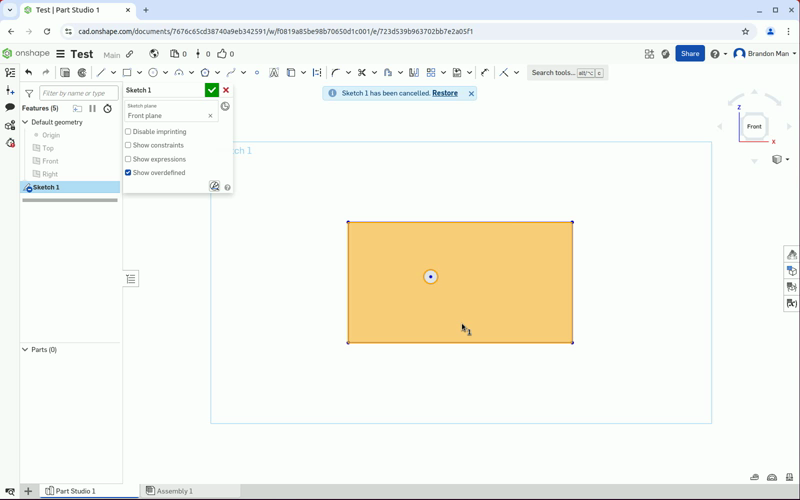
mouse_move(73, 352)
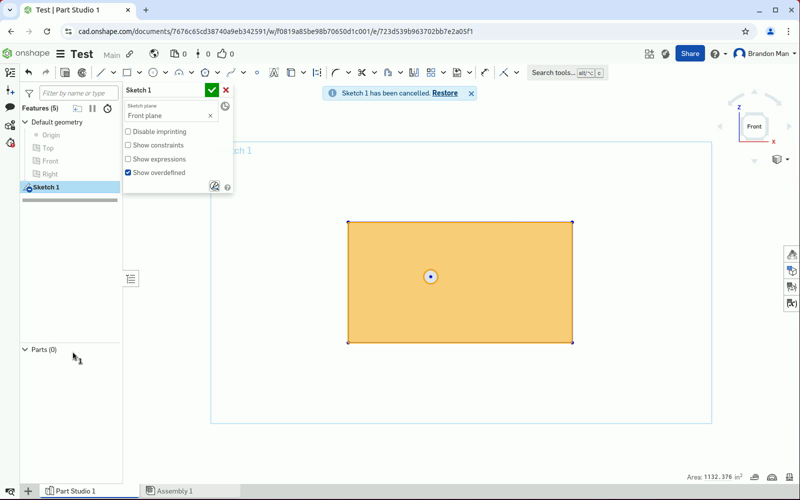
key(shift+y)
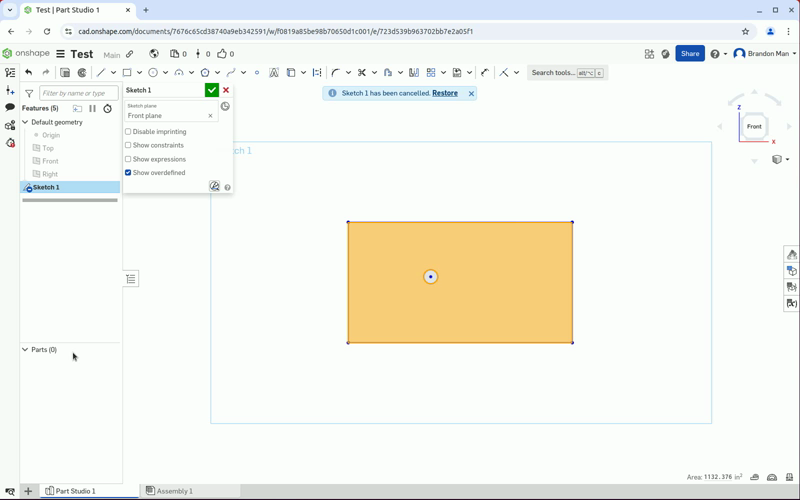
key(shift+e)
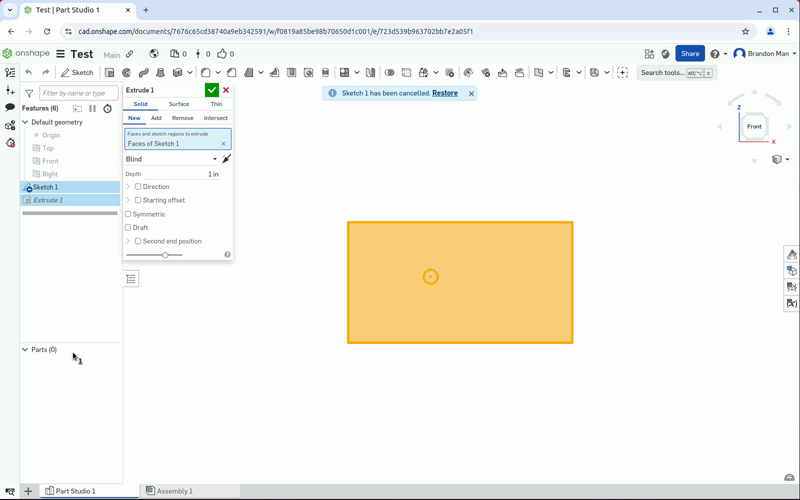
mouse_move(143, 106)
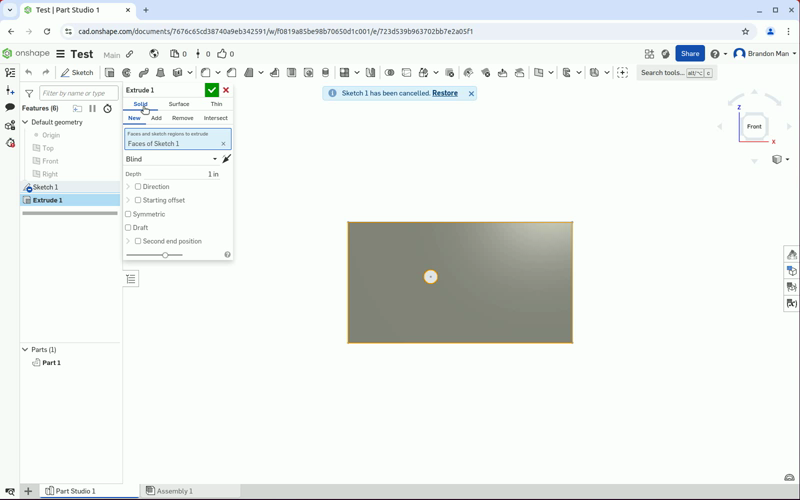
click(143, 106)
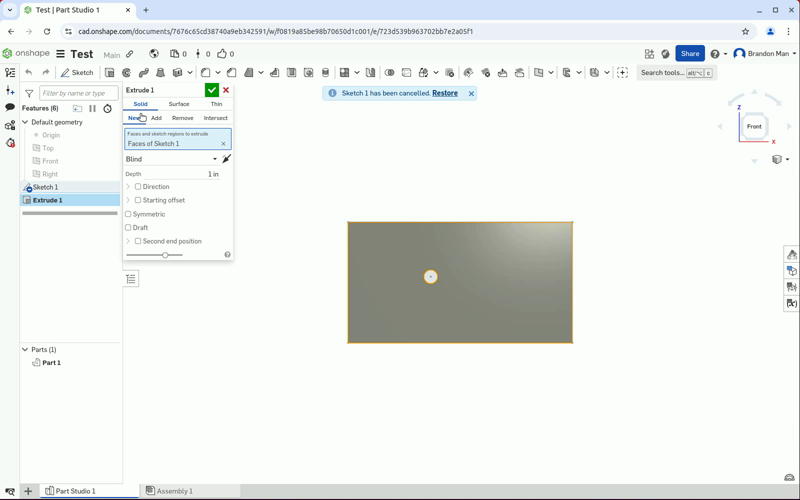
mouse_move(137, 120)
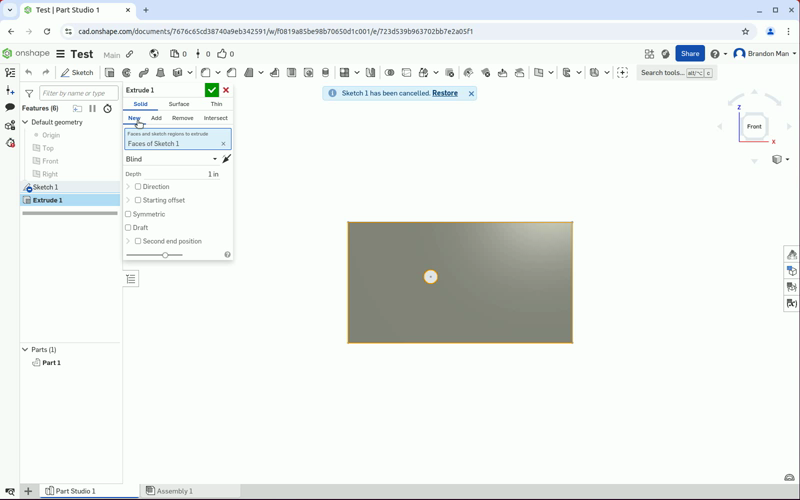
click(137, 120)
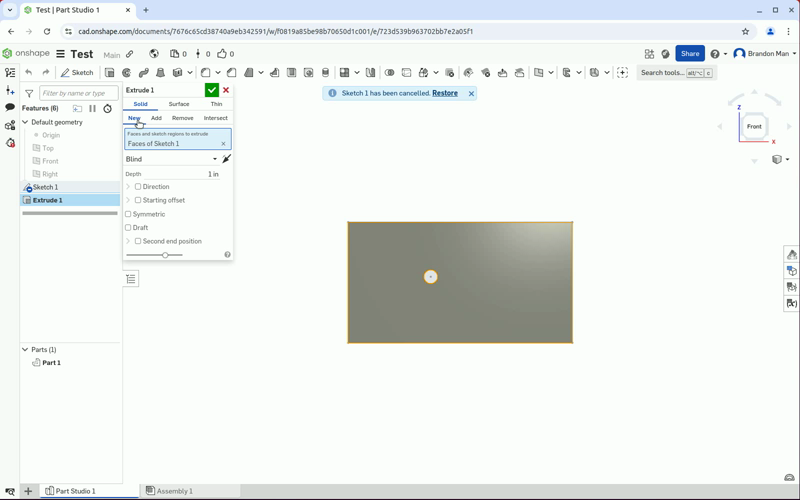
key(tab, 4)
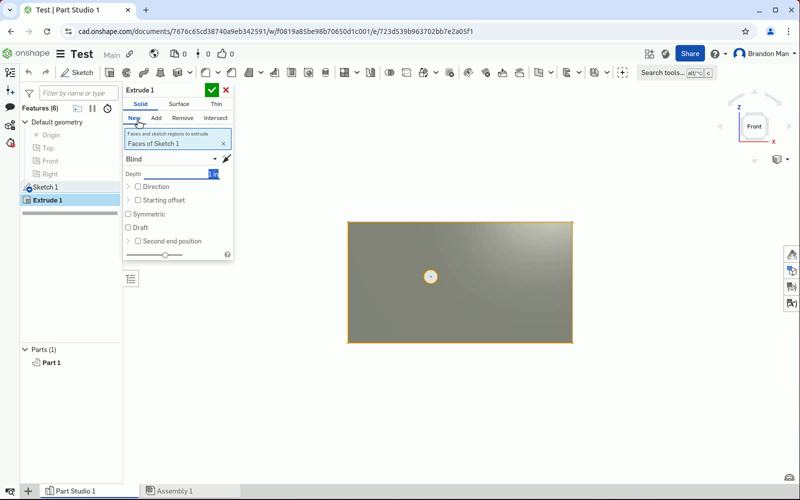
text(3.611)
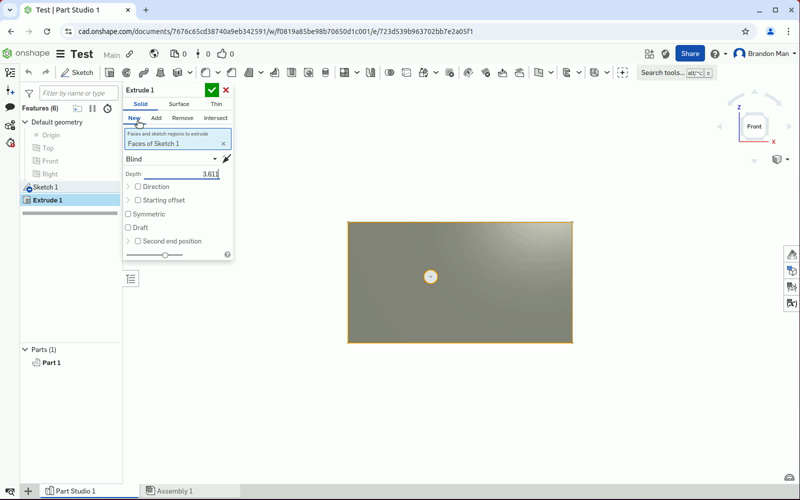
key(enter)
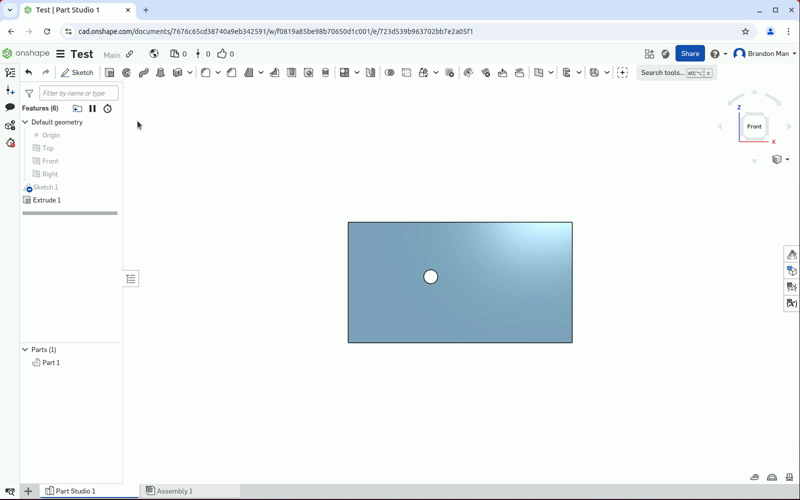
key(shift+h)
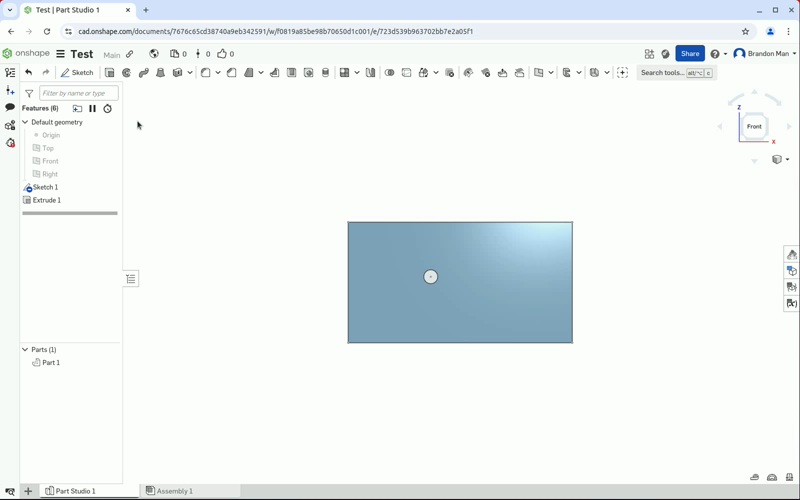
key(shift+h)
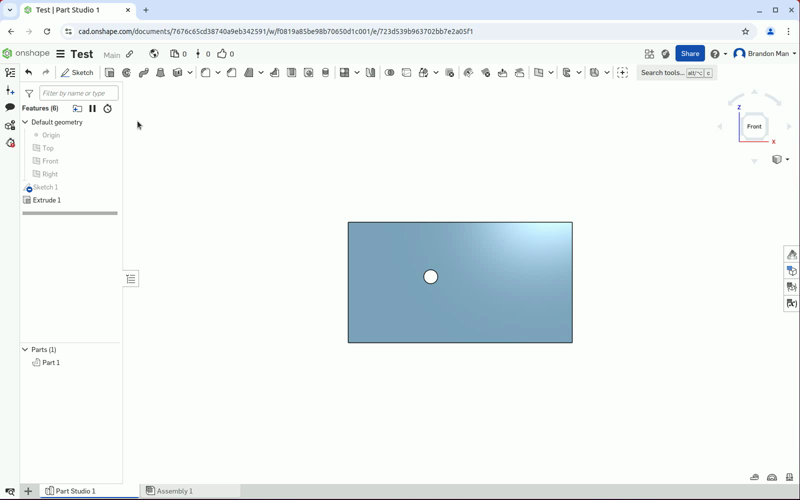
mouse_move(73, 189)
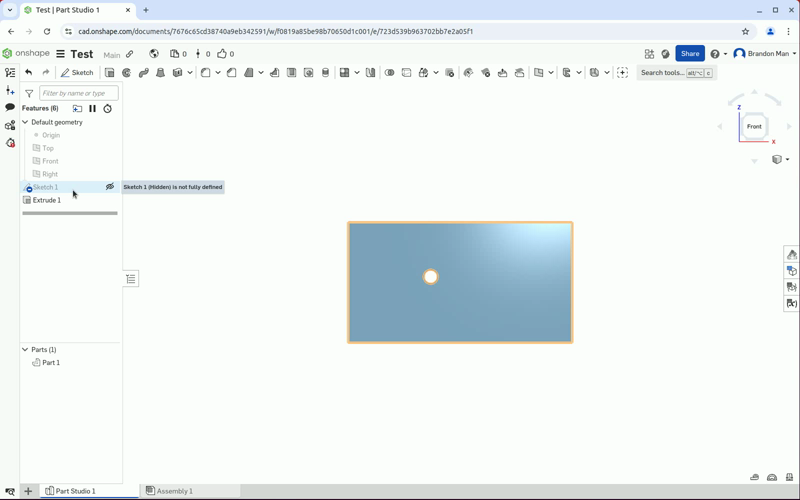
click(73, 189)
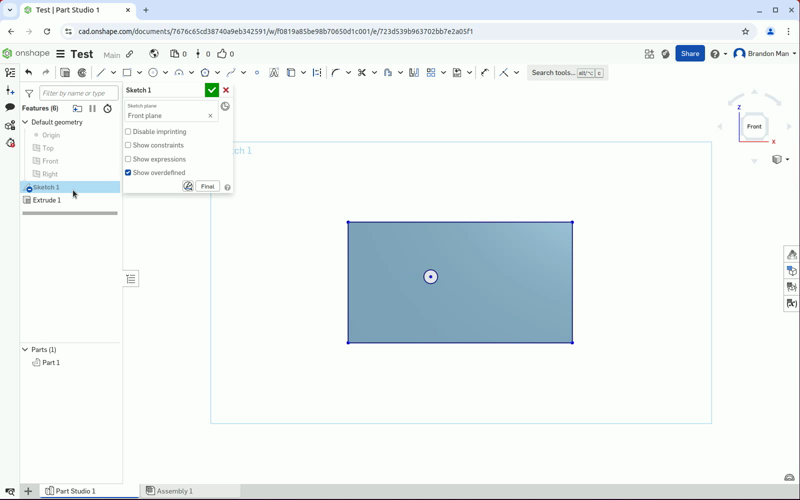
mouse_move(229, 92)
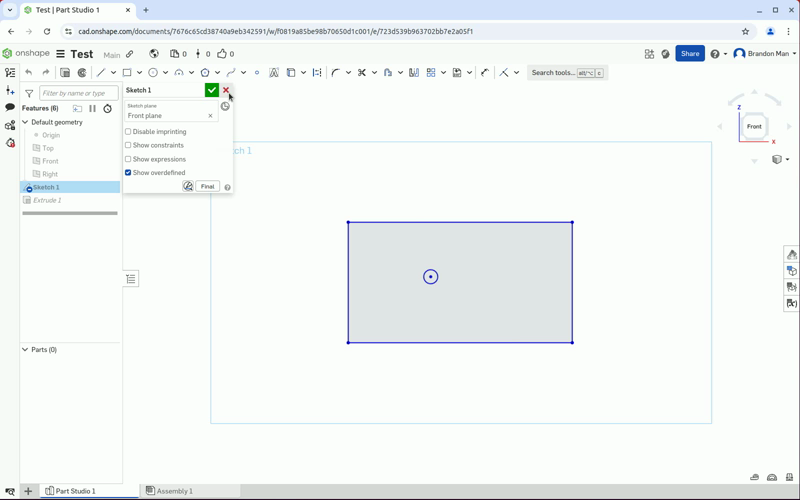
click(229, 92)
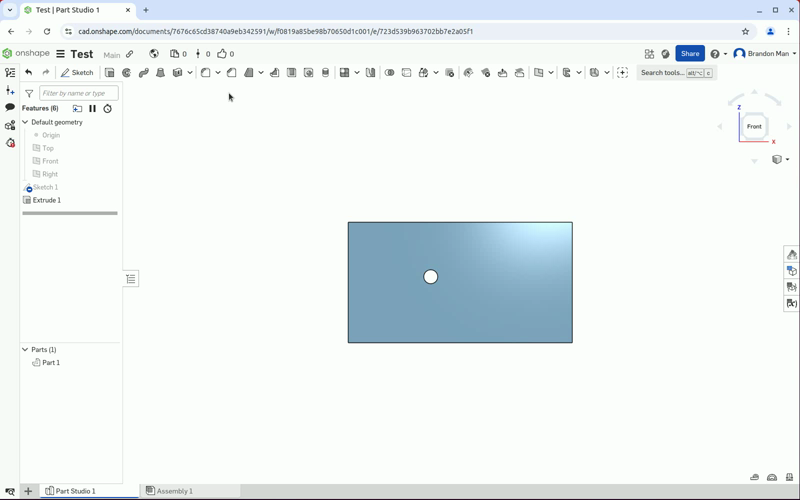
mouse_move(541, 75)
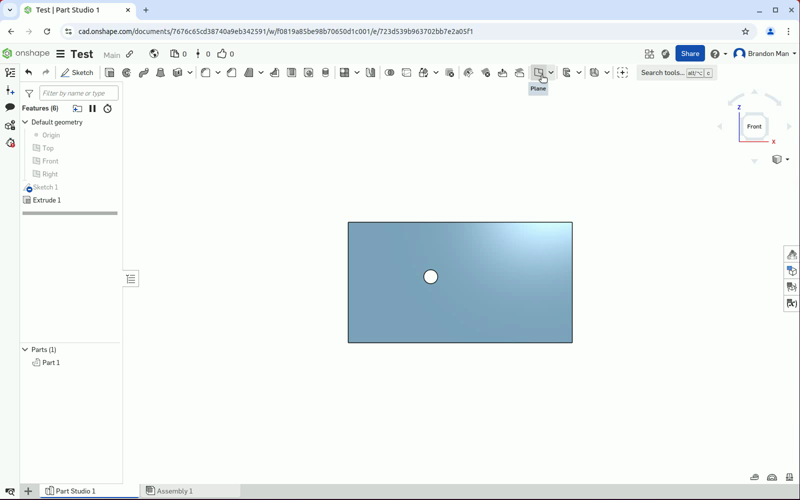
click(541, 75)
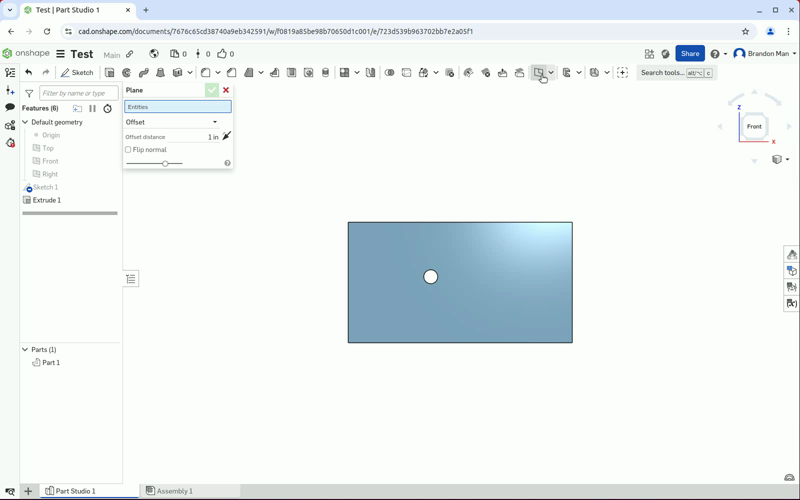
mouse_move(73, 163)
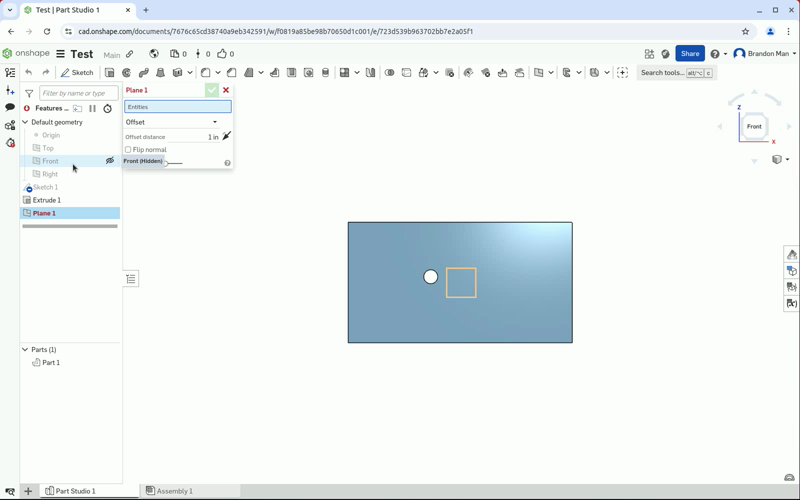
click(73, 163)
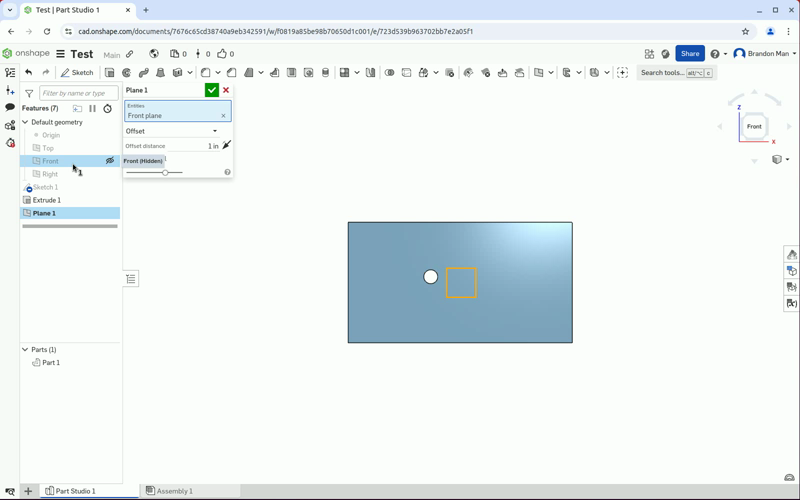
key(tab, 2)
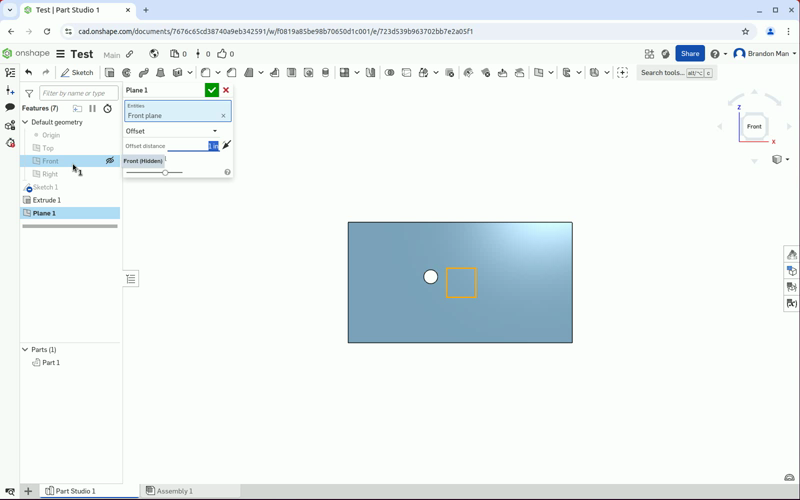
text(3.605)
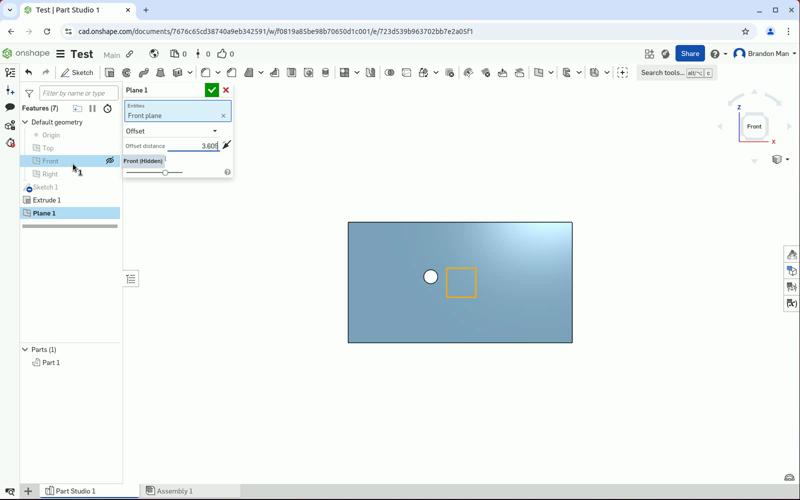
key(enter, 2)
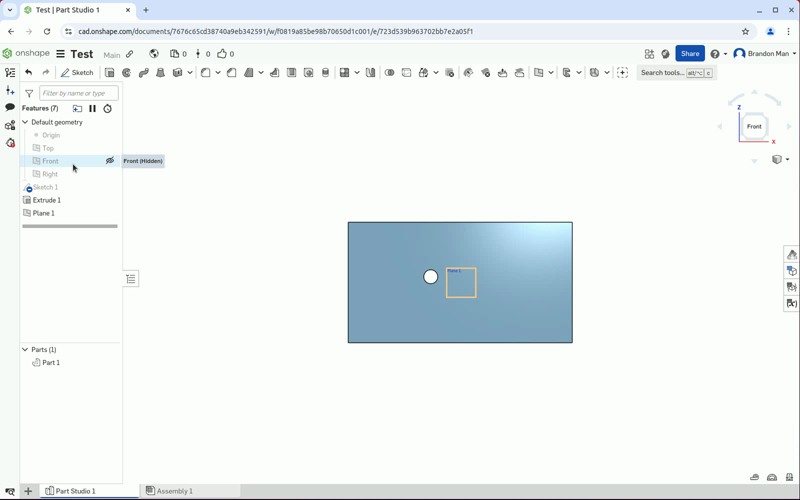
key(shift+s)
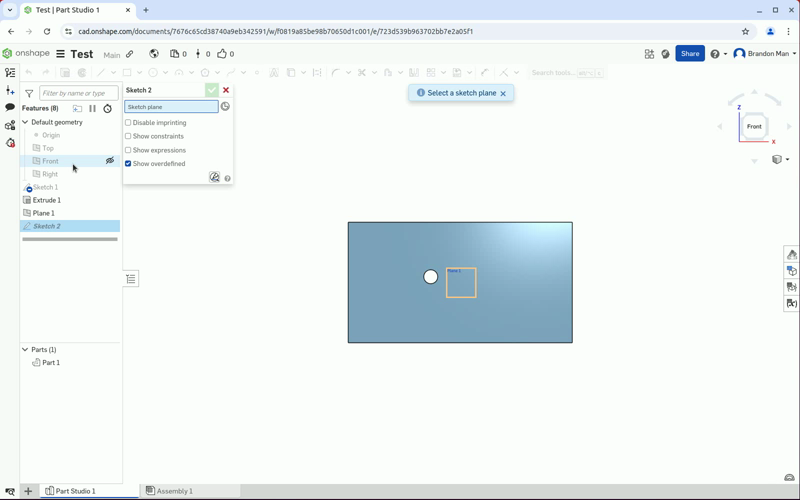
mouse_move(73, 215)
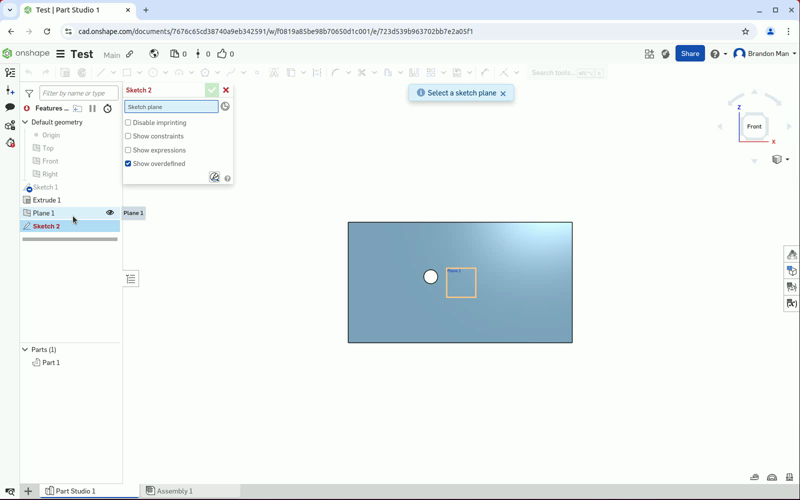
click(73, 215)
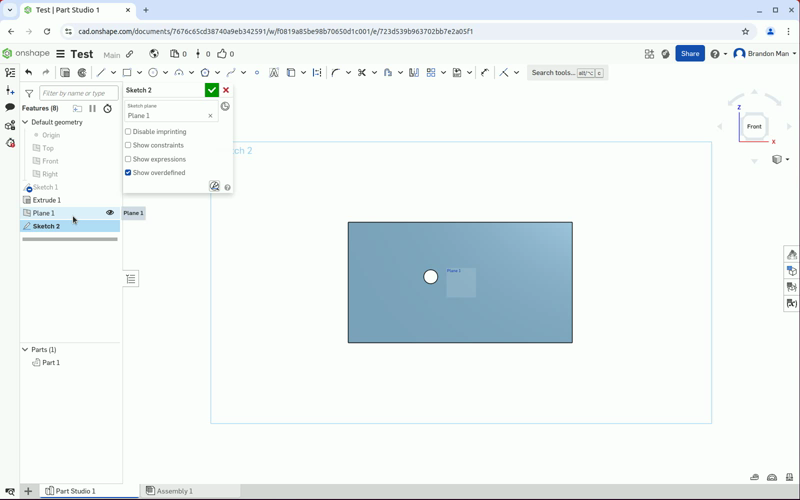
mouse_move(73, 352)
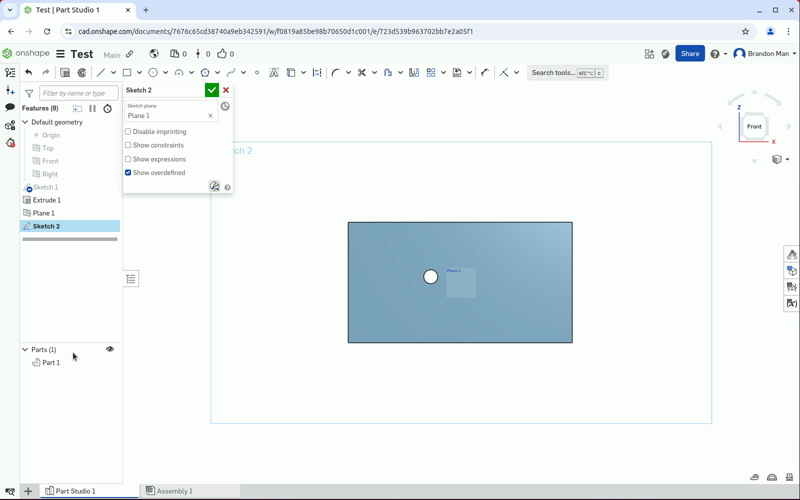
key(y)
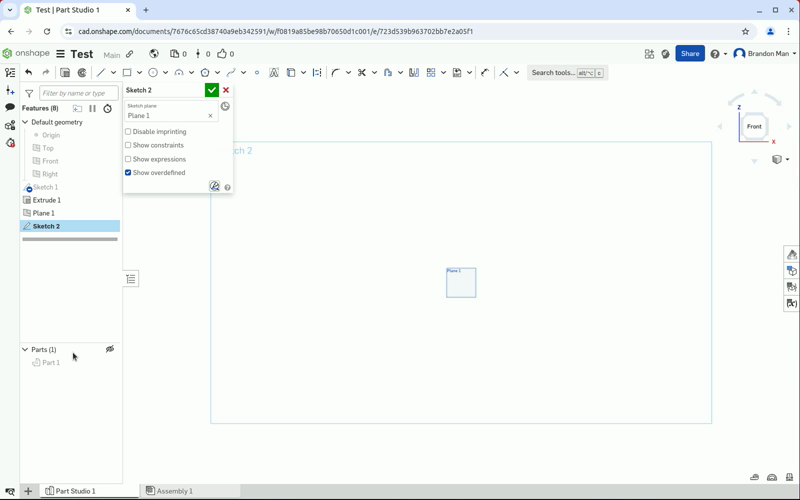
key(l)
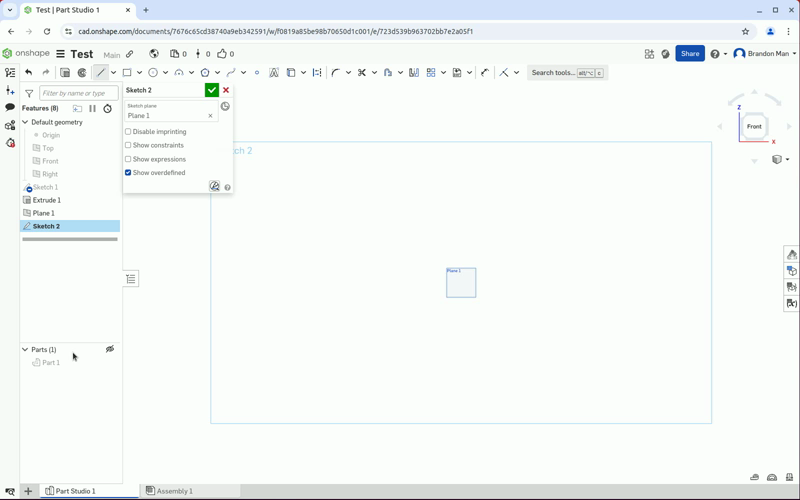
key_down(shift)
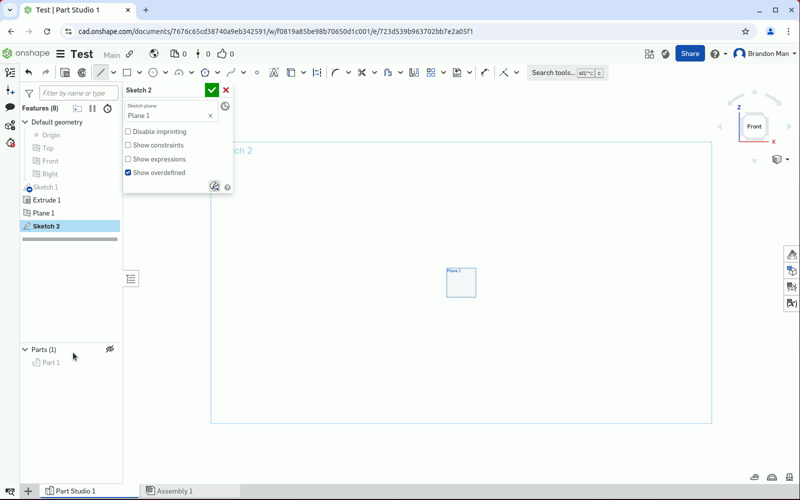
mouse_move(461, 240)
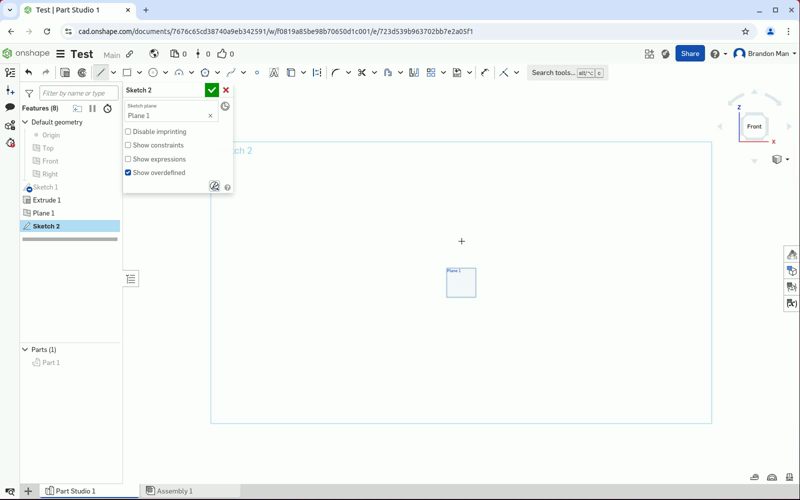
click(461, 240)
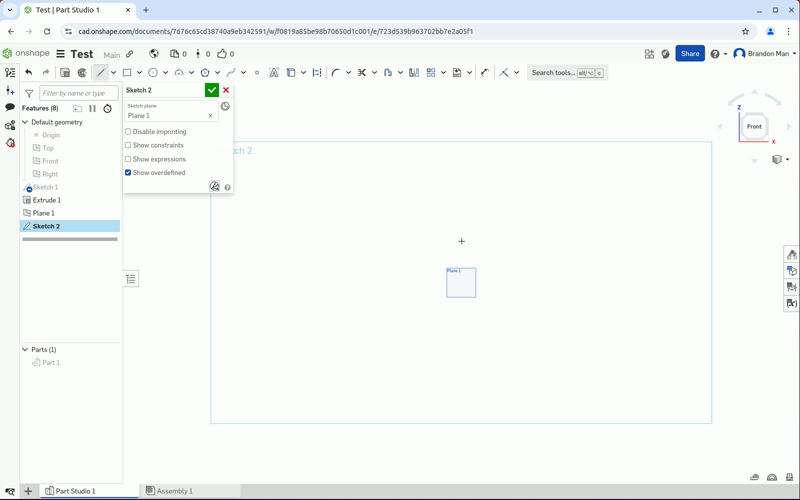
key_up(shift)
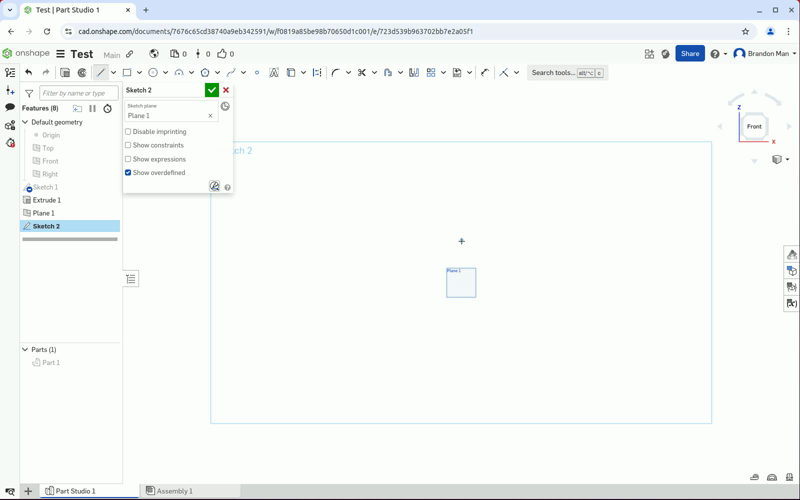
key_down(shift)
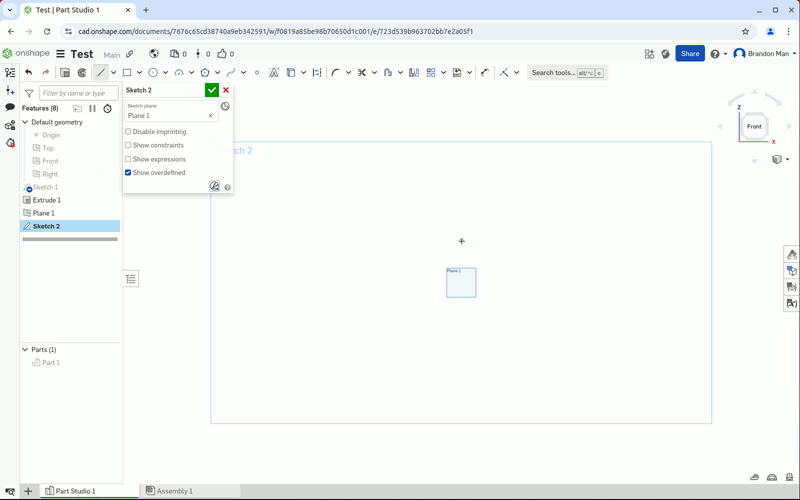
mouse_move(492, 240)
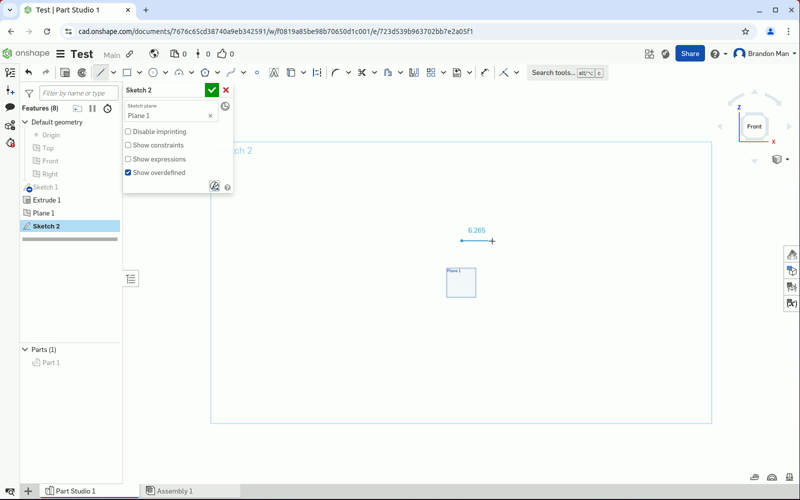
mouse_move(493, 240)
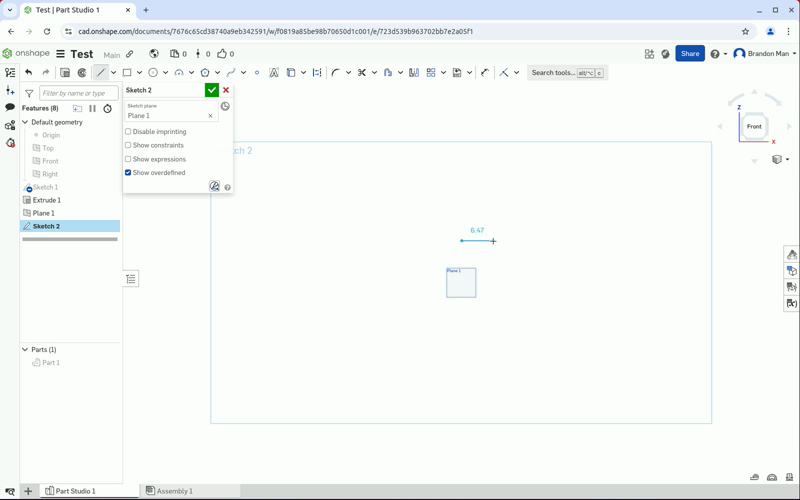
click(493, 240)
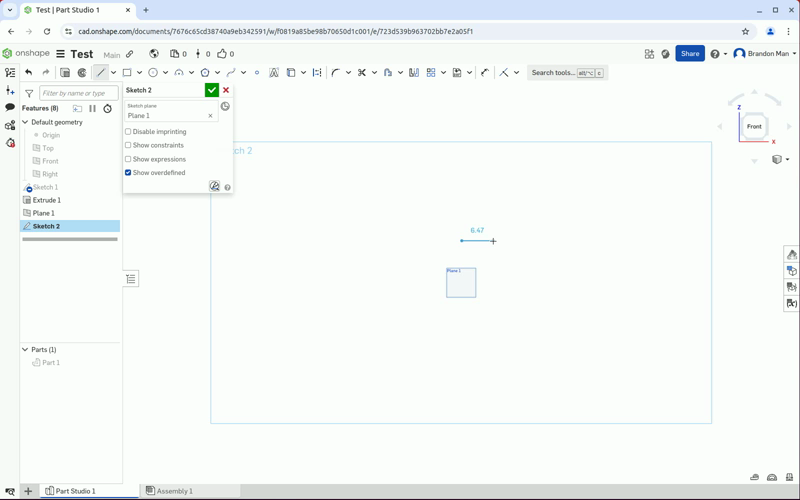
key_up(shift)
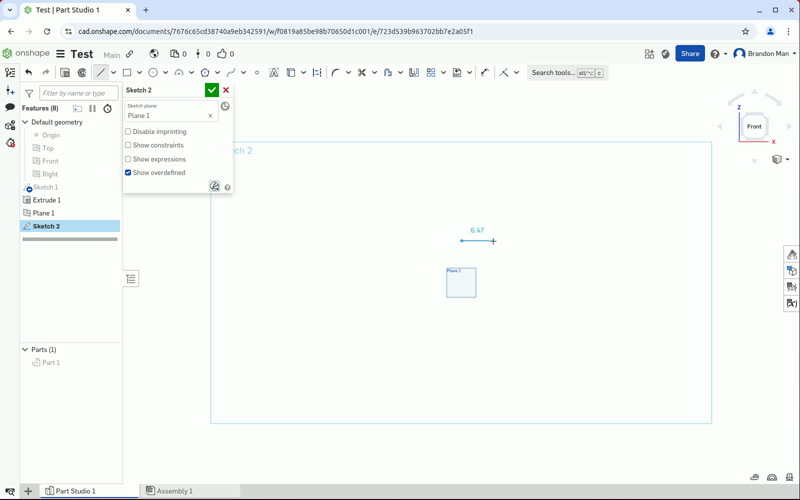
key_down(shift)
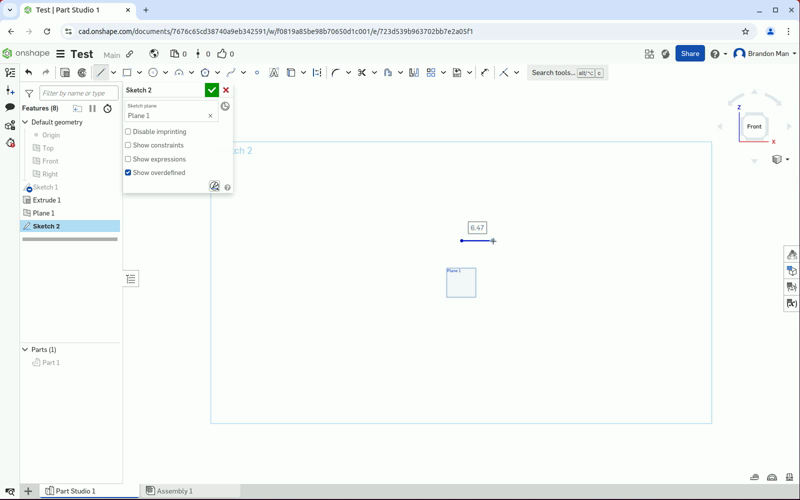
mouse_move(523, 240)
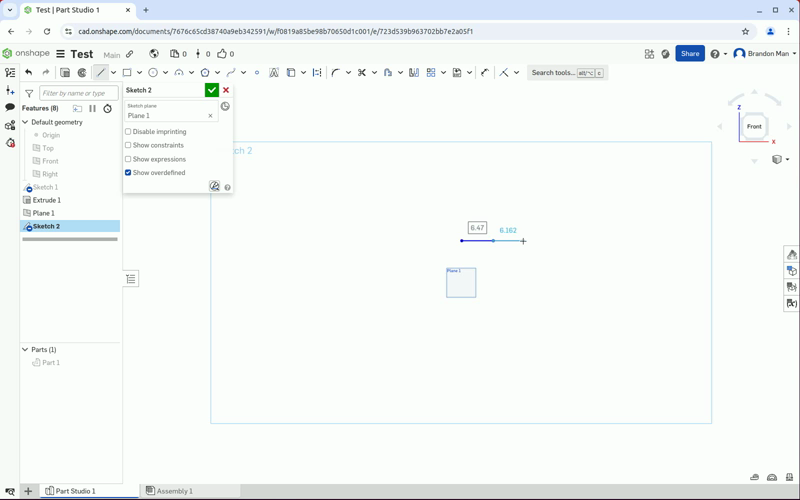
mouse_move(493, 225)
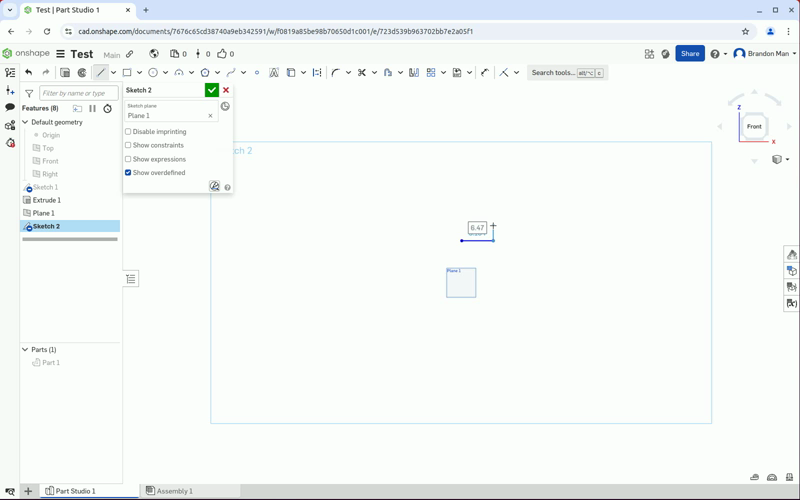
click(493, 225)
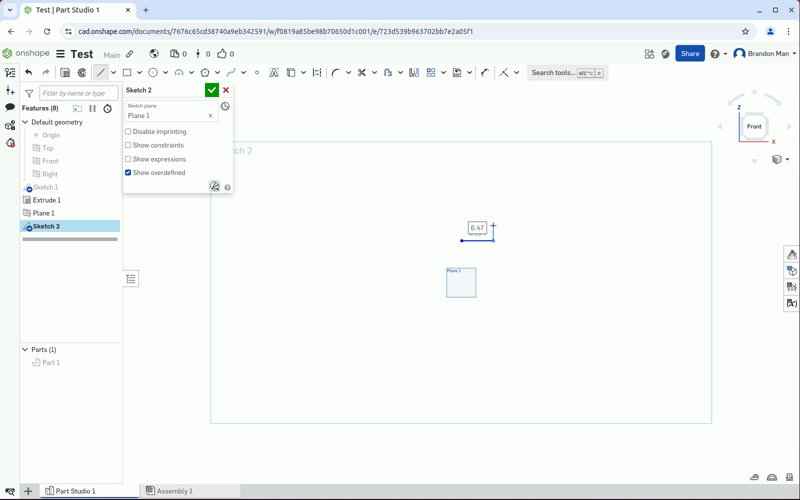
key_up(shift)
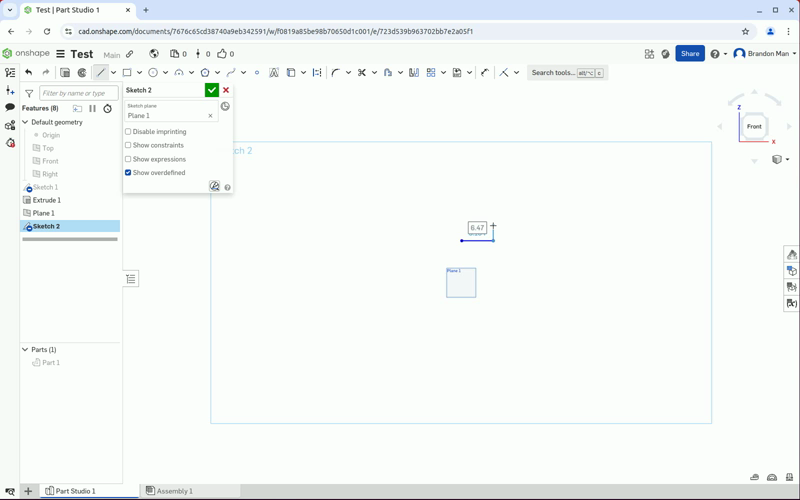
key_down(shift)
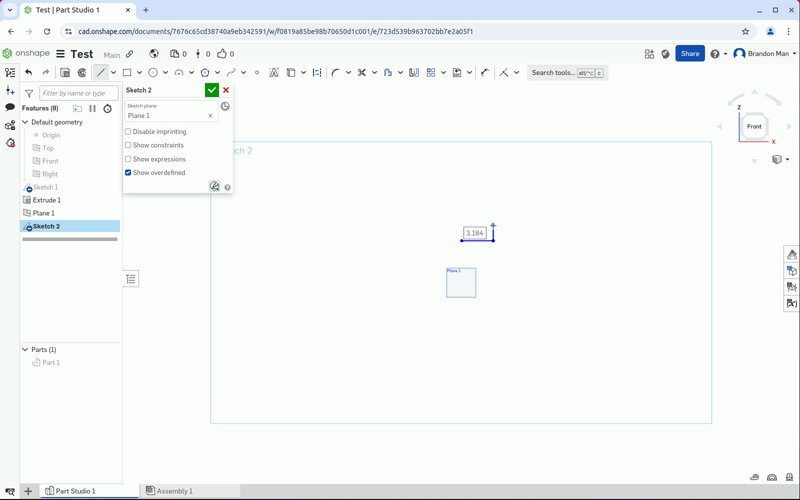
mouse_move(523, 225)
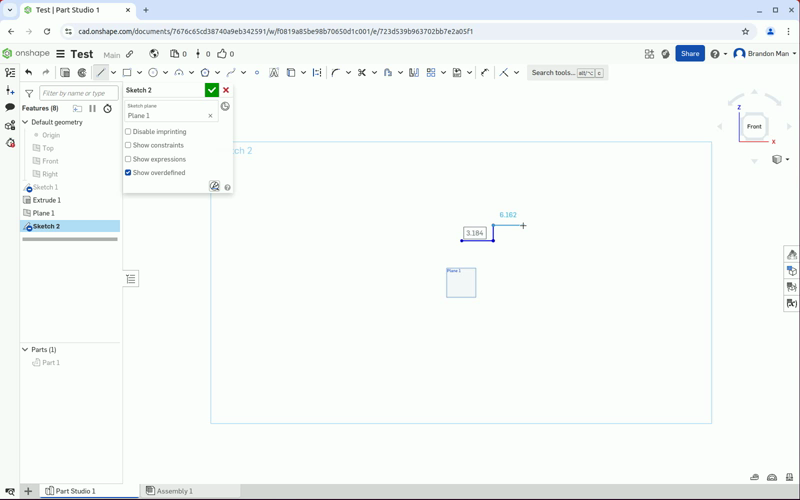
mouse_move(461, 225)
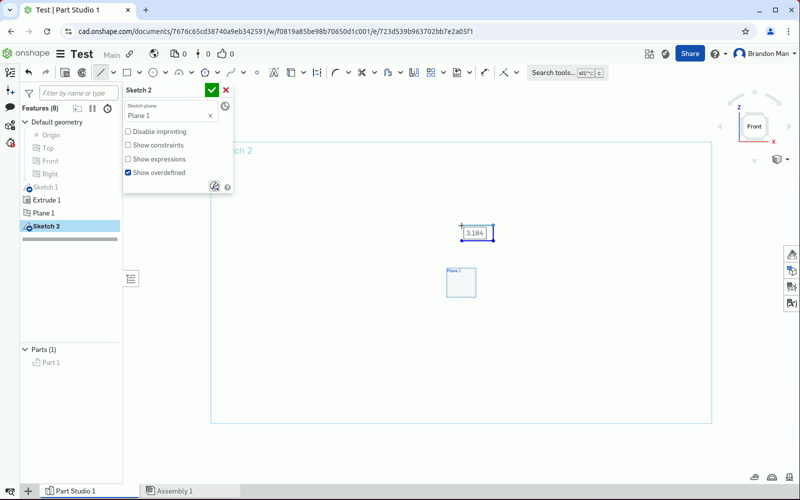
click(461, 225)
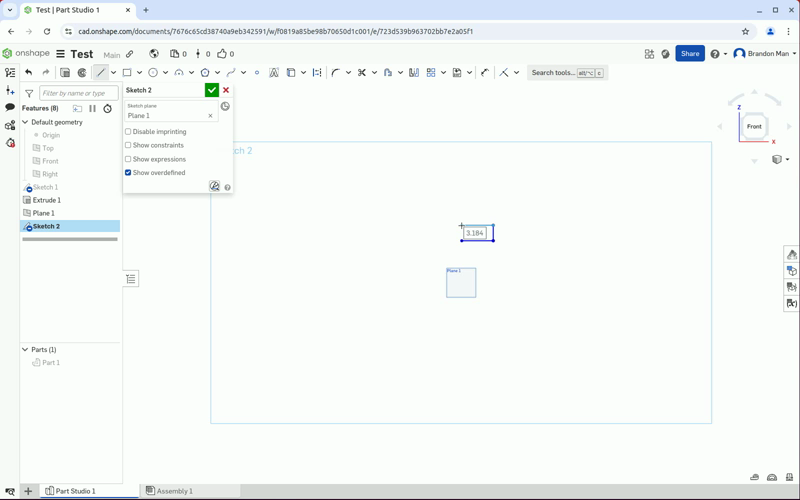
key_up(shift)
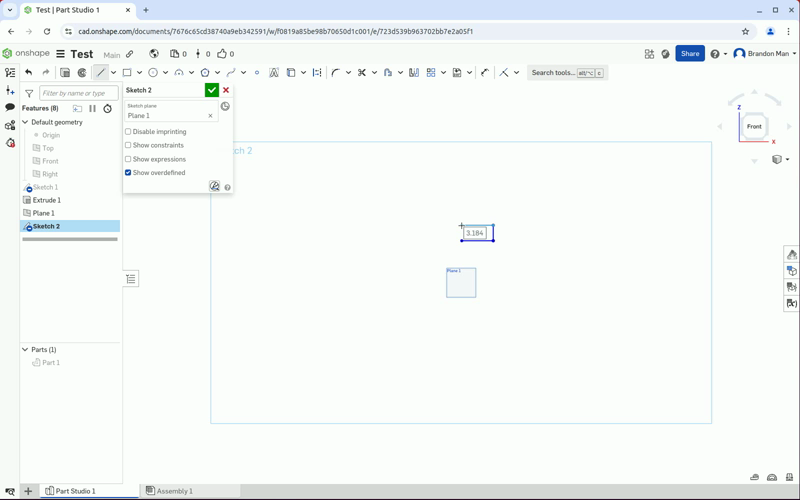
mouse_move(492, 225)
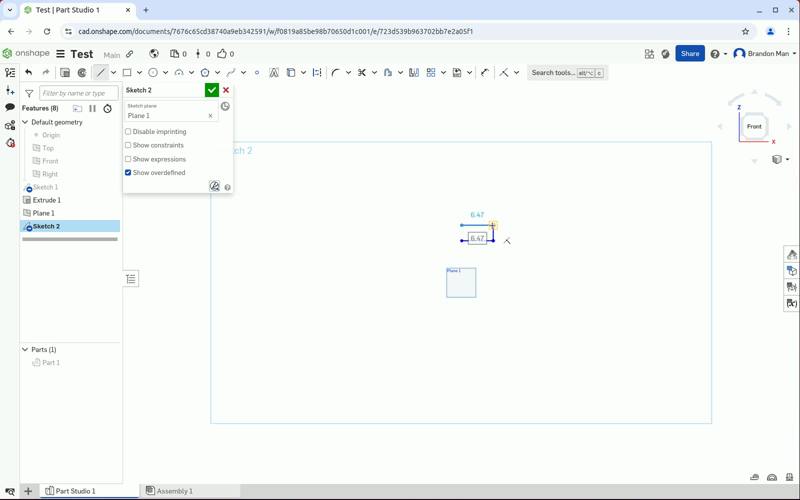
key_down(shift)
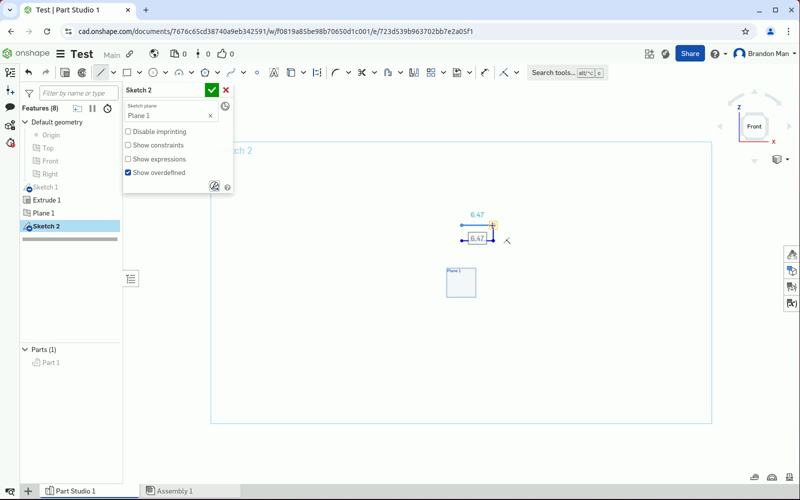
mouse_move(461, 240)
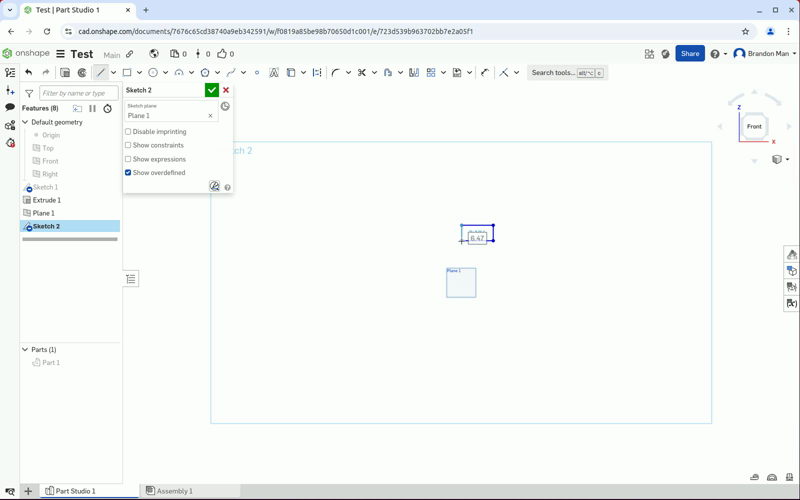
key_up(shift)
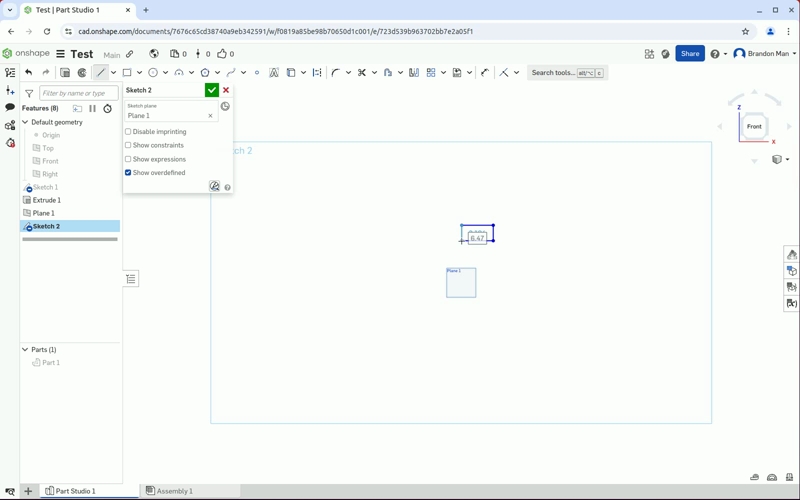
click(461, 240)
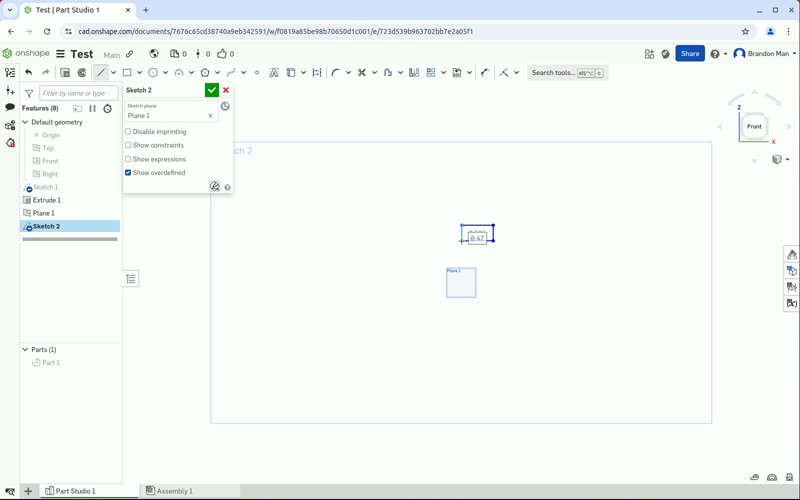
key(esc)
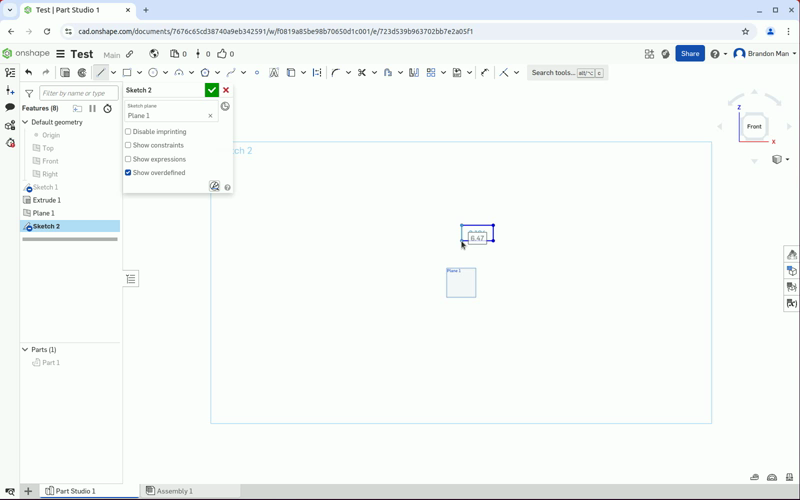
mouse_move(464, 226)
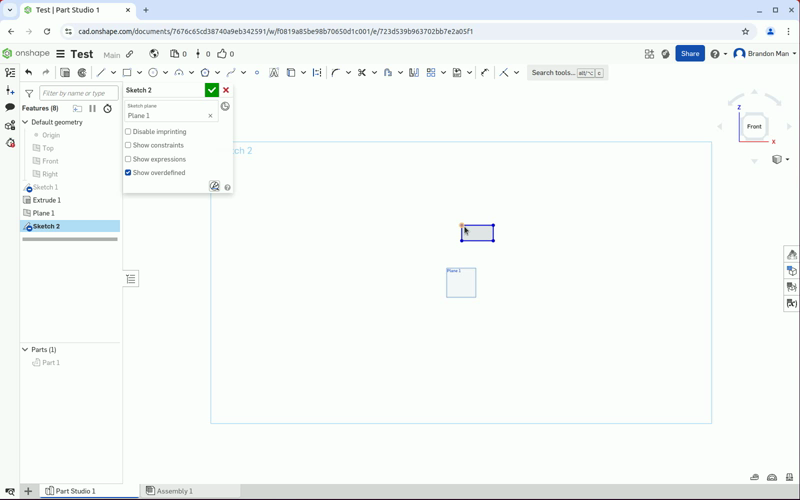
scroll(6)
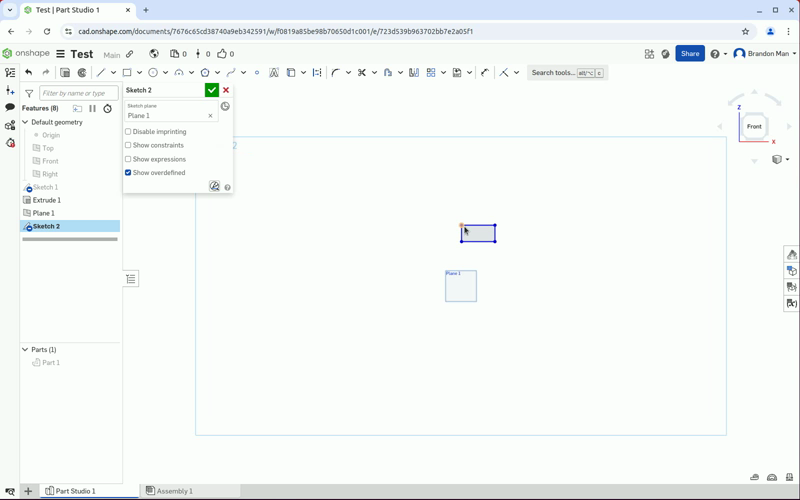
scroll(6)
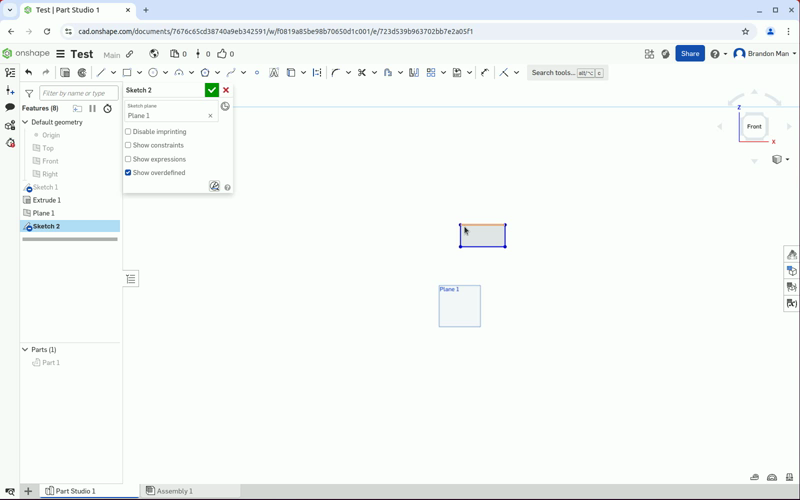
scroll(6)
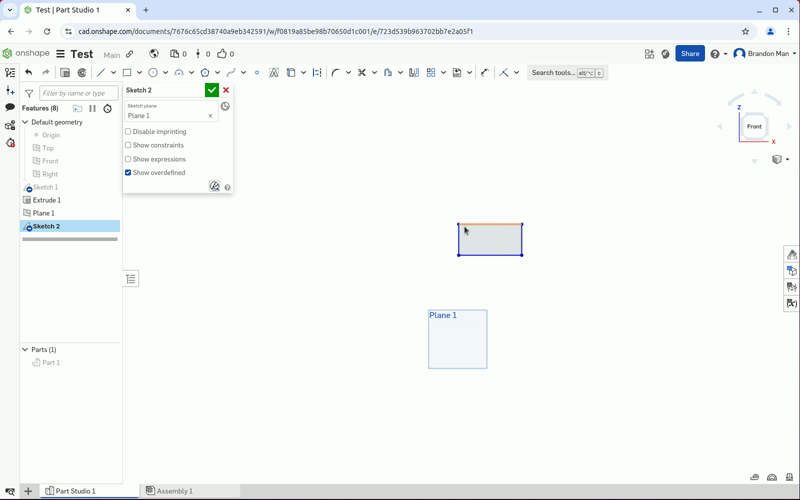
scroll(6)
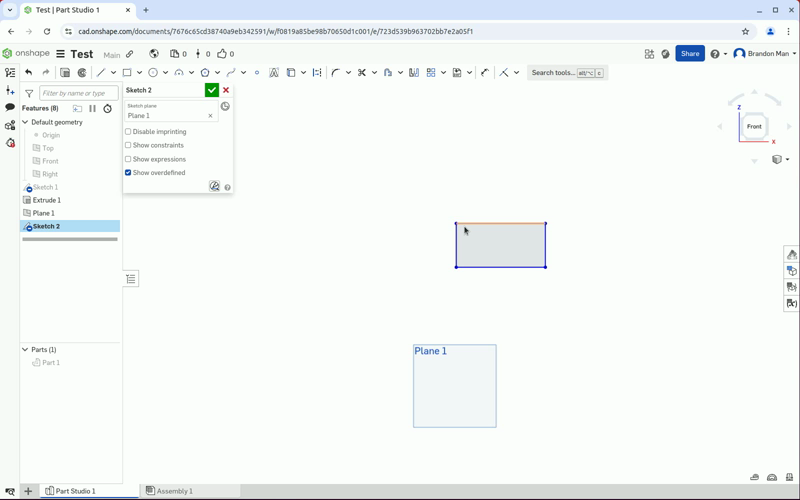
scroll(6)
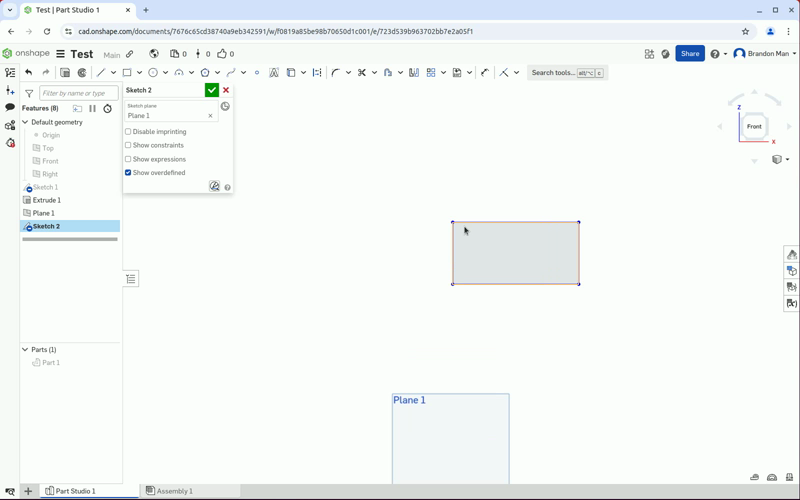
scroll(6)
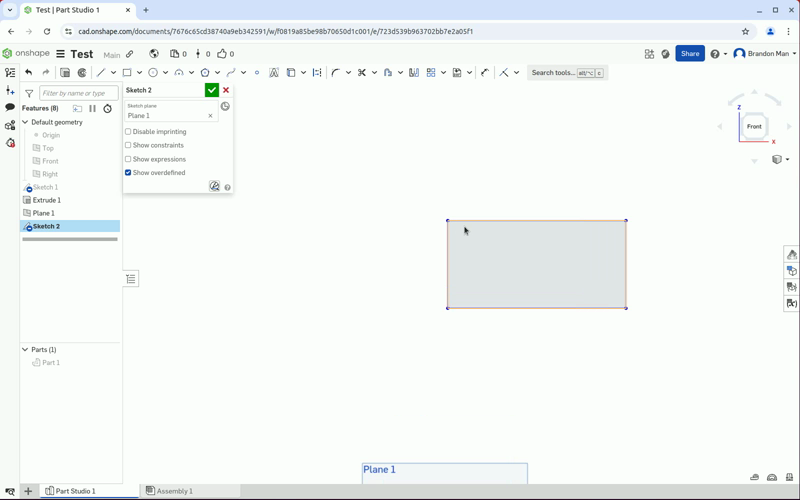
scroll(6)
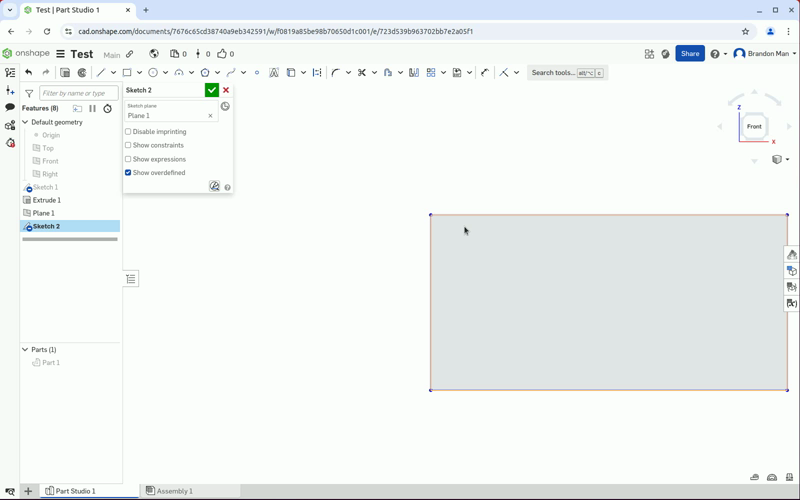
click(464, 226)
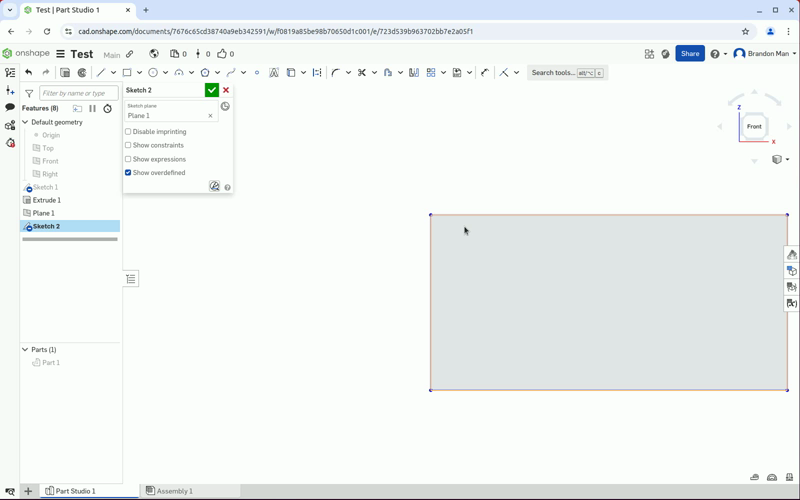
scroll(-6)
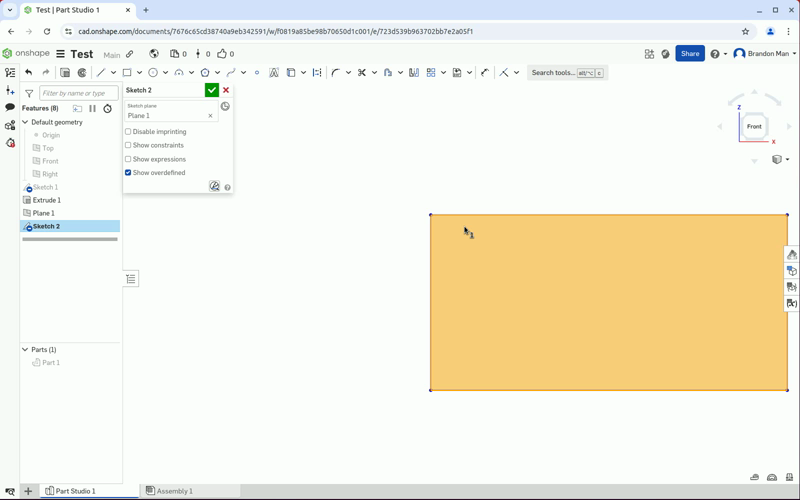
scroll(-6)
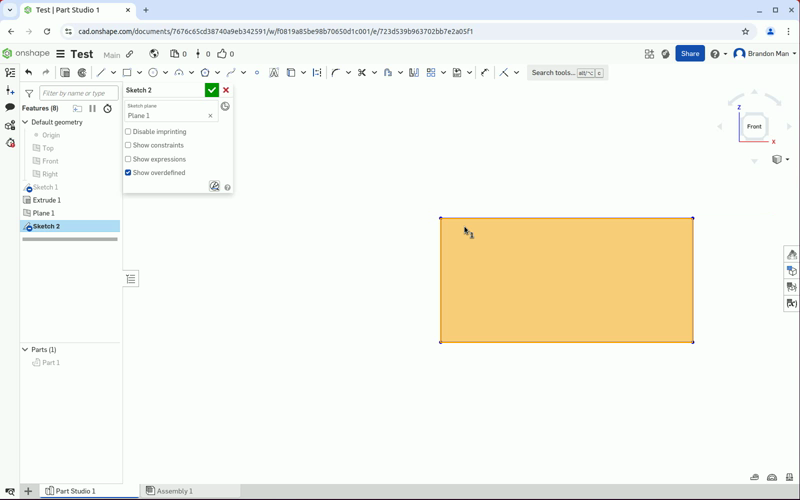
scroll(-6)
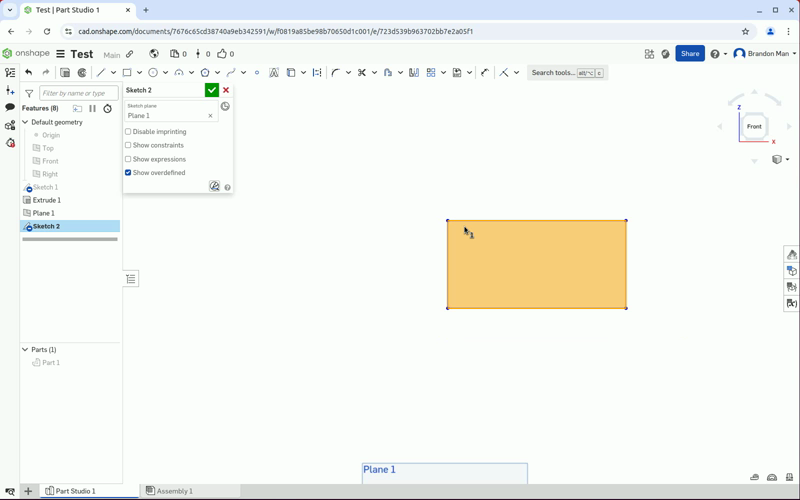
scroll(-6)
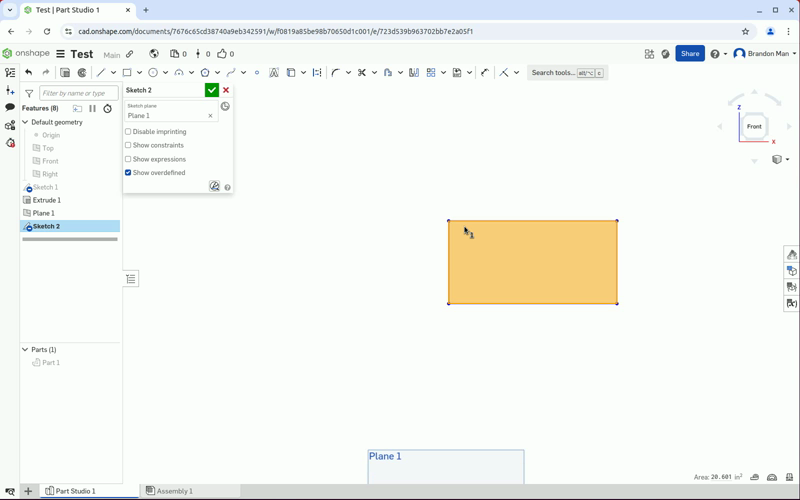
scroll(-6)
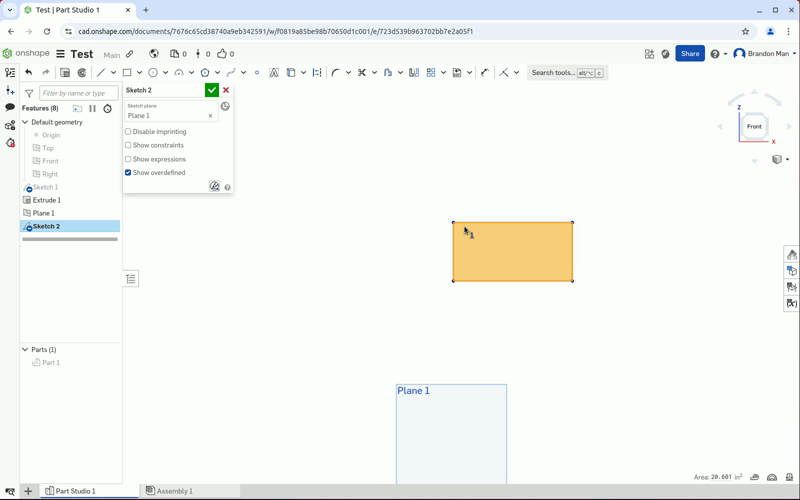
scroll(-6)
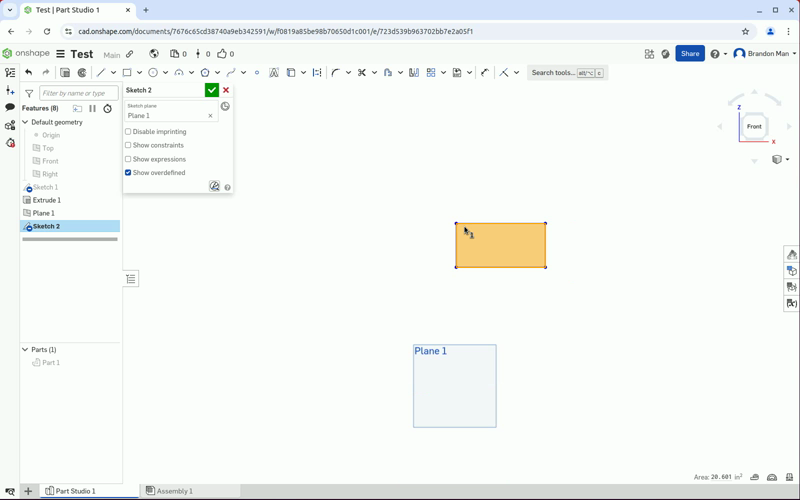
scroll(-6)
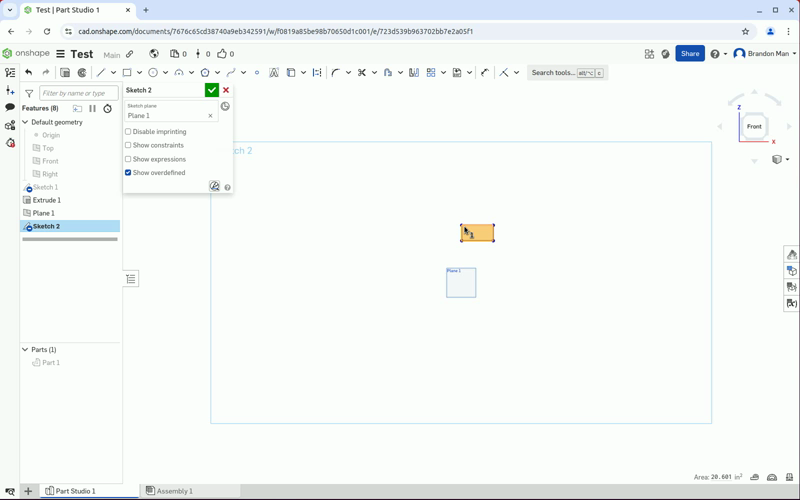
mouse_move(73, 352)
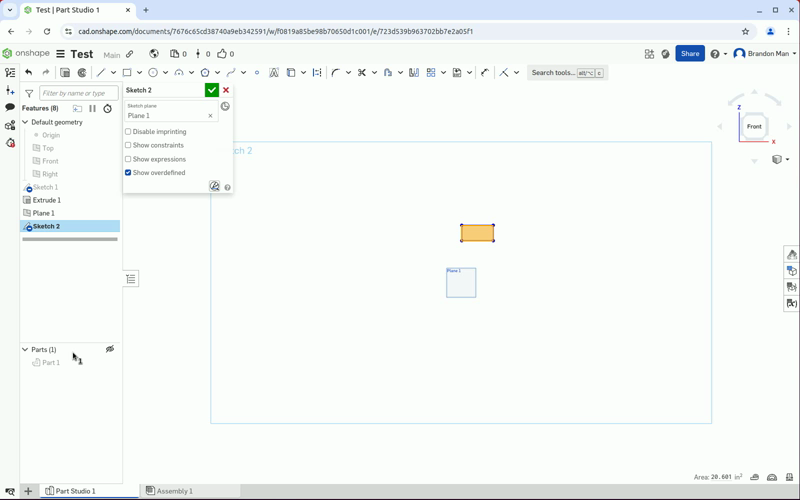
key(shift+y)
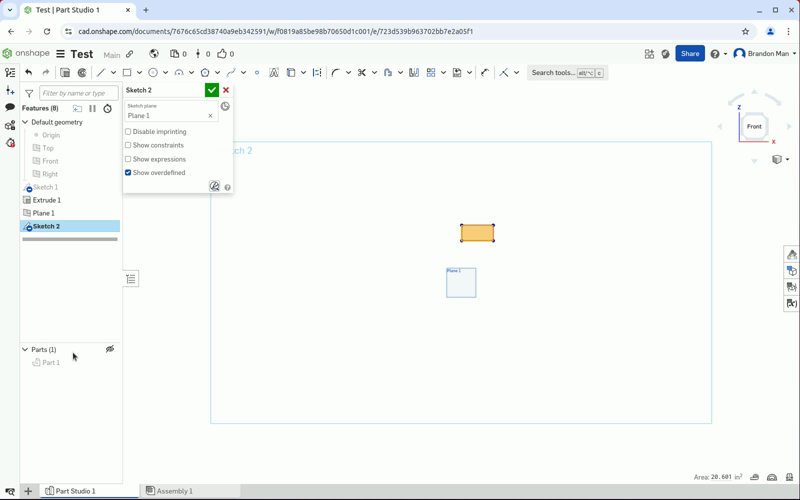
key(shift+e)
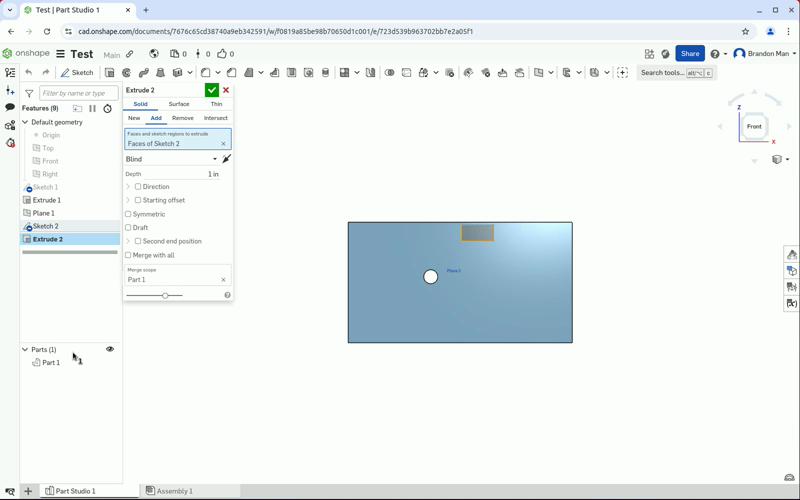
mouse_move(143, 106)
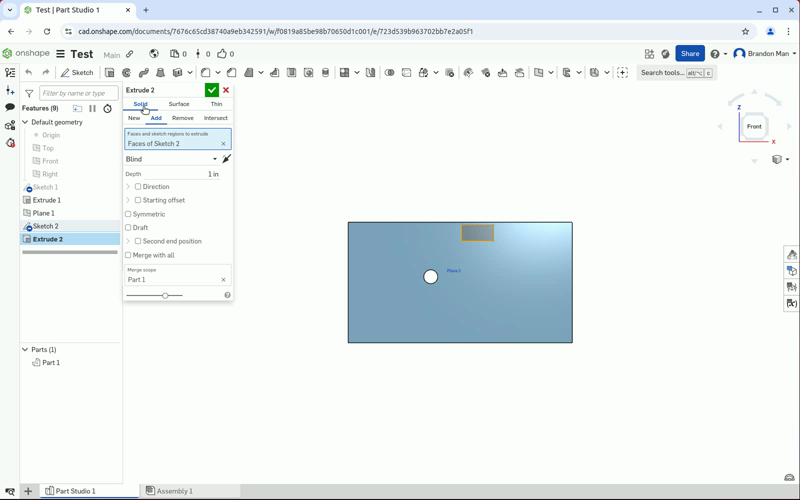
click(143, 106)
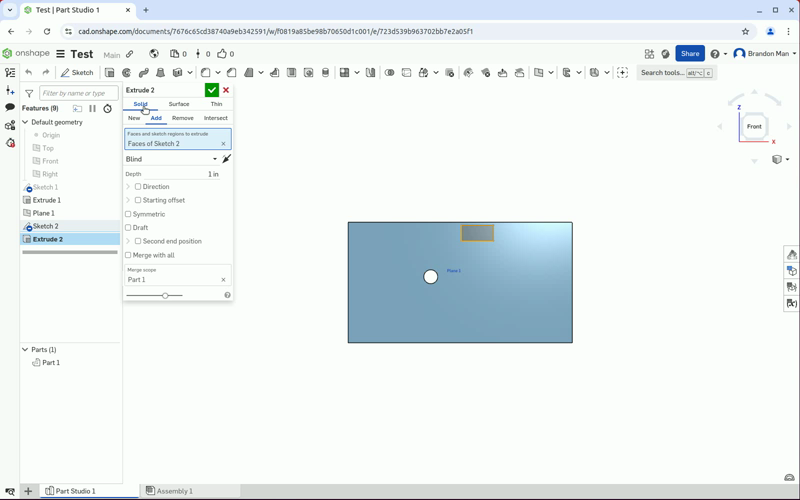
mouse_move(137, 120)
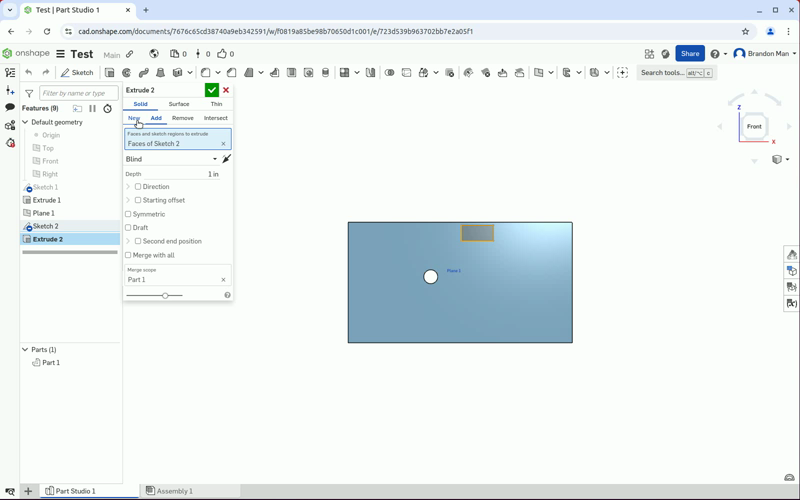
click(137, 120)
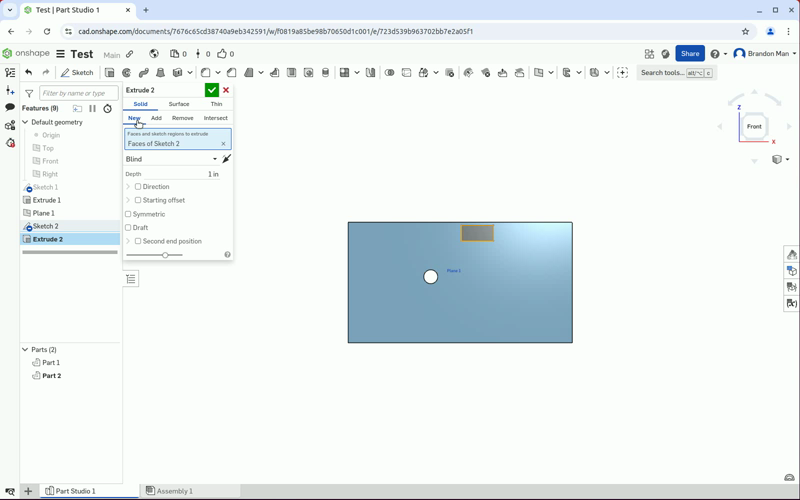
key(tab, 4)
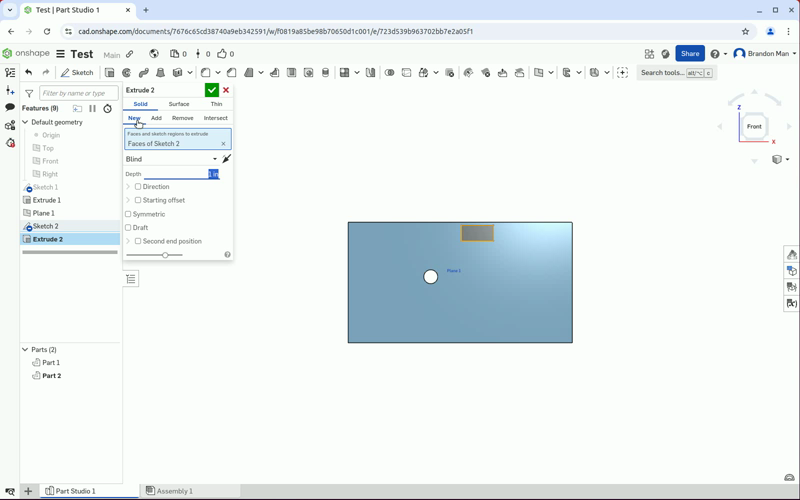
text(0.241)
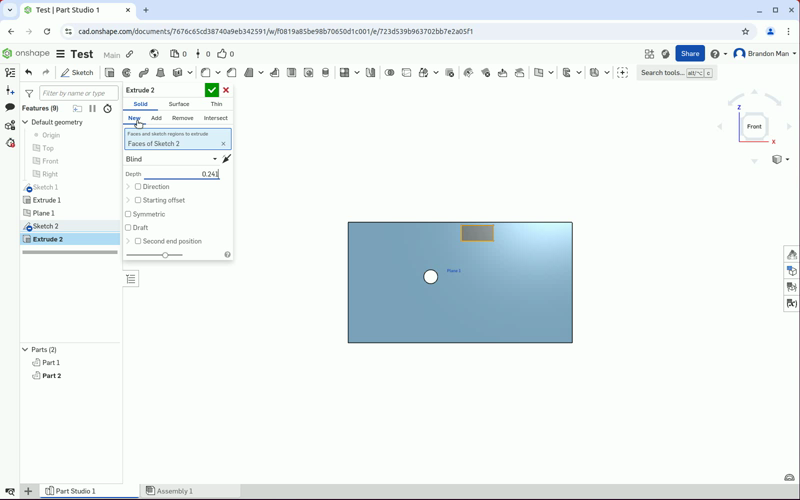
key(enter)
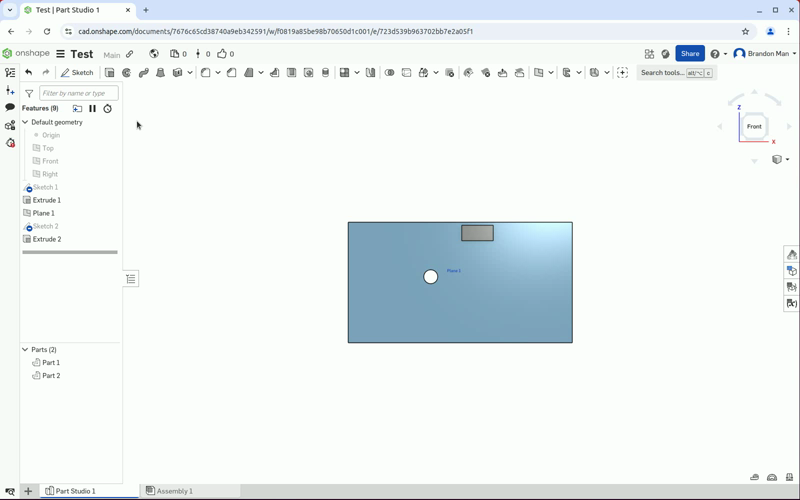
key(shift+h)
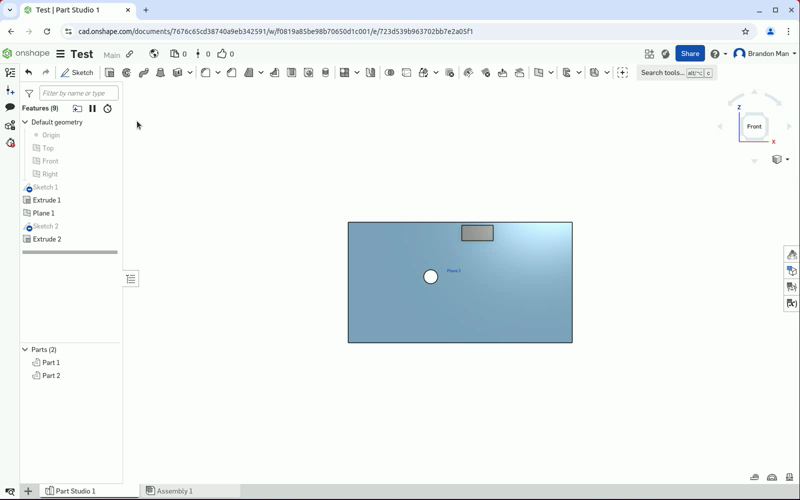
key(shift+h)
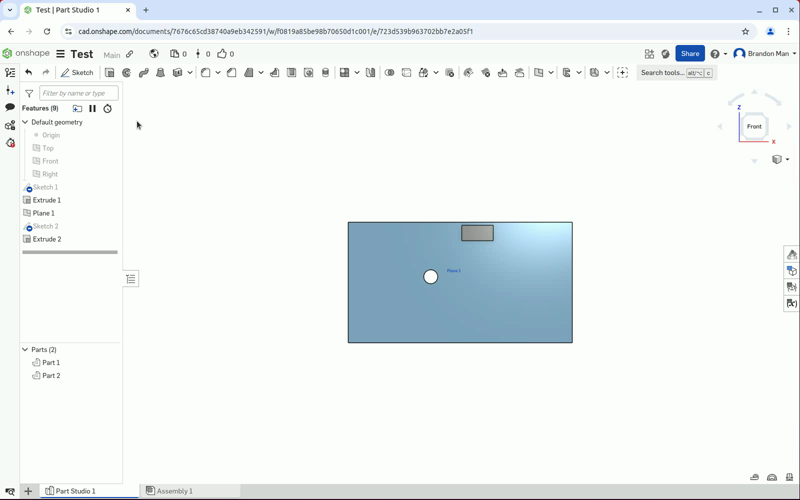
mouse_move(73, 189)
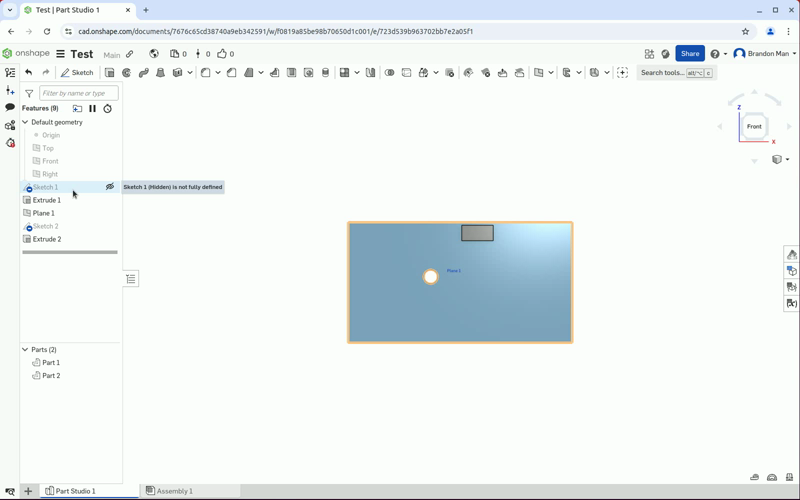
click(73, 189)
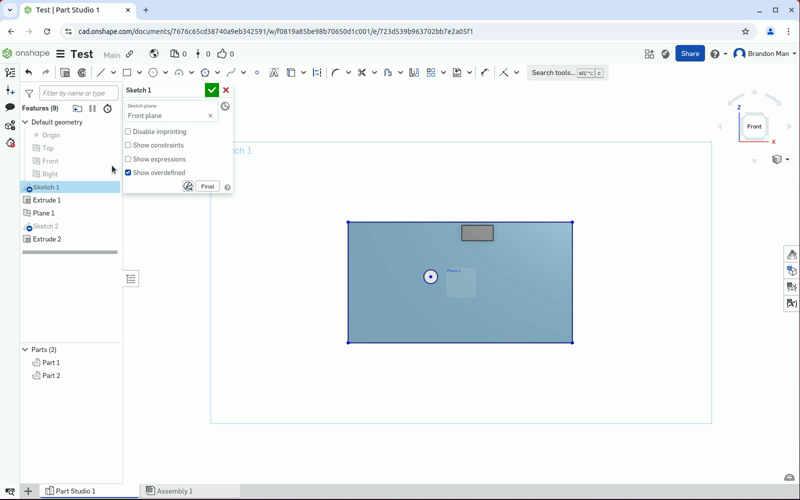
mouse_move(229, 92)
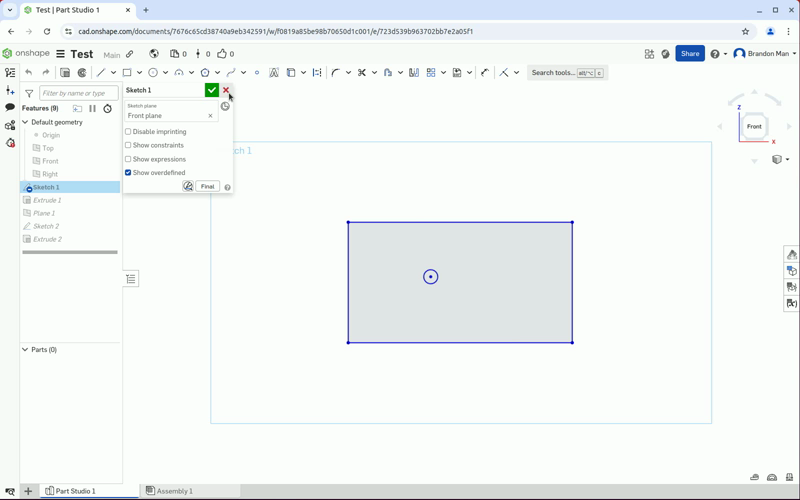
click(229, 92)
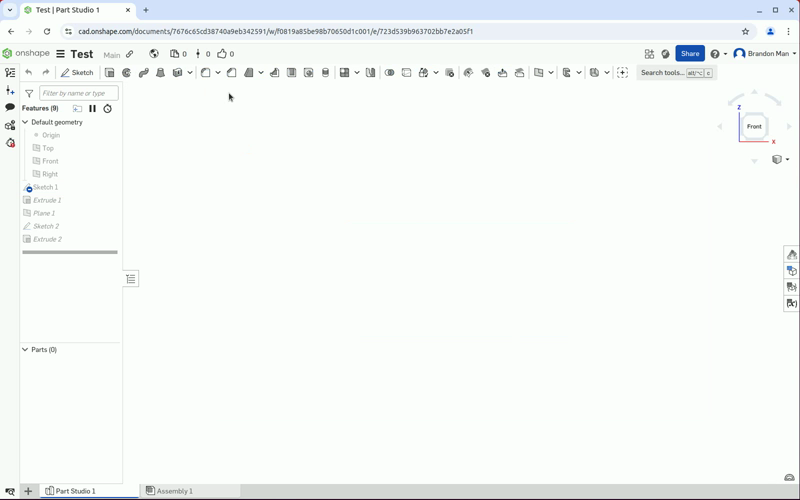
key(shift+s)
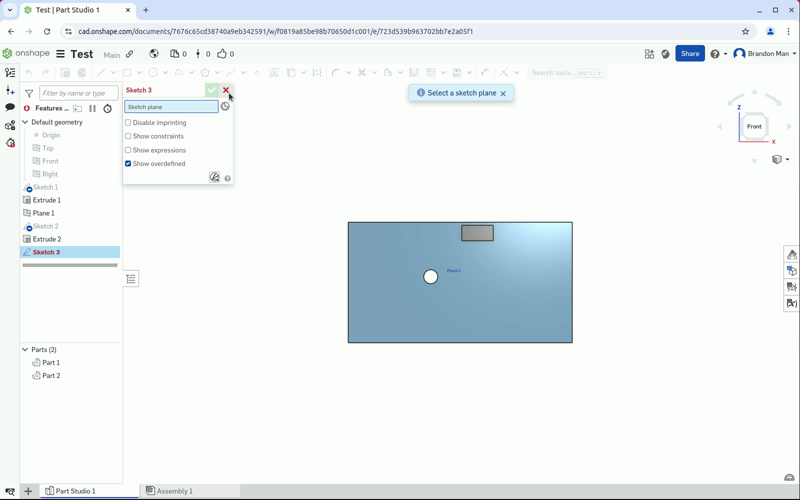
mouse_move(73, 215)
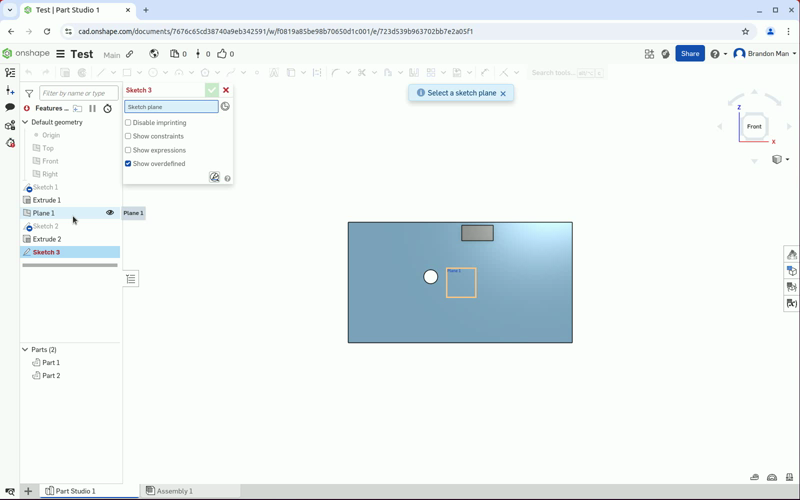
click(73, 215)
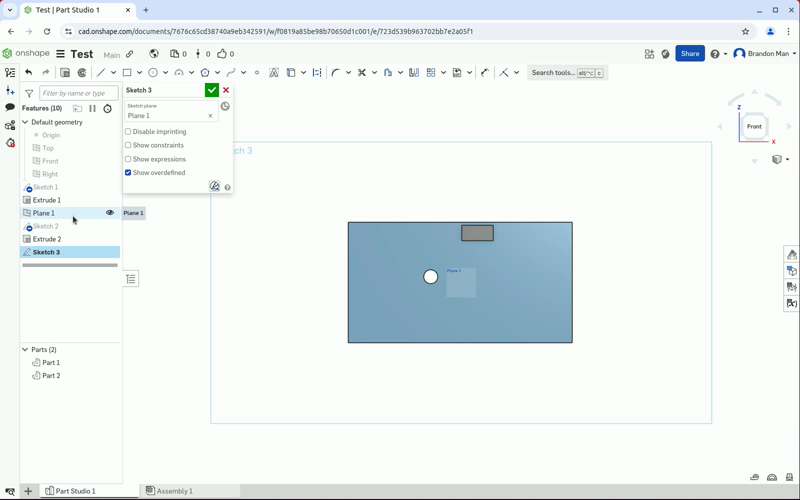
mouse_move(73, 352)
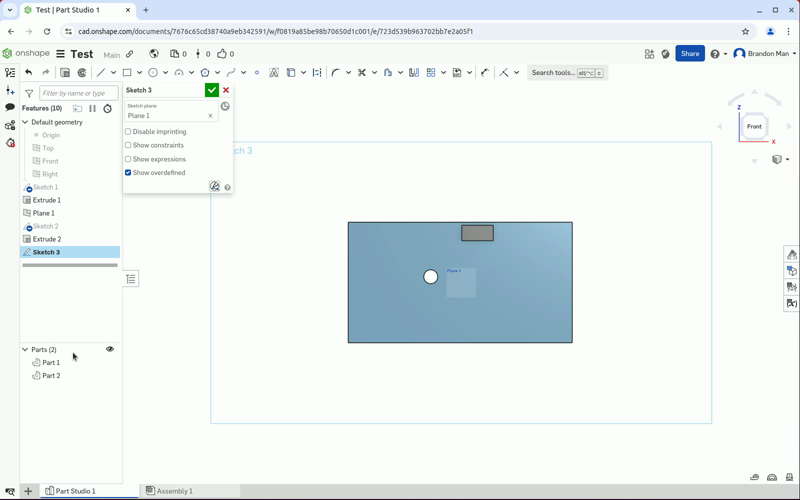
key(y)
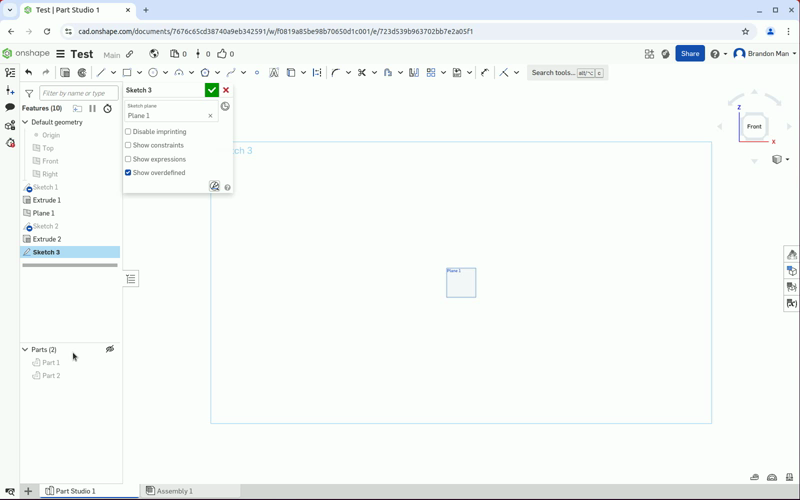
key(l)
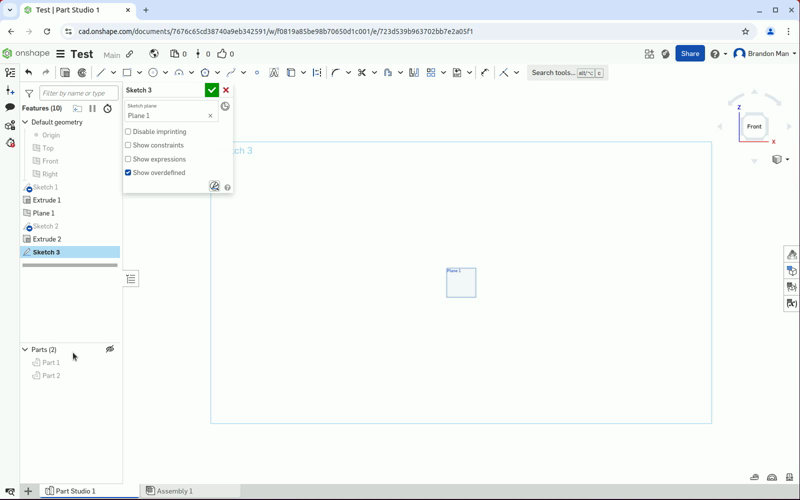
key_down(shift)
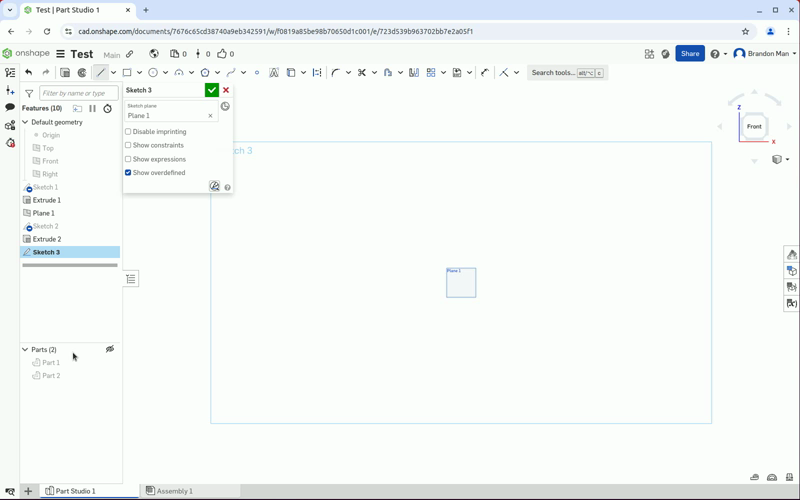
mouse_move(555, 252)
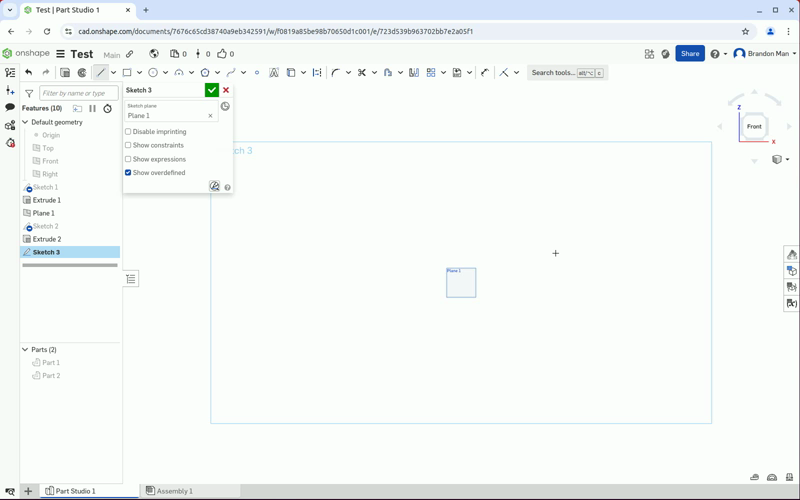
click(555, 252)
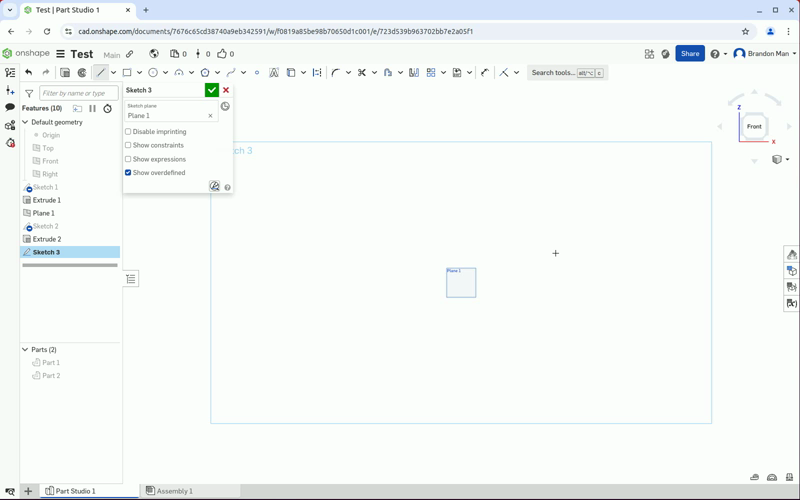
key_up(shift)
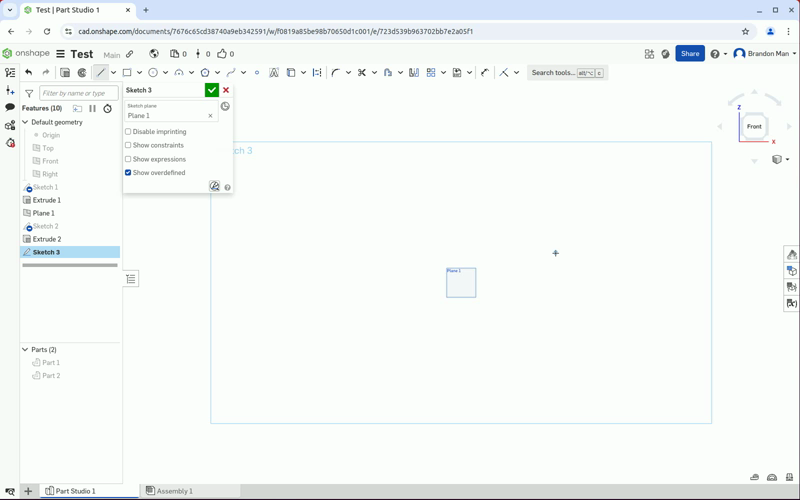
key_down(shift)
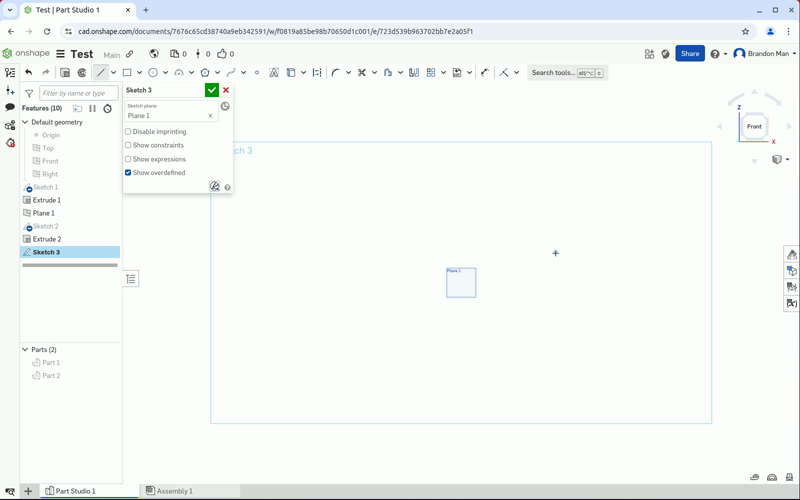
mouse_move(585, 252)
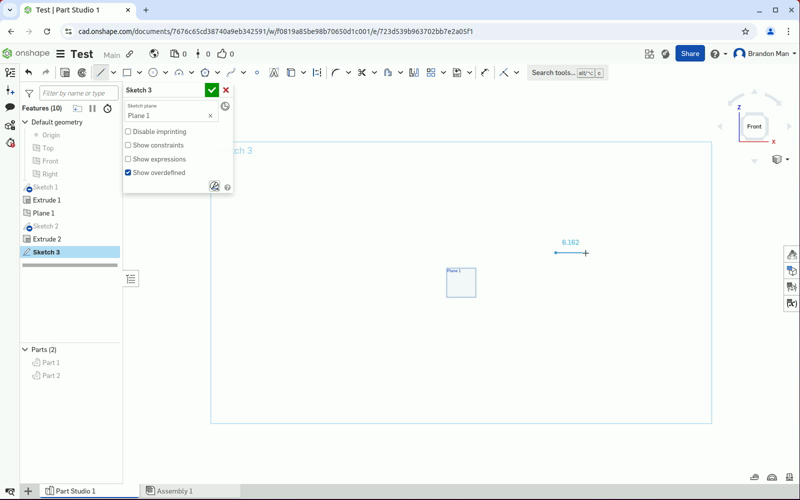
mouse_move(571, 252)
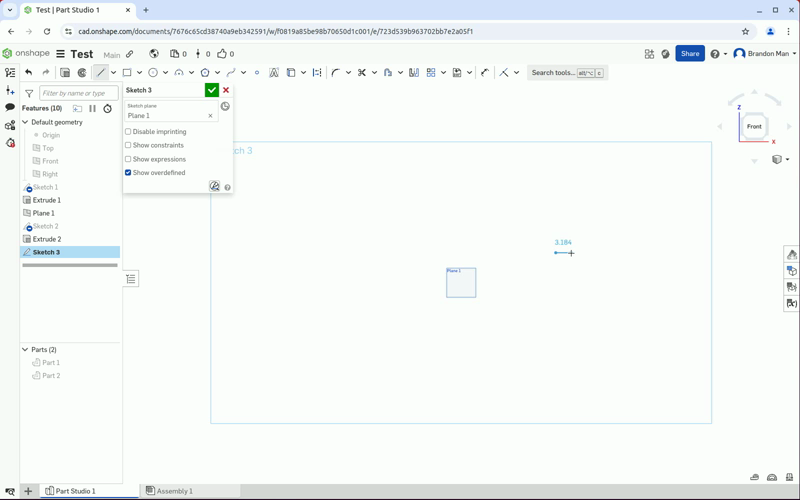
click(571, 252)
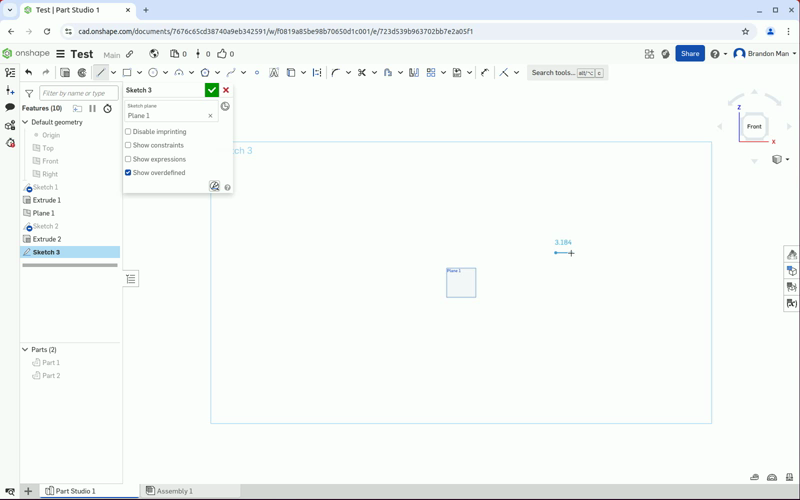
key_up(shift)
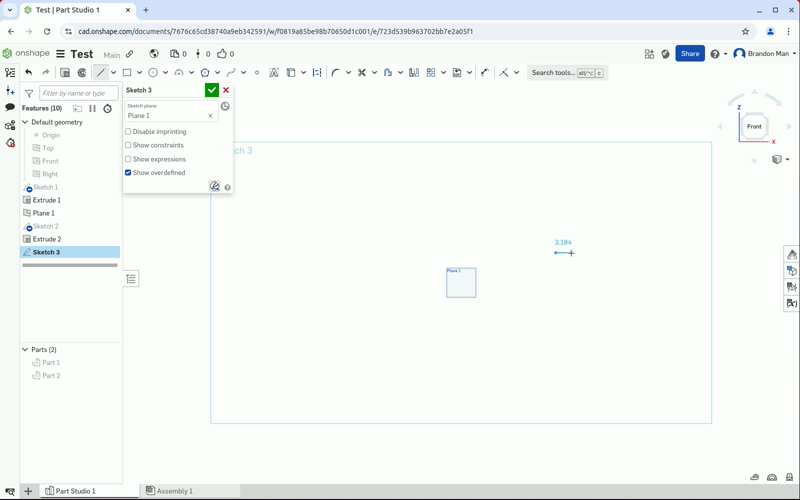
key_down(shift)
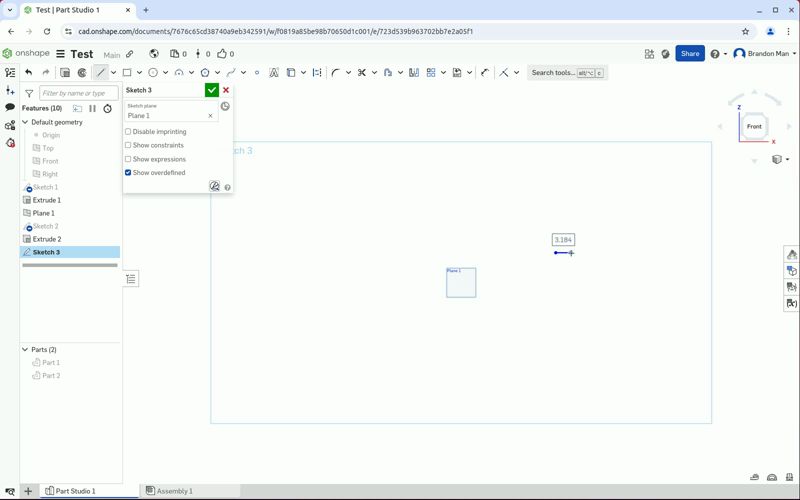
mouse_move(589, 252)
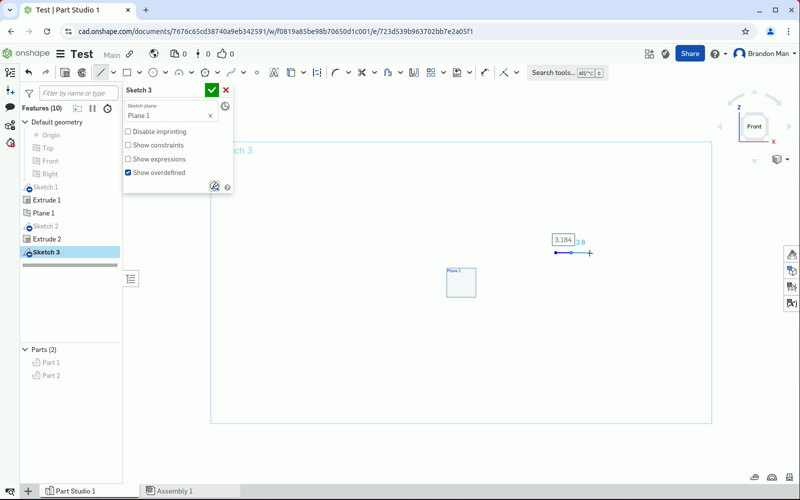
mouse_move(571, 234)
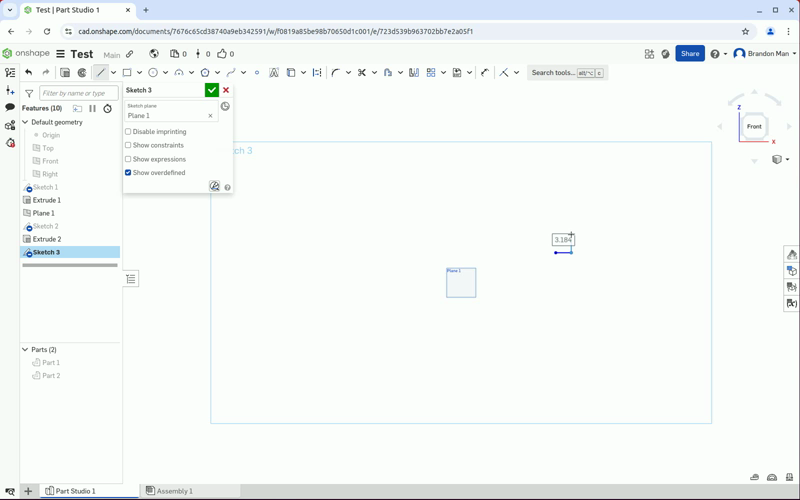
click(571, 234)
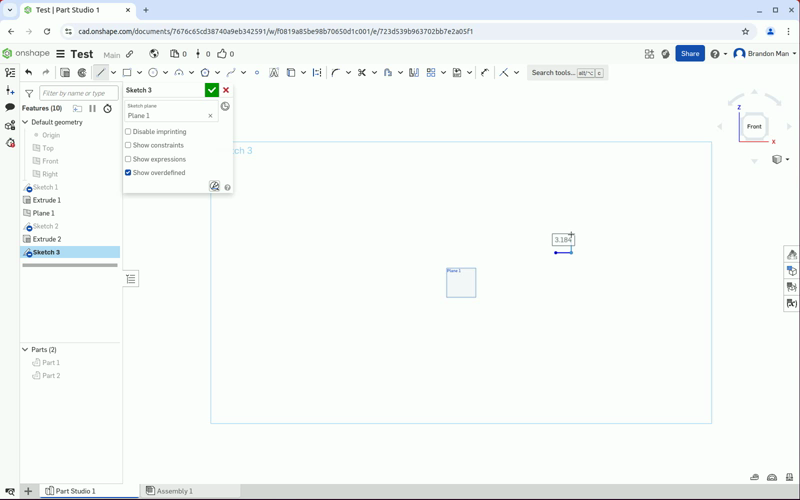
key_up(shift)
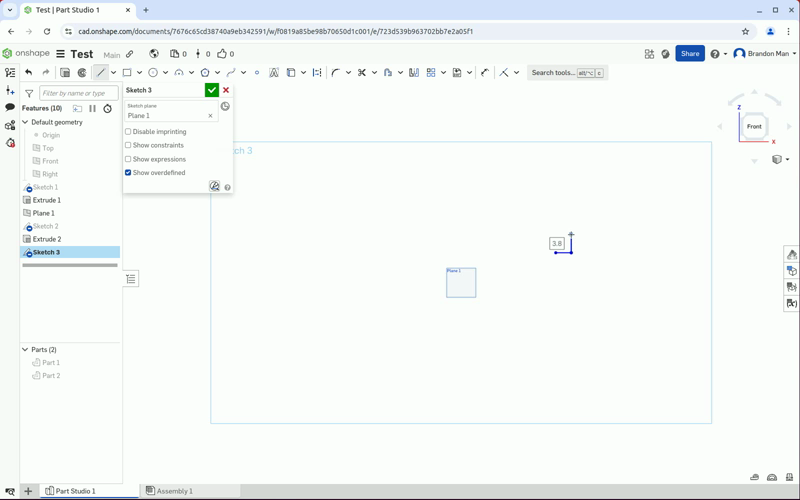
key_down(shift)
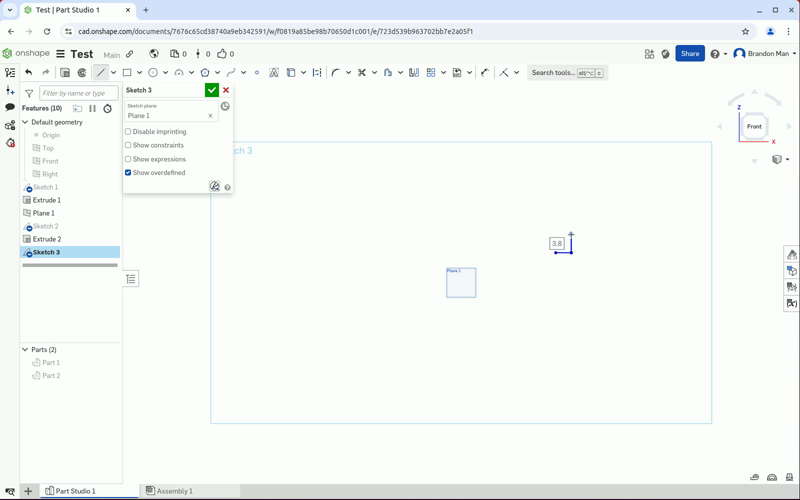
mouse_move(589, 234)
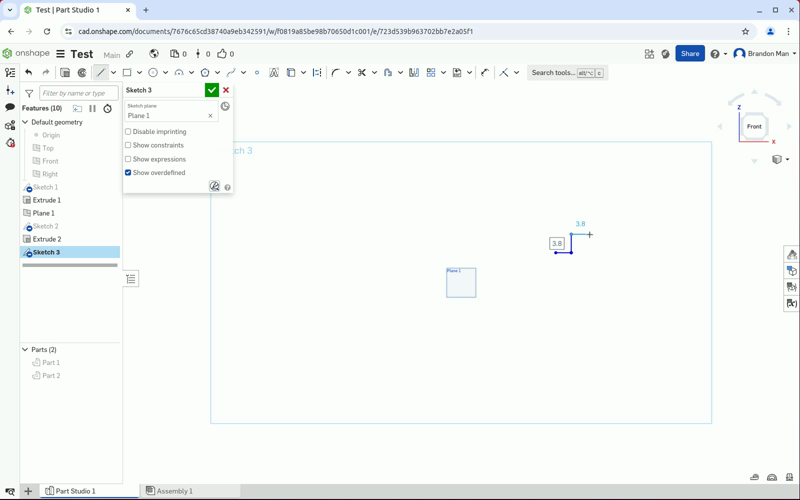
mouse_move(555, 234)
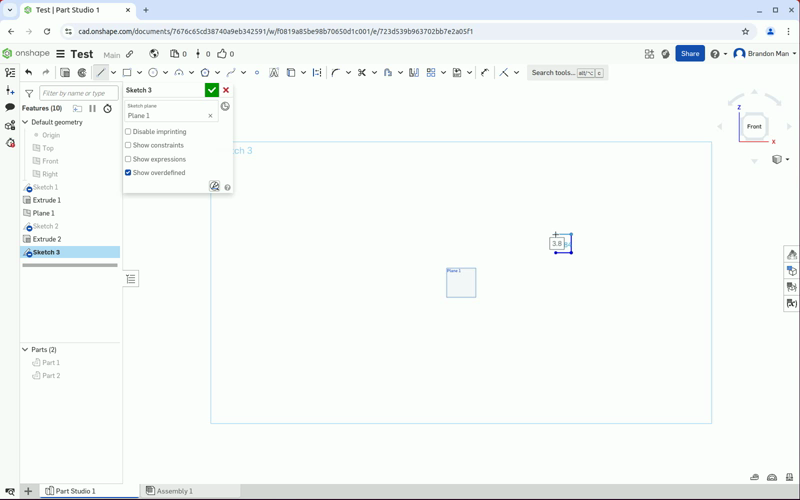
click(555, 234)
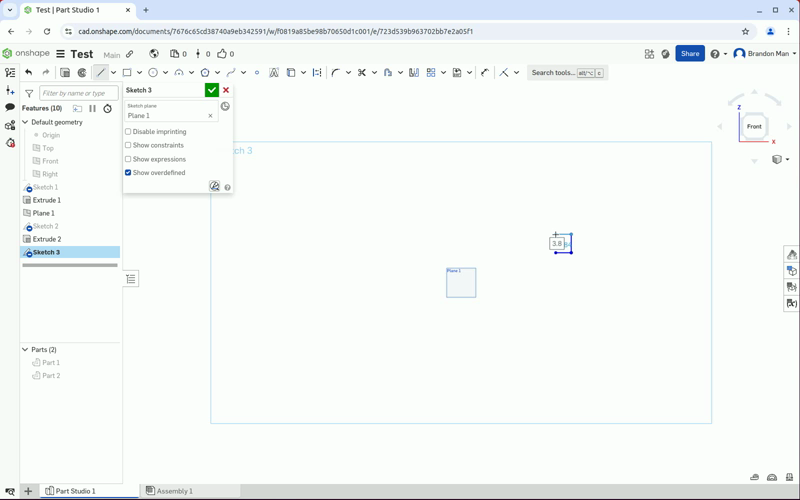
key_up(shift)
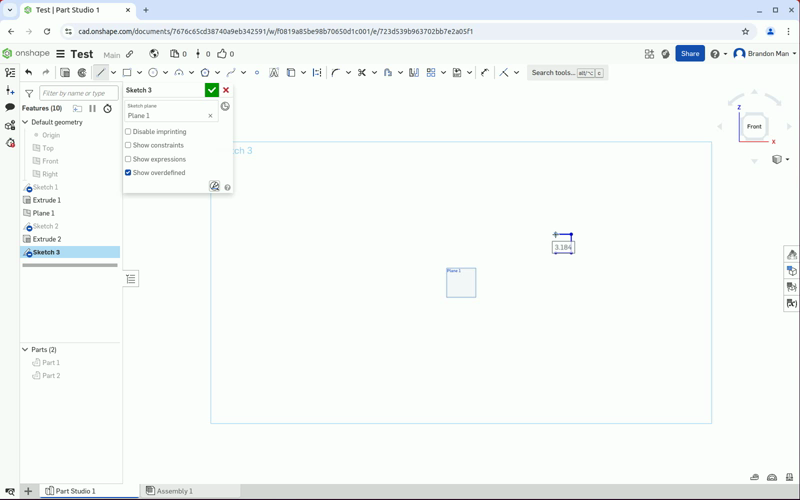
mouse_move(585, 234)
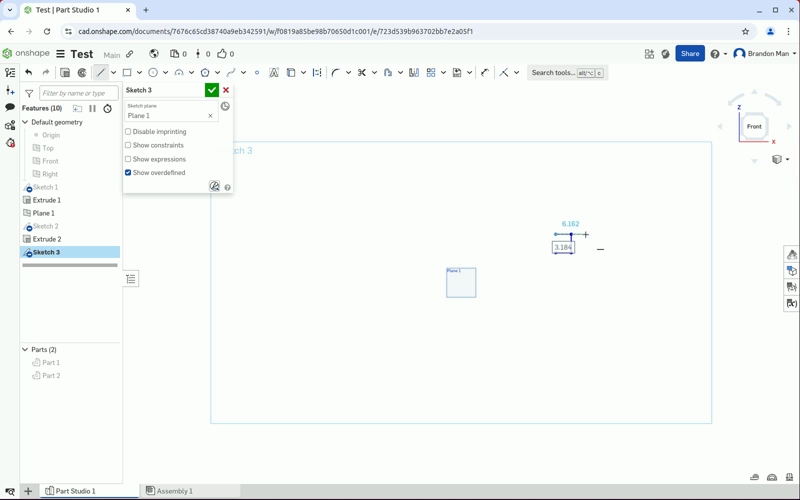
key_down(shift)
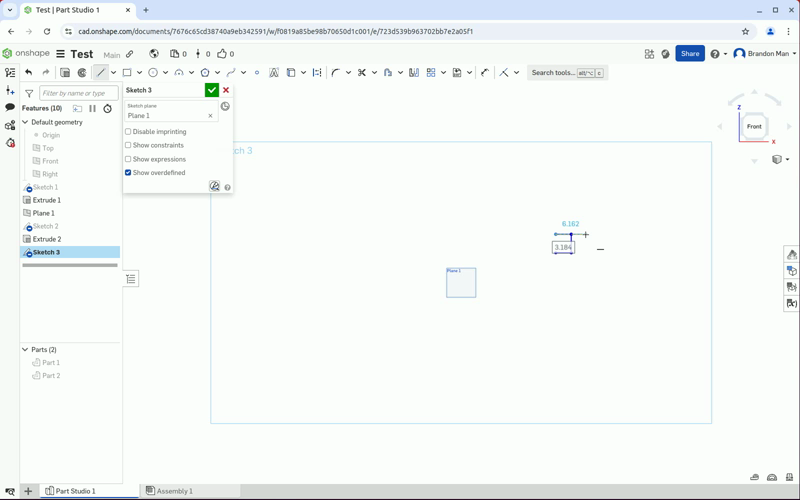
mouse_move(555, 252)
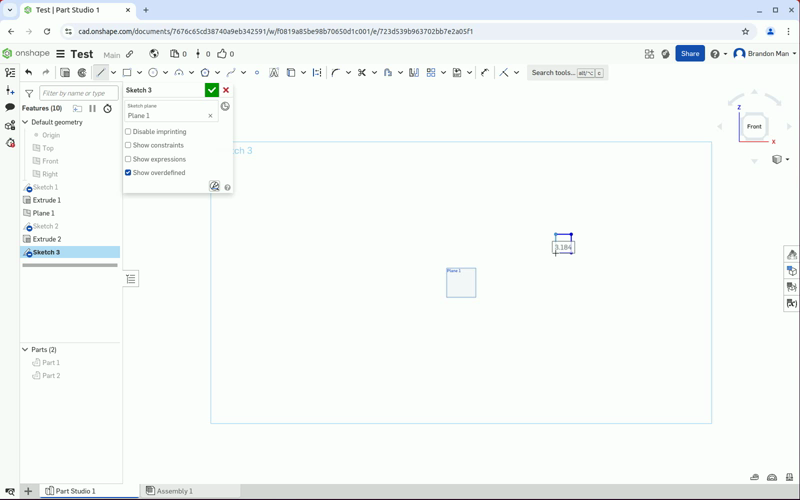
key_up(shift)
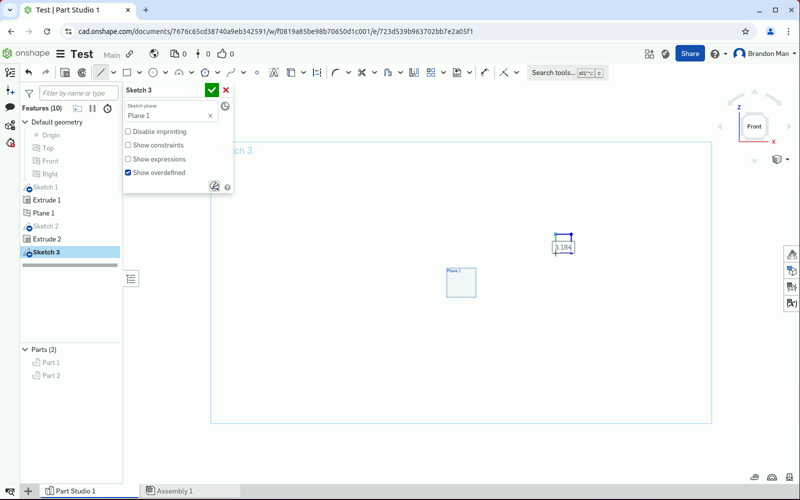
click(555, 252)
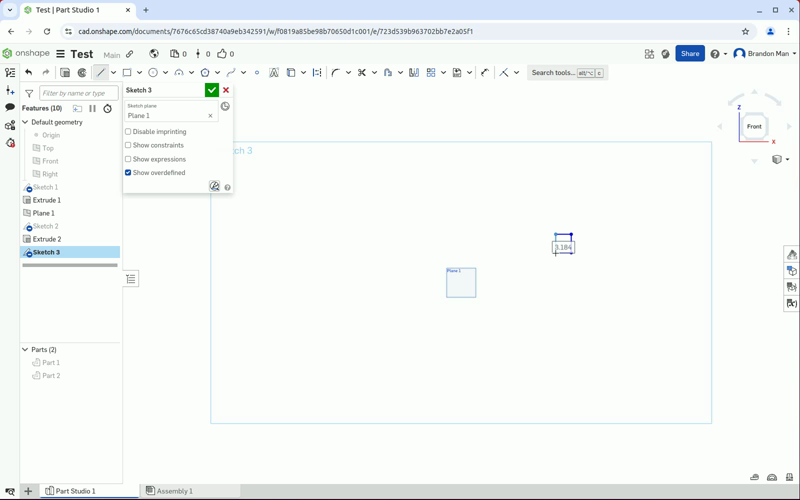
key(esc)
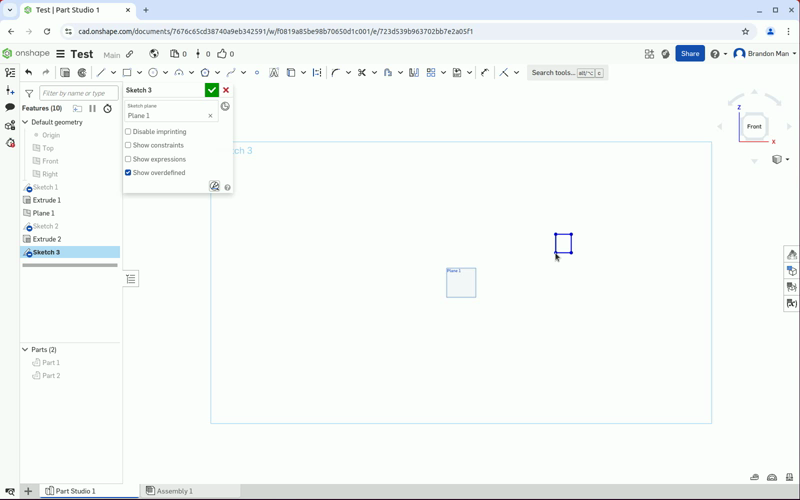
mouse_move(564, 248)
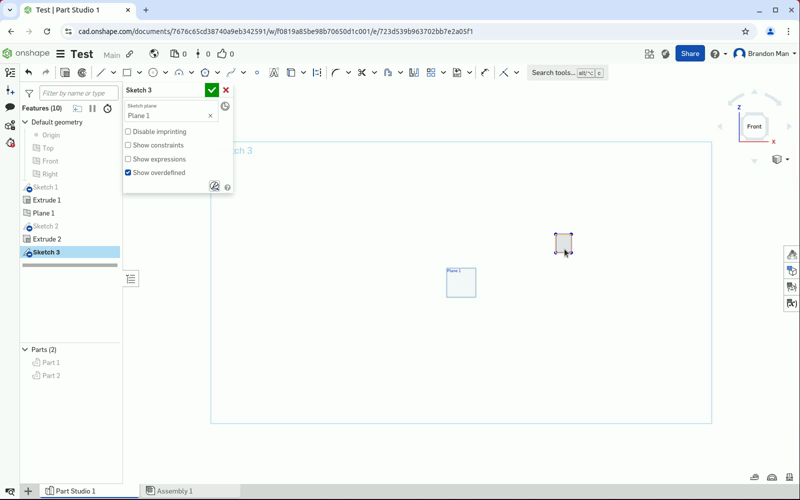
scroll(6)
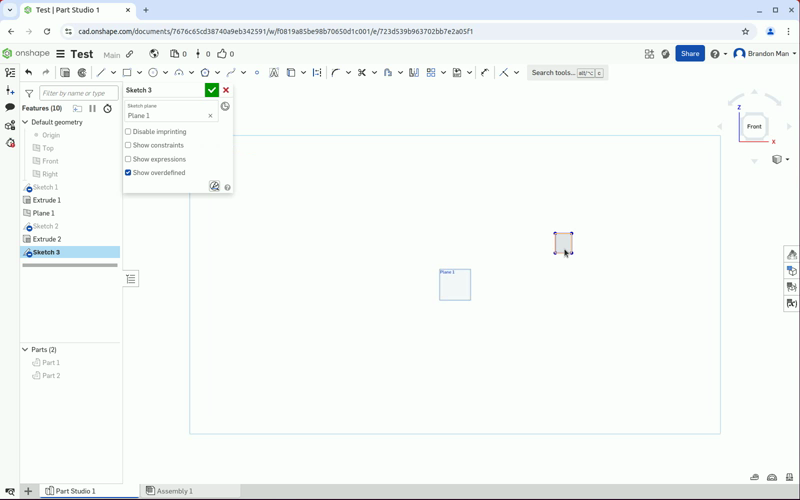
scroll(6)
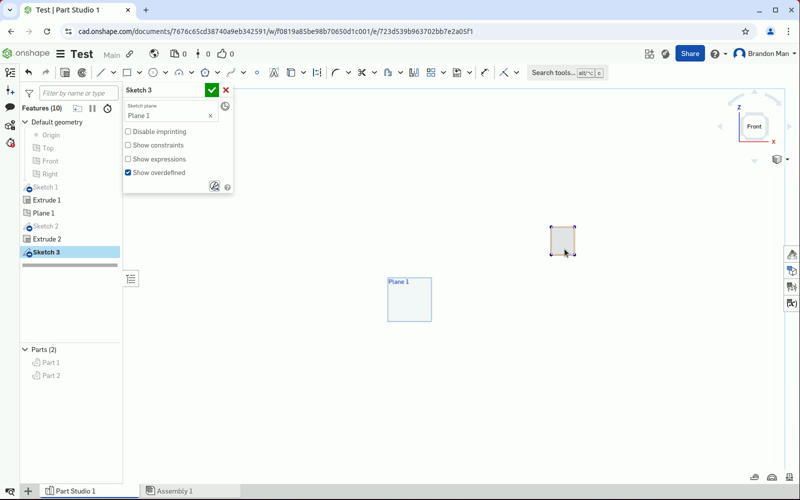
scroll(6)
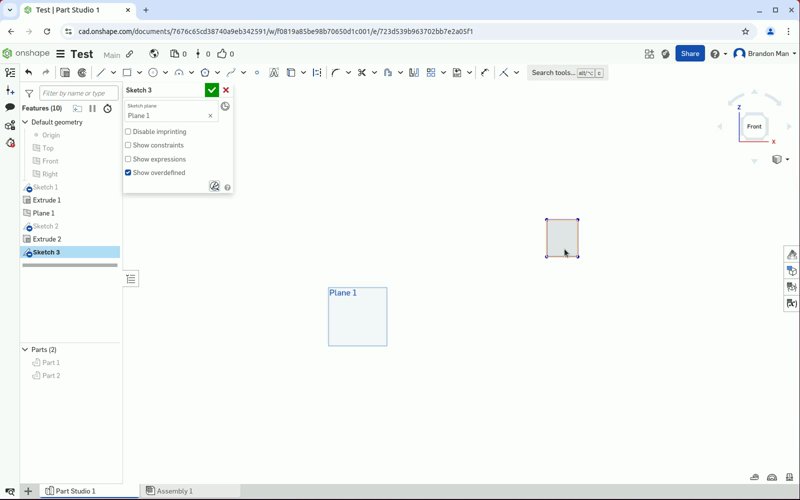
scroll(6)
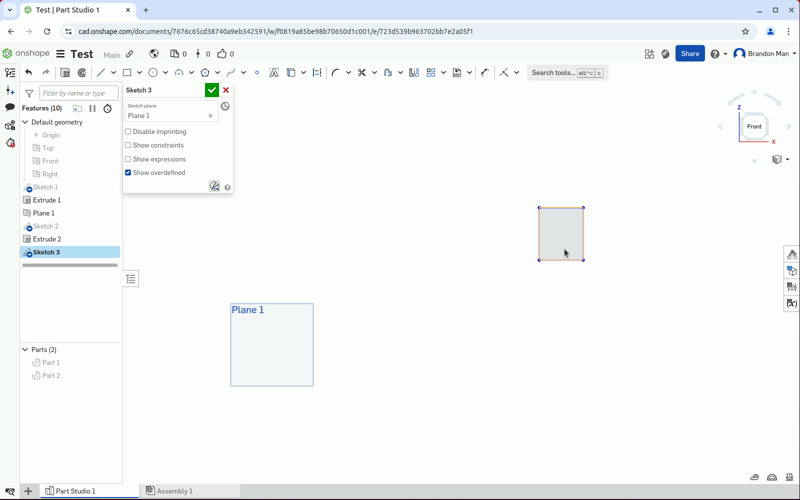
scroll(6)
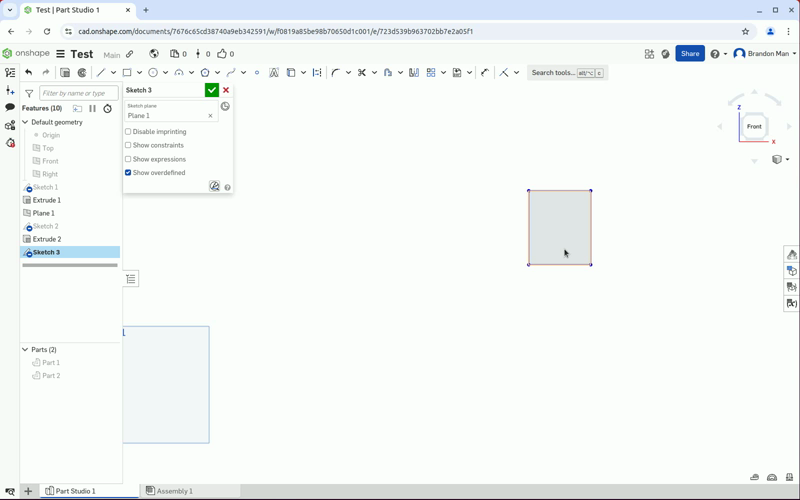
scroll(6)
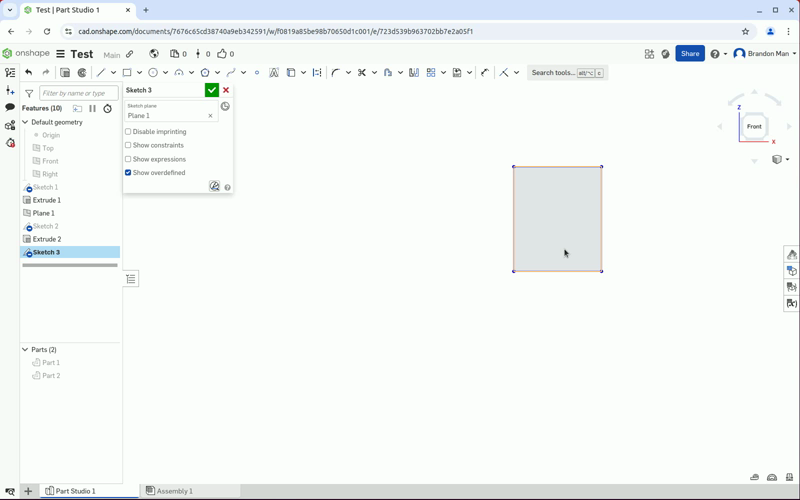
scroll(6)
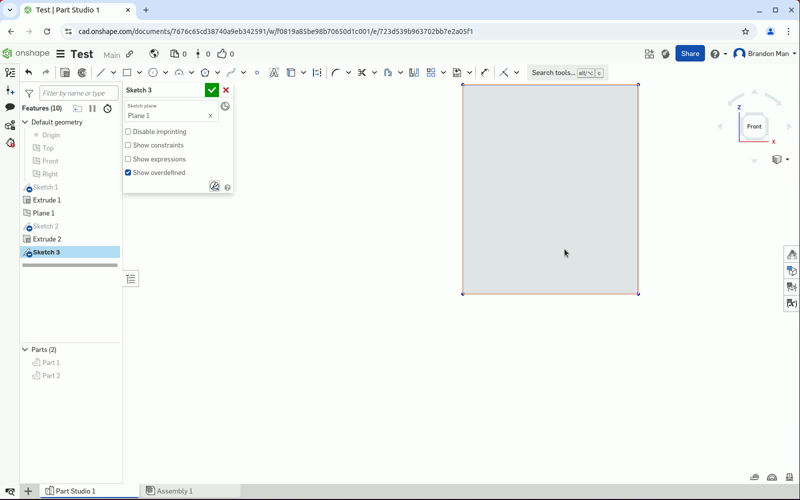
click(564, 248)
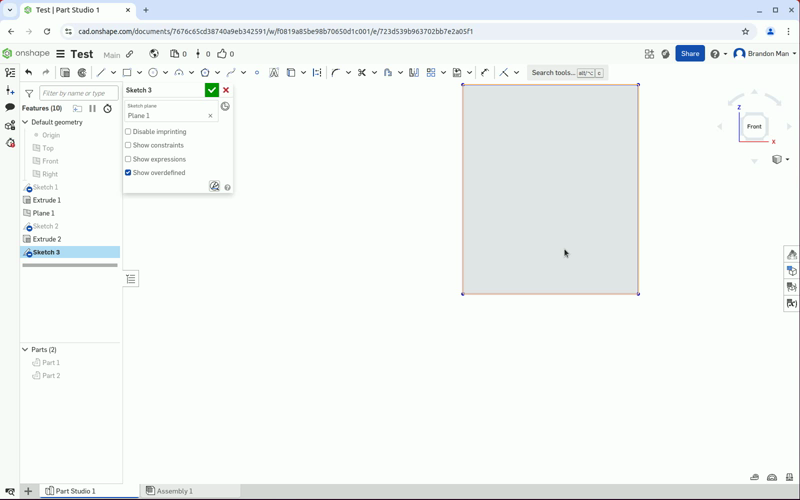
scroll(-6)
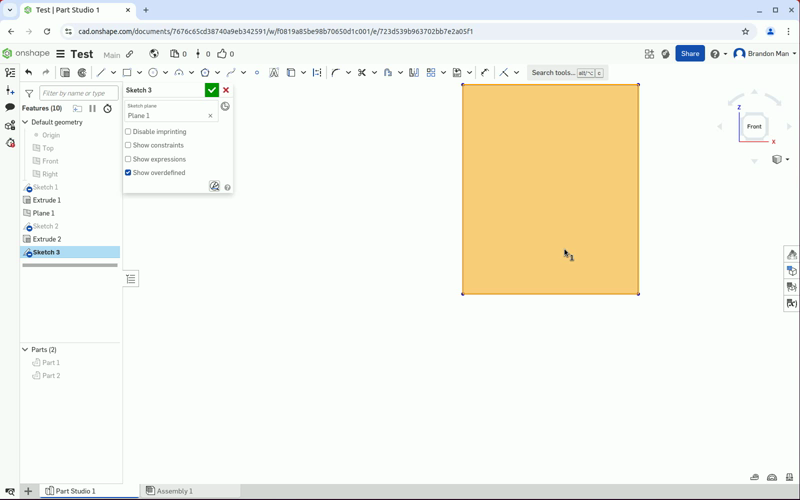
scroll(-6)
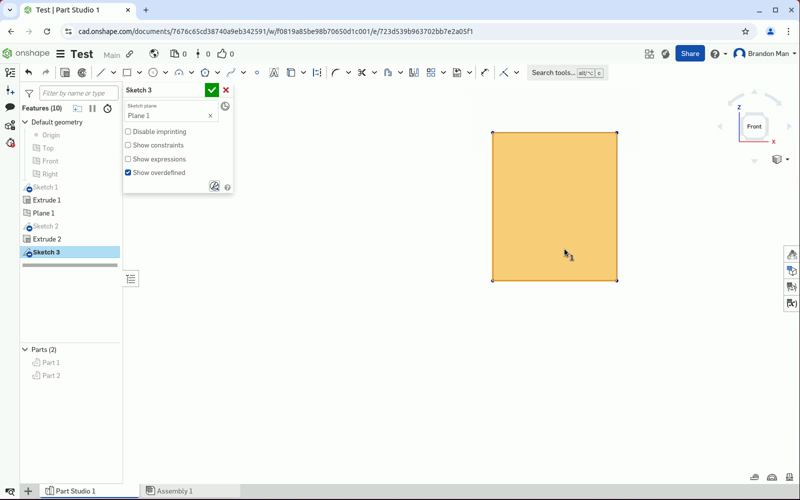
scroll(-6)
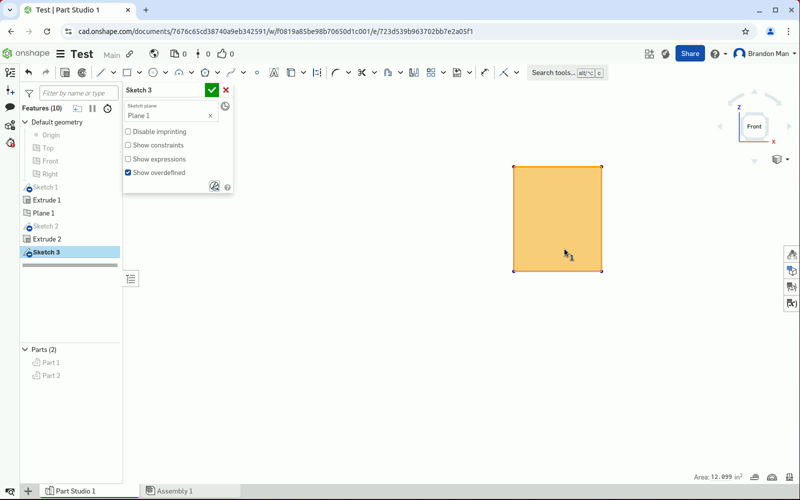
scroll(-6)
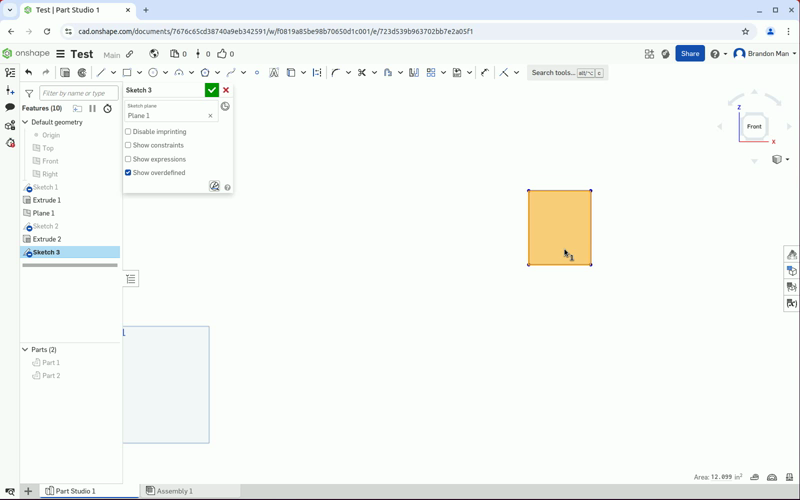
scroll(-6)
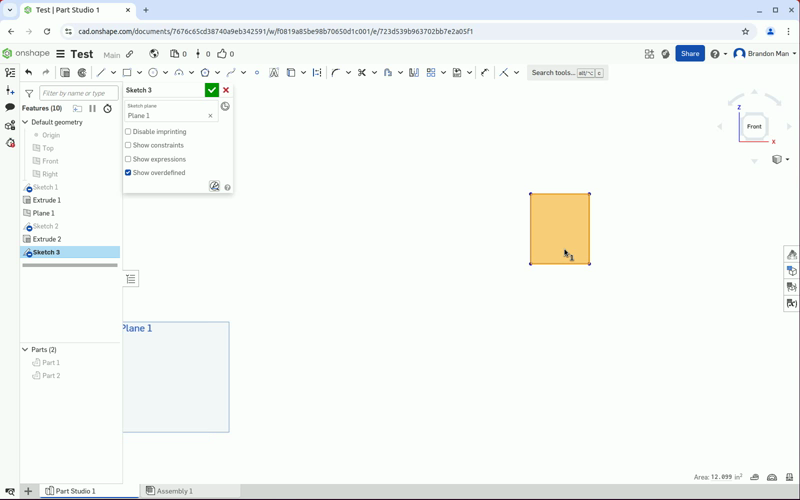
scroll(-6)
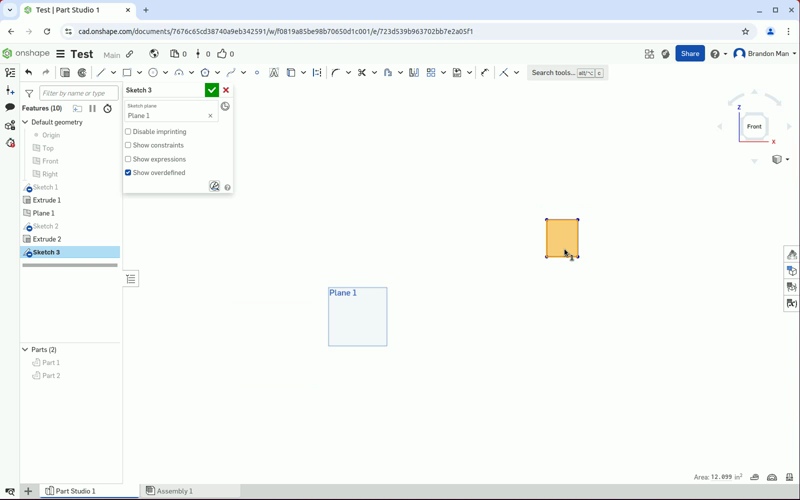
scroll(-6)
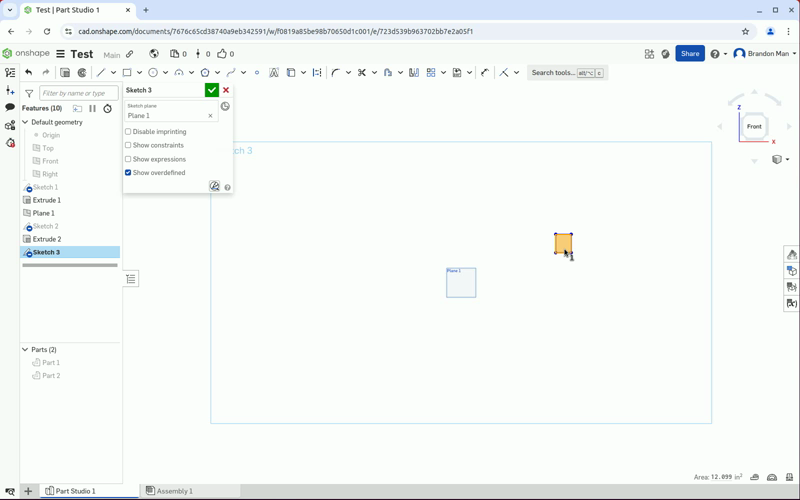
mouse_move(73, 352)
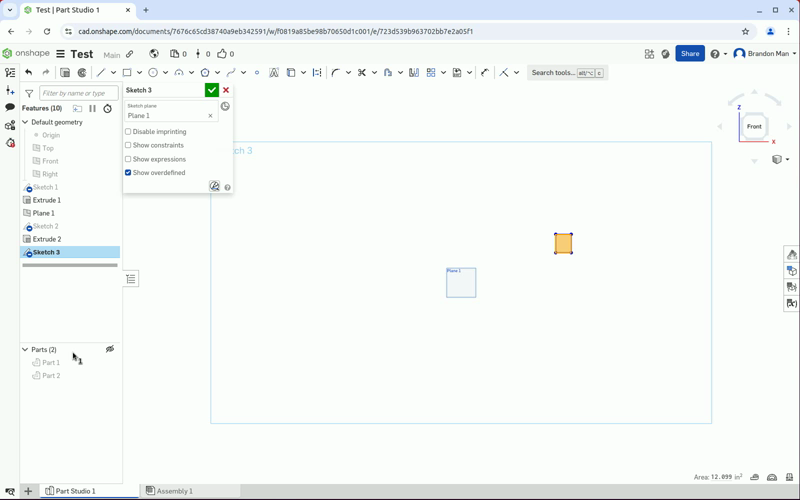
key(shift+y)
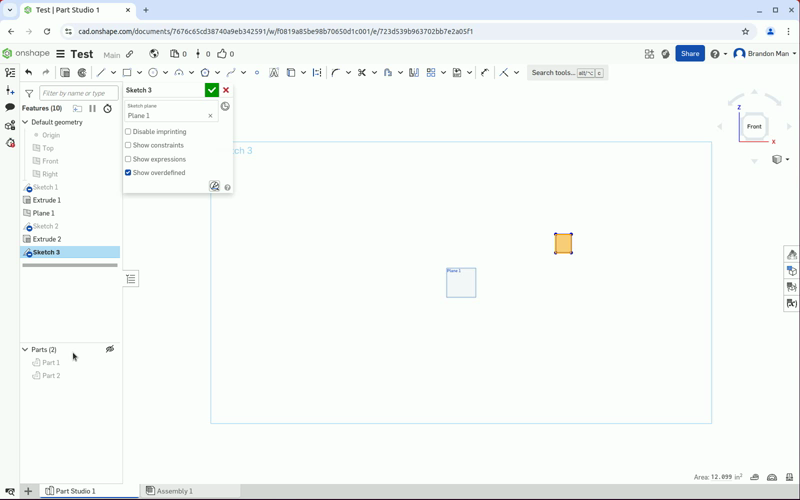
key(shift+e)
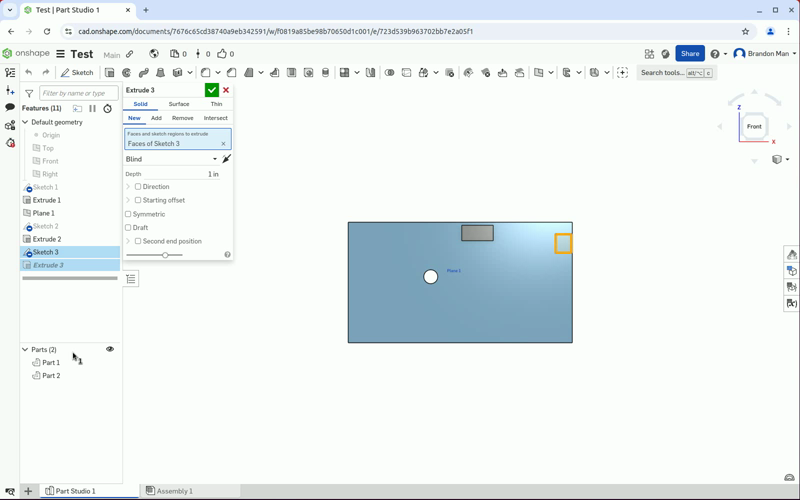
mouse_move(143, 106)
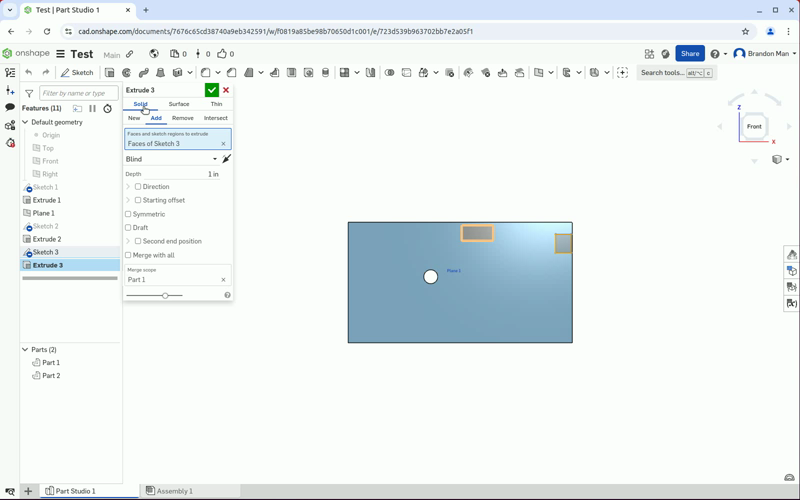
click(143, 106)
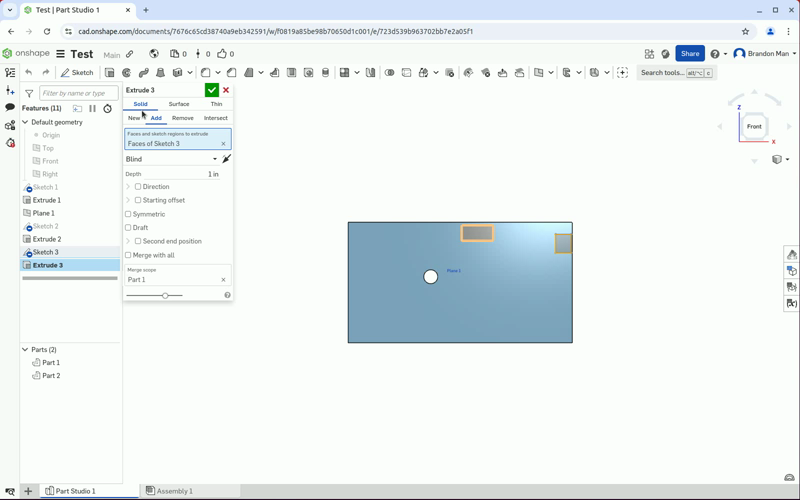
mouse_move(137, 120)
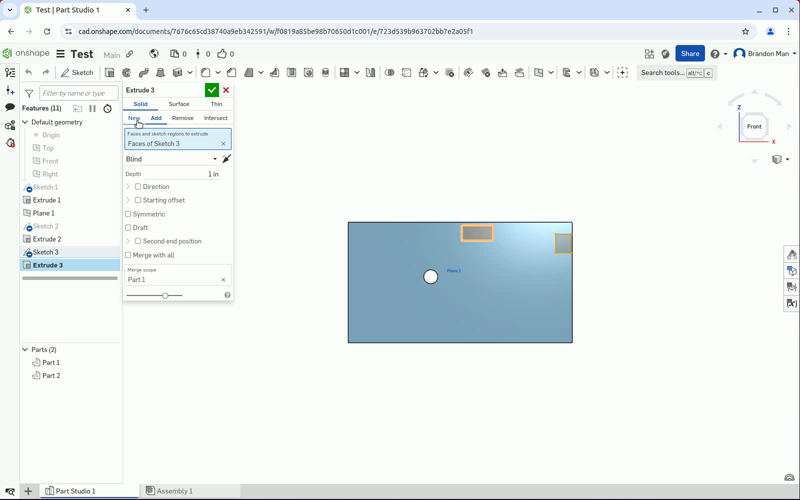
click(137, 120)
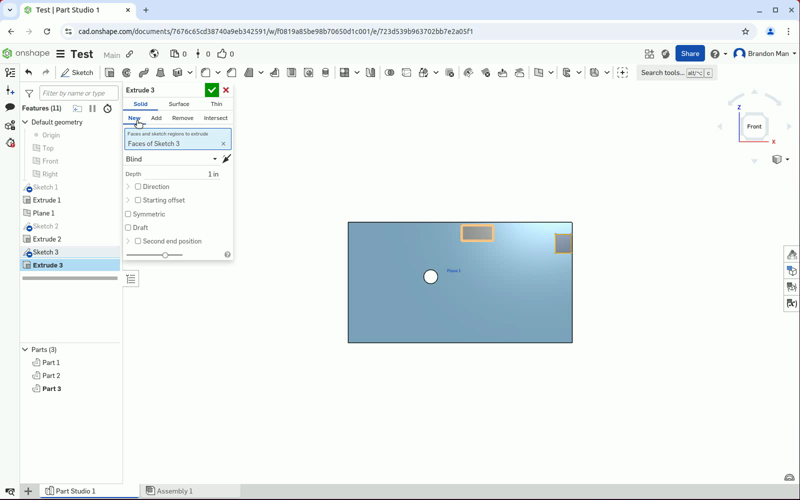
key(tab, 4)
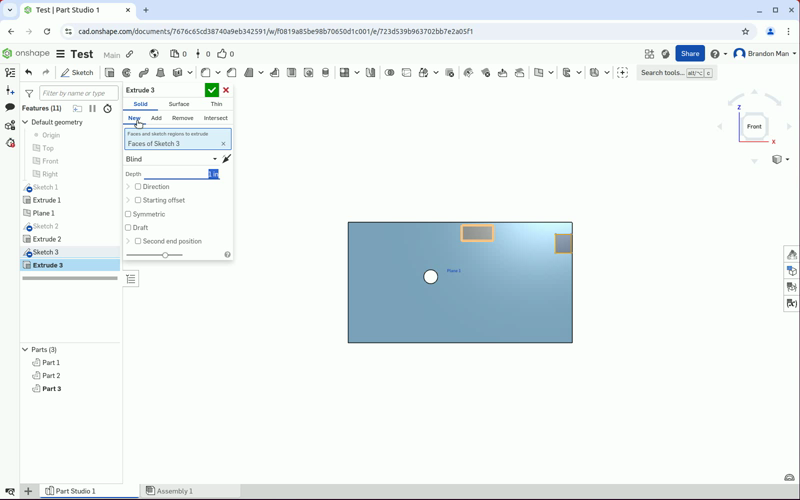
text(0.241)
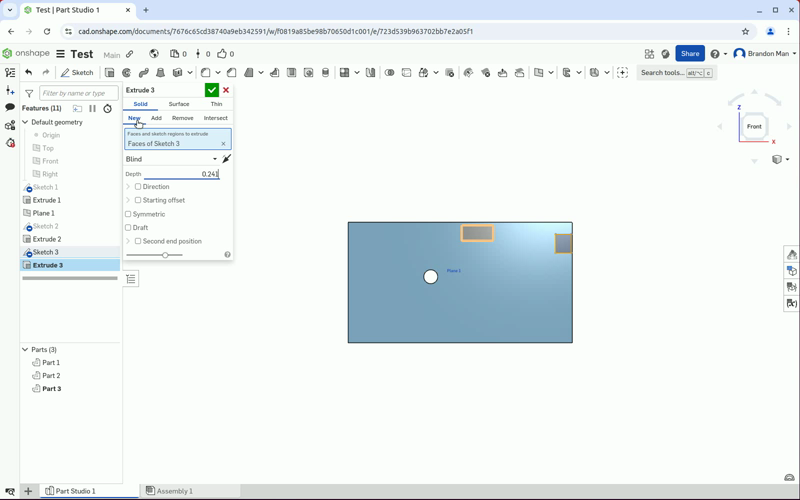
key(enter)
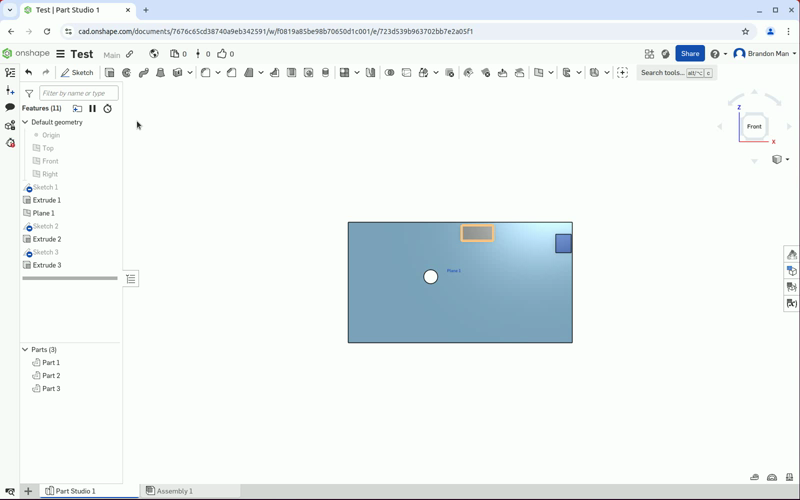
key(shift+h)
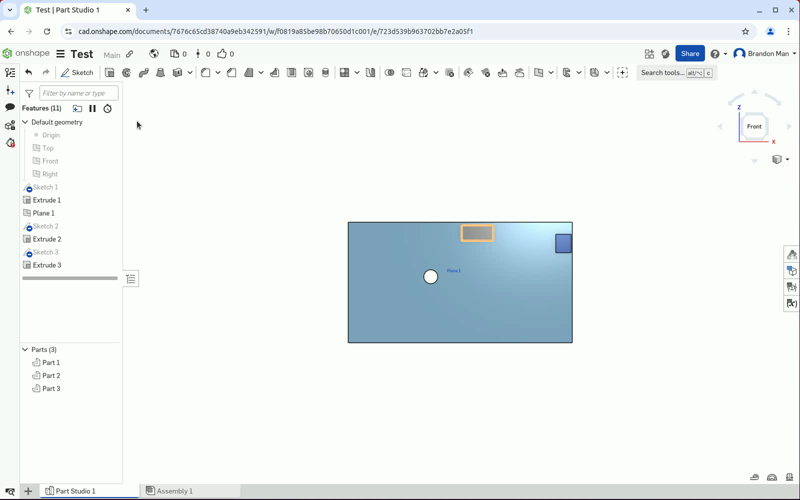
key(shift+h)
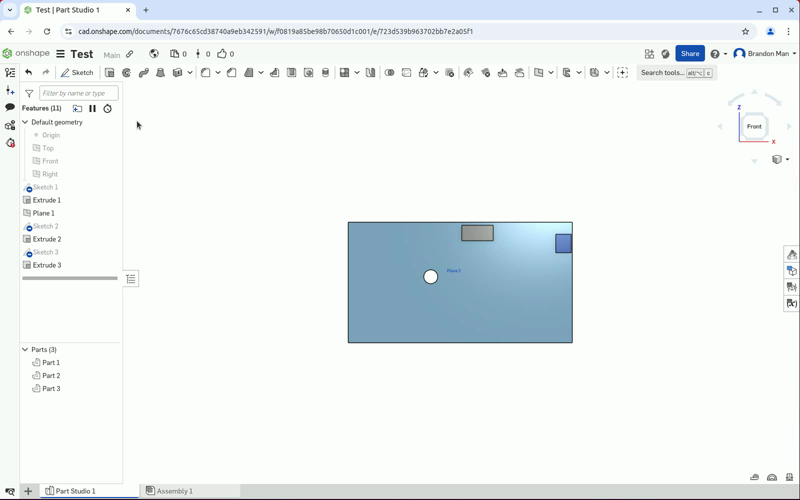
mouse_move(73, 189)
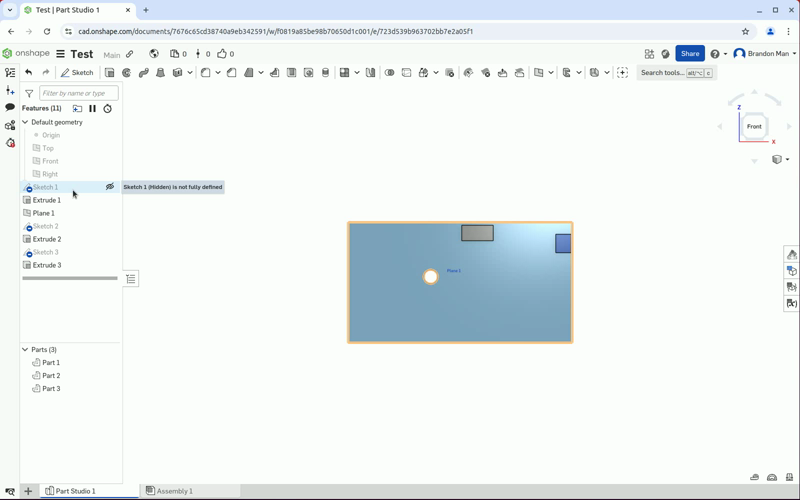
click(73, 189)
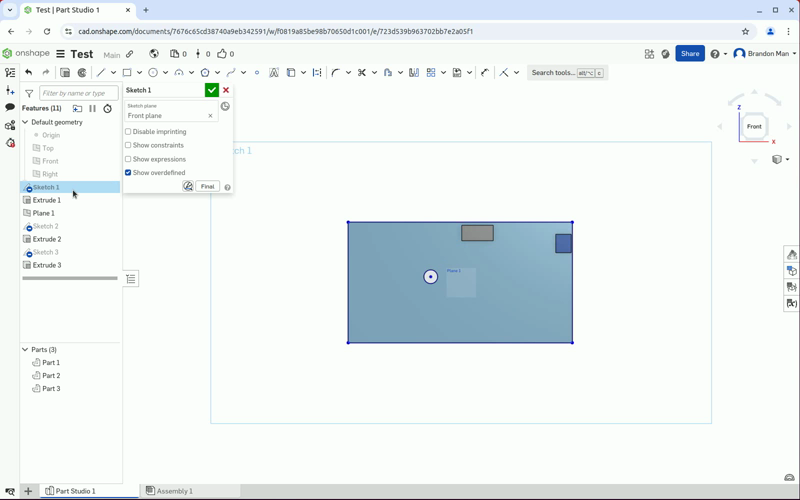
mouse_move(229, 92)
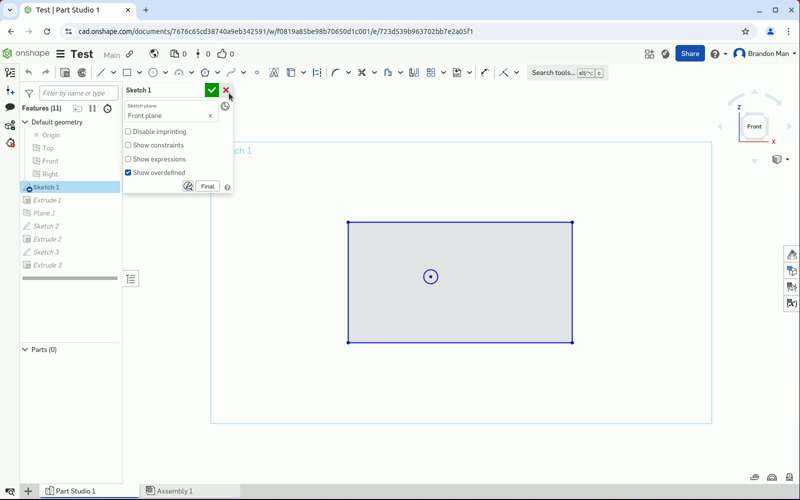
click(229, 92)
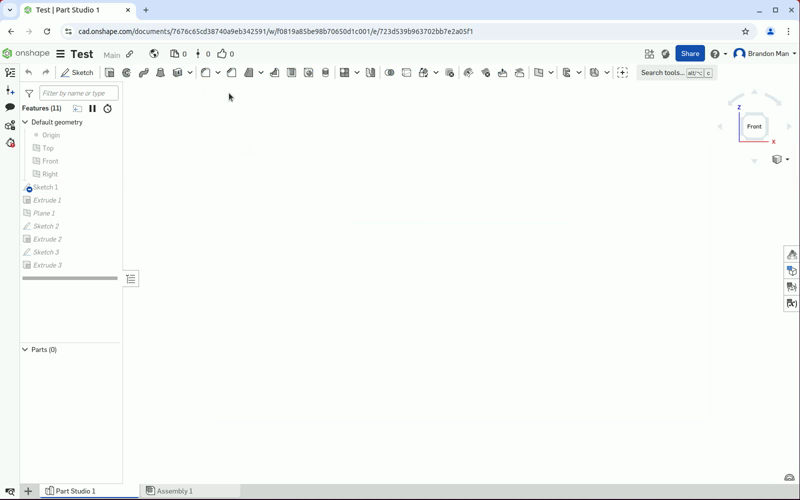
key(shift+s)
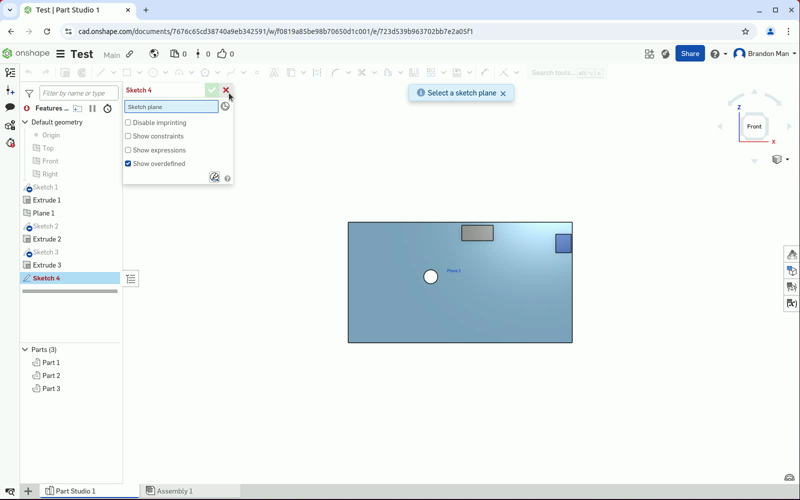
mouse_move(73, 215)
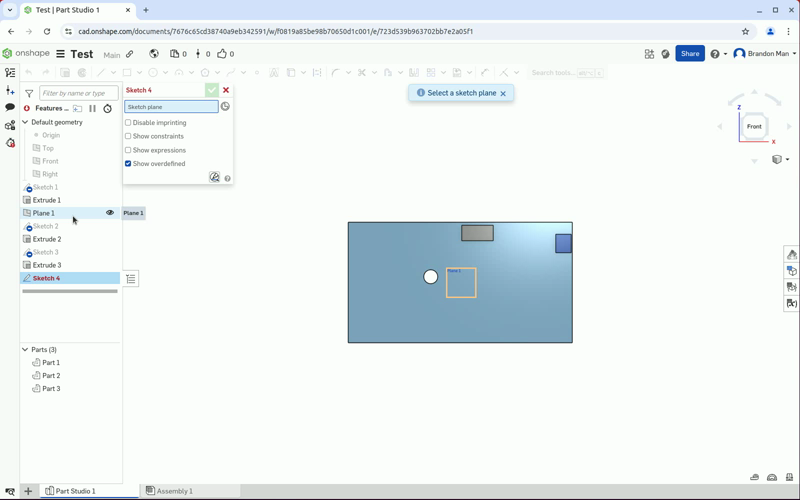
click(73, 215)
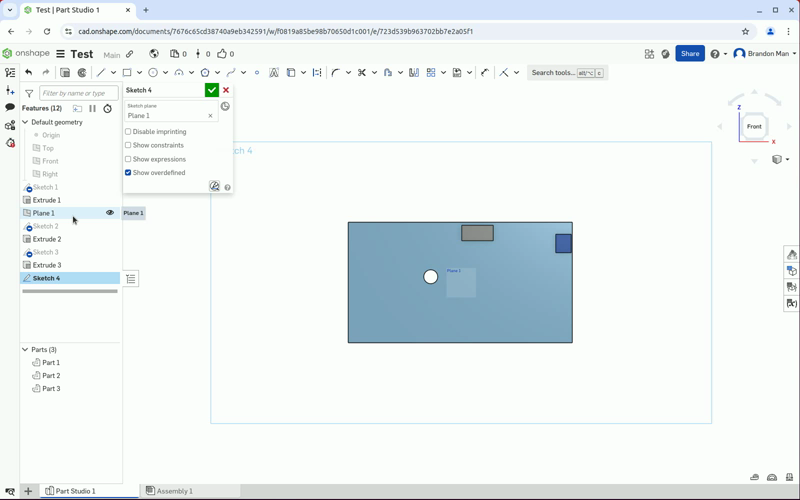
mouse_move(73, 352)
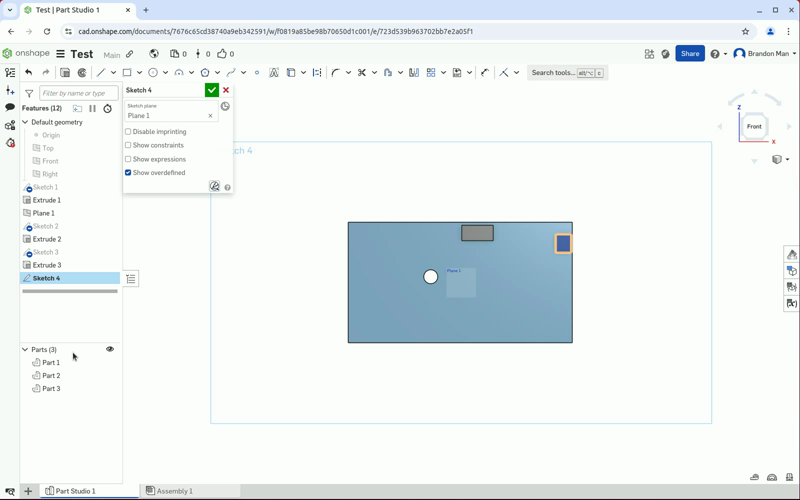
key(y)
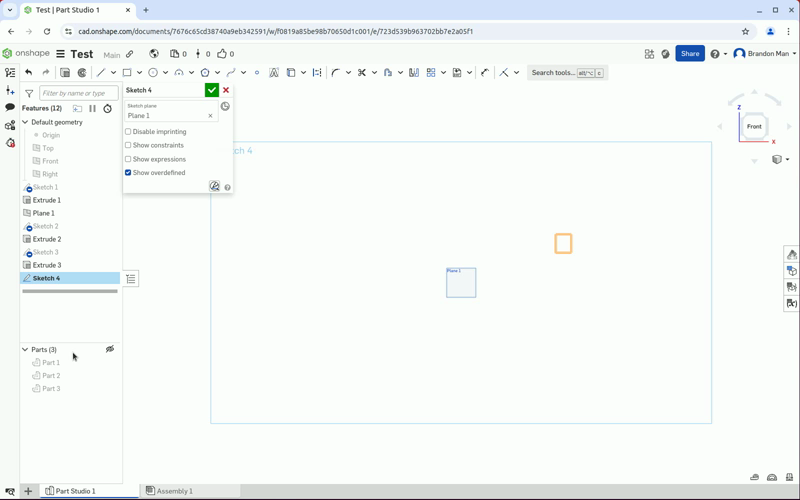
key(l)
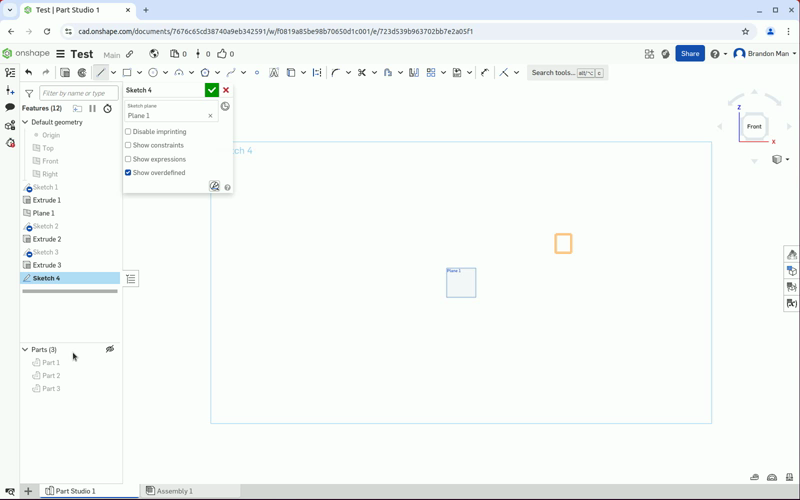
key_down(shift)
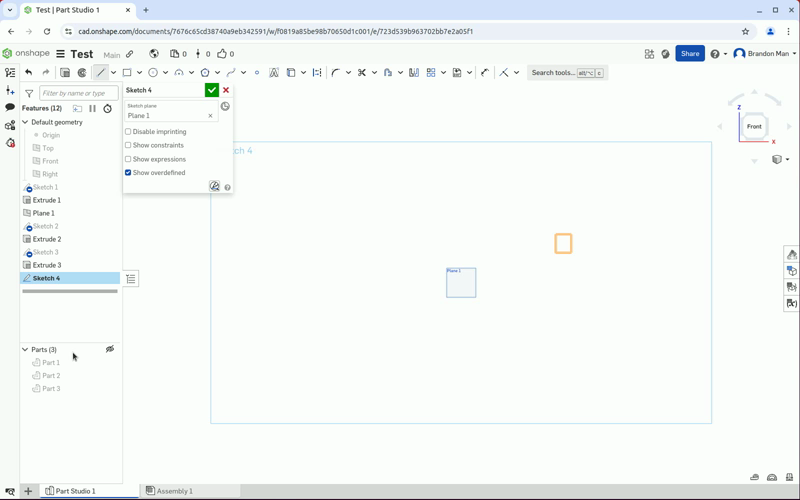
mouse_move(401, 250)
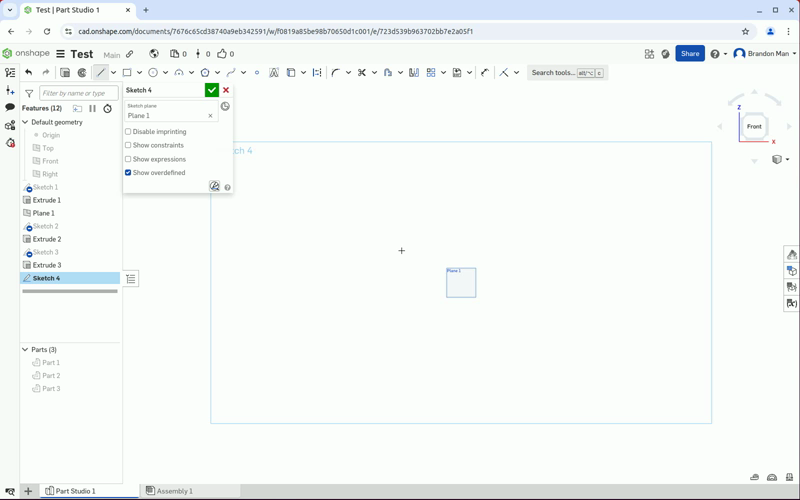
click(401, 250)
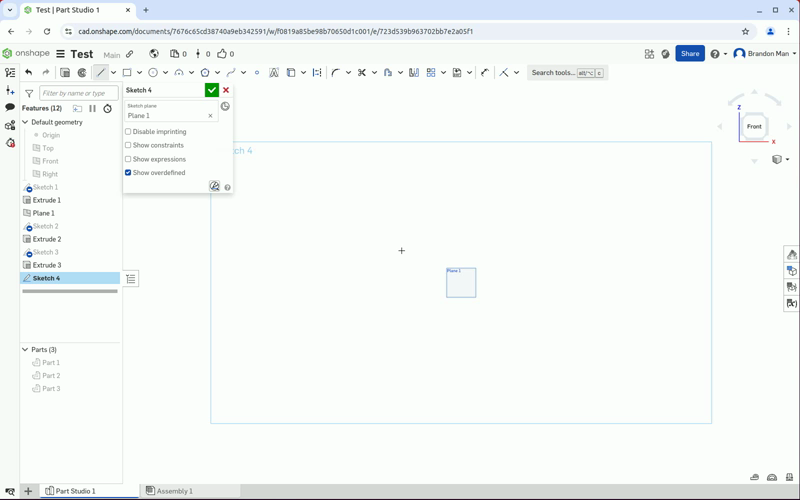
key_up(shift)
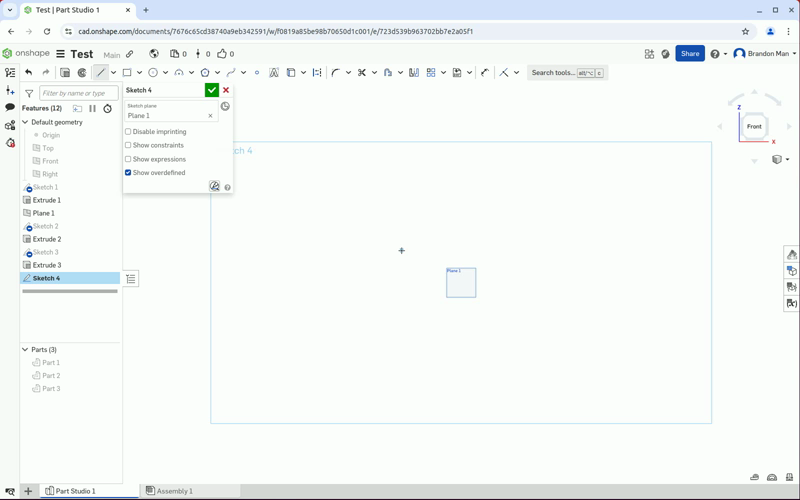
key_down(shift)
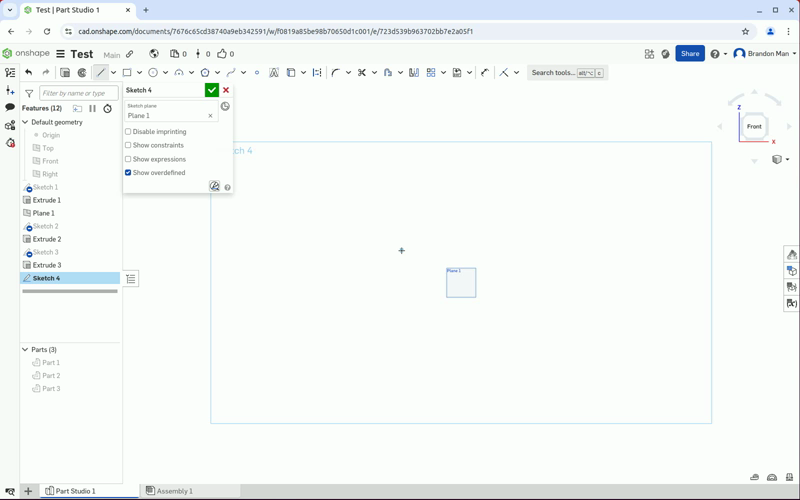
mouse_move(431, 250)
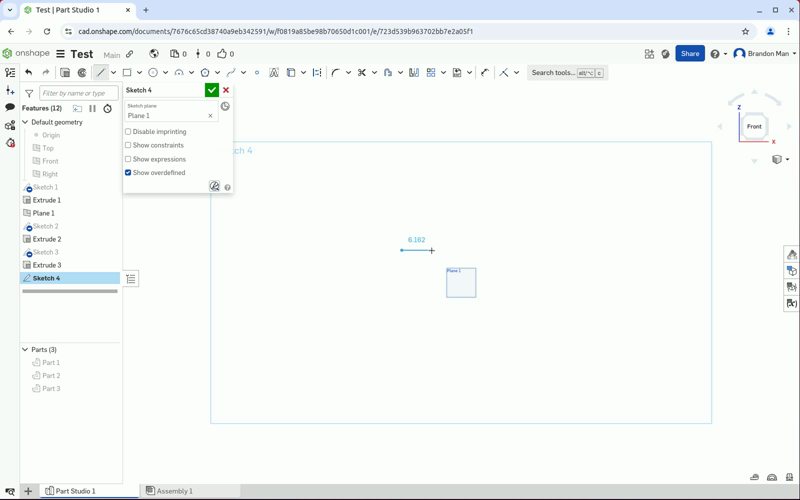
mouse_move(409, 250)
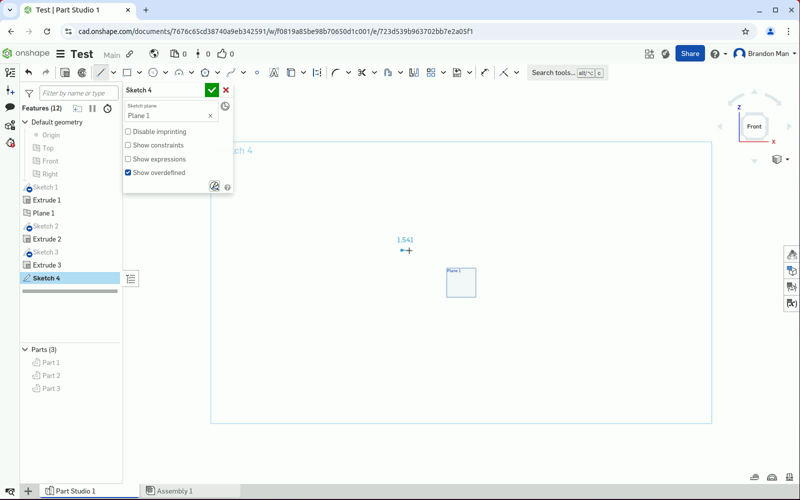
scroll(6)
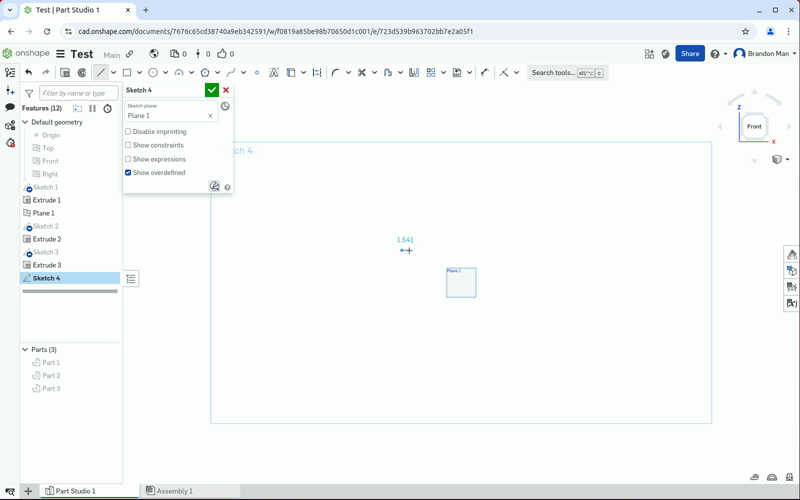
scroll(6)
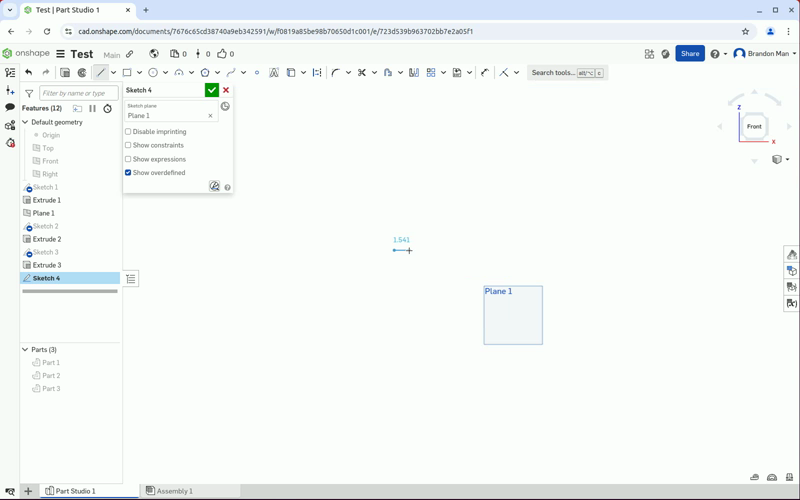
scroll(6)
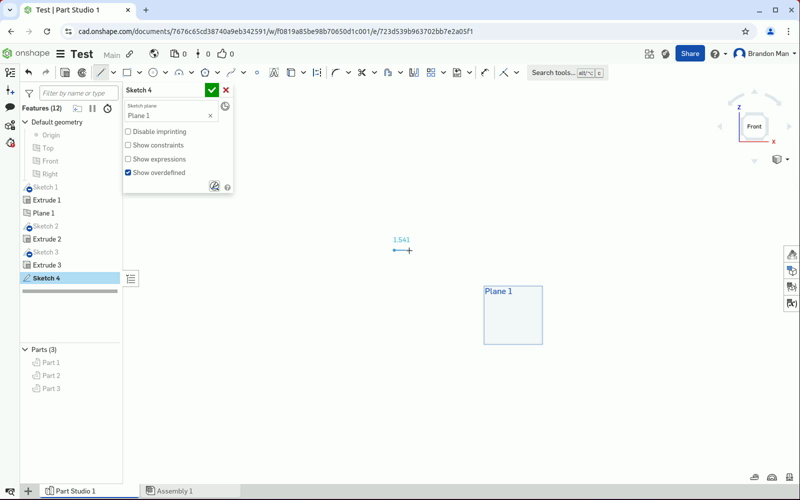
scroll(6)
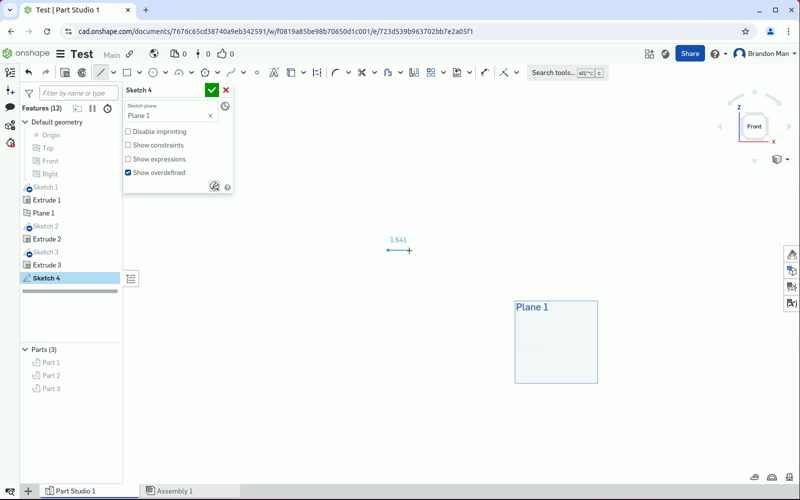
scroll(6)
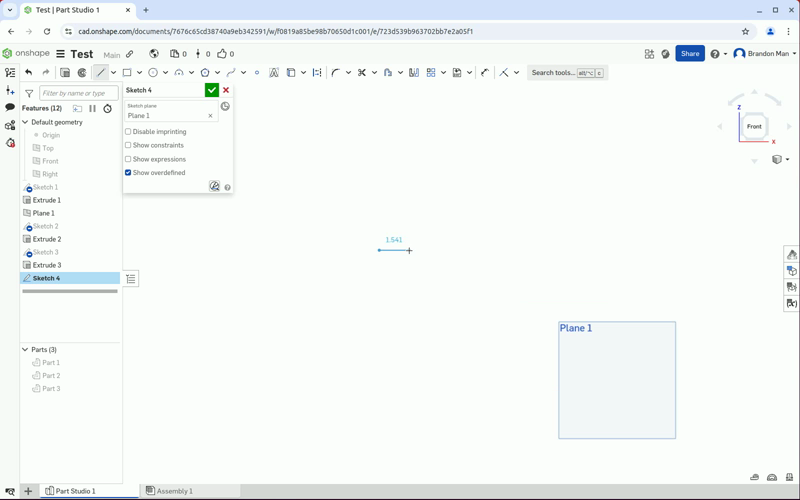
scroll(6)
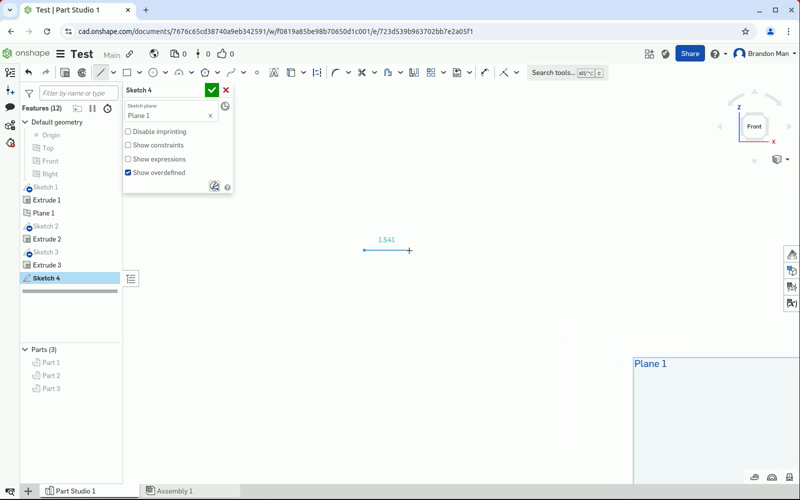
scroll(6)
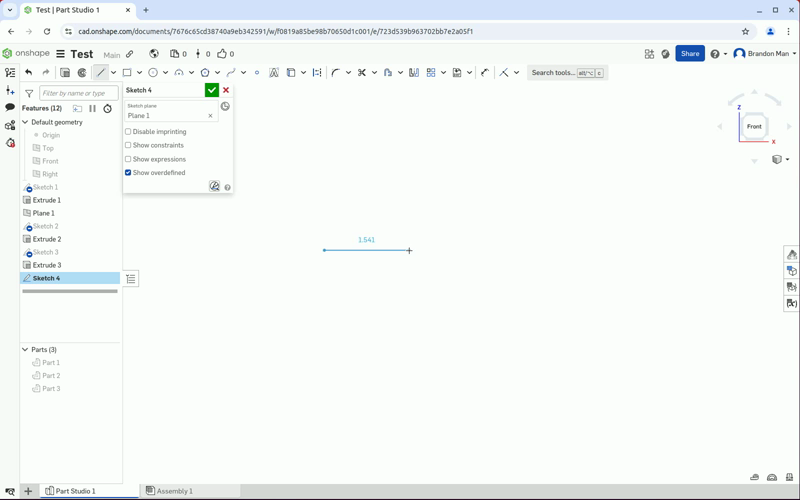
click(409, 250)
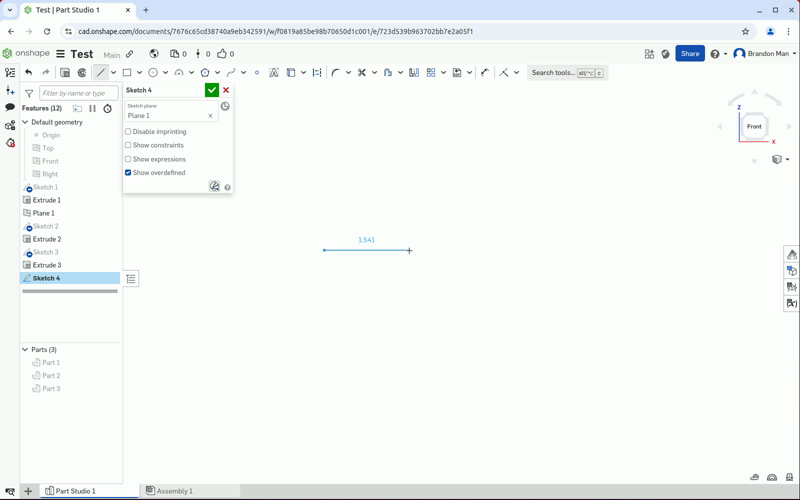
scroll(-6)
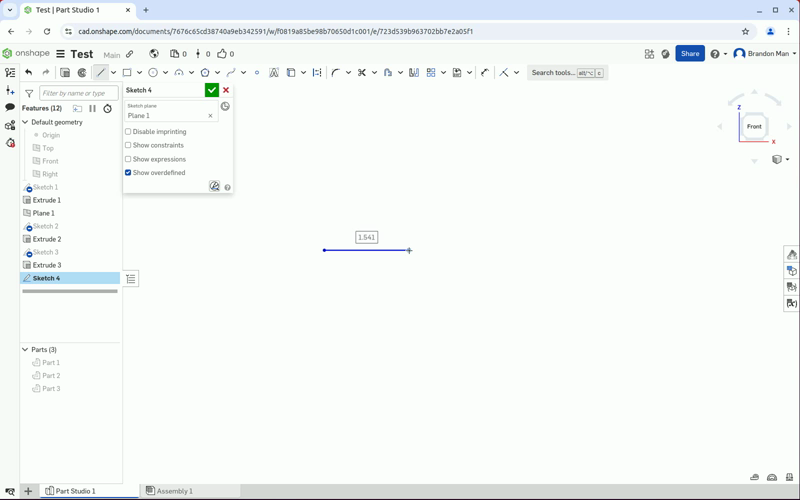
scroll(-6)
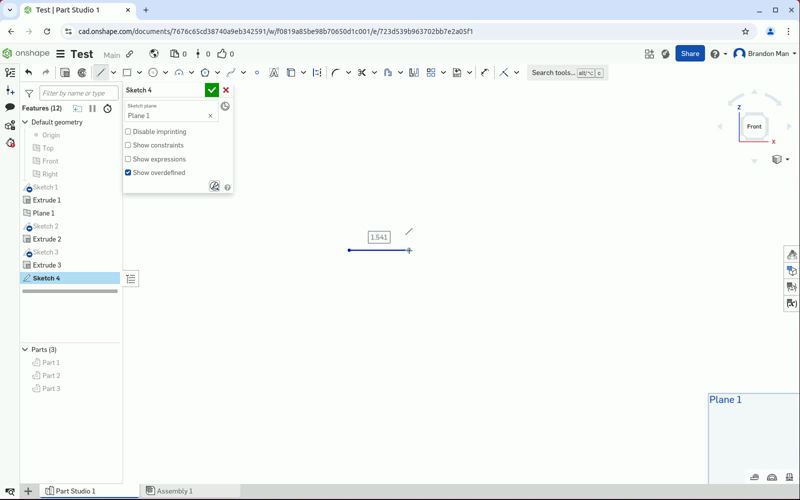
scroll(-6)
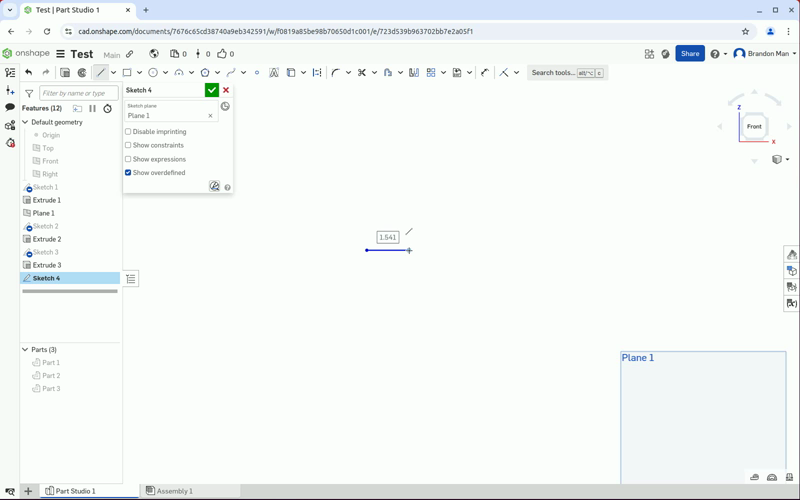
scroll(-6)
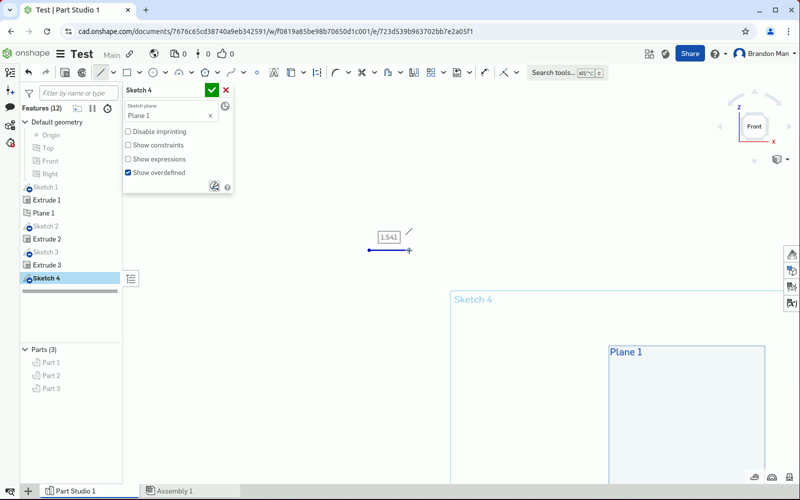
scroll(-6)
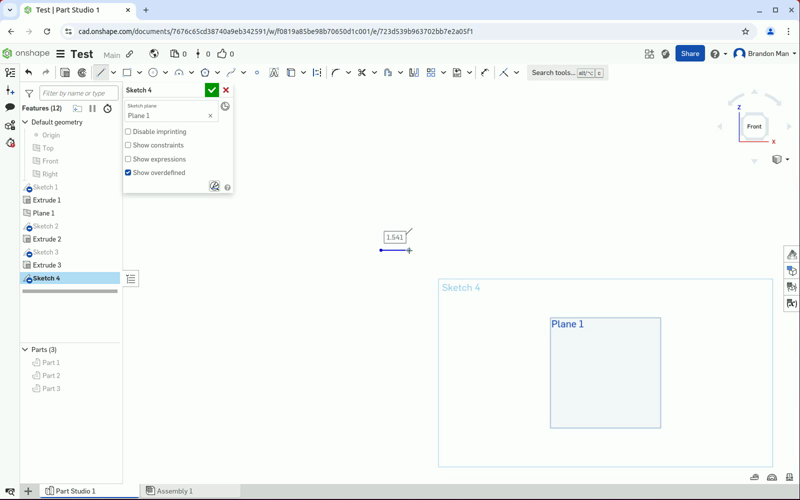
scroll(-6)
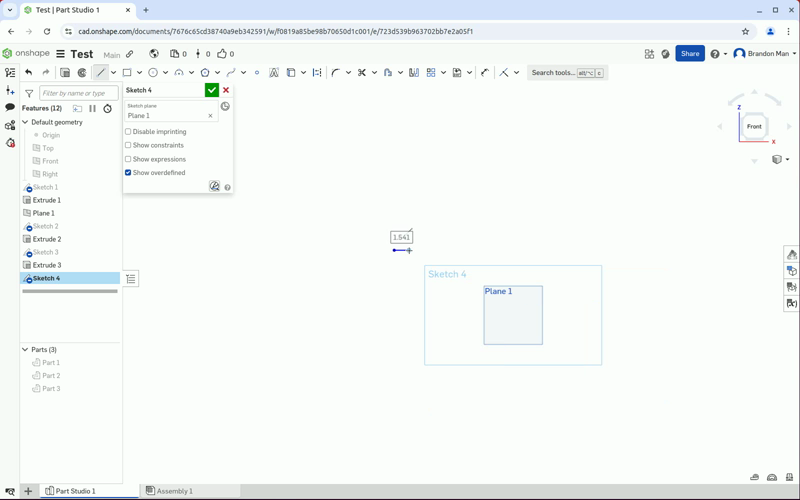
scroll(-6)
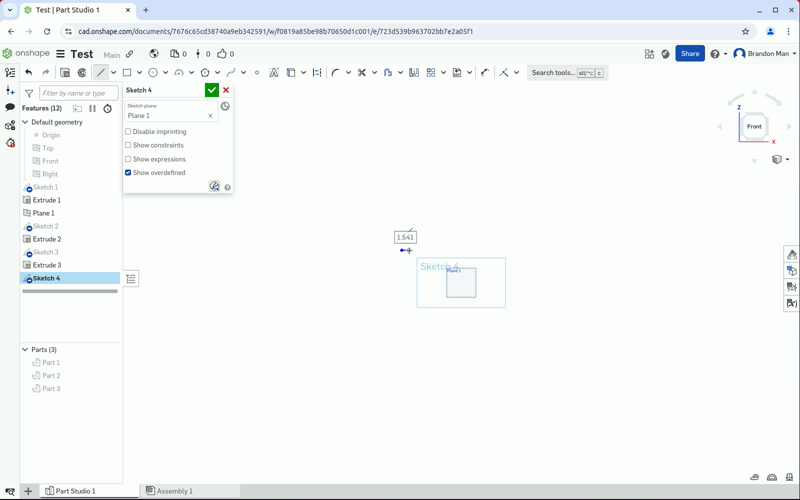
key_up(shift)
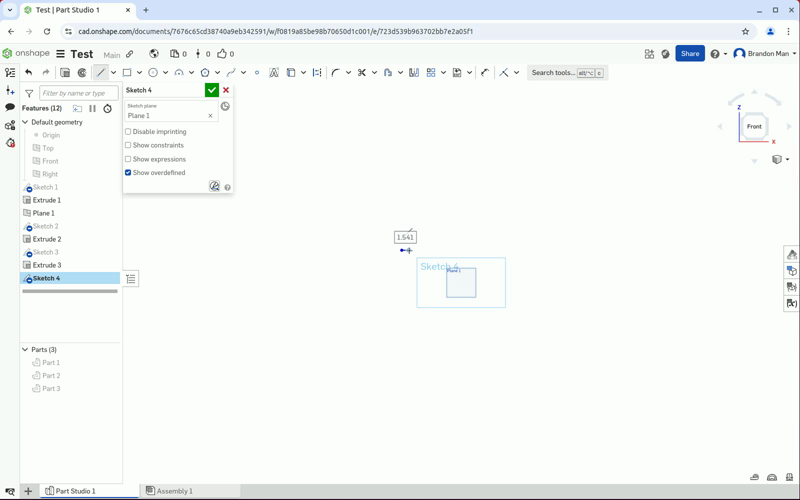
key_down(shift)
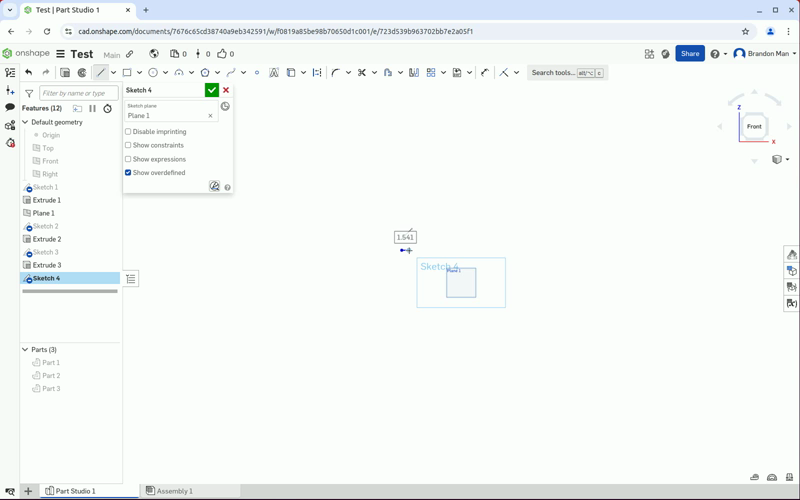
mouse_move(439, 250)
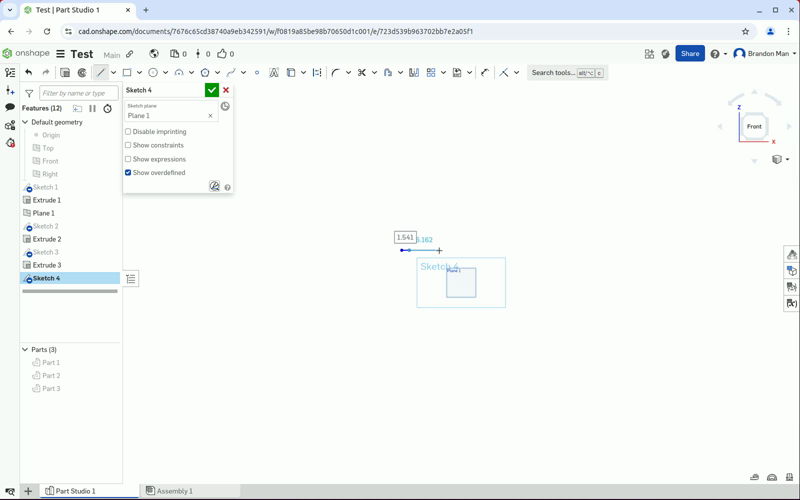
mouse_move(409, 243)
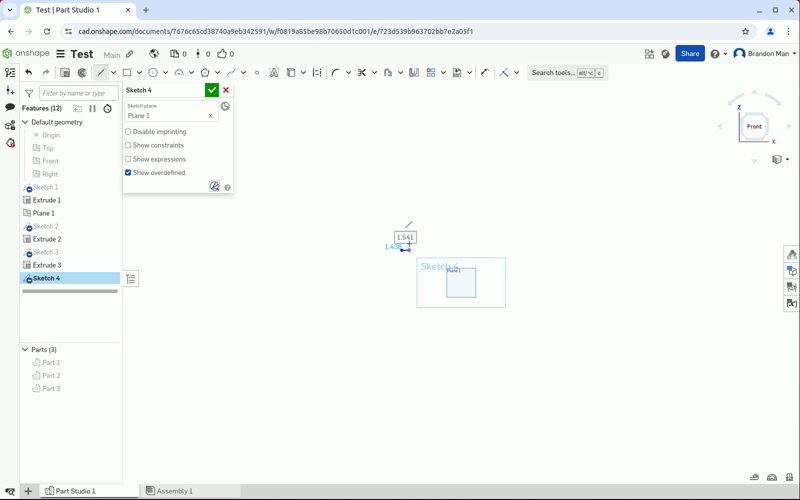
scroll(6)
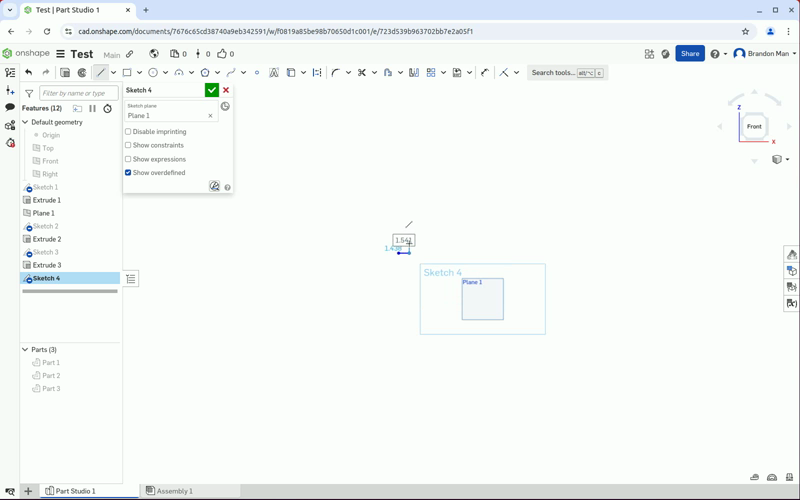
scroll(6)
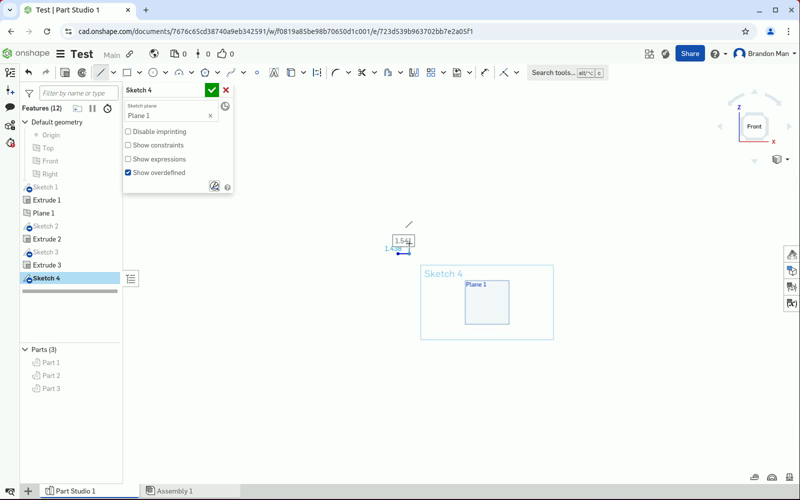
scroll(6)
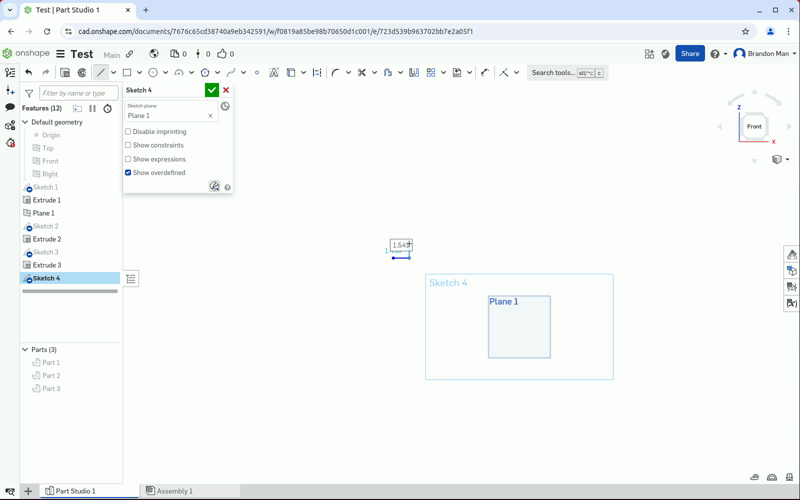
scroll(6)
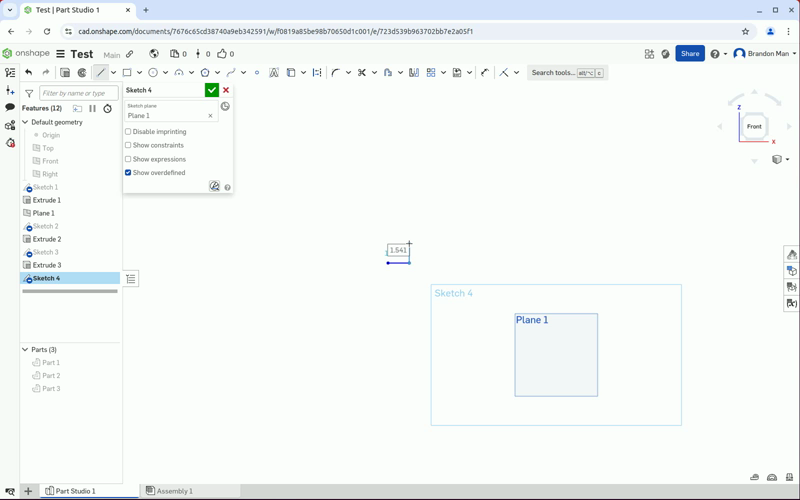
scroll(6)
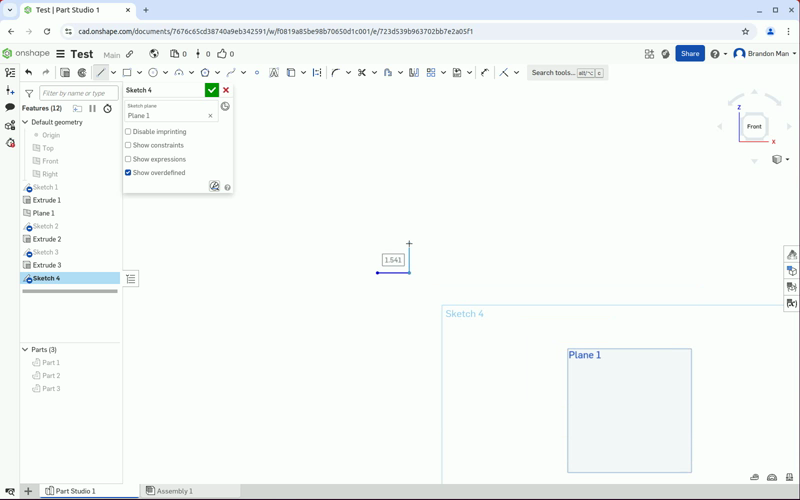
scroll(6)
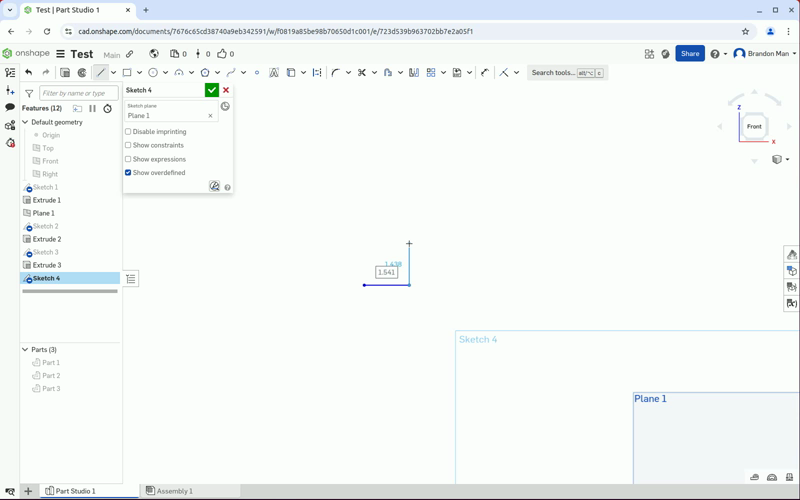
scroll(6)
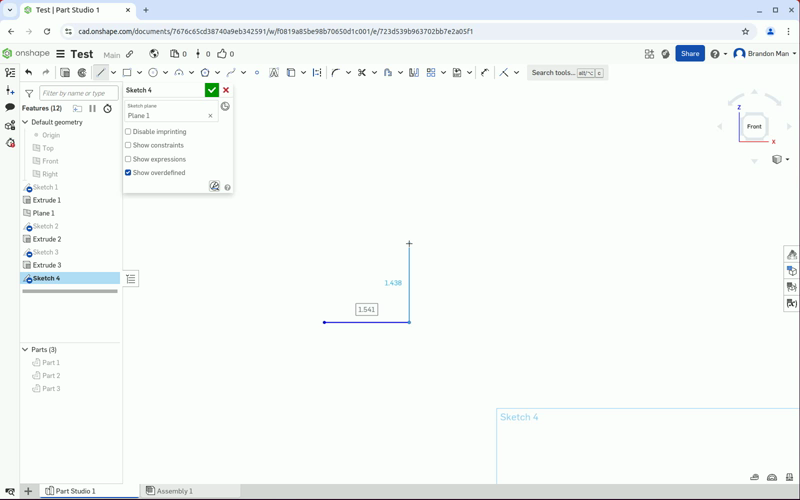
click(409, 243)
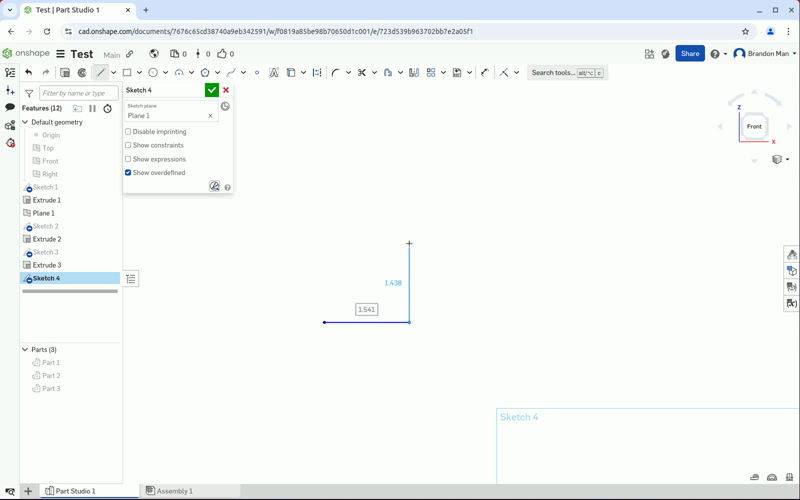
scroll(-6)
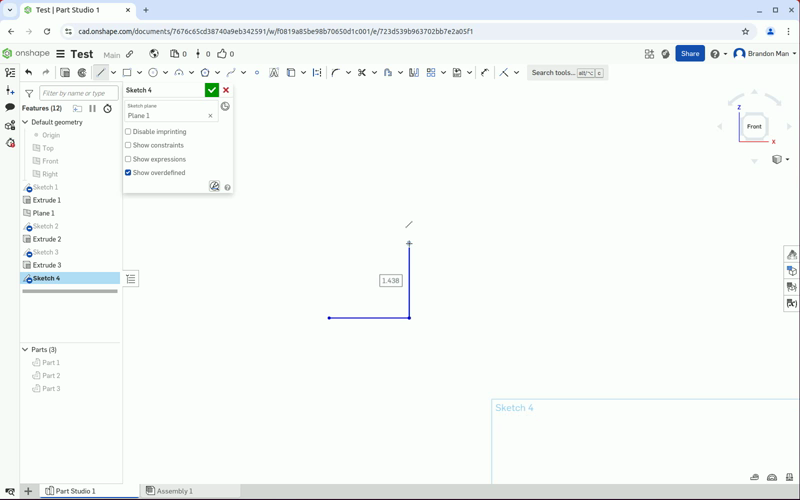
scroll(-6)
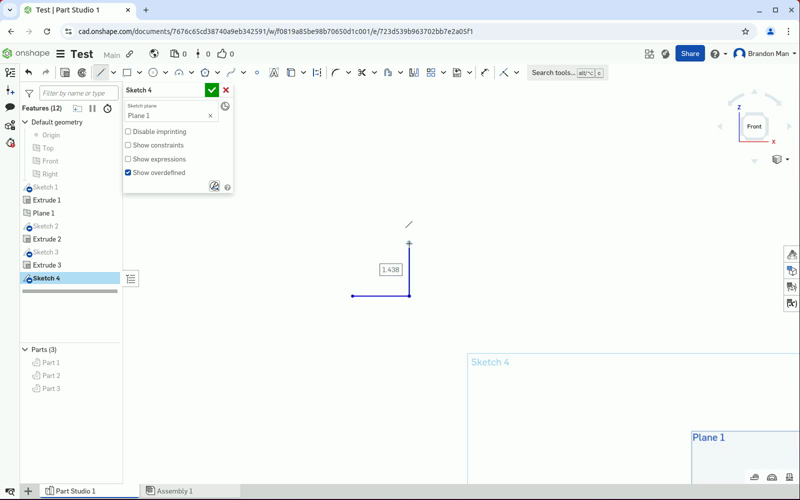
scroll(-6)
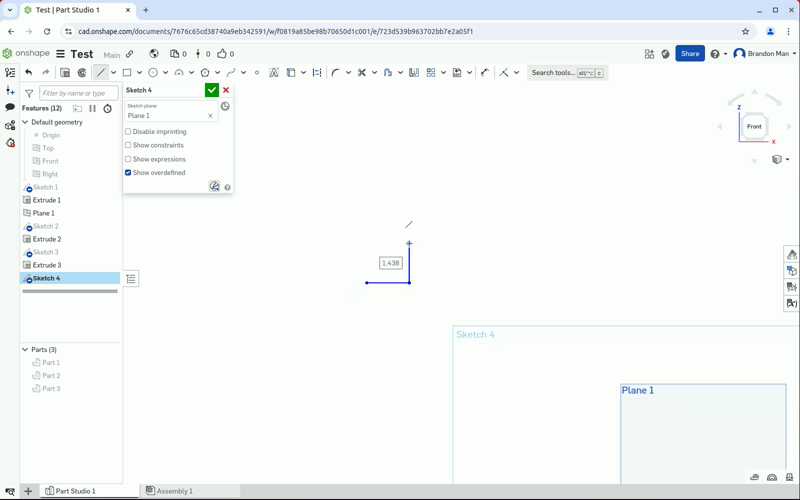
scroll(-6)
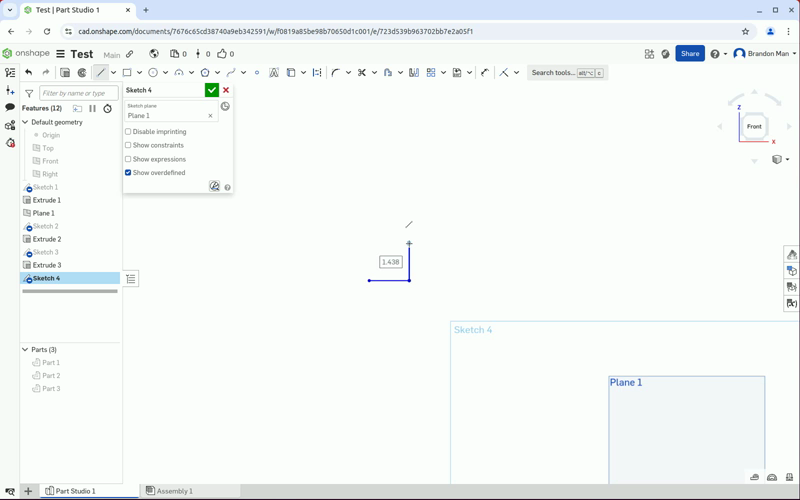
scroll(-6)
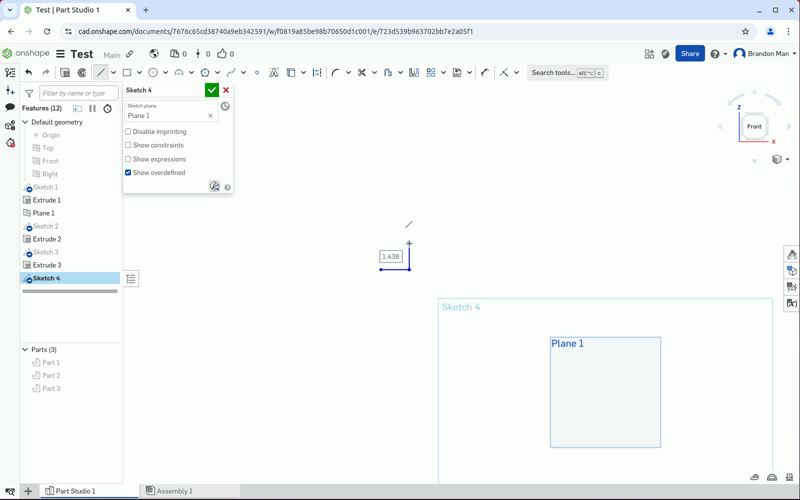
scroll(-6)
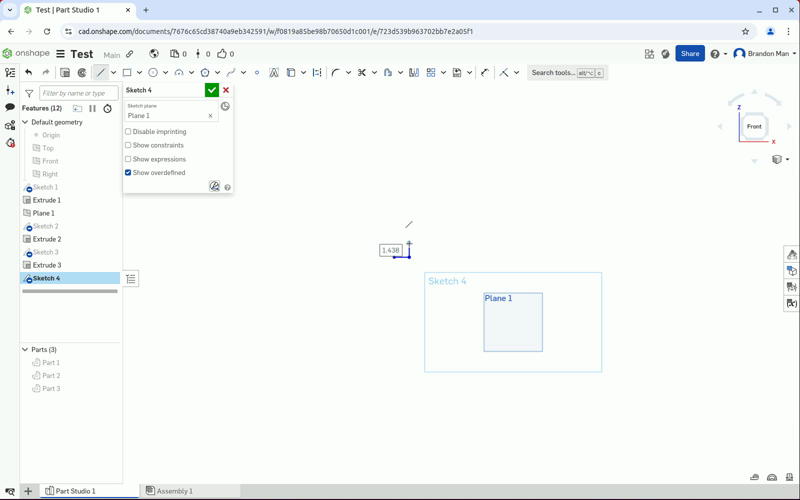
scroll(-6)
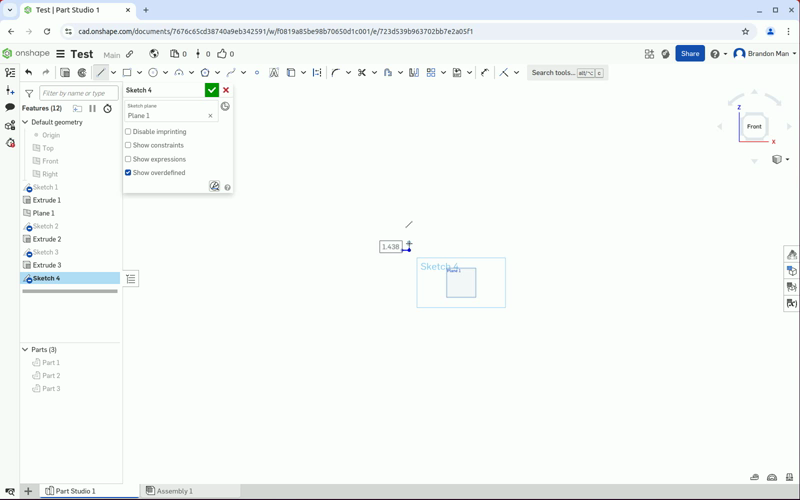
key_up(shift)
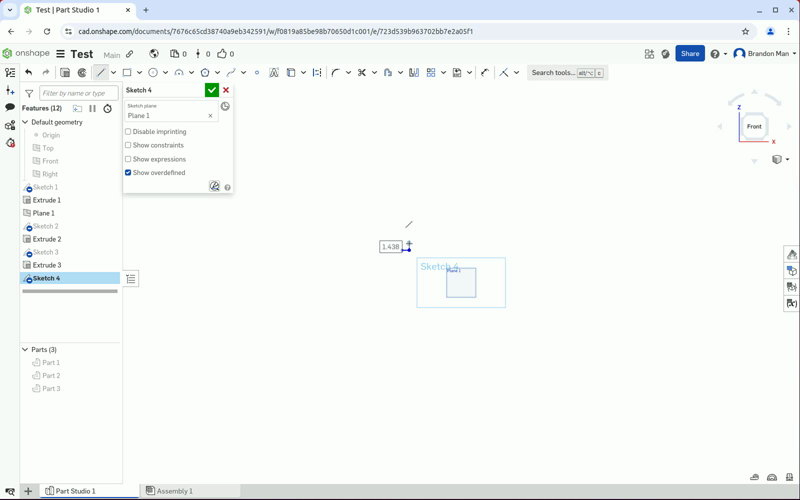
key_down(shift)
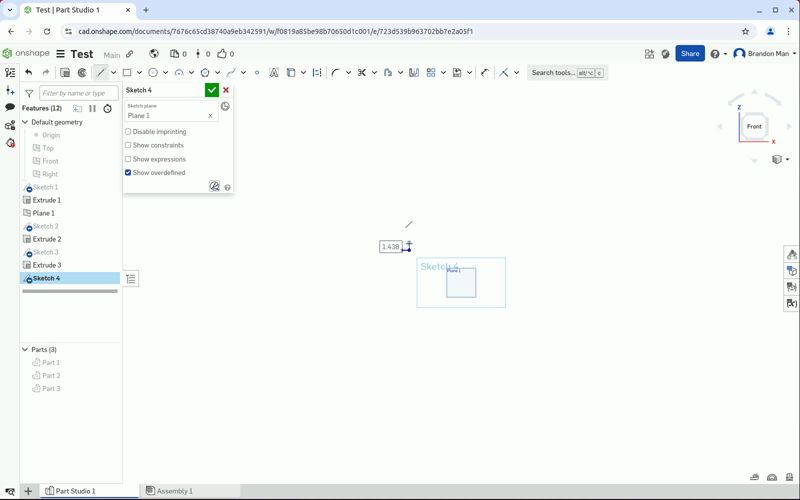
mouse_move(439, 243)
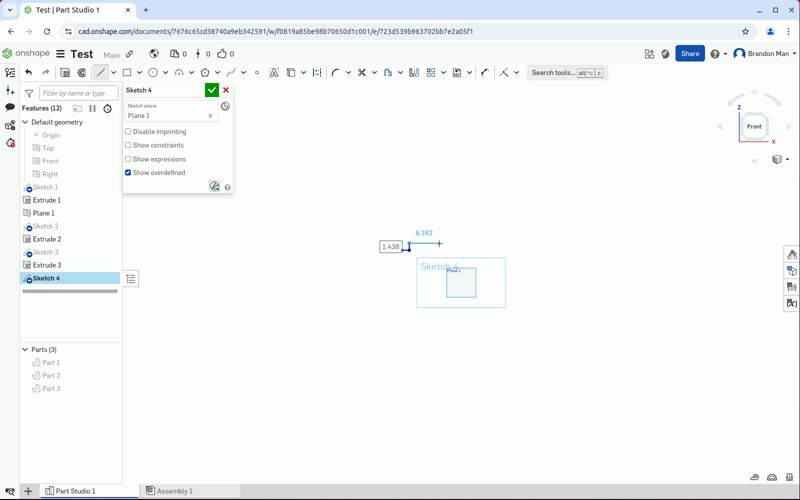
mouse_move(401, 243)
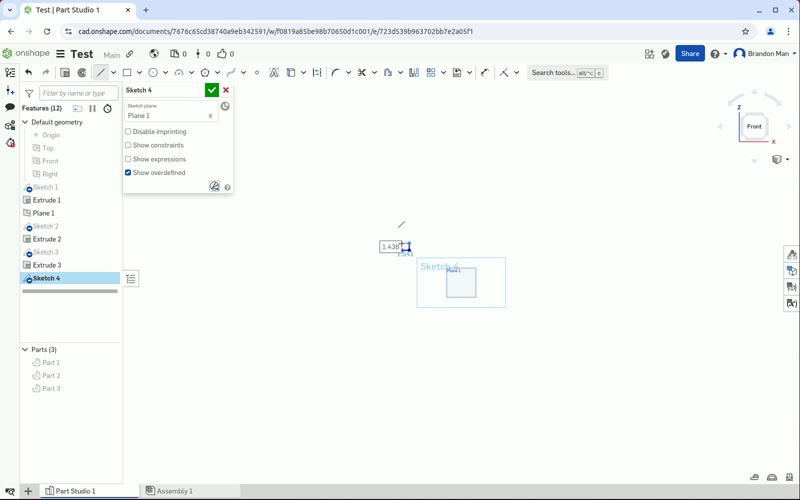
scroll(6)
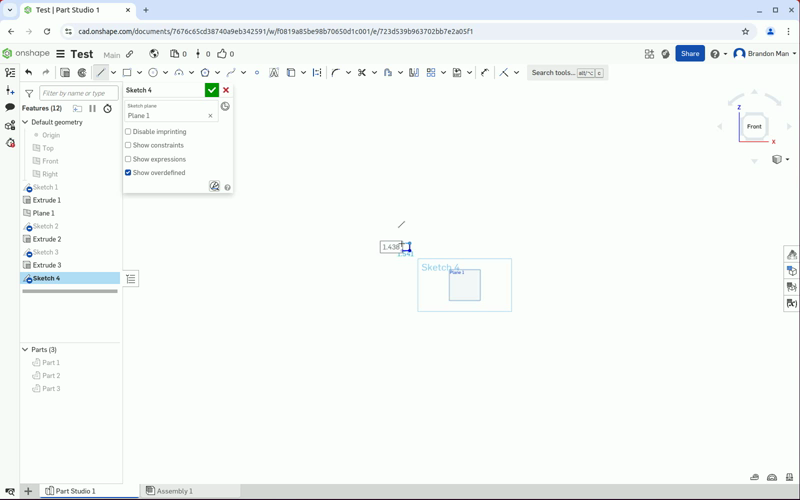
scroll(6)
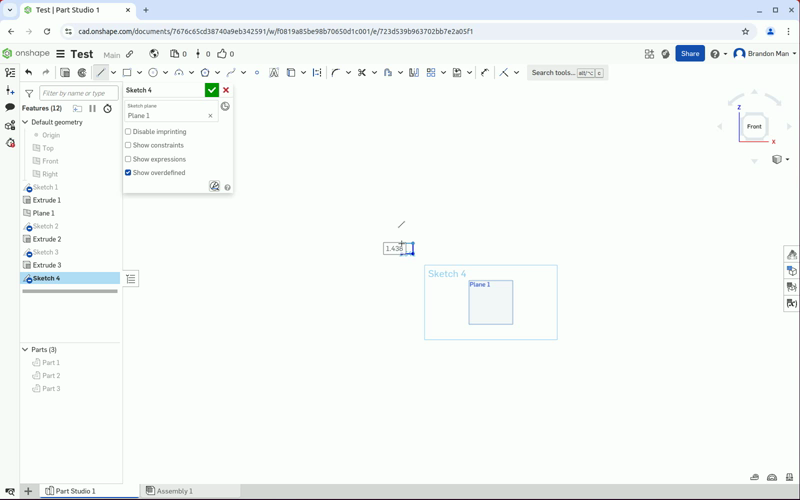
scroll(6)
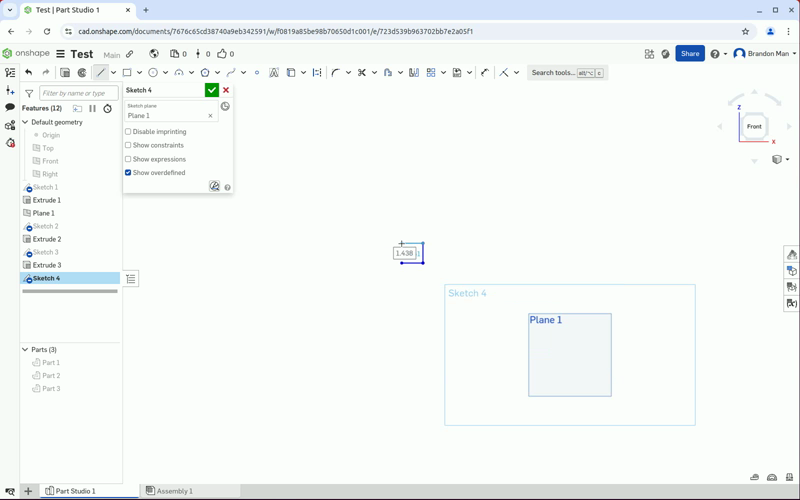
scroll(6)
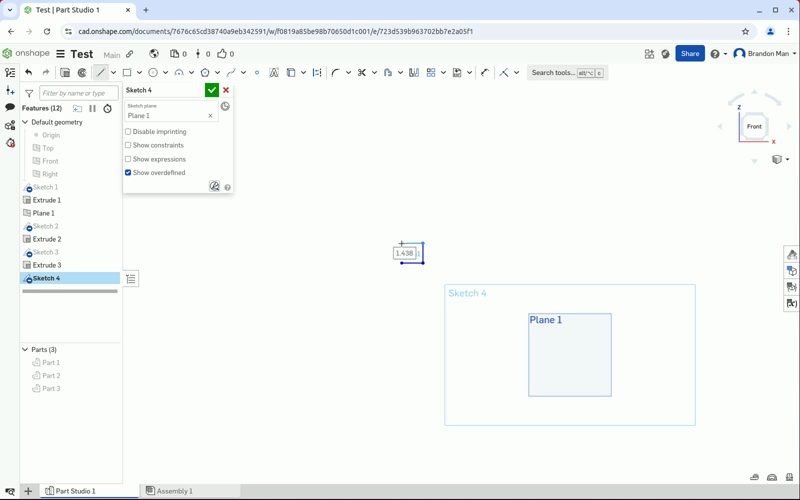
scroll(6)
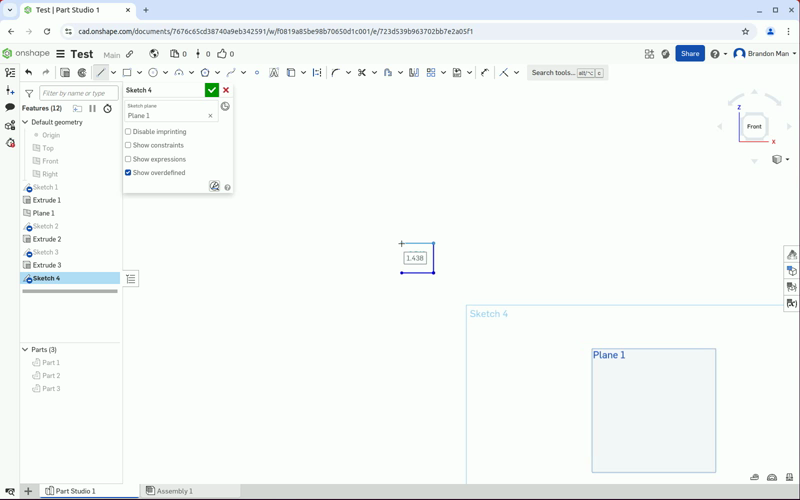
scroll(6)
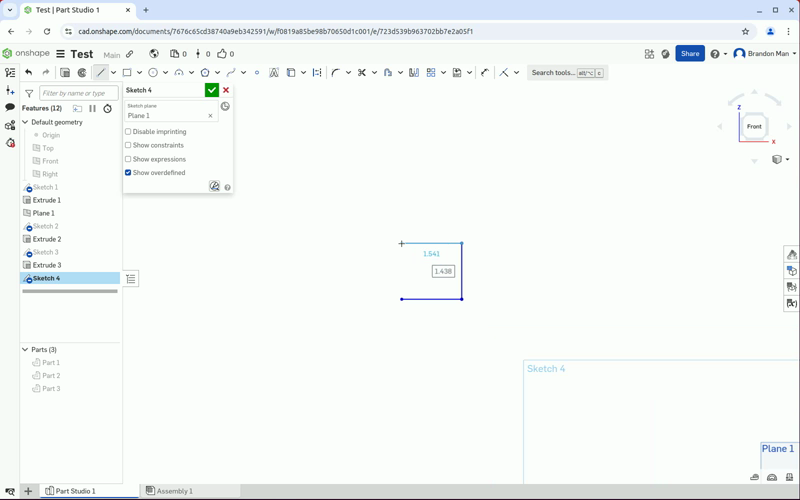
scroll(6)
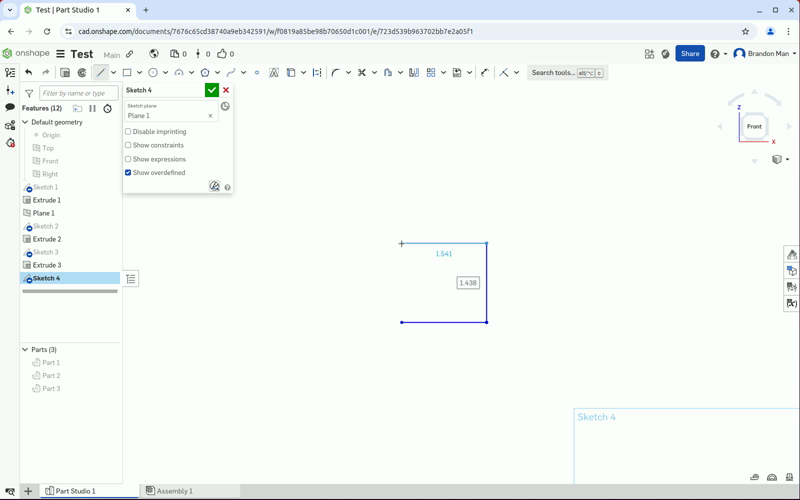
click(401, 243)
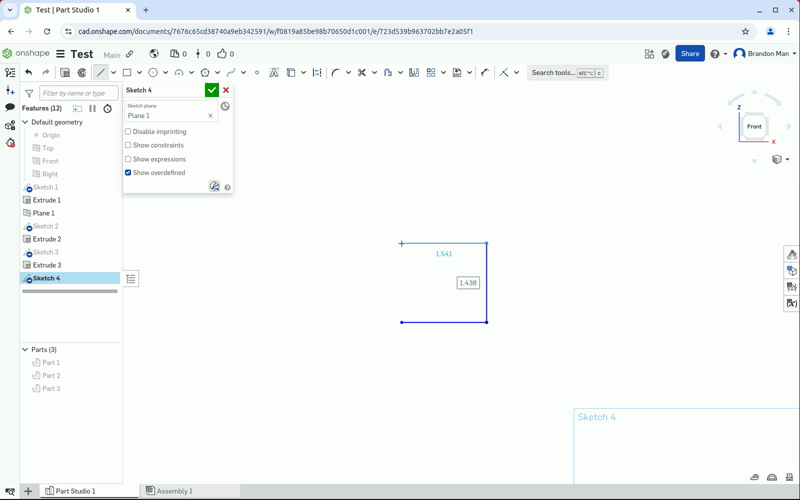
scroll(-6)
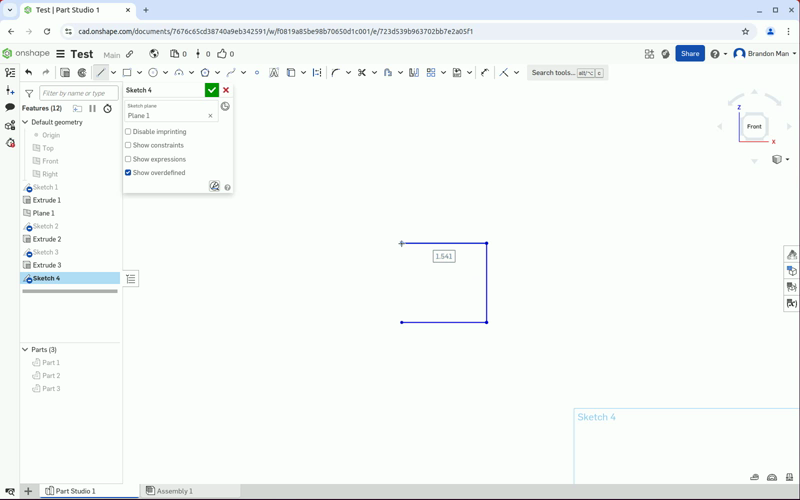
scroll(-6)
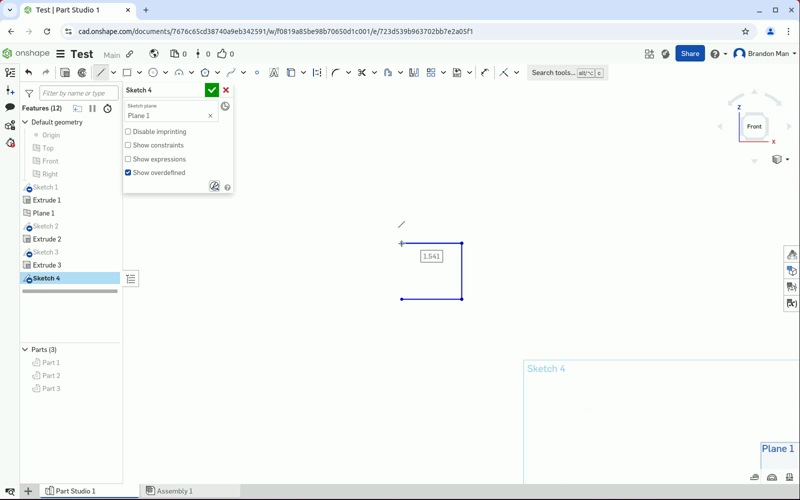
scroll(-6)
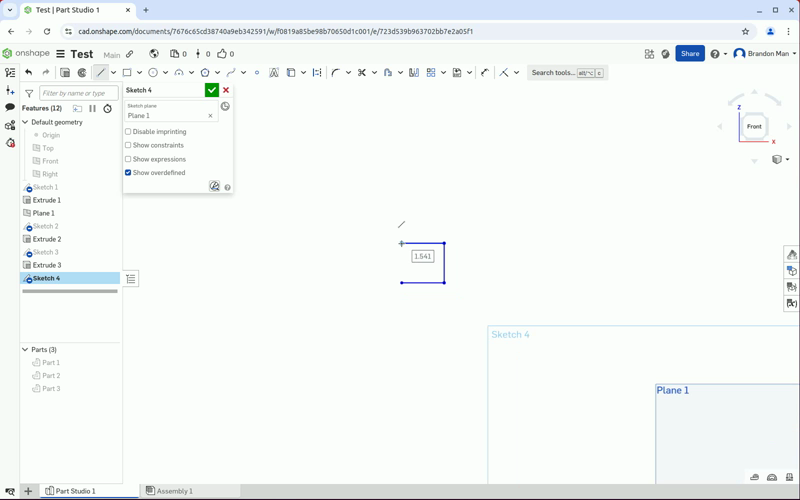
scroll(-6)
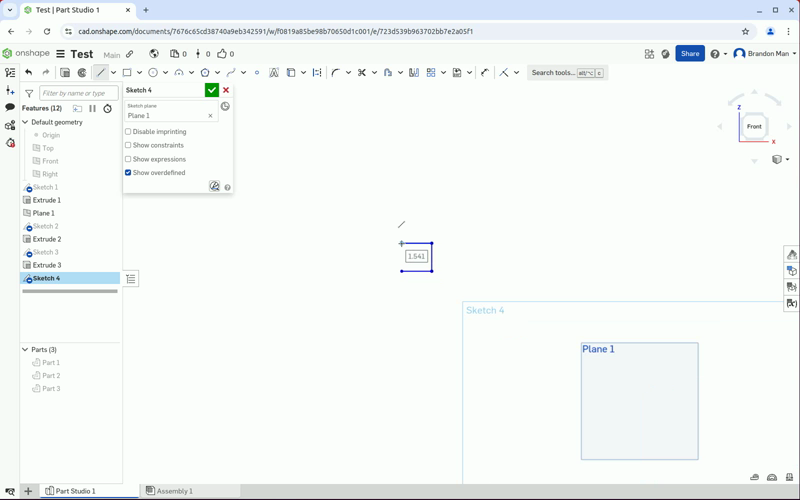
scroll(-6)
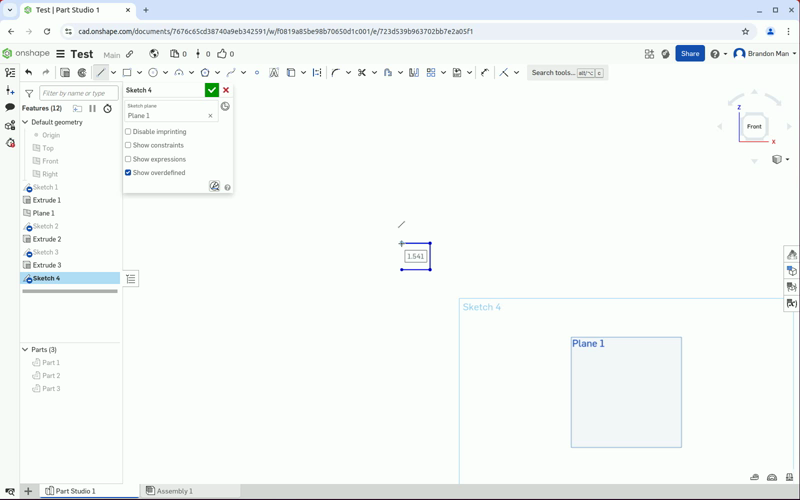
scroll(-6)
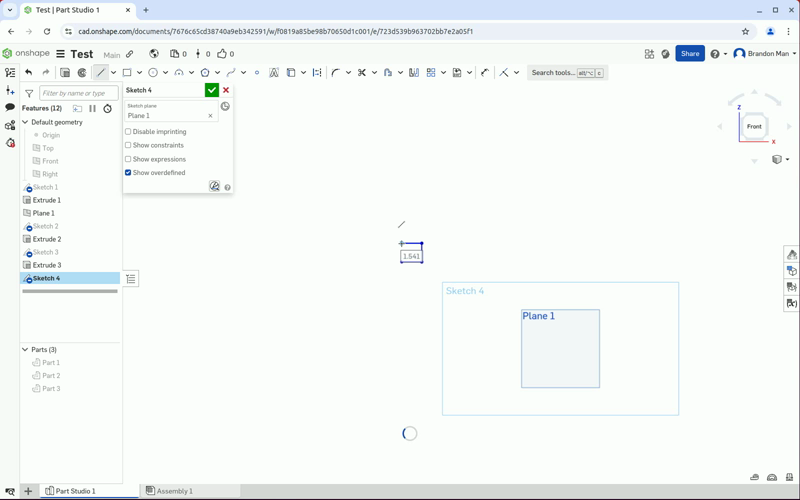
scroll(-6)
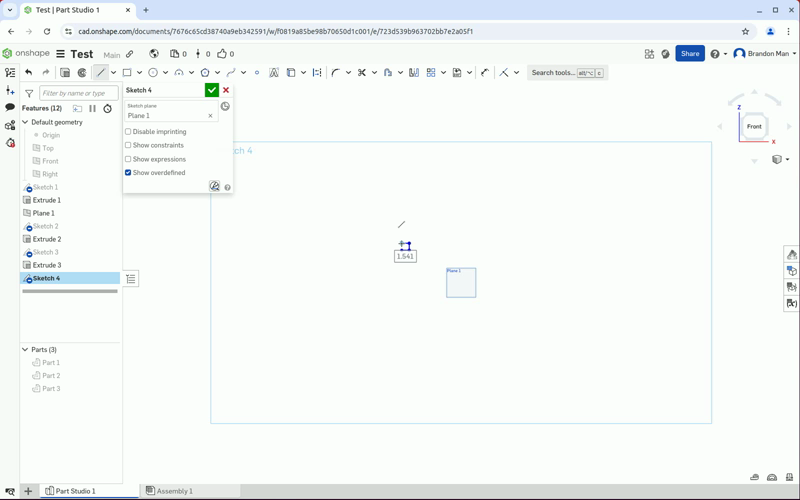
key_up(shift)
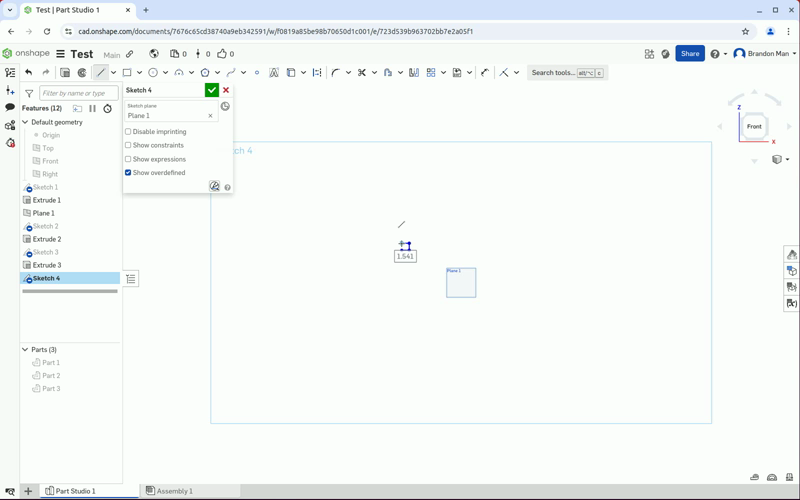
mouse_move(431, 243)
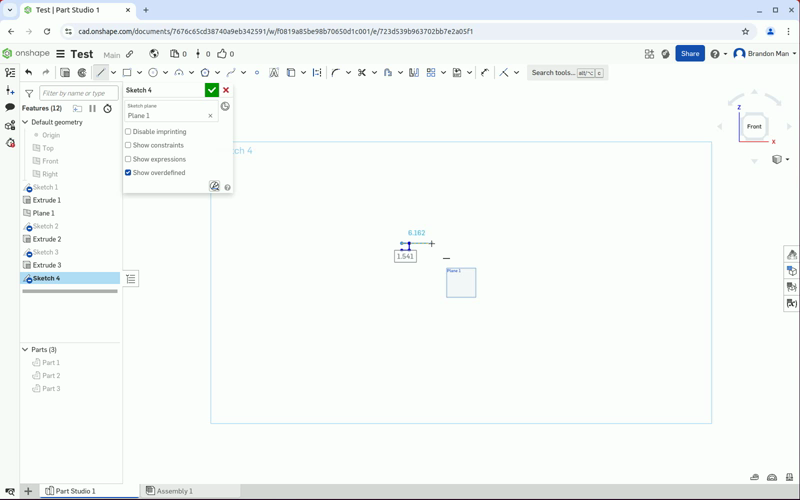
key_down(shift)
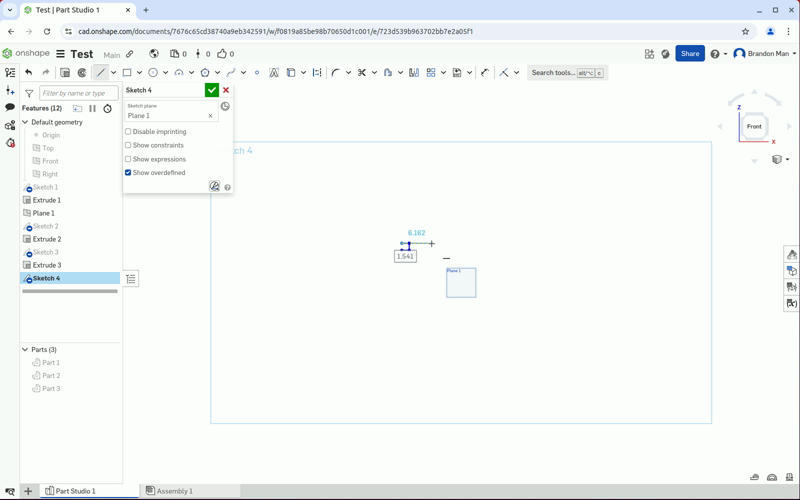
mouse_move(401, 250)
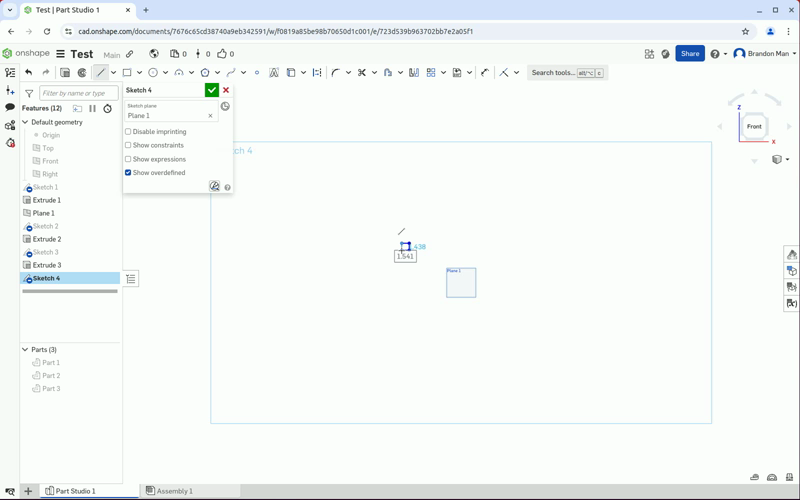
scroll(6)
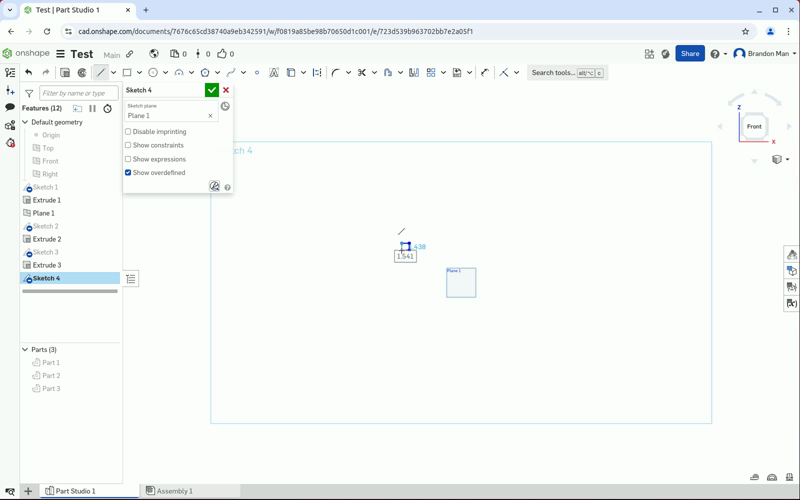
scroll(6)
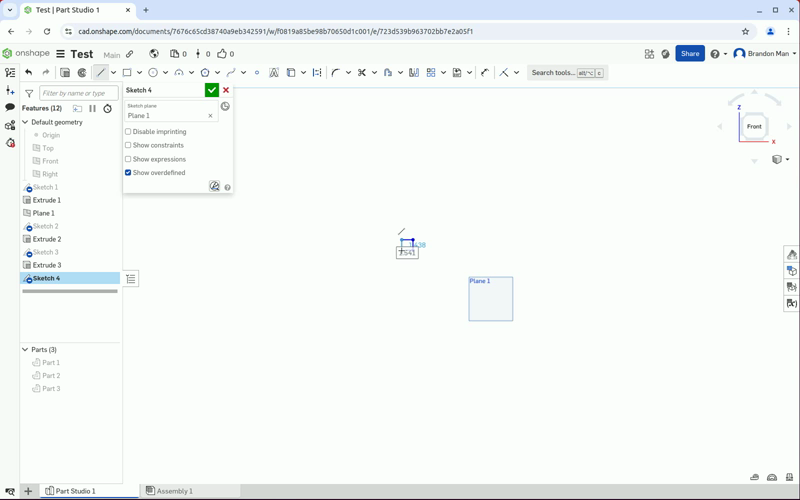
scroll(6)
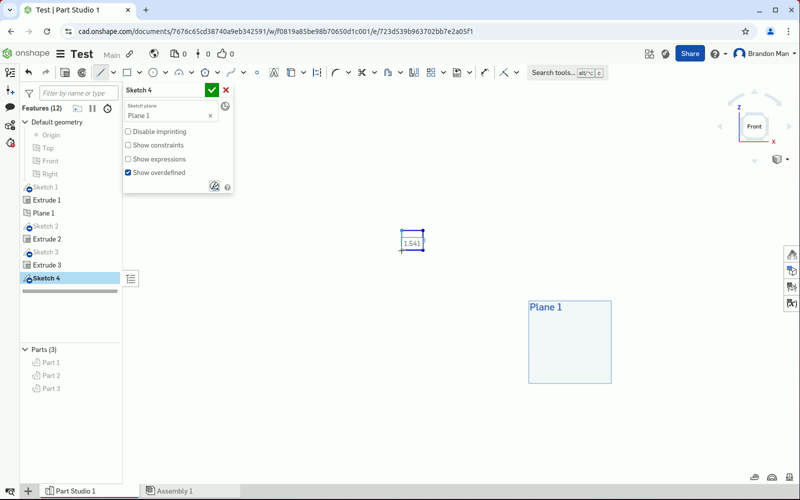
scroll(6)
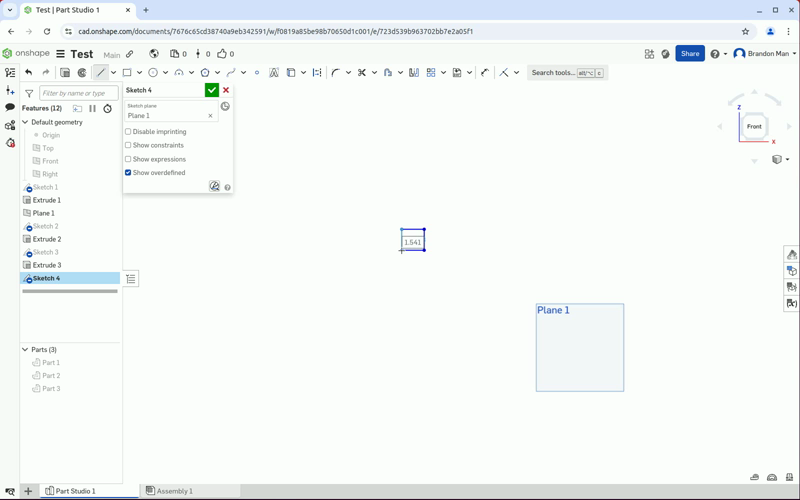
scroll(6)
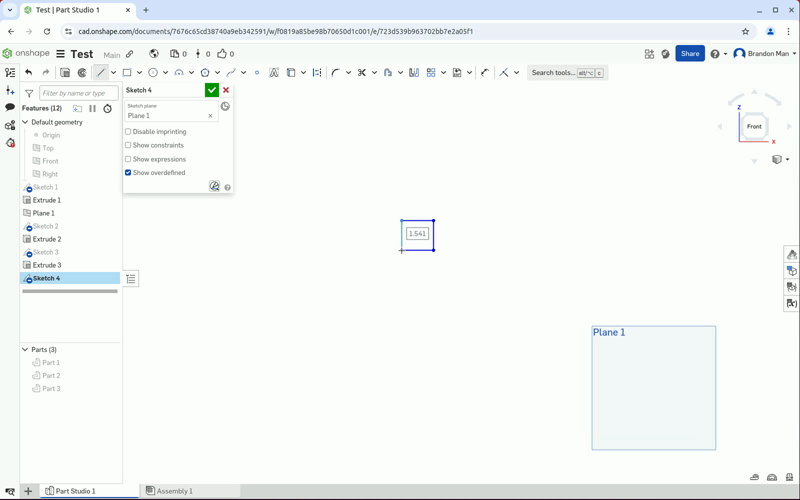
scroll(6)
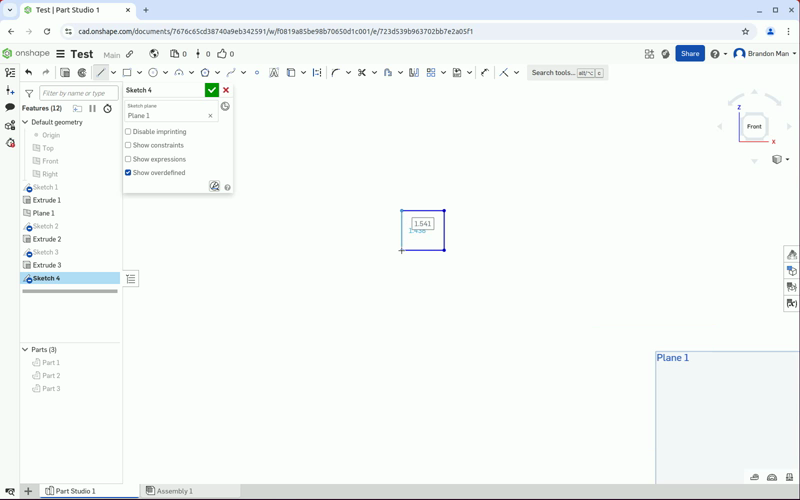
scroll(6)
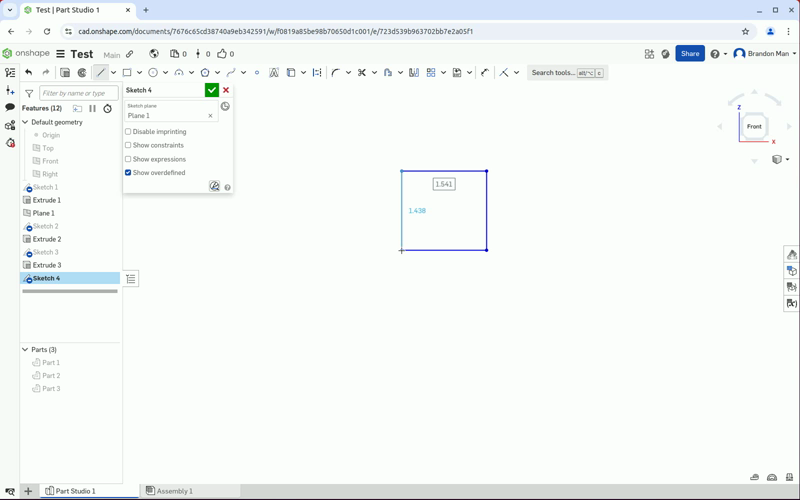
key_up(shift)
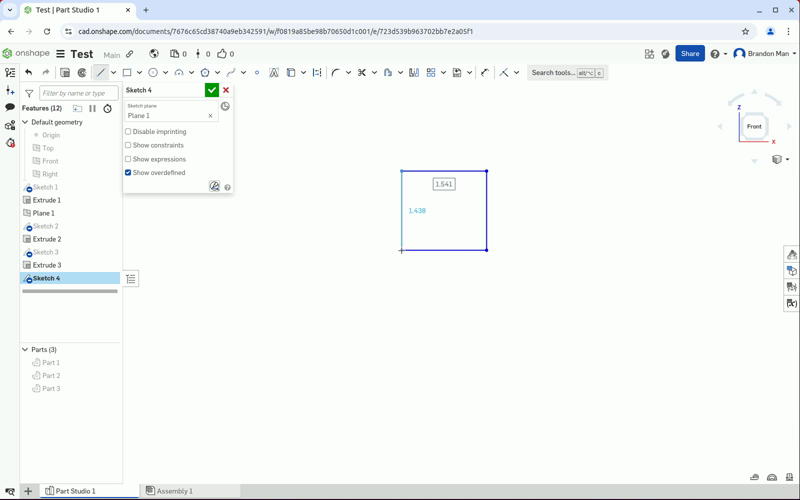
click(401, 250)
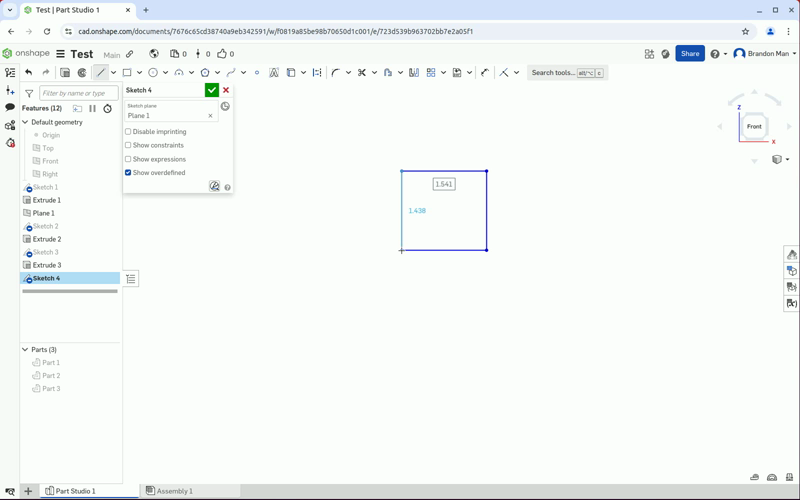
scroll(-6)
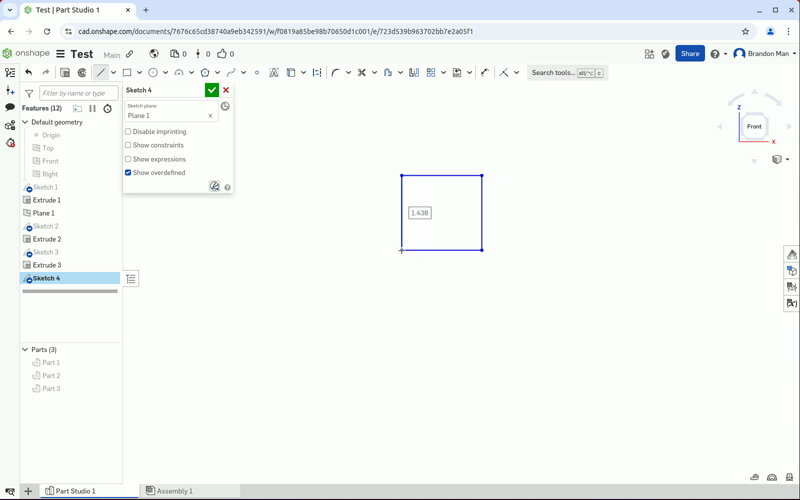
scroll(-6)
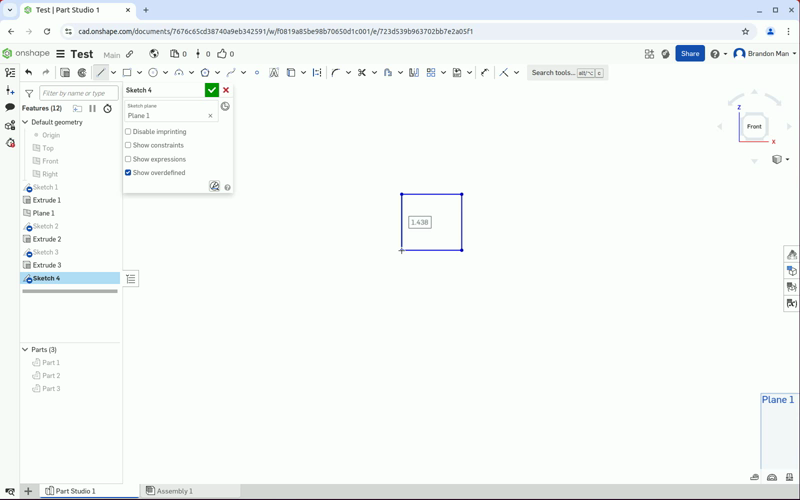
scroll(-6)
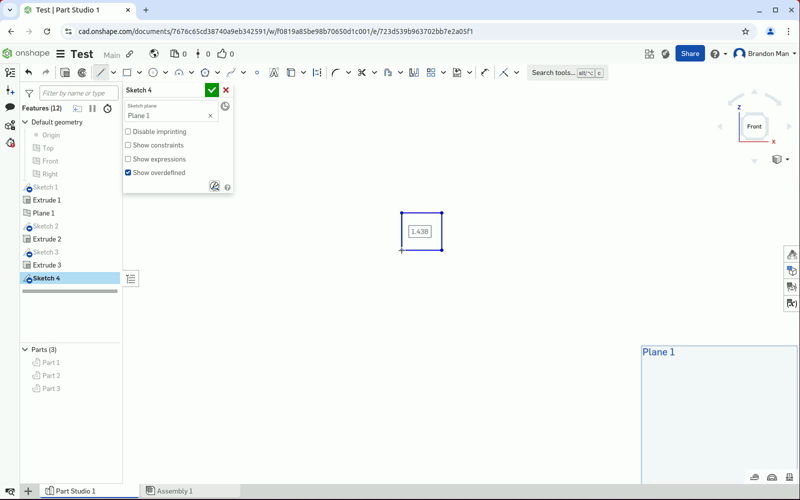
scroll(-6)
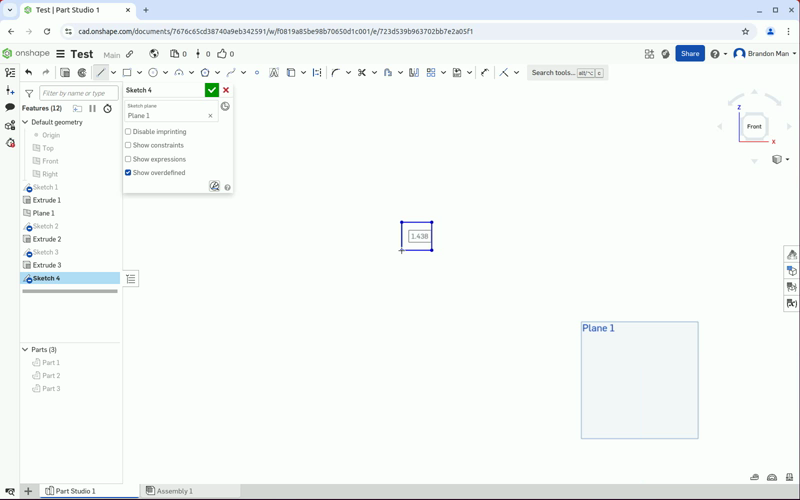
scroll(-6)
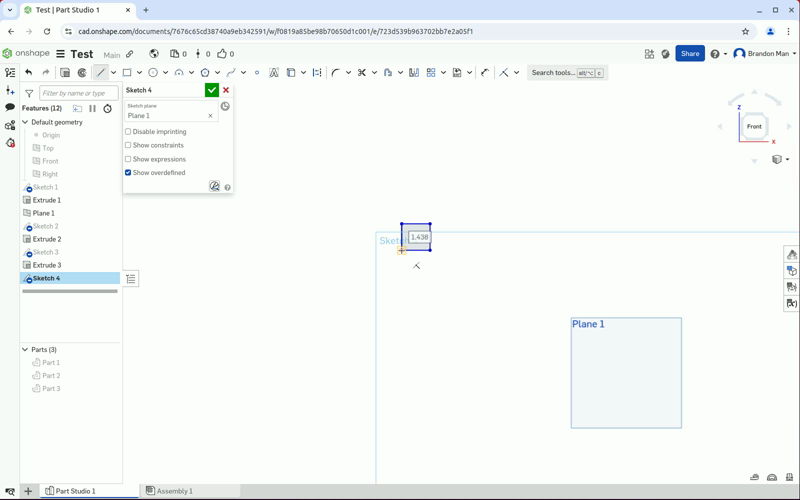
scroll(-6)
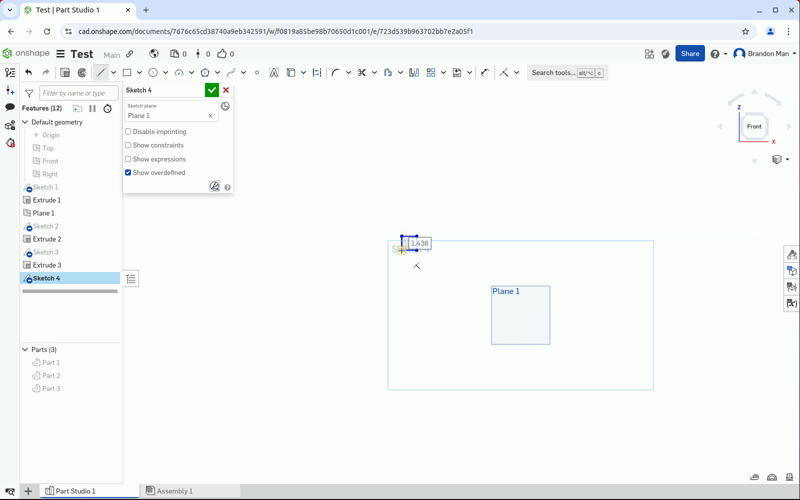
scroll(-6)
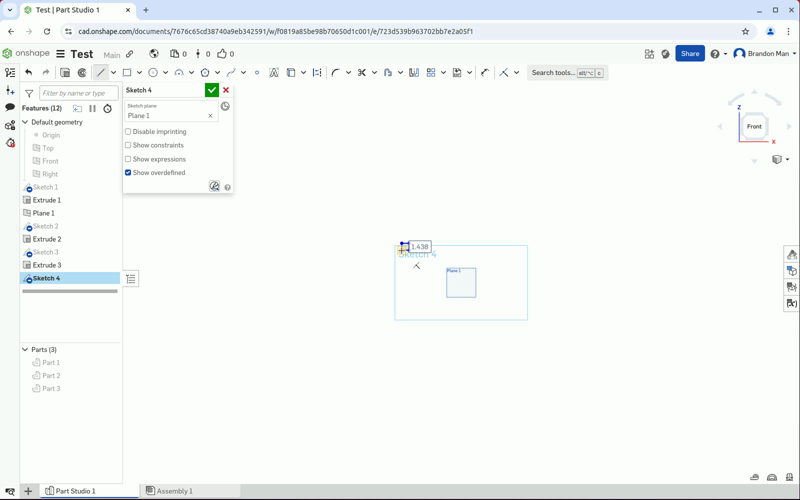
key(esc)
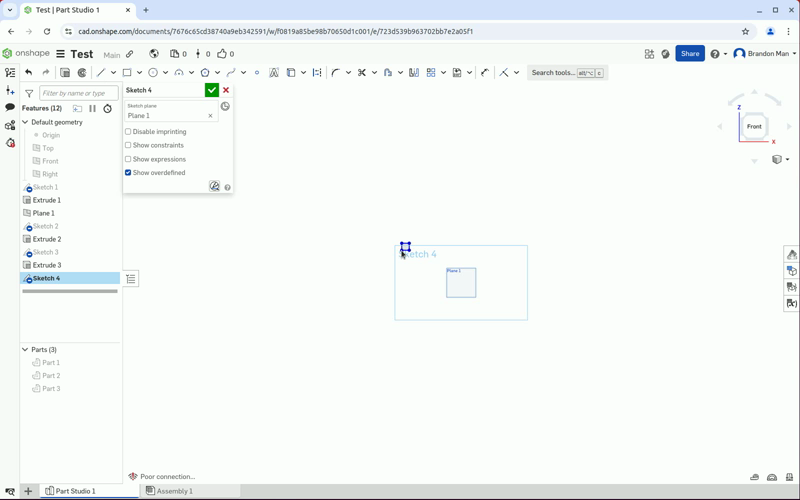
mouse_move(402, 244)
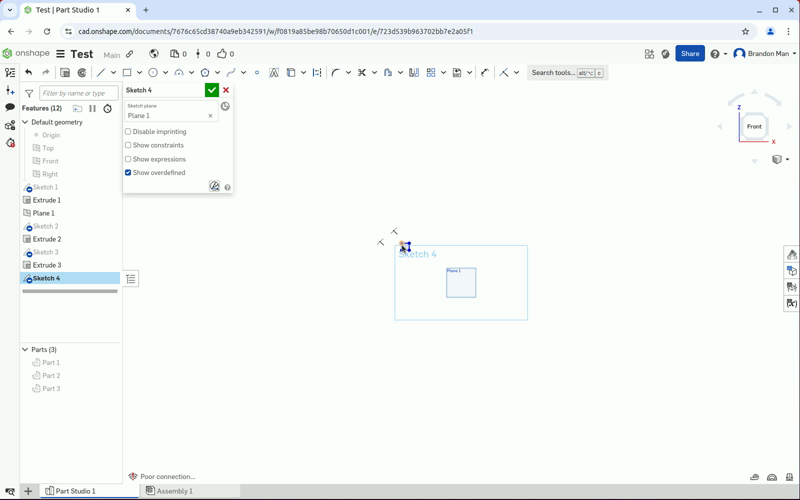
scroll(6)
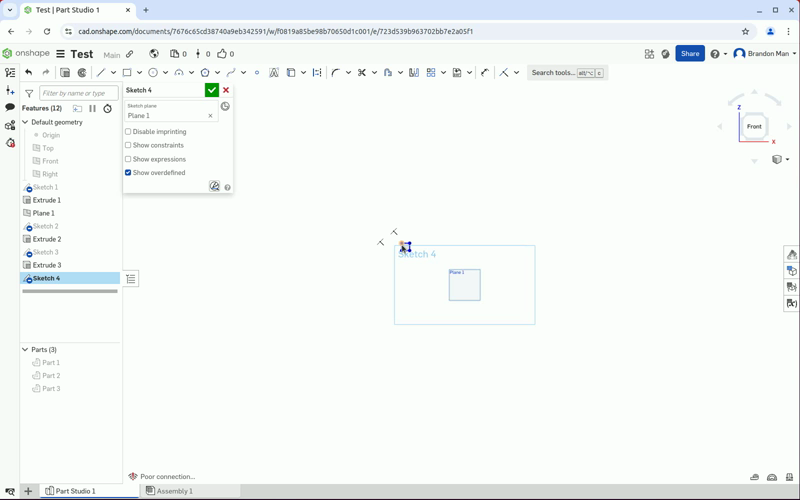
scroll(6)
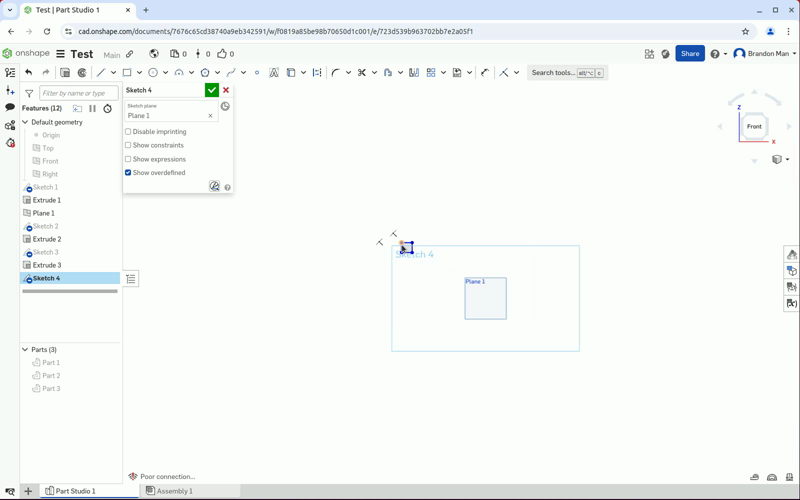
scroll(6)
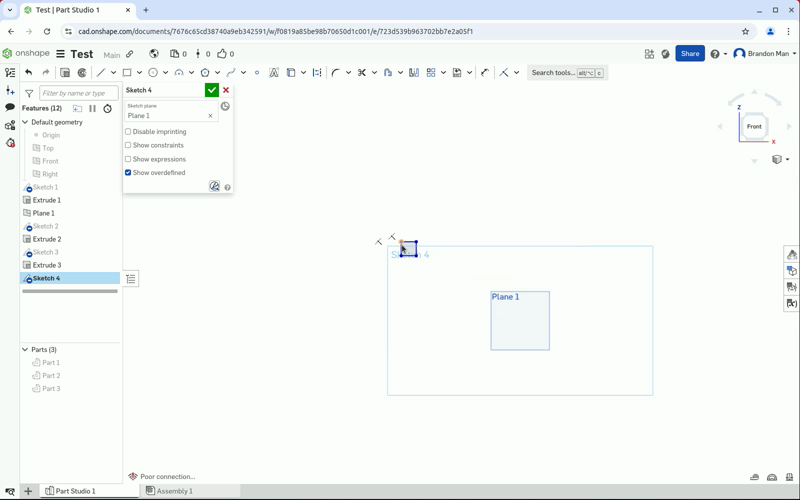
scroll(6)
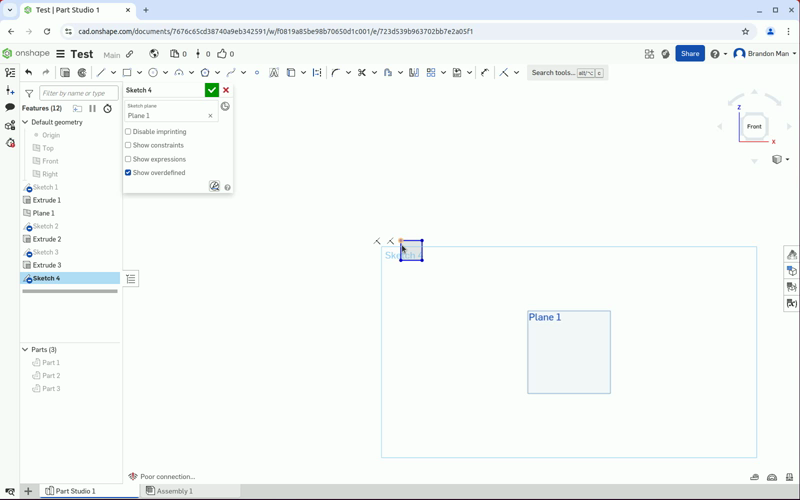
scroll(6)
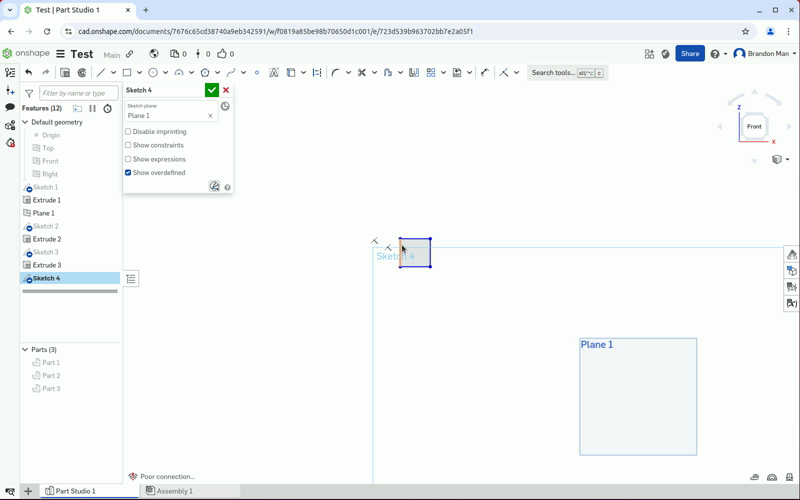
scroll(6)
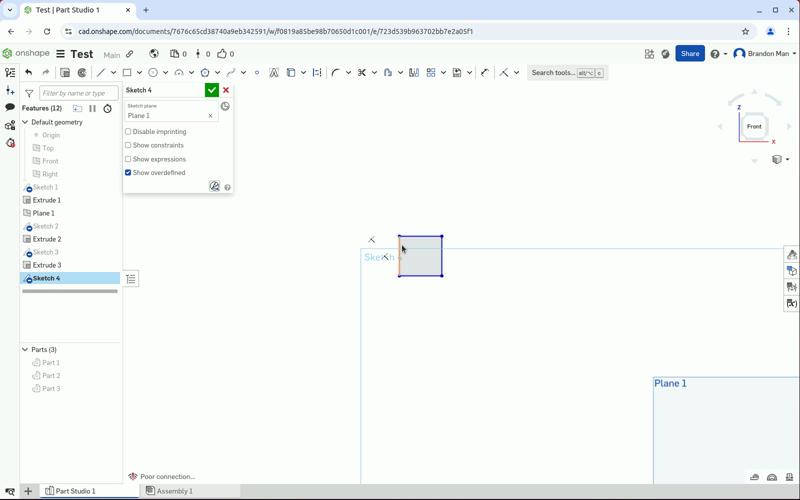
scroll(6)
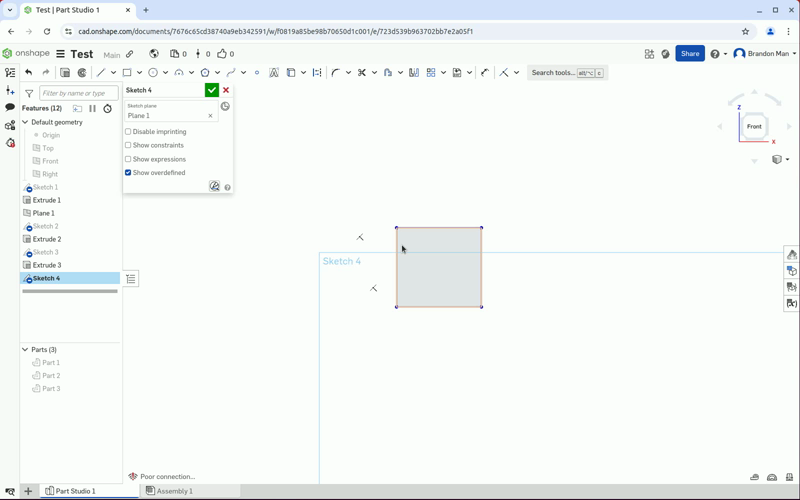
click(402, 244)
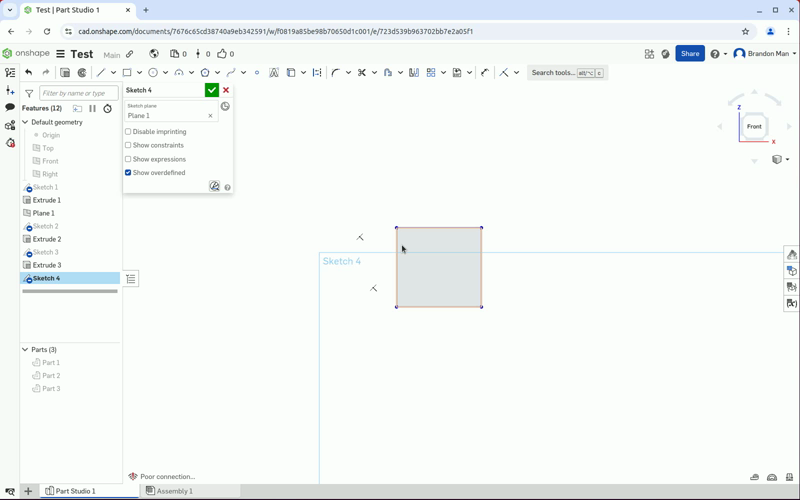
scroll(-6)
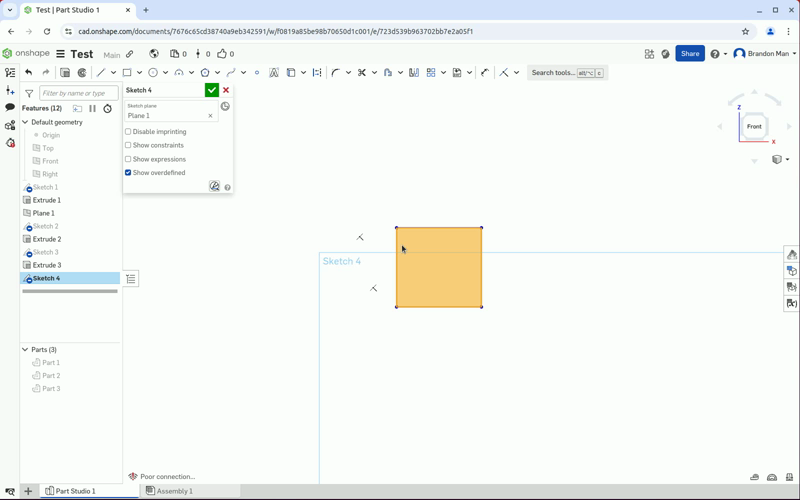
scroll(-6)
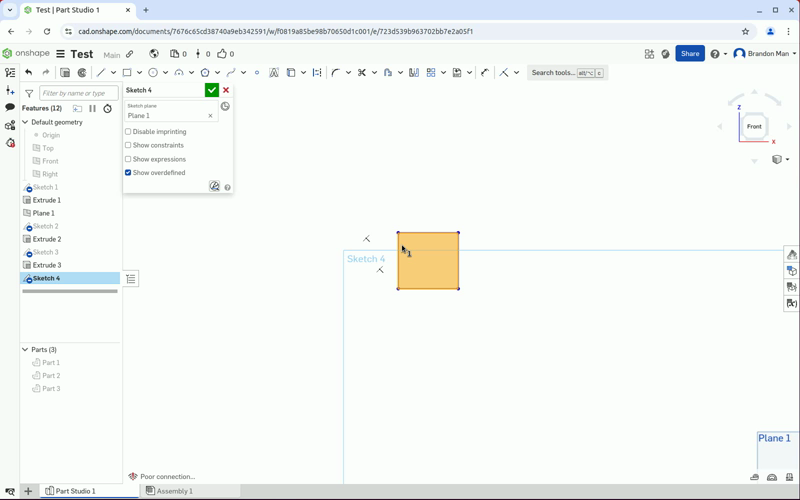
scroll(-6)
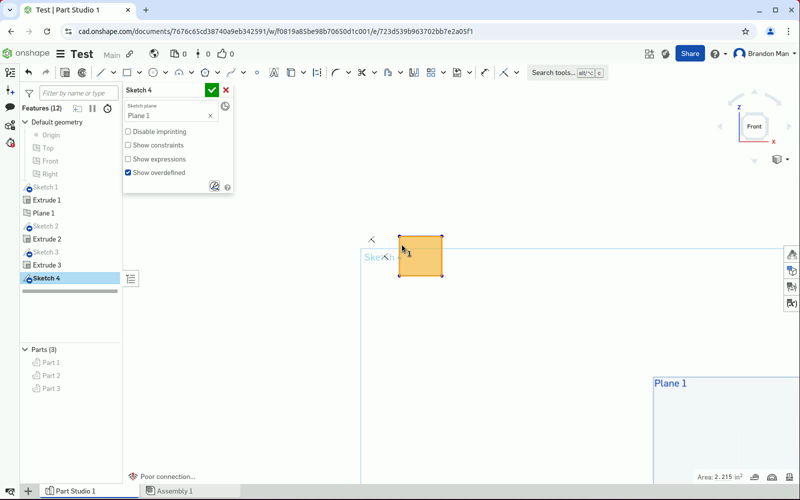
scroll(-6)
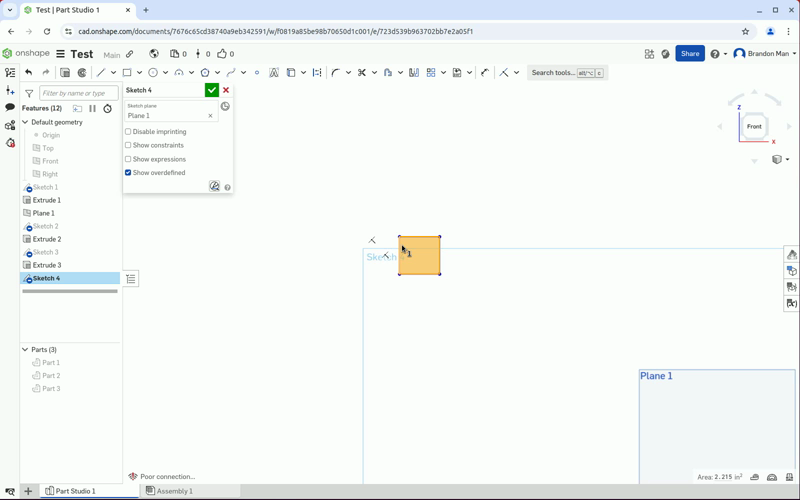
scroll(-6)
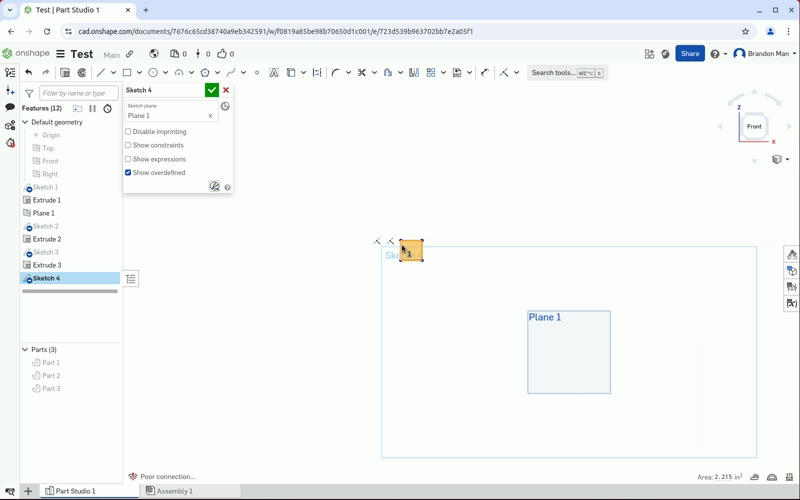
scroll(-6)
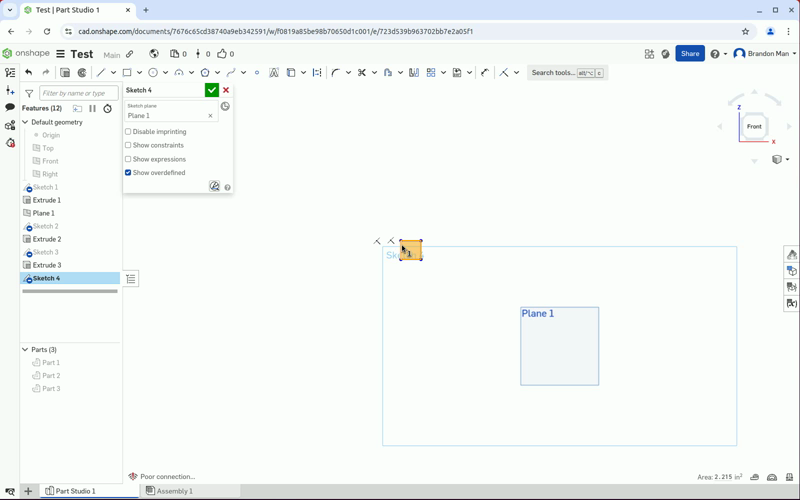
scroll(-6)
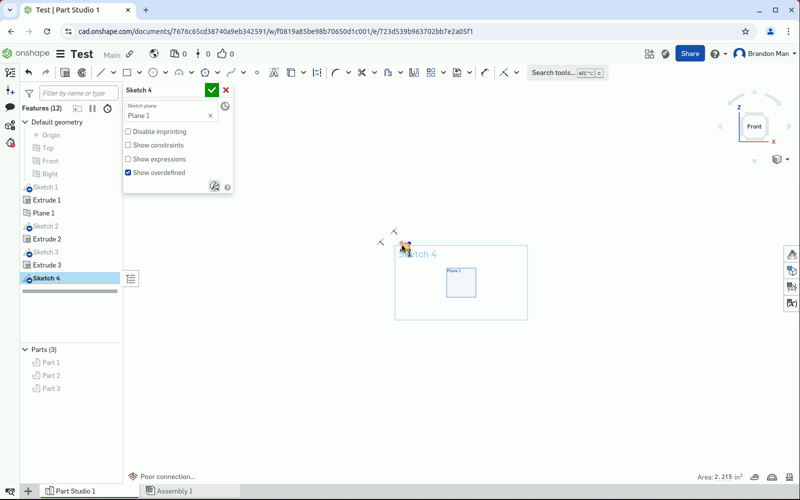
mouse_move(73, 352)
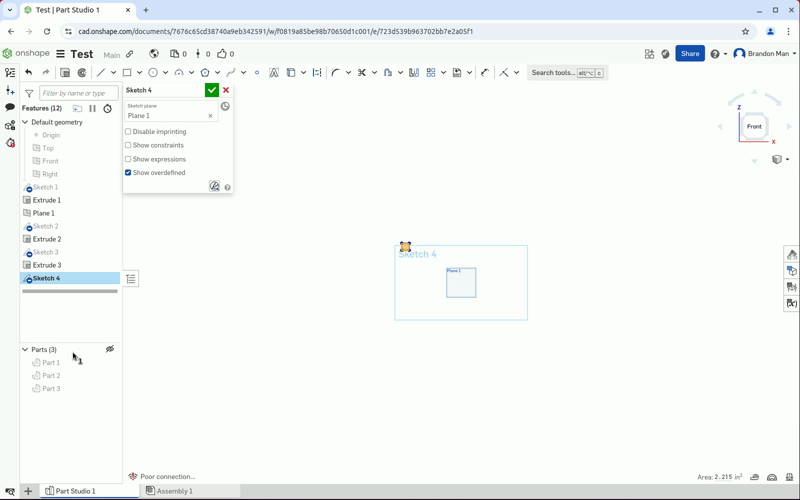
key(shift+y)
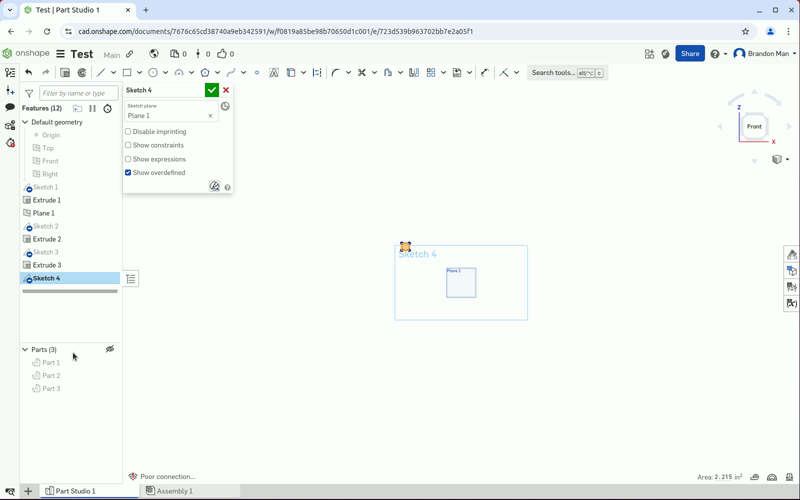
key(shift+e)
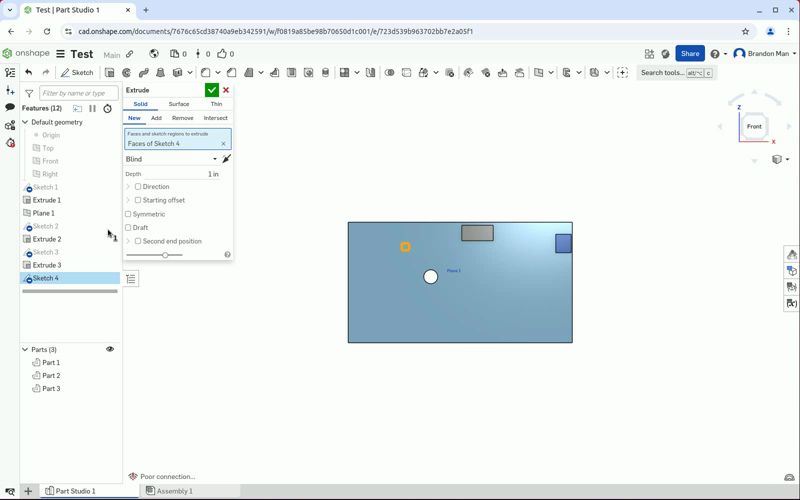
mouse_move(143, 106)
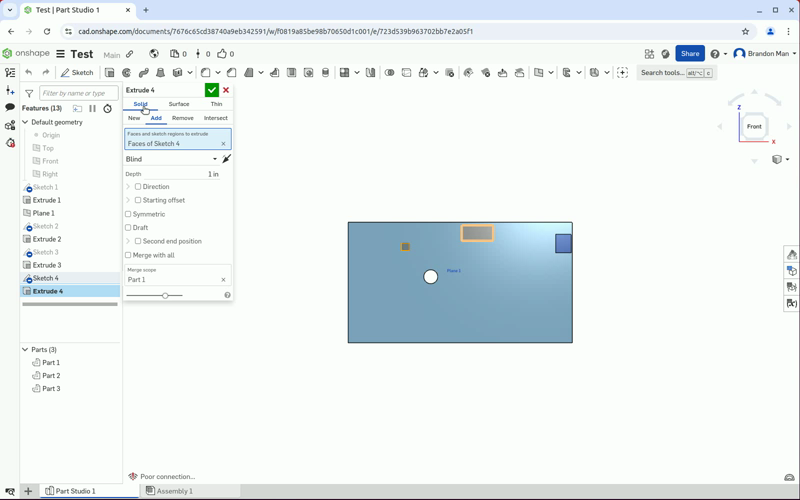
click(143, 106)
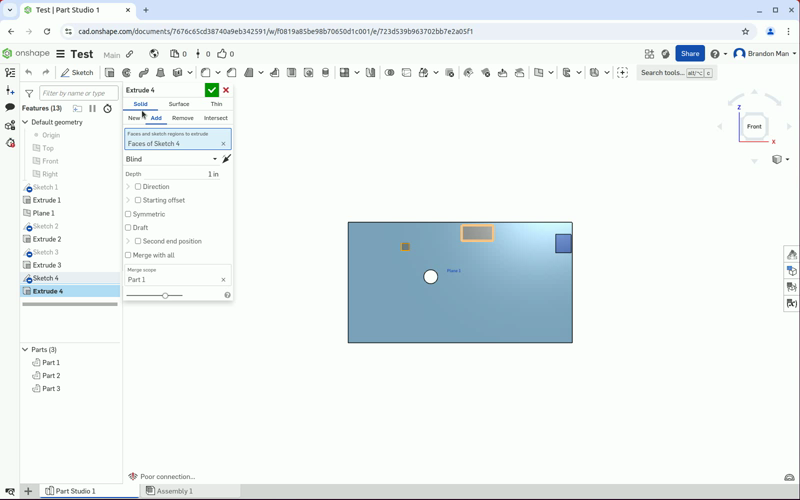
mouse_move(137, 120)
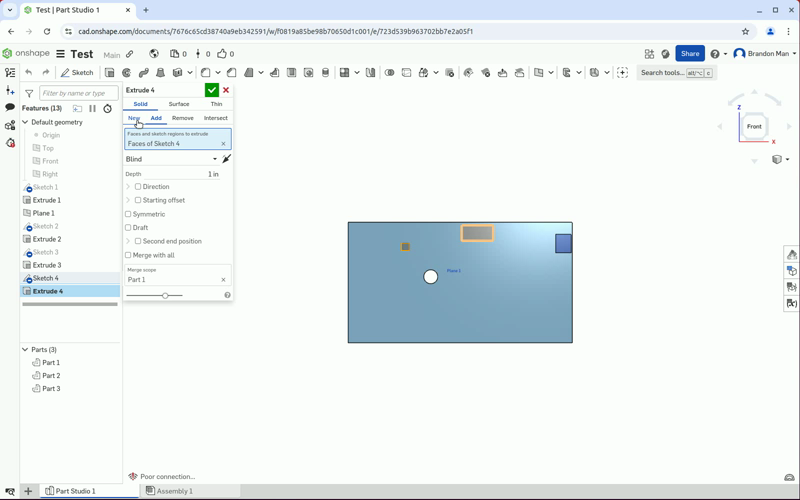
click(137, 120)
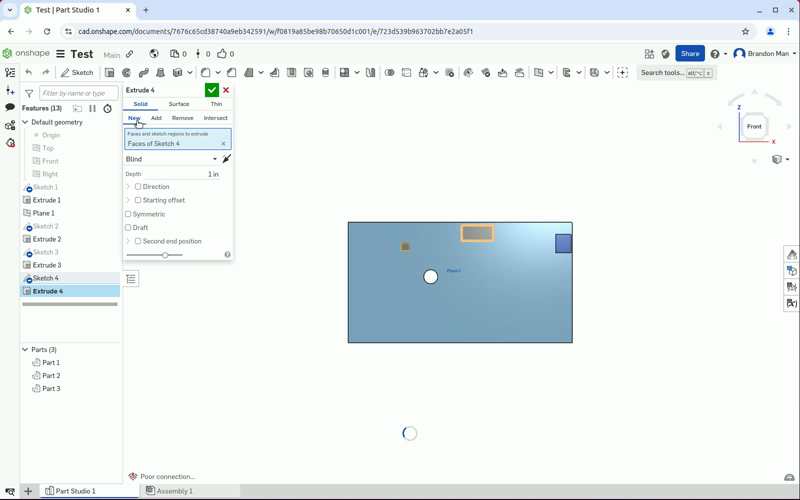
key(tab, 4)
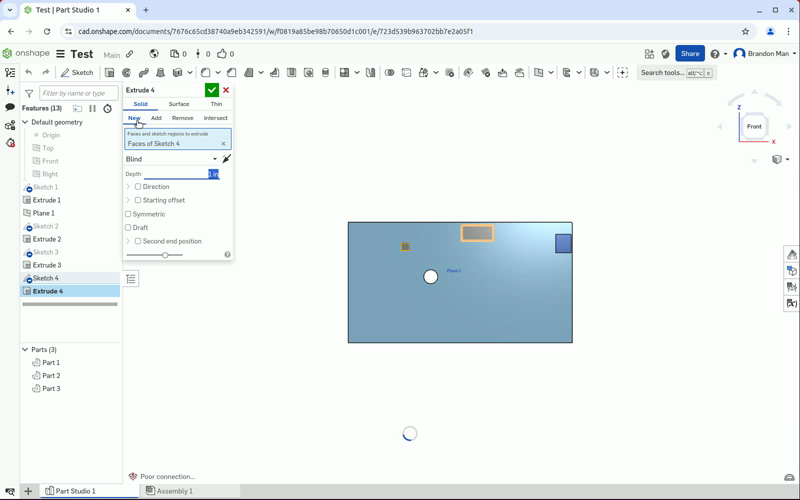
text(0.241)
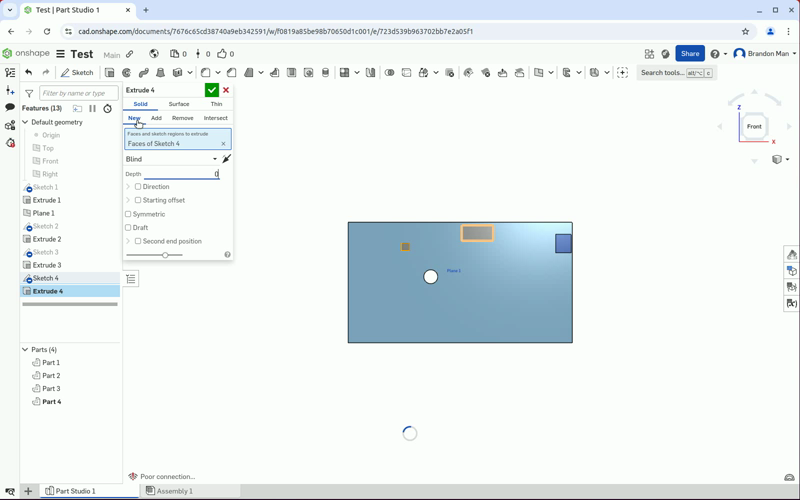
key(enter)
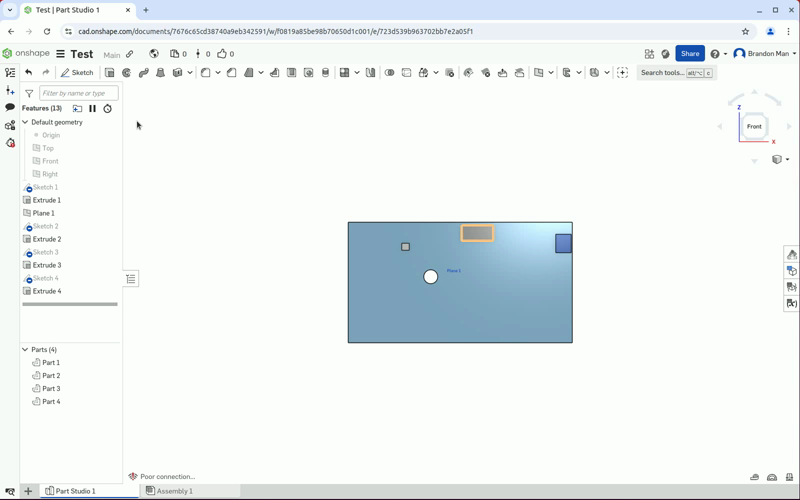
key(shift+h)
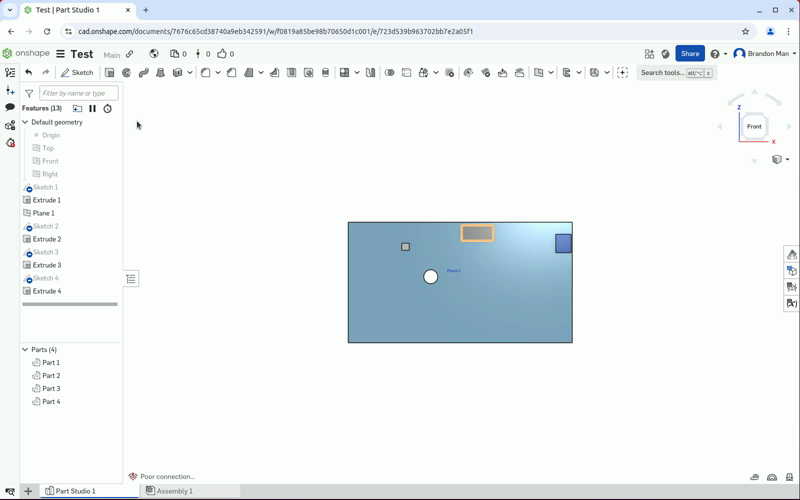
key(shift+h)
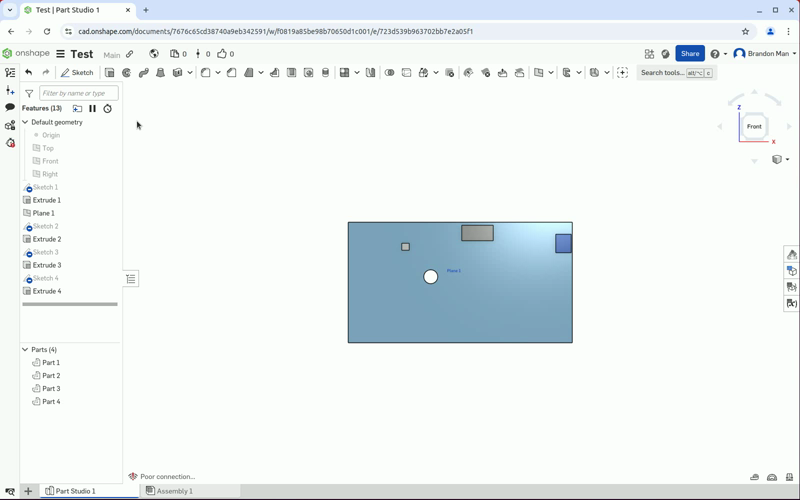
mouse_move(73, 189)
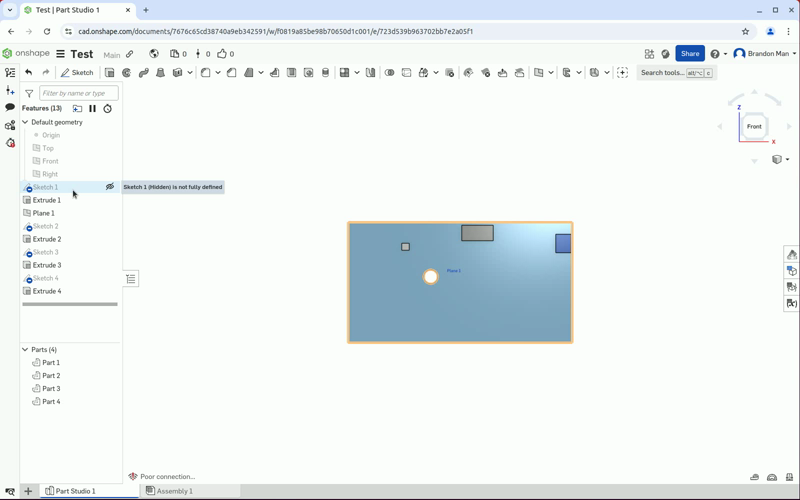
click(73, 189)
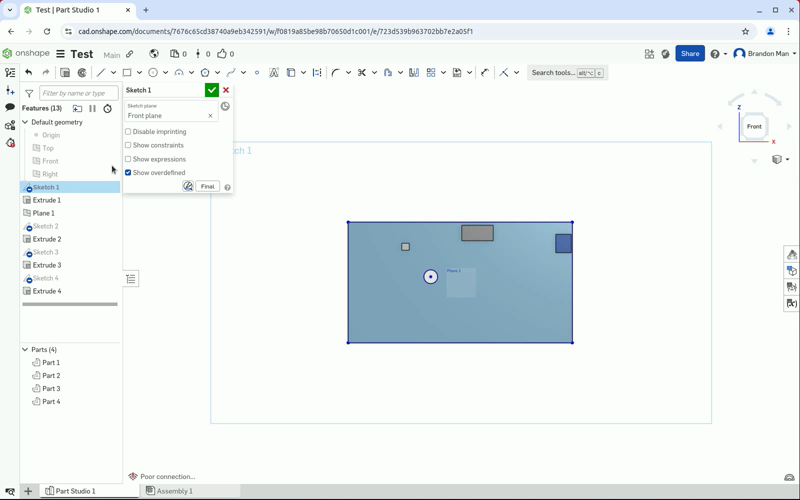
mouse_move(229, 92)
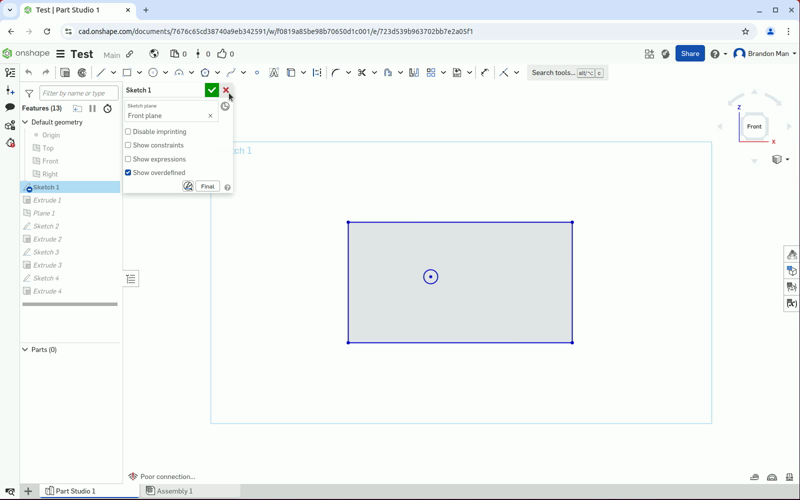
click(229, 92)
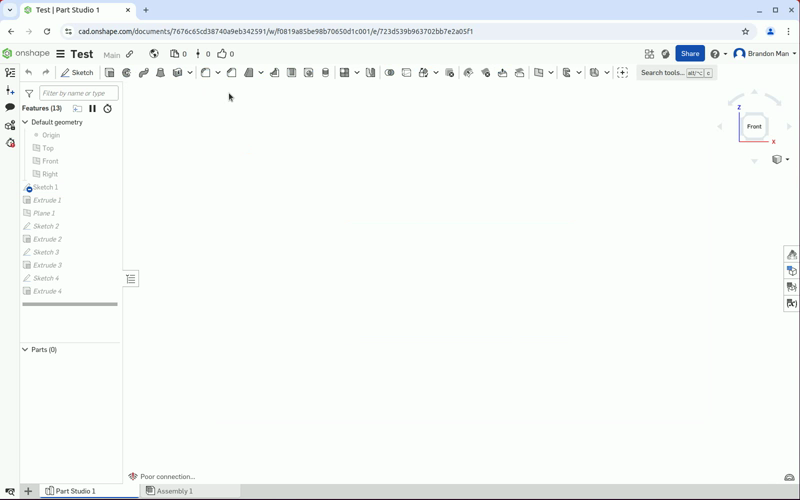
key(shift+s)
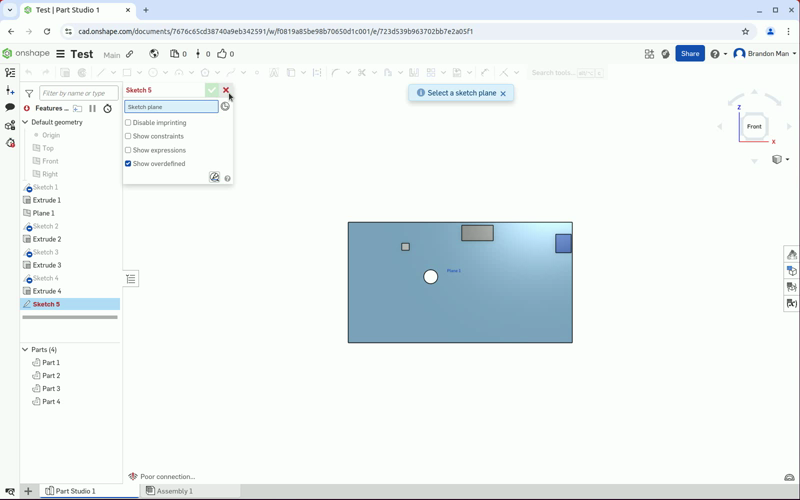
mouse_move(73, 215)
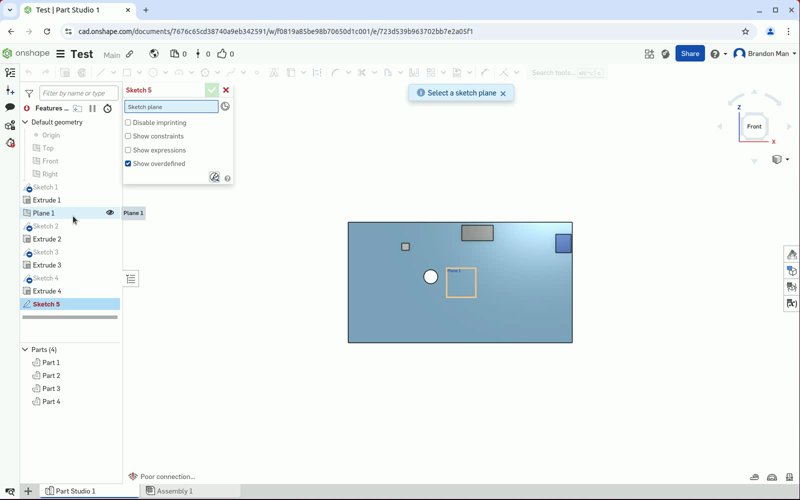
click(73, 215)
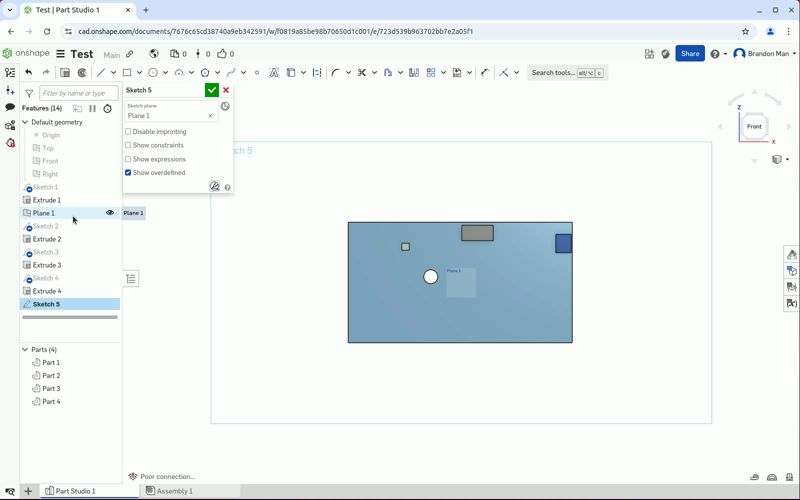
mouse_move(73, 352)
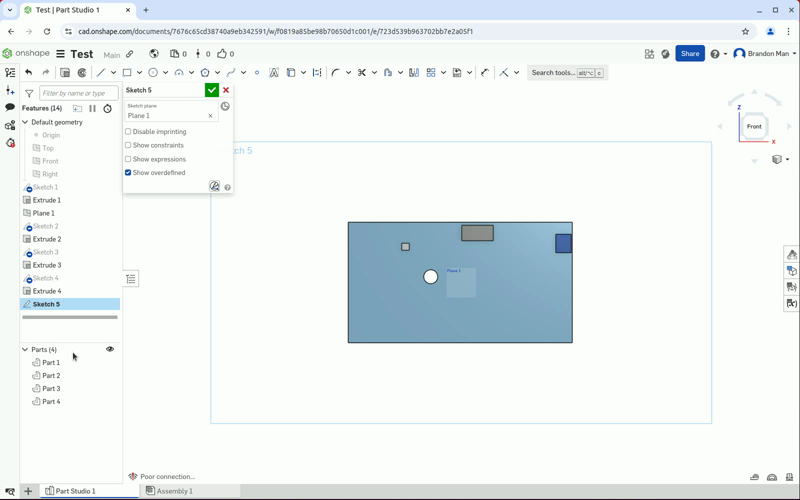
key(y)
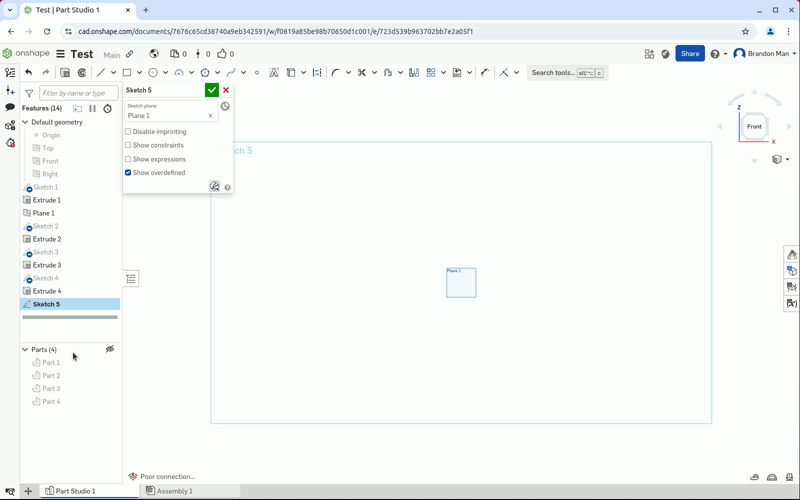
key(l)
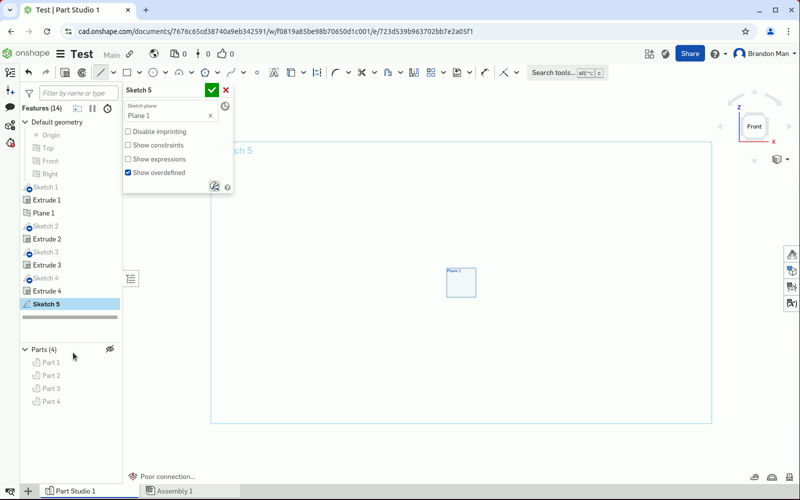
key_down(shift)
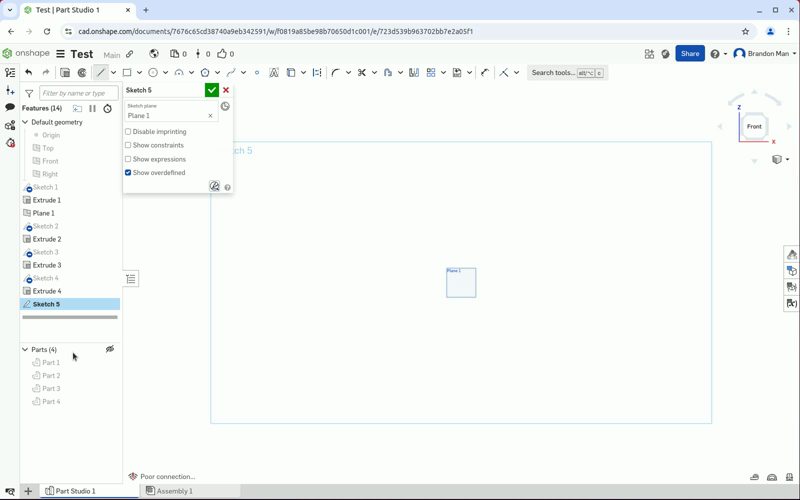
mouse_move(513, 334)
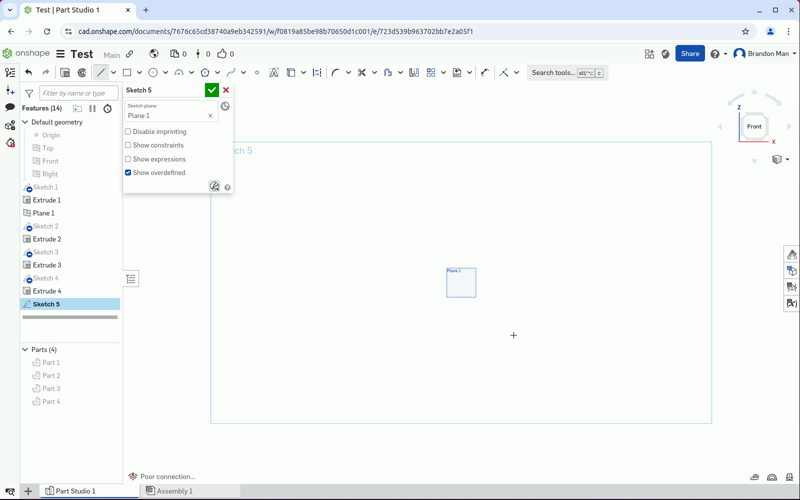
click(513, 334)
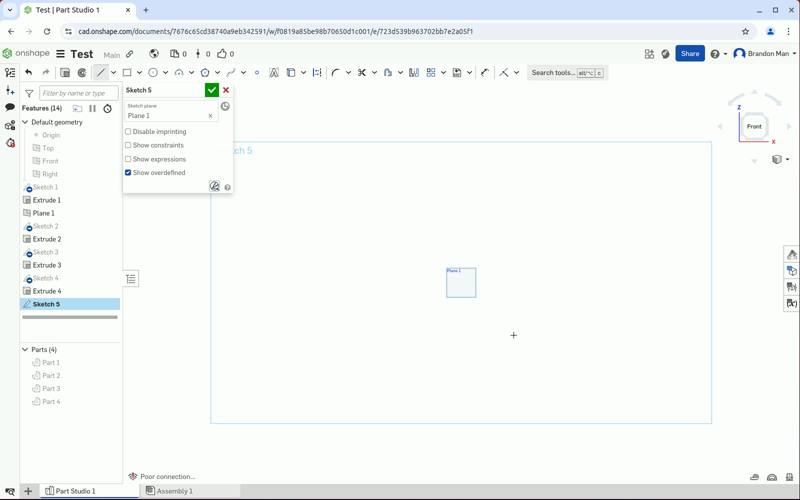
key_up(shift)
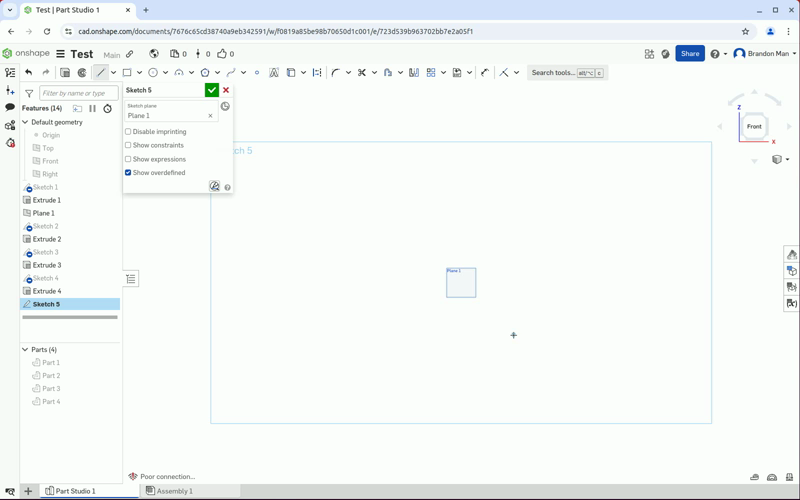
key_down(shift)
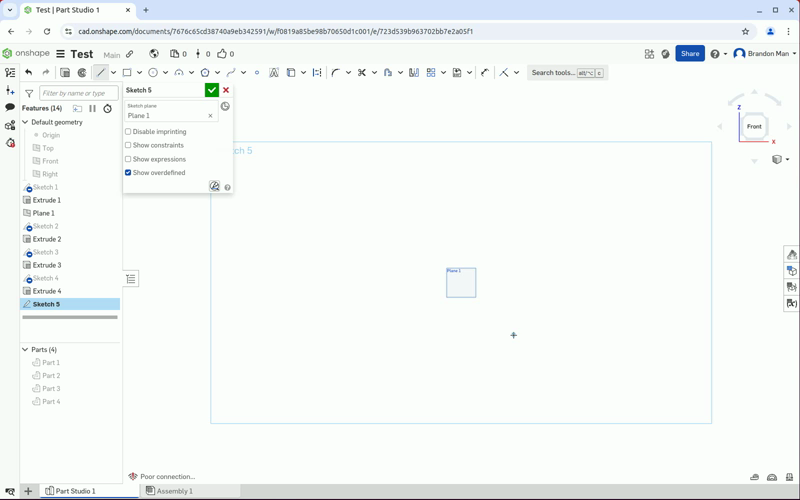
mouse_move(543, 334)
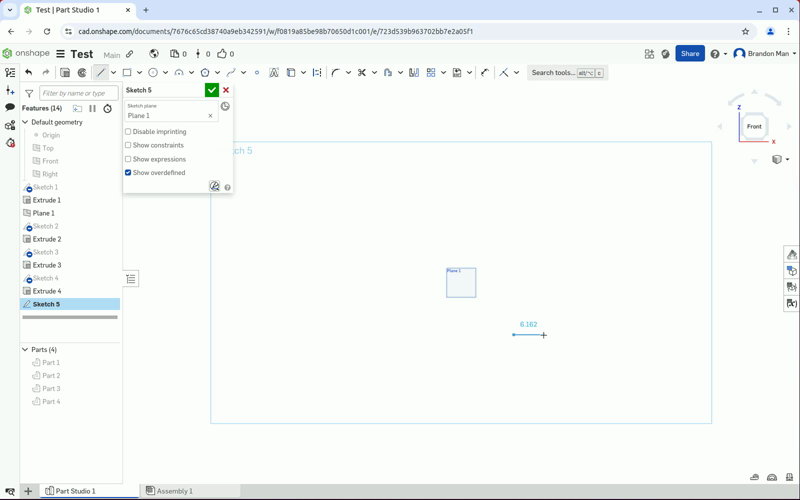
mouse_move(558, 334)
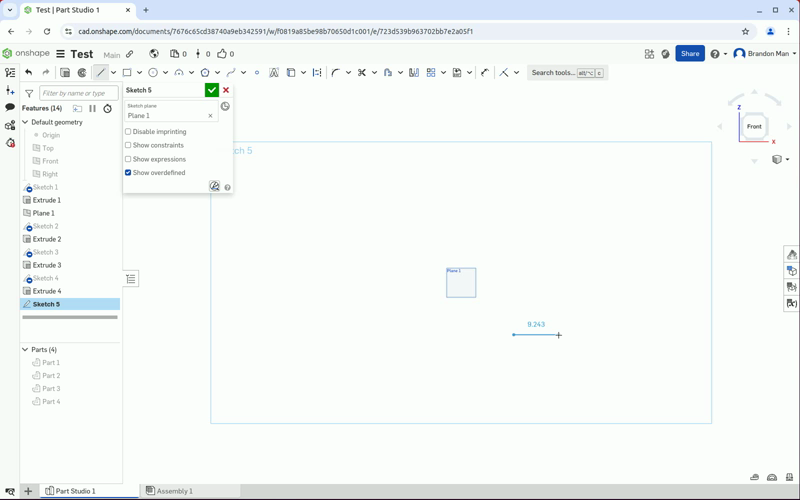
click(558, 334)
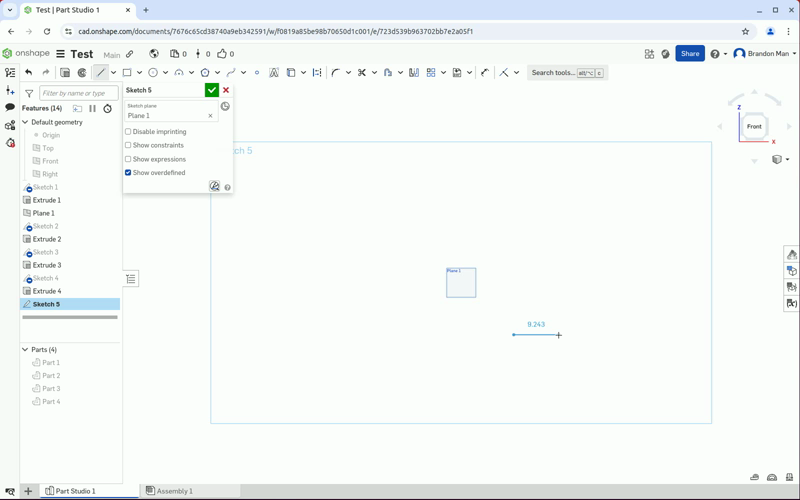
key_up(shift)
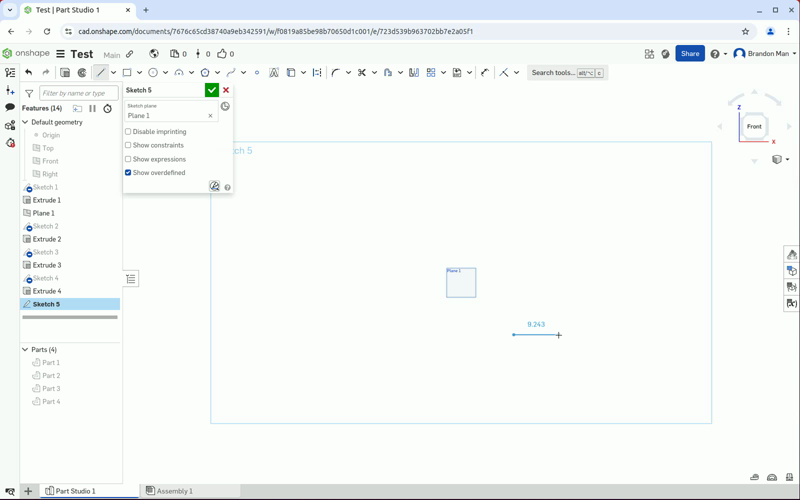
key_down(shift)
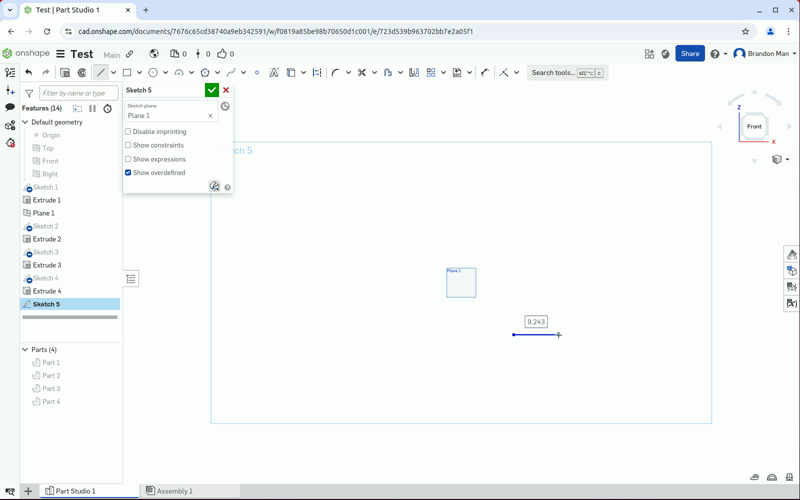
mouse_move(588, 334)
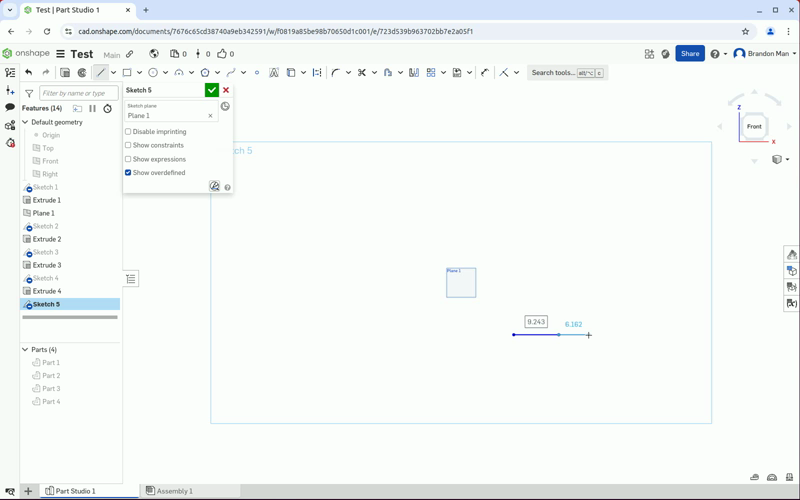
mouse_move(558, 295)
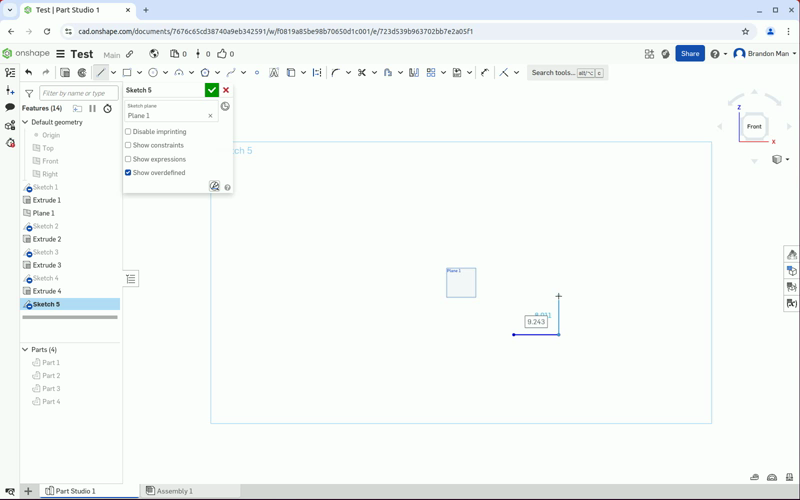
click(558, 295)
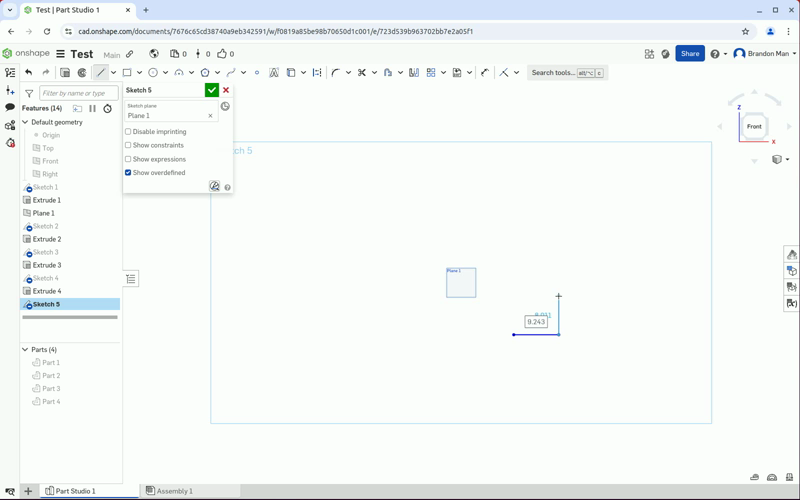
key_up(shift)
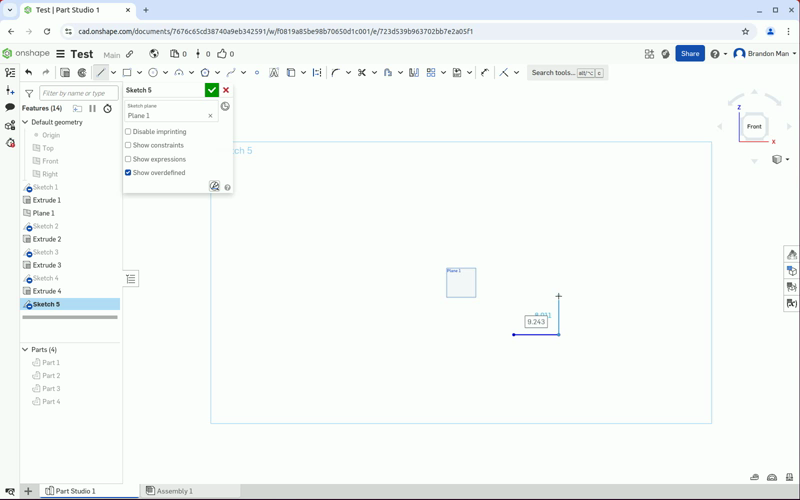
key_down(shift)
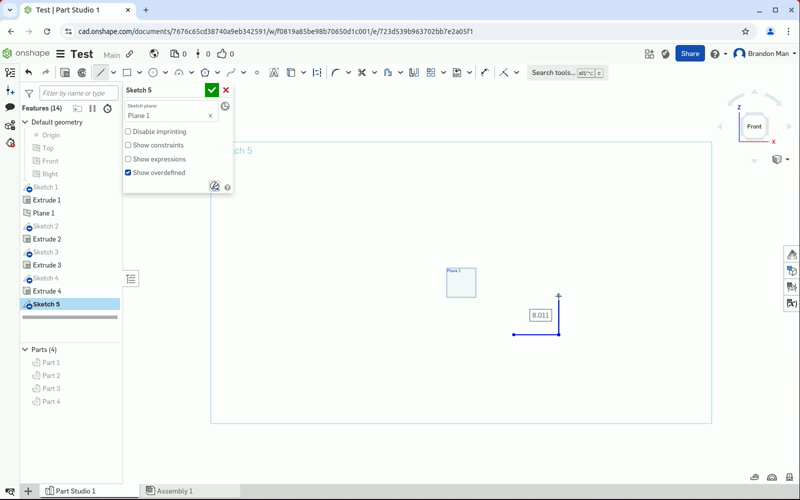
mouse_move(588, 295)
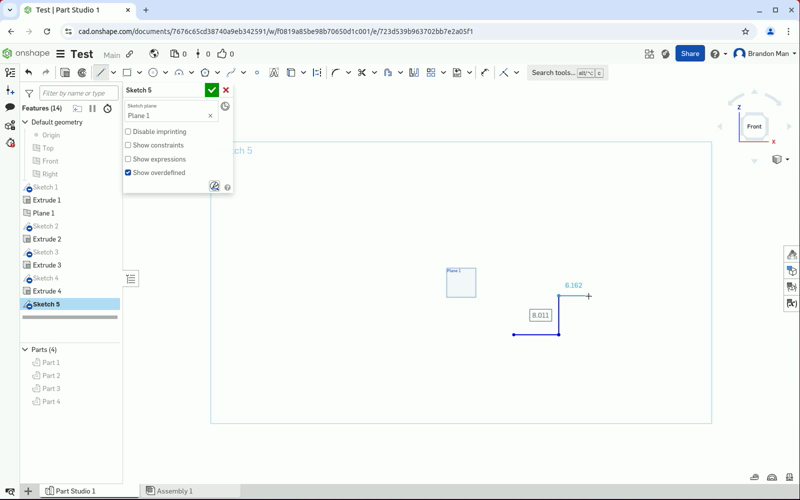
mouse_move(513, 295)
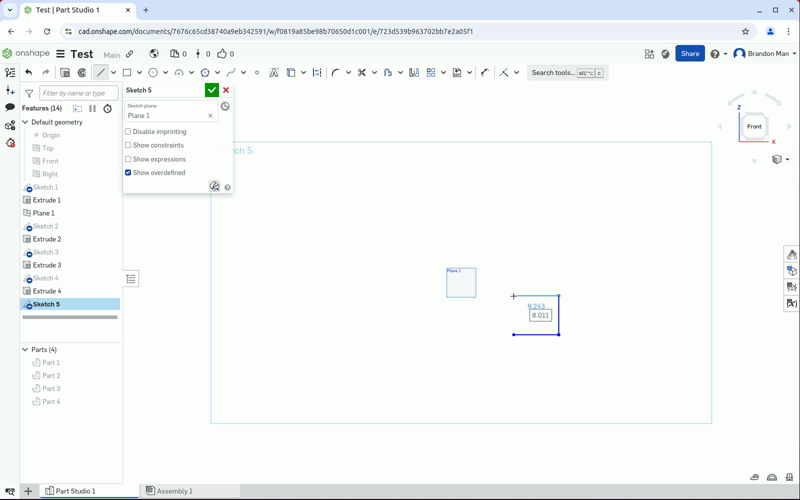
click(513, 295)
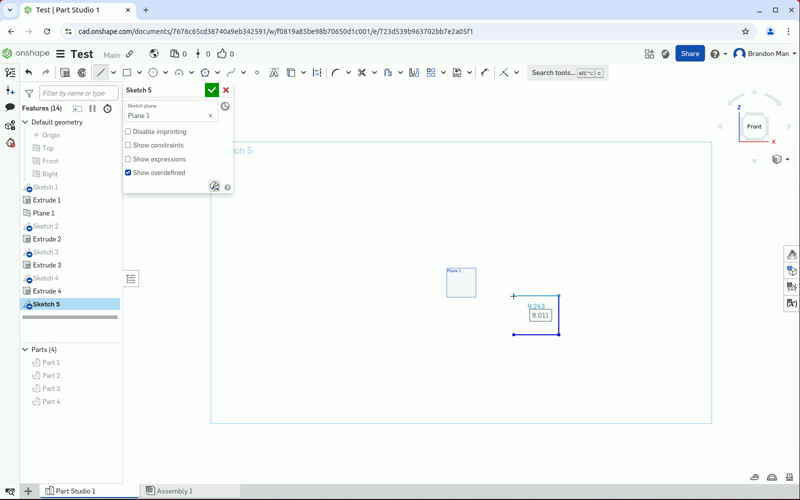
key_up(shift)
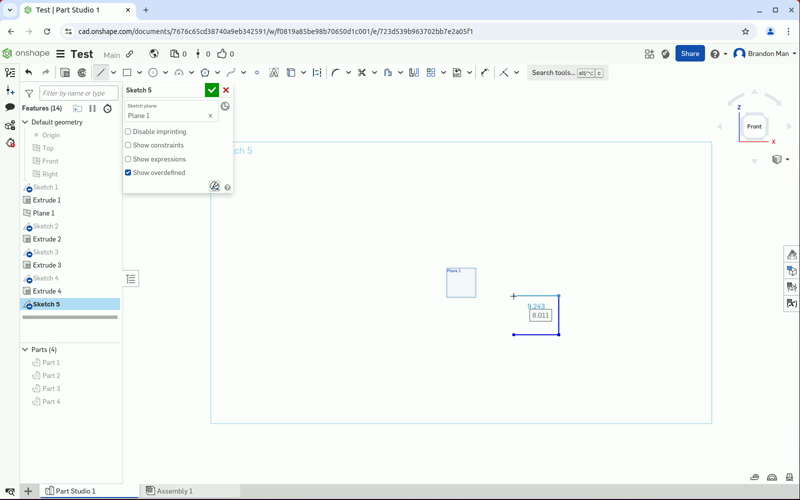
mouse_move(543, 295)
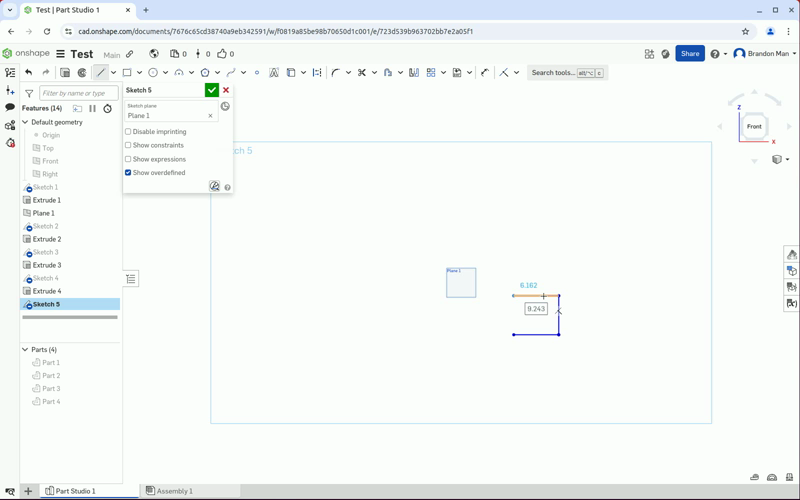
key_down(shift)
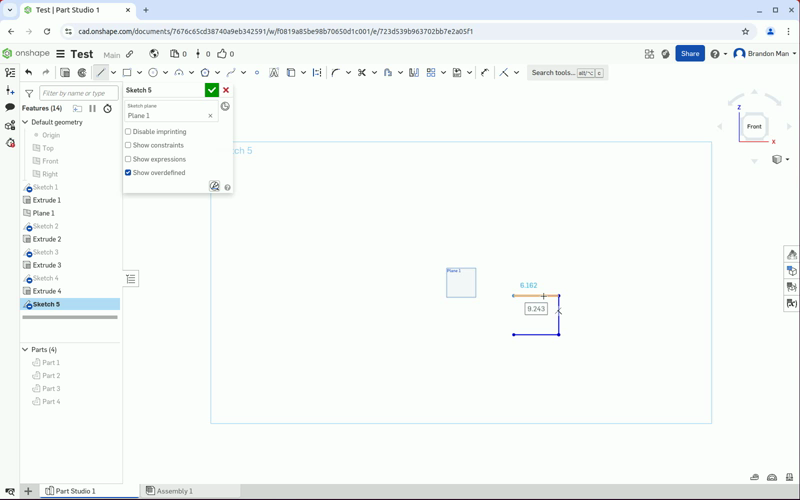
mouse_move(513, 334)
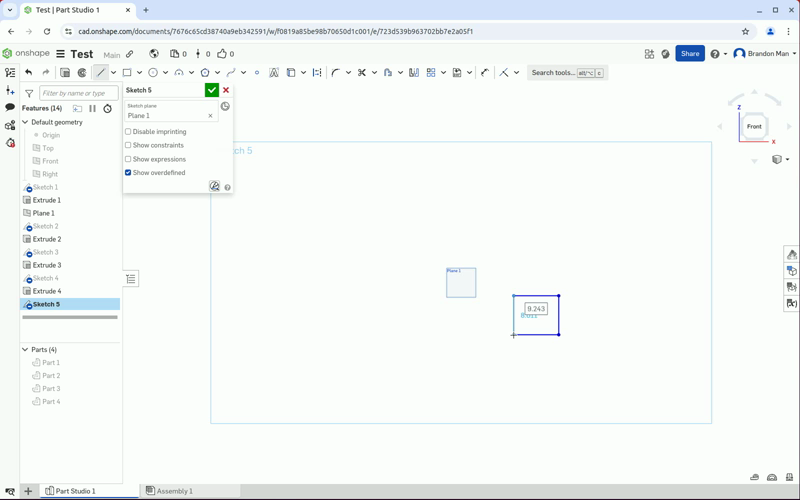
key_up(shift)
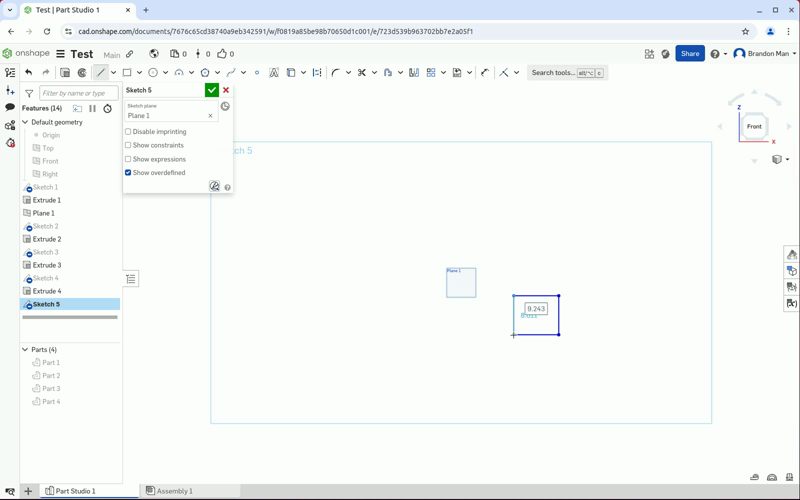
click(513, 334)
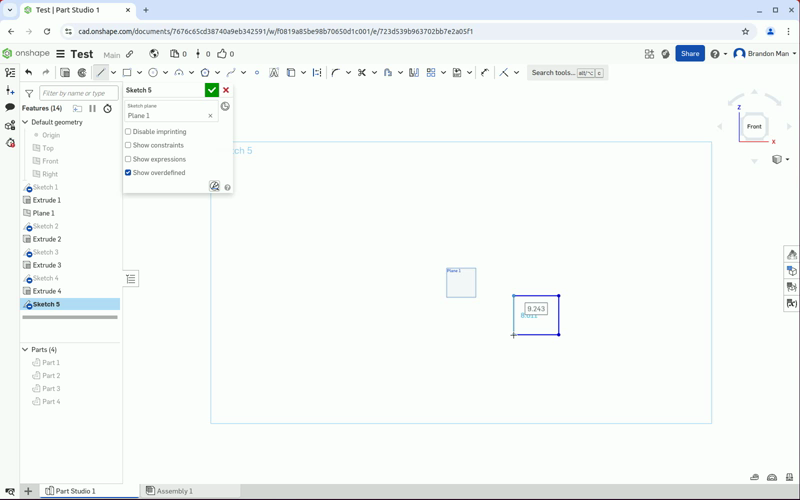
key(esc)
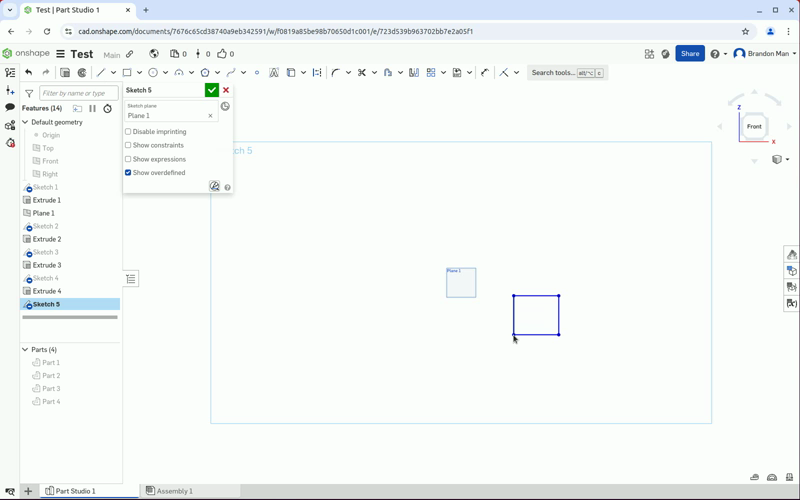
mouse_move(524, 304)
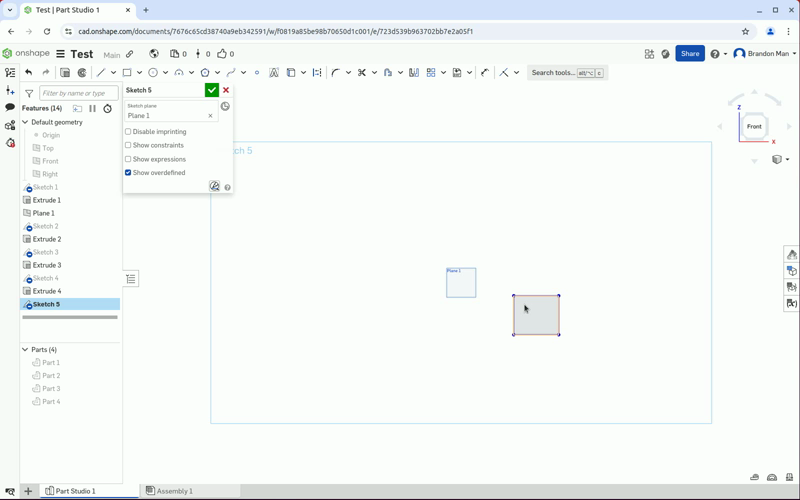
scroll(6)
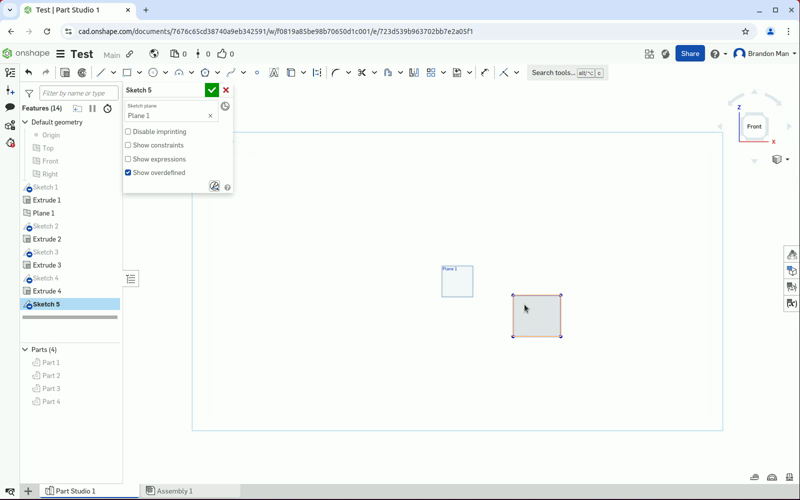
scroll(6)
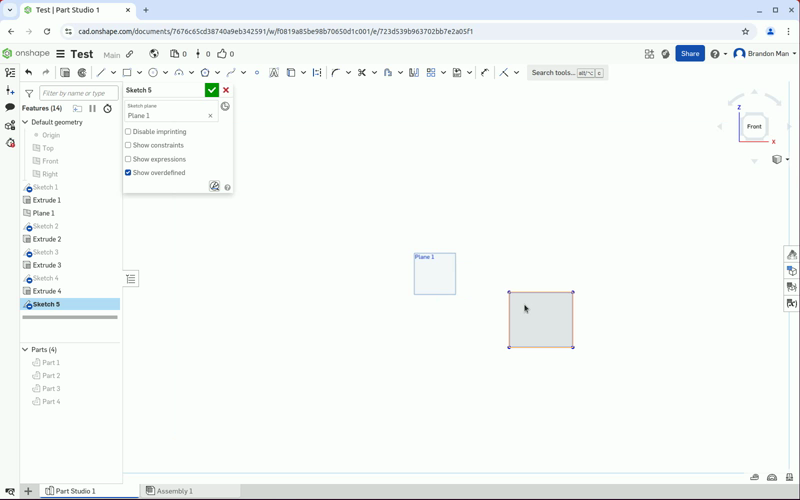
scroll(6)
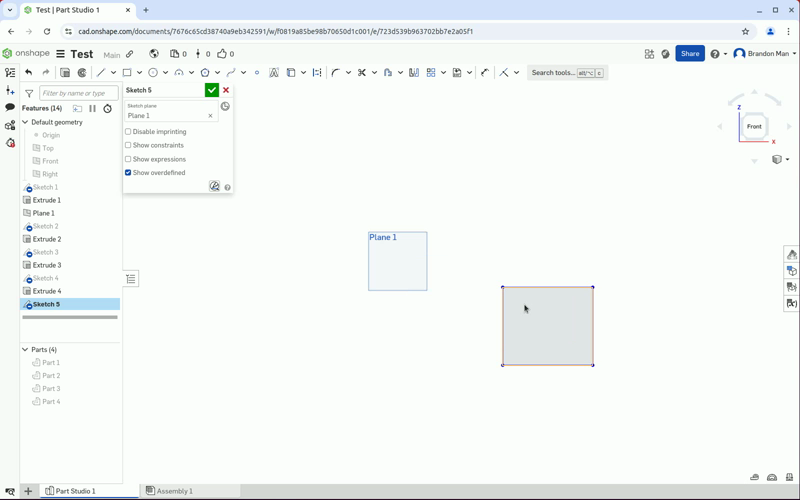
scroll(6)
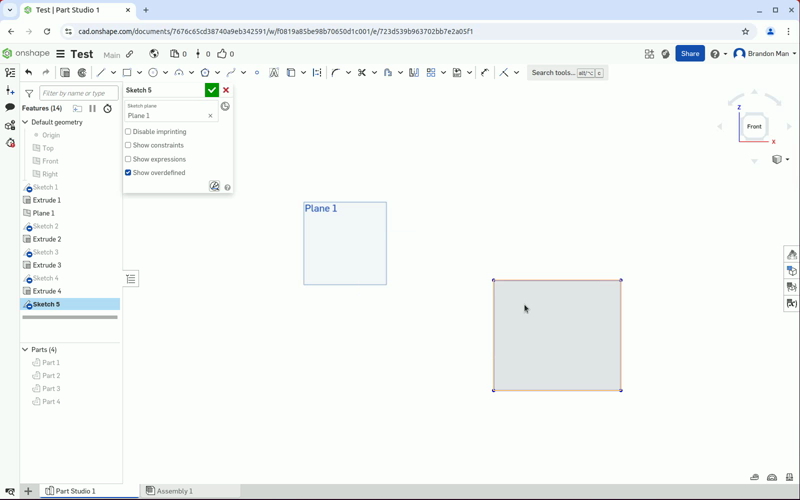
scroll(6)
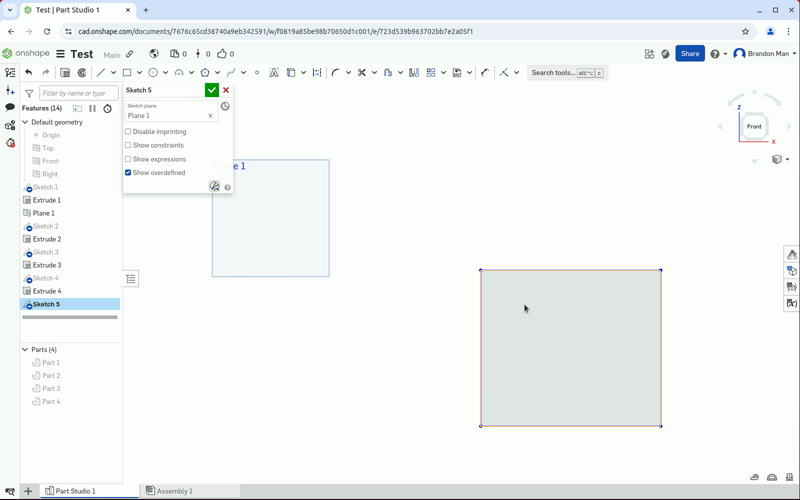
scroll(6)
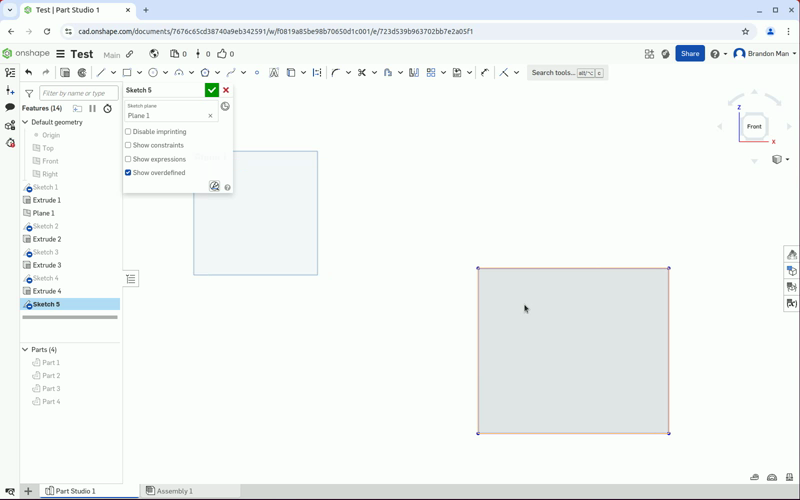
scroll(6)
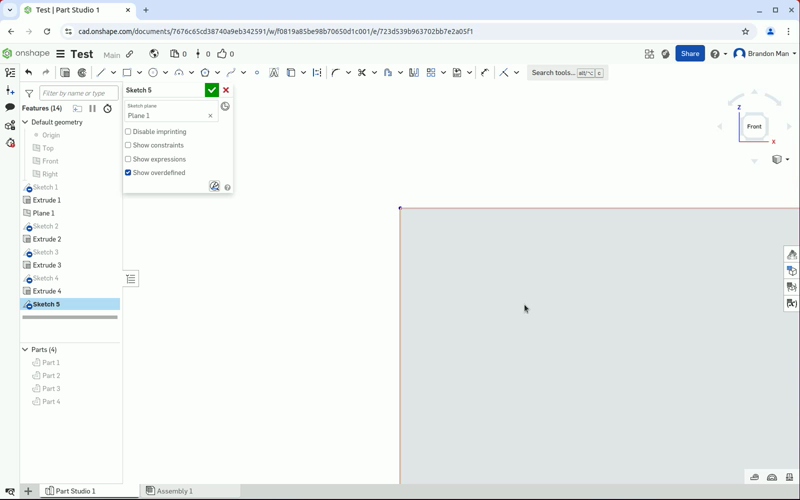
click(524, 304)
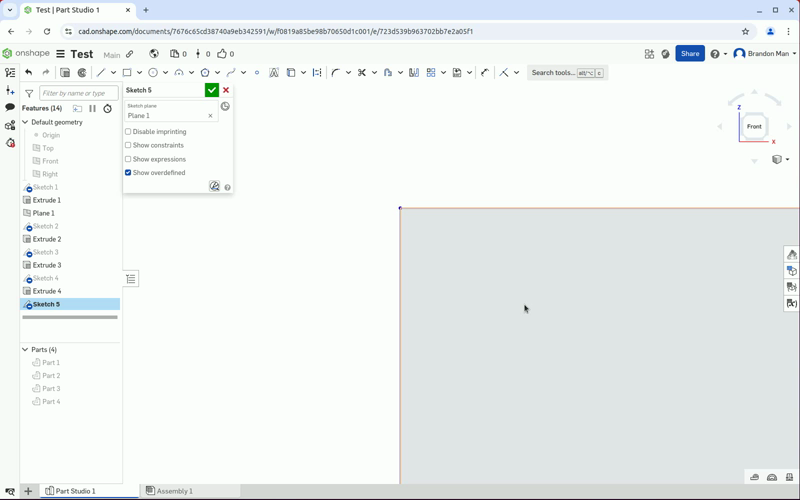
scroll(-6)
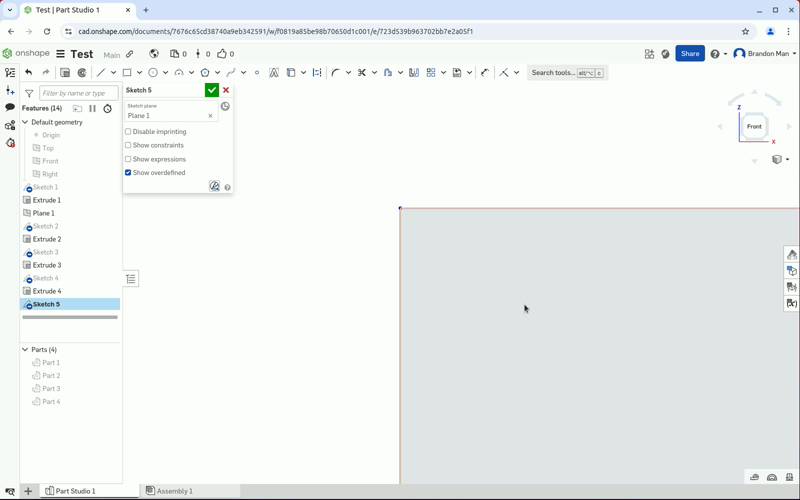
scroll(-6)
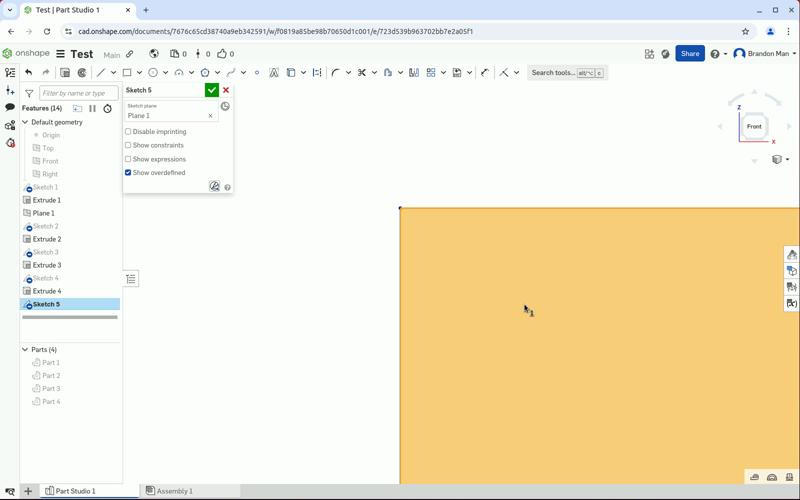
scroll(-6)
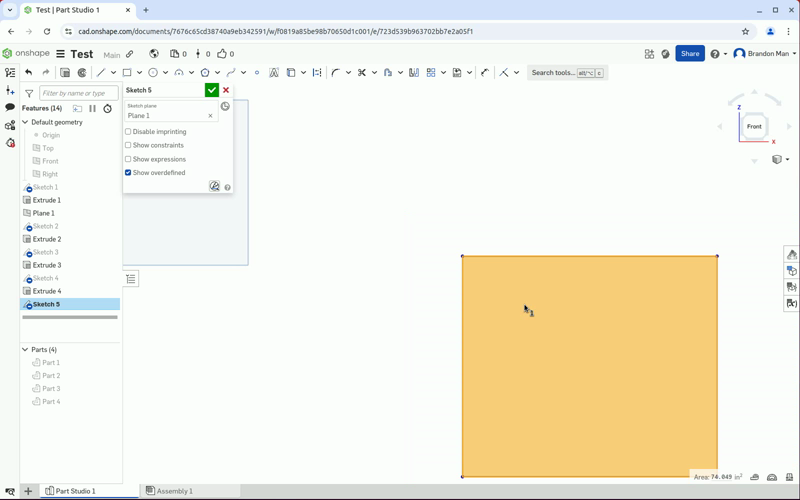
scroll(-6)
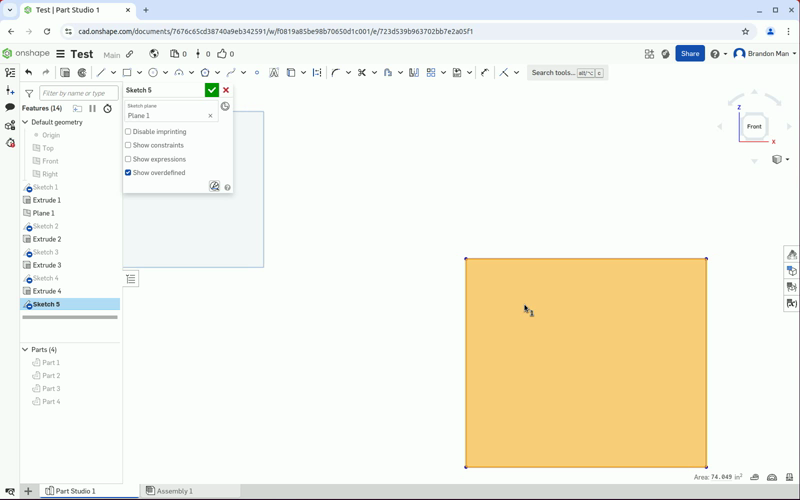
scroll(-6)
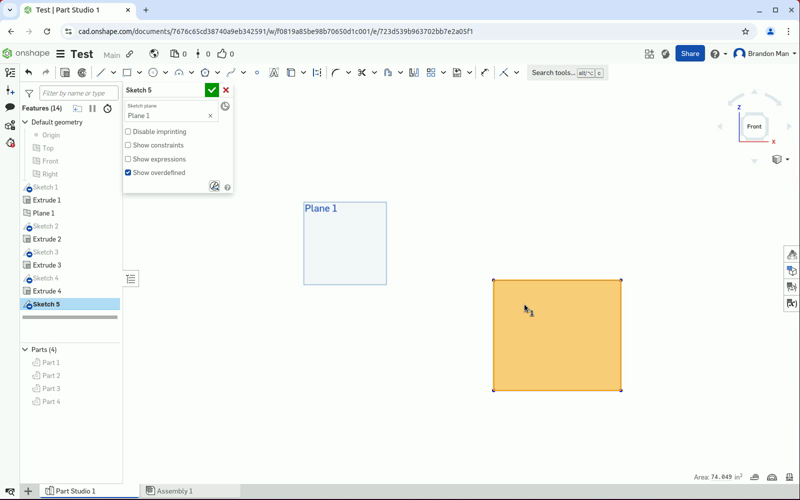
scroll(-6)
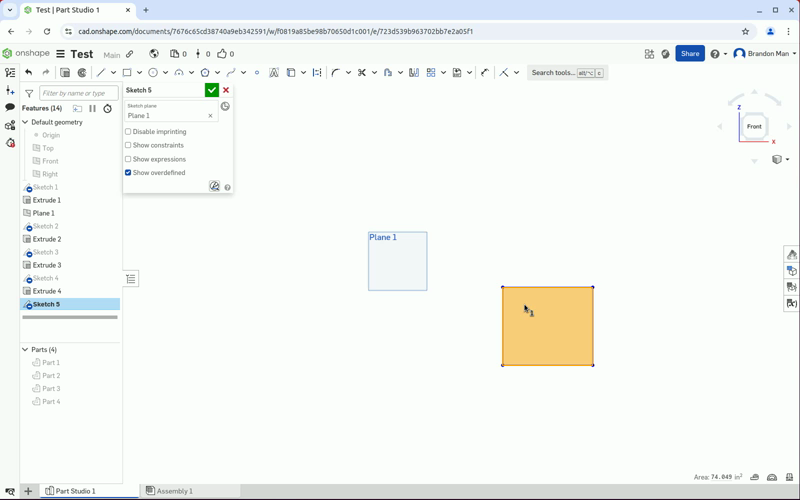
scroll(-6)
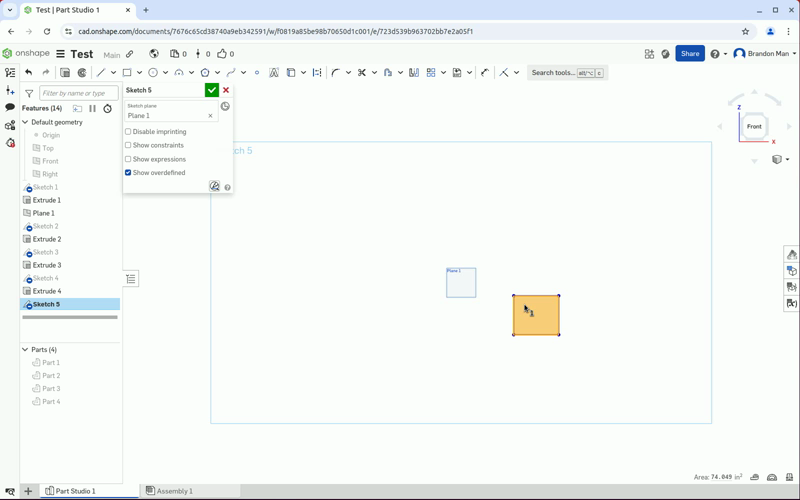
mouse_move(73, 352)
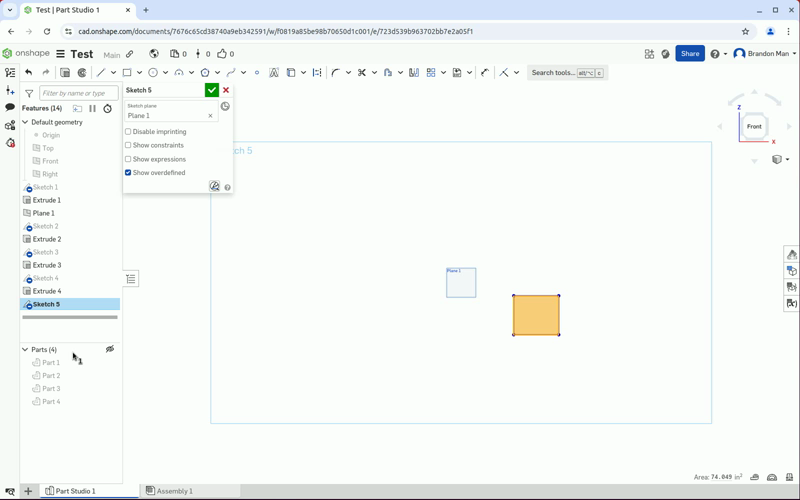
key(shift+y)
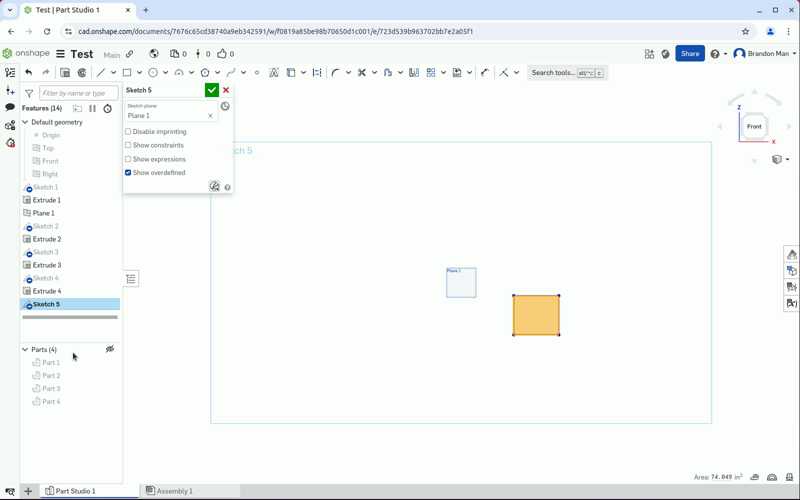
key(shift+e)
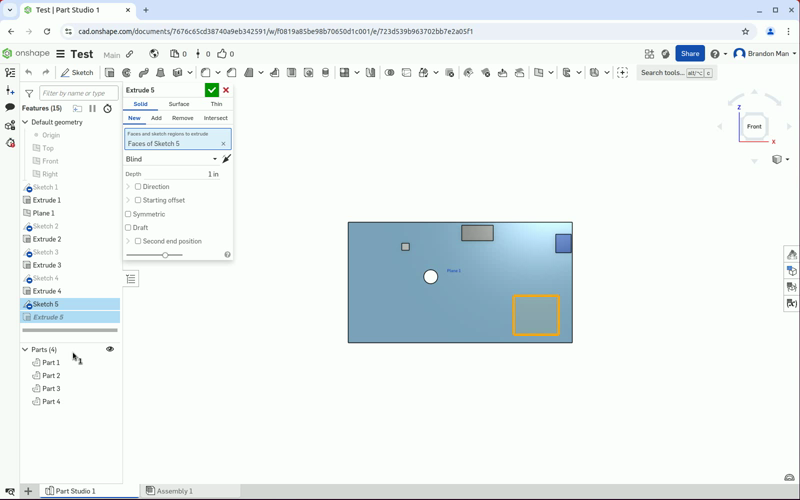
mouse_move(143, 106)
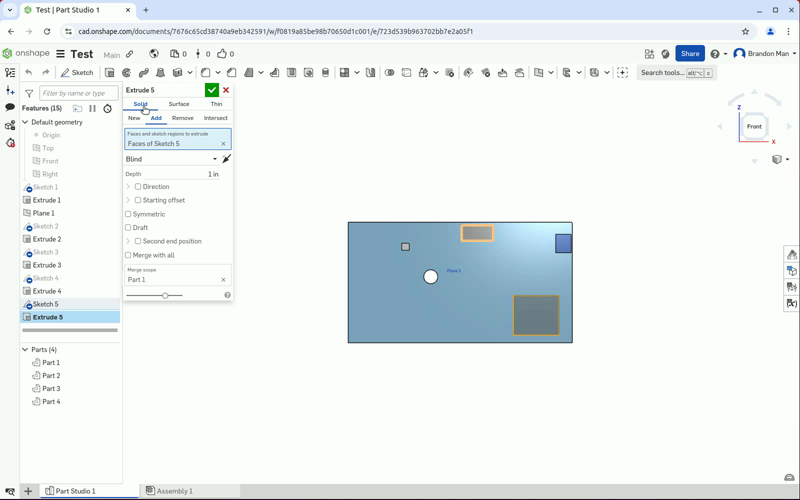
click(143, 106)
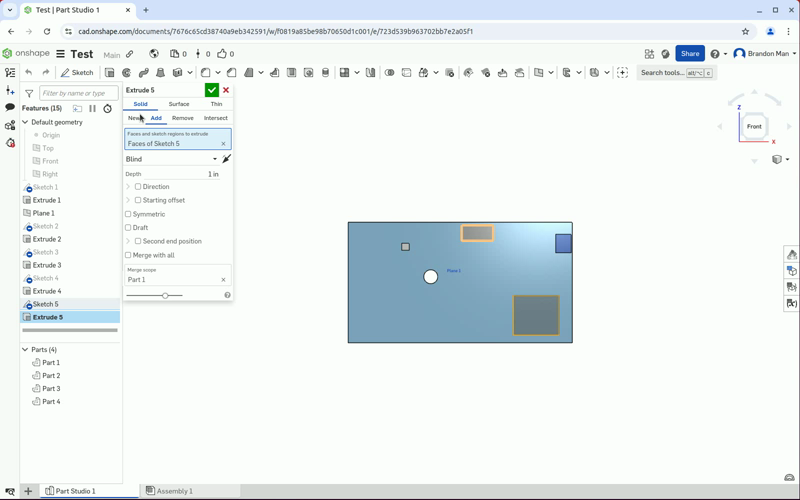
mouse_move(137, 120)
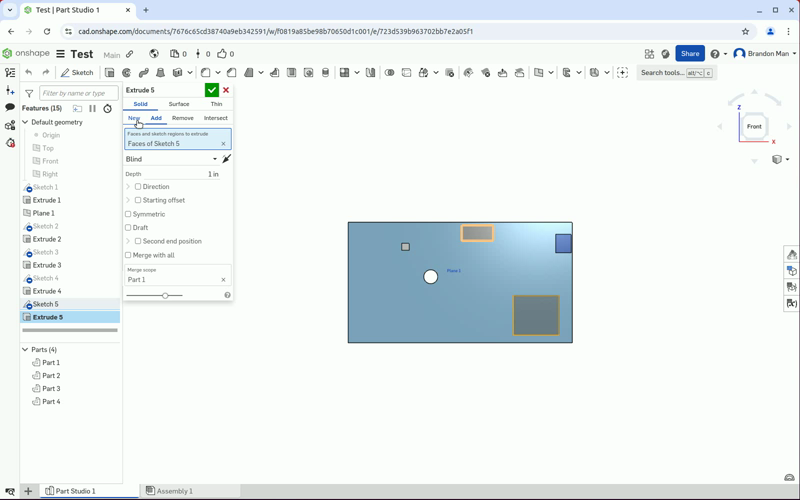
click(137, 120)
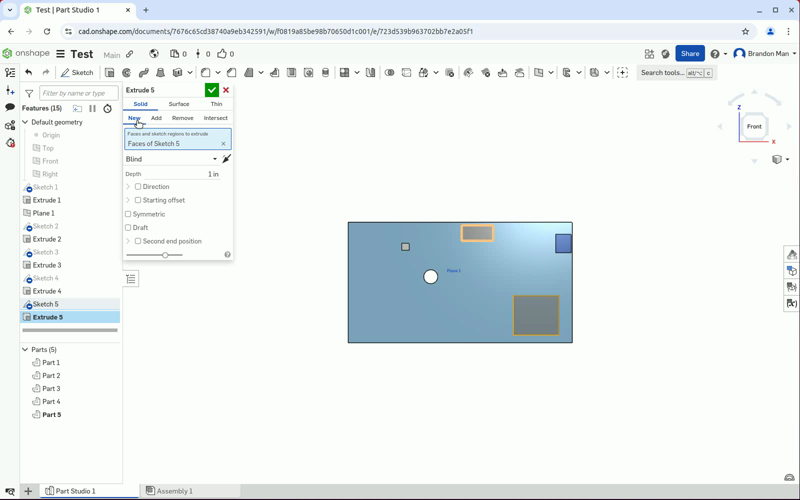
key(tab, 4)
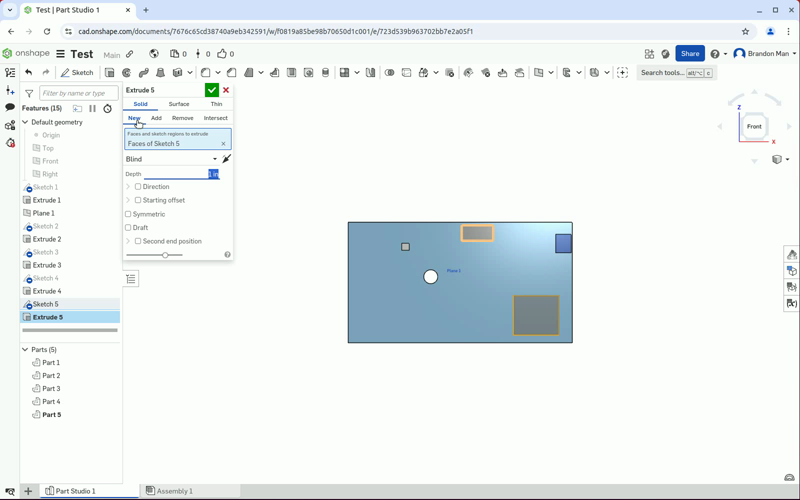
text(1.444)
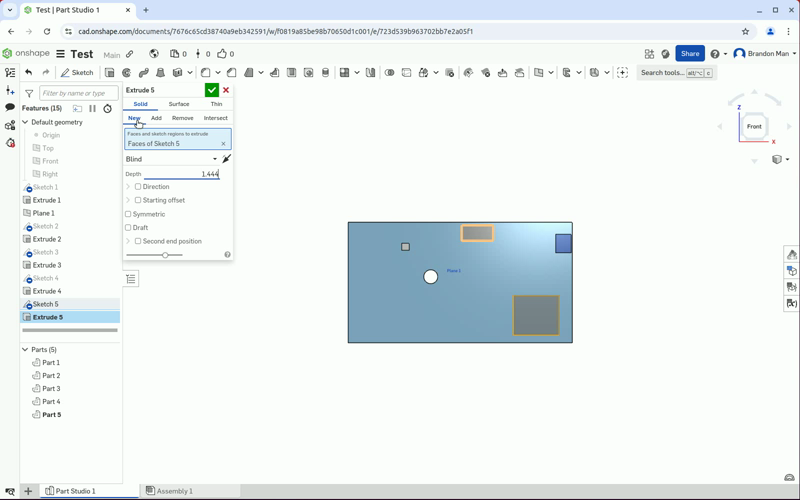
key(enter)
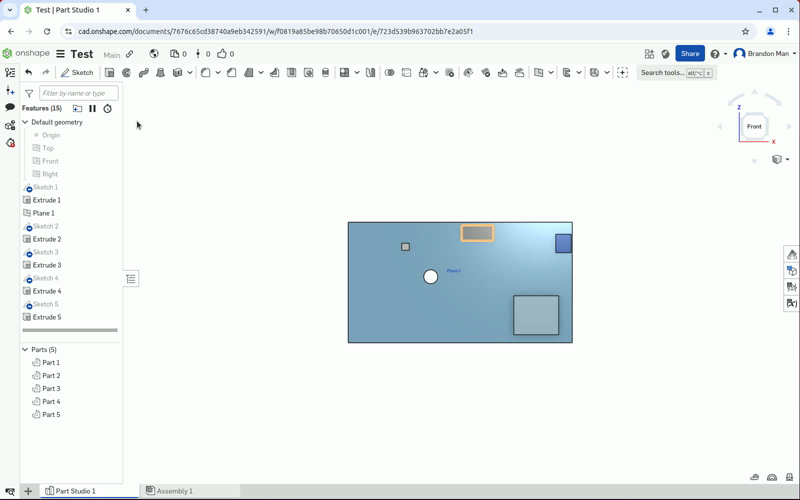
key(shift+h)
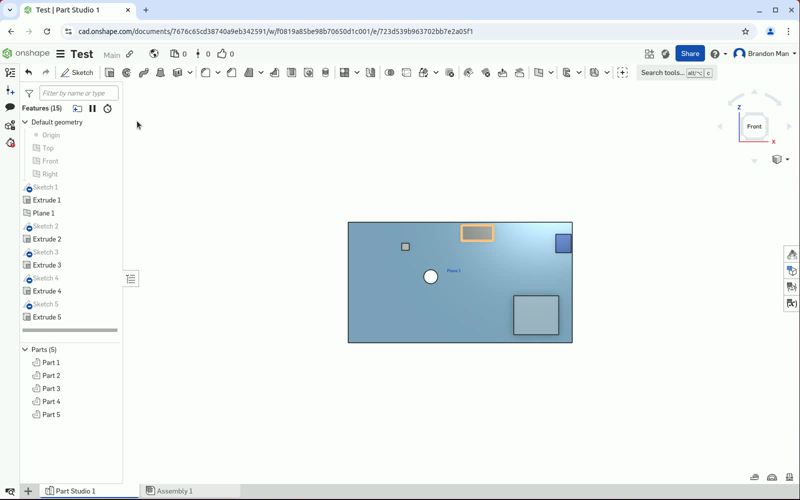
key(shift+h)
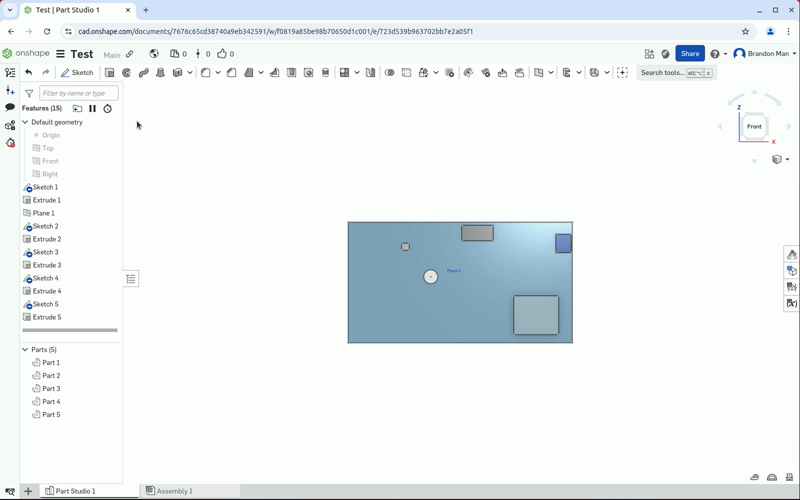
key(shift+7)
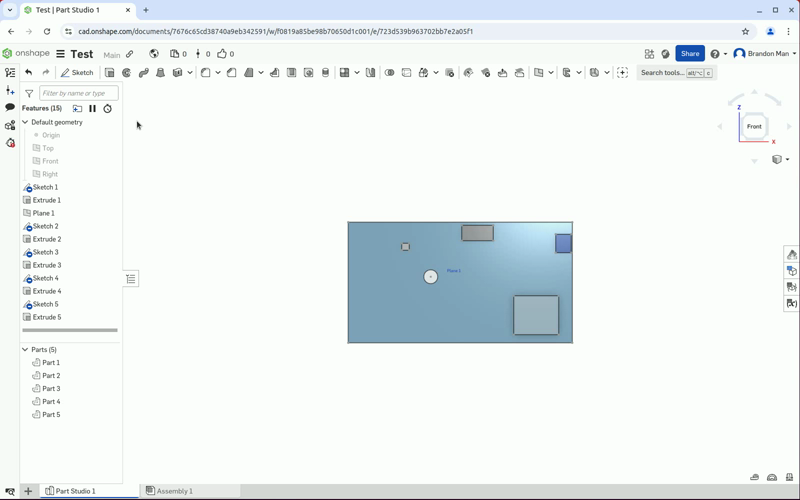
key(left, 2)
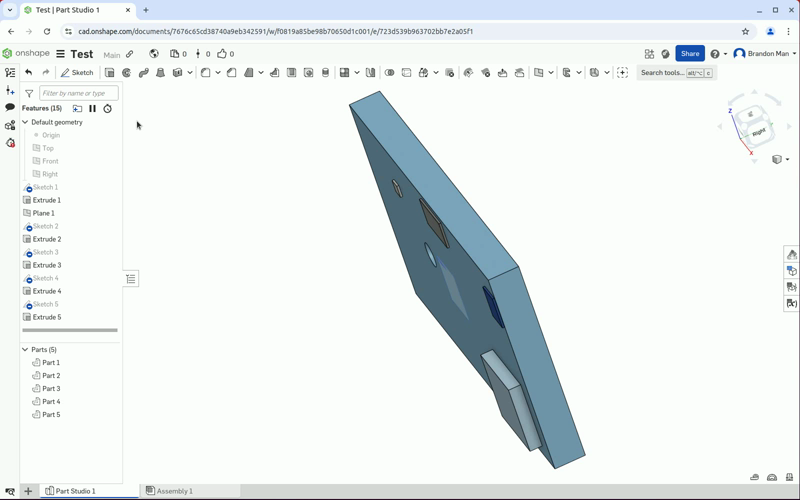
key(down, 2)
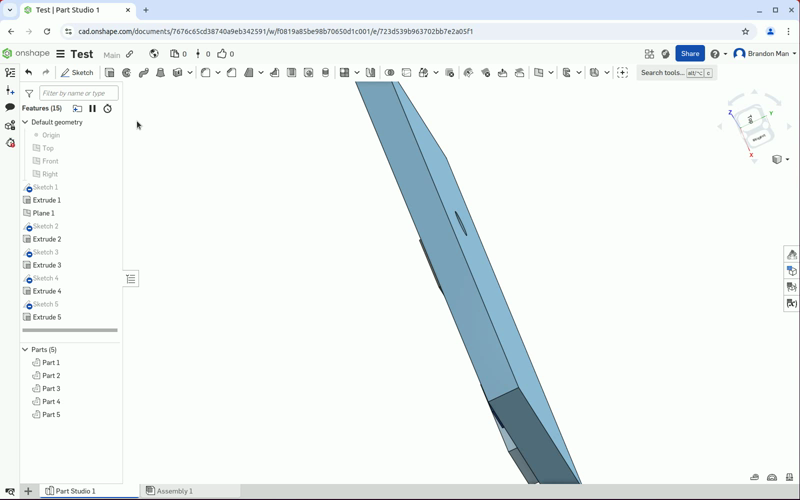
key(up, 2)
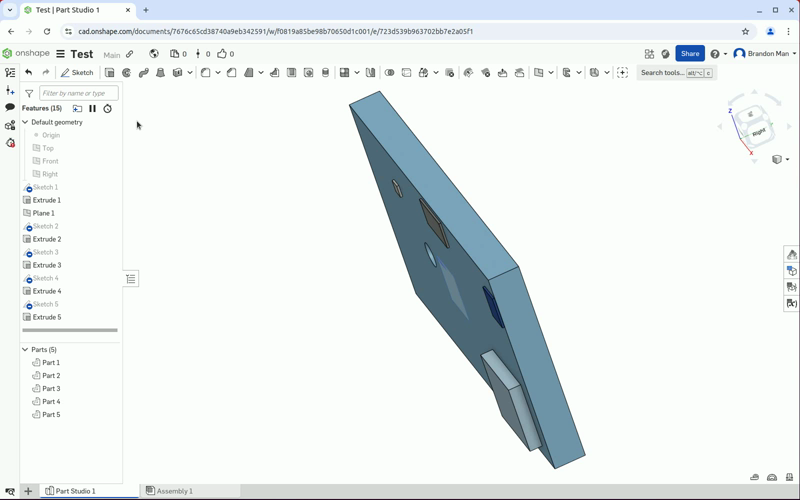
key(right, 2)
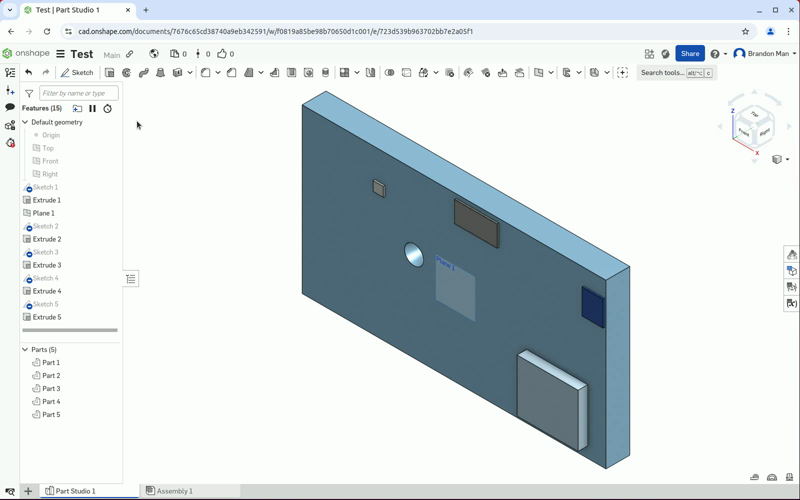
mouse_move(73, 189)
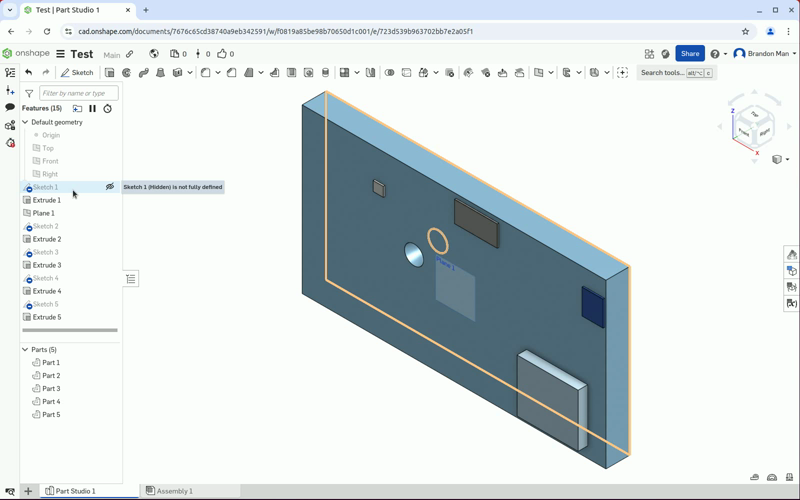
click(73, 189)